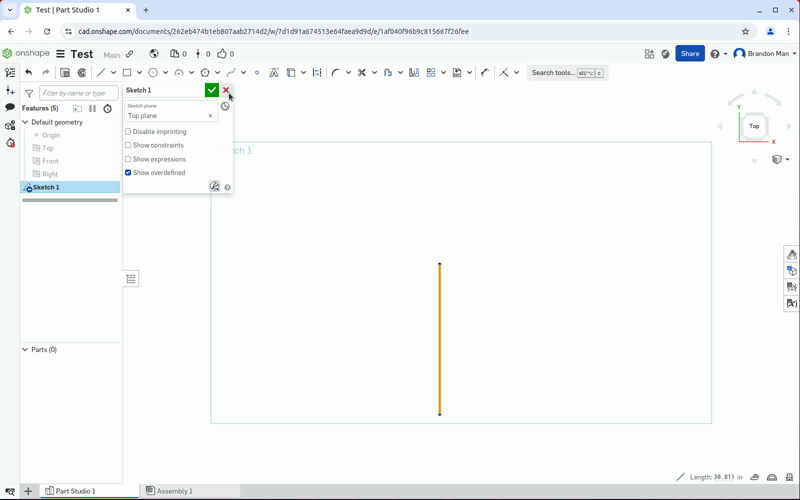
key(shift+h)
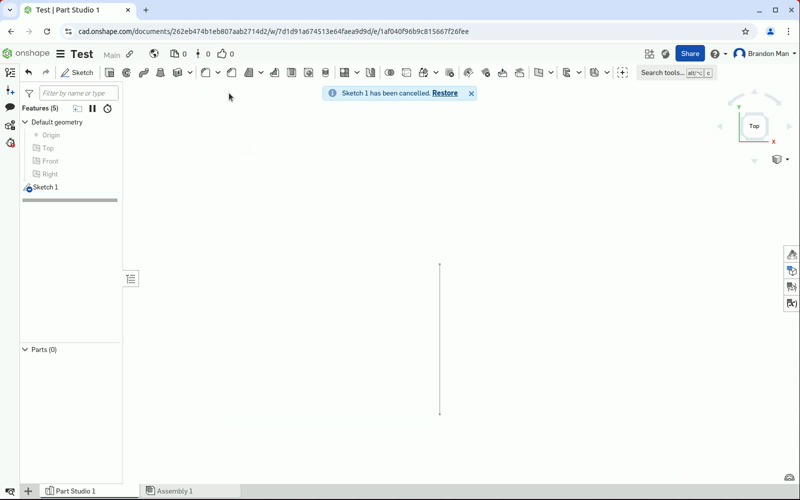
key(shift+s)
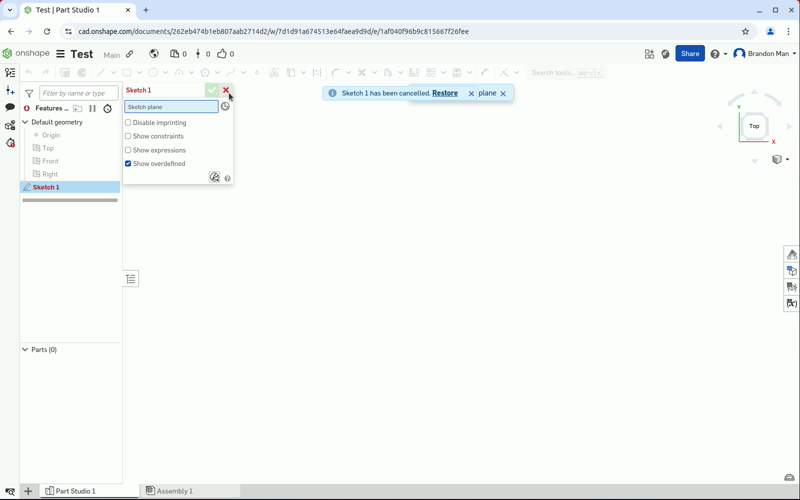
mouse_move(73, 150)
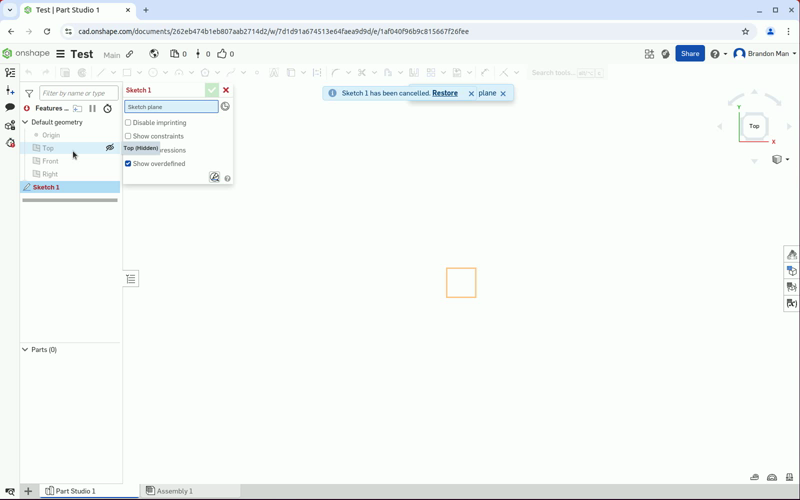
click(73, 150)
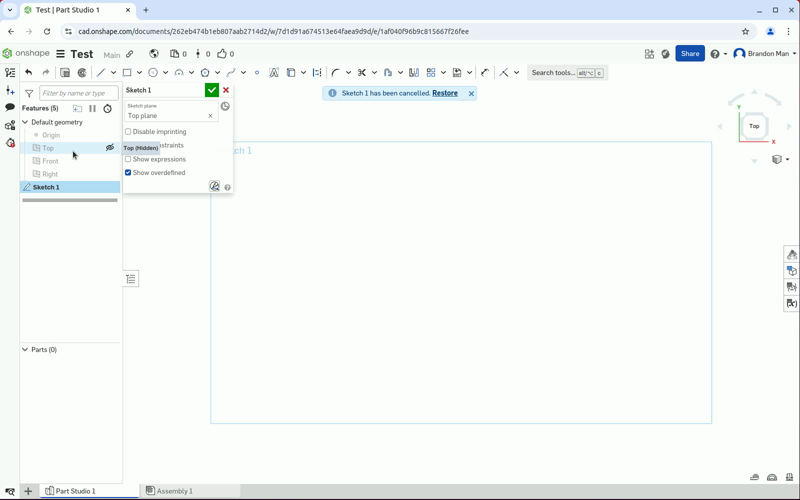
mouse_move(73, 352)
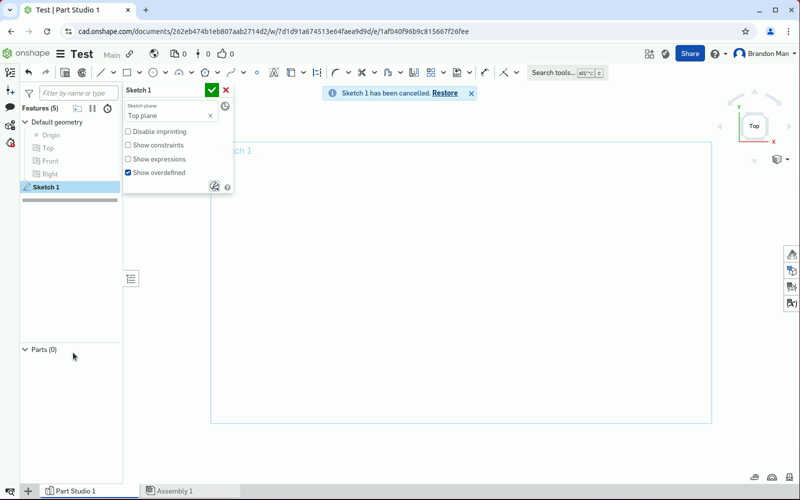
key(y)
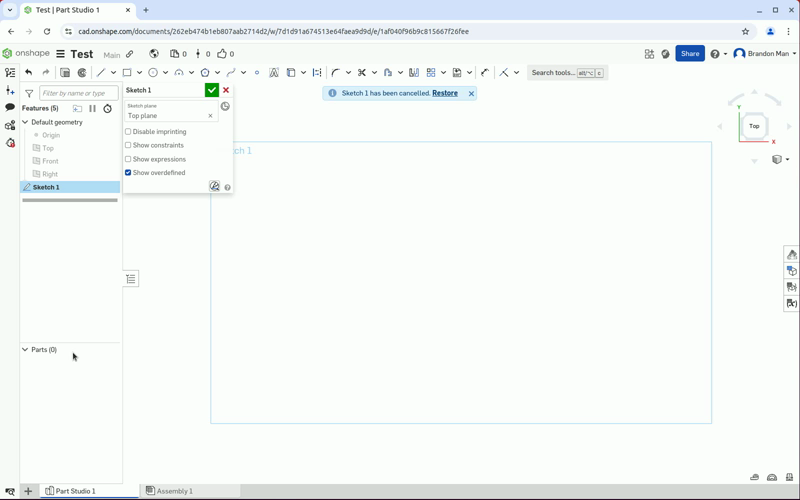
key(l)
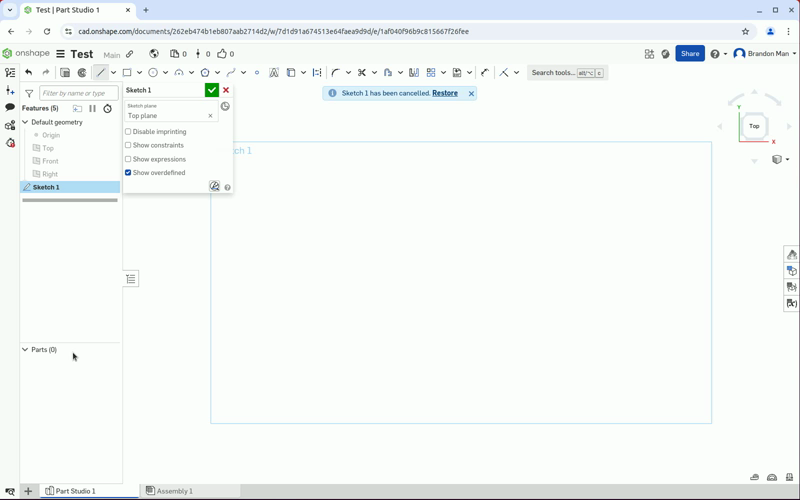
key_down(shift)
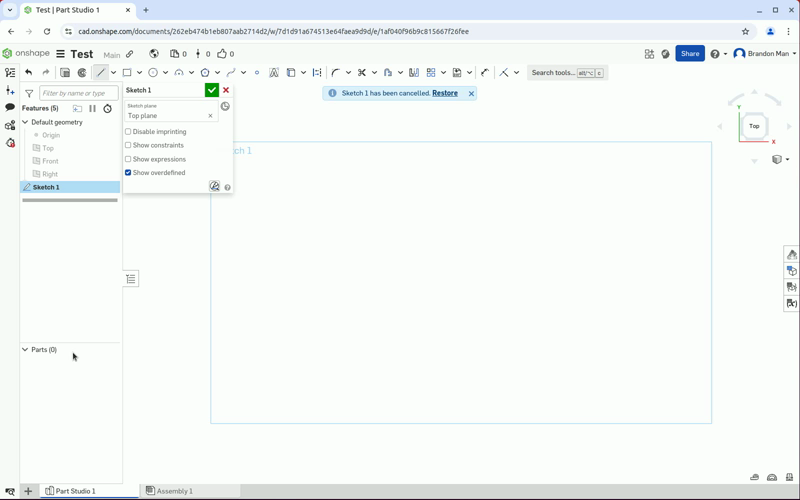
mouse_move(460, 282)
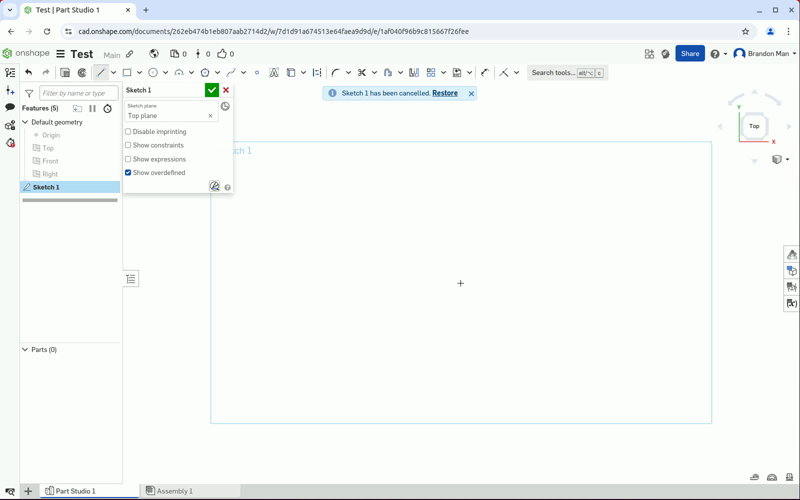
click(460, 282)
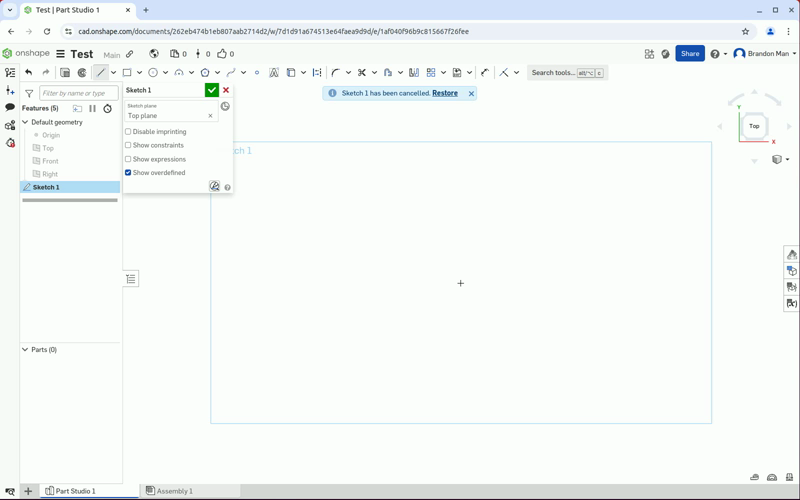
key_up(shift)
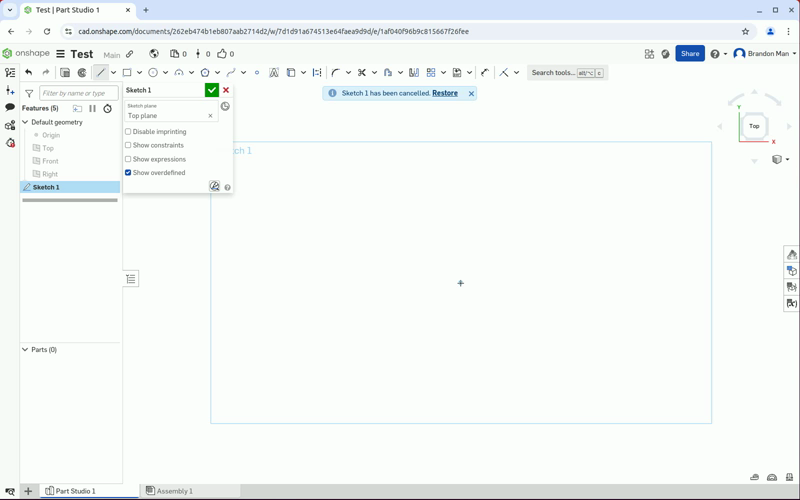
key_down(shift)
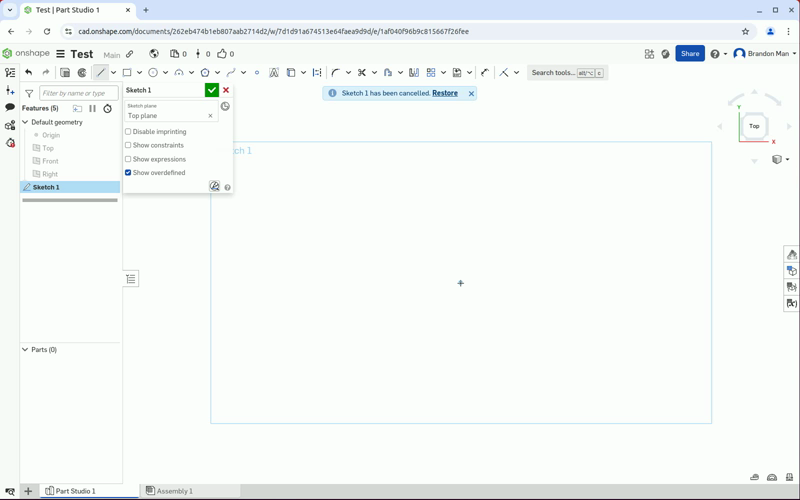
mouse_move(490, 282)
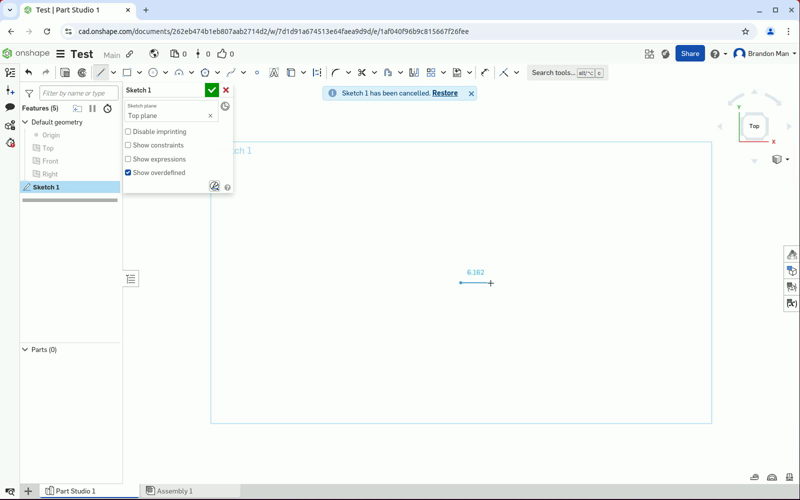
mouse_move(460, 273)
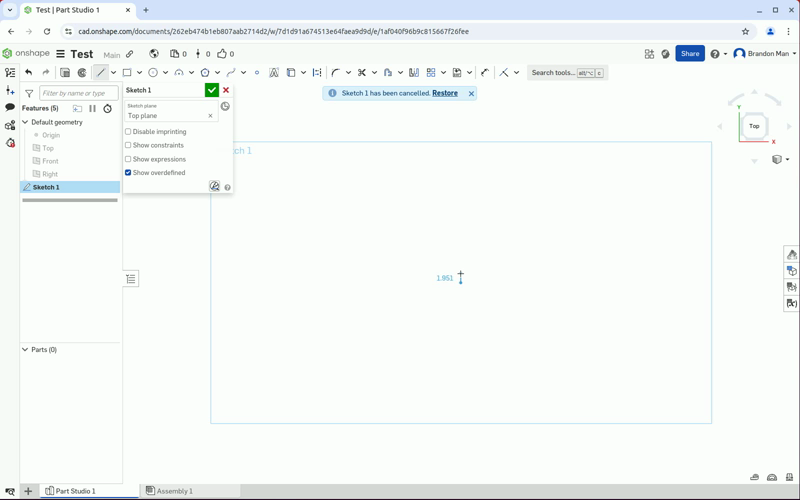
click(460, 273)
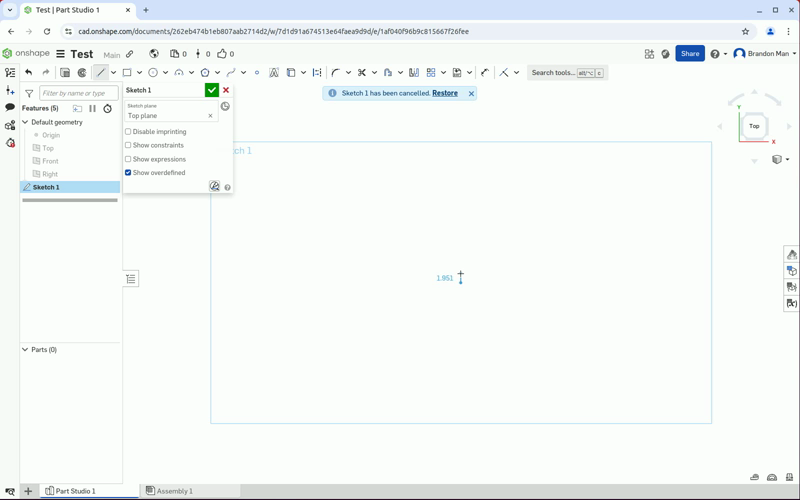
key_up(shift)
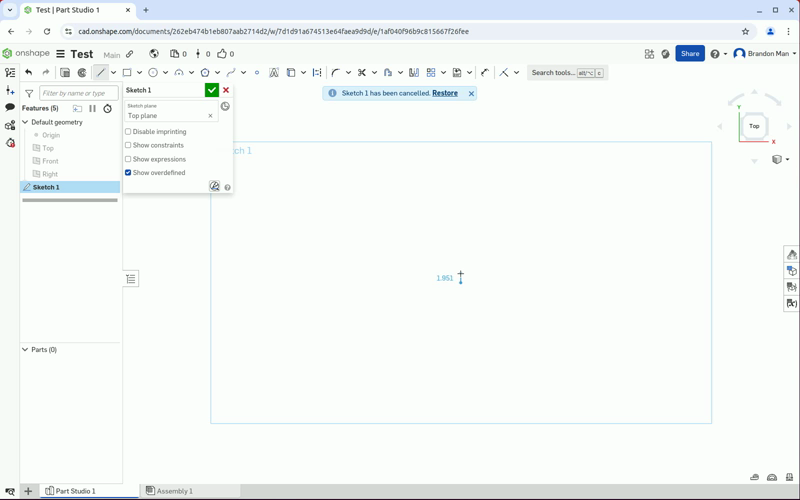
key(esc)
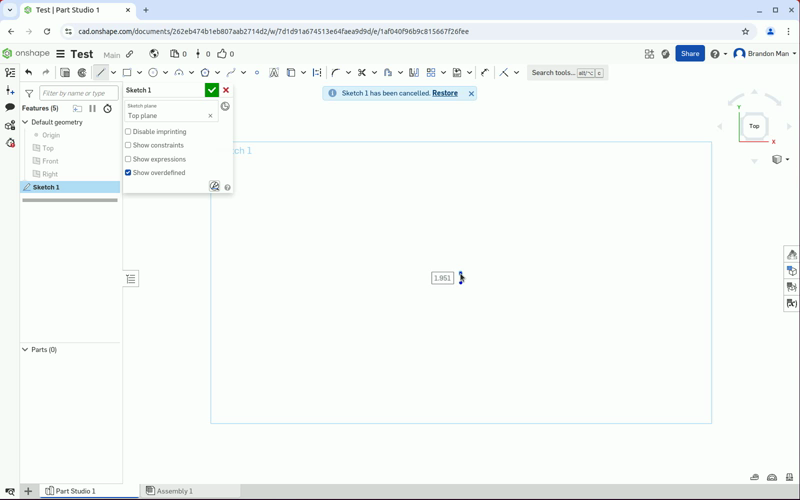
key(a)
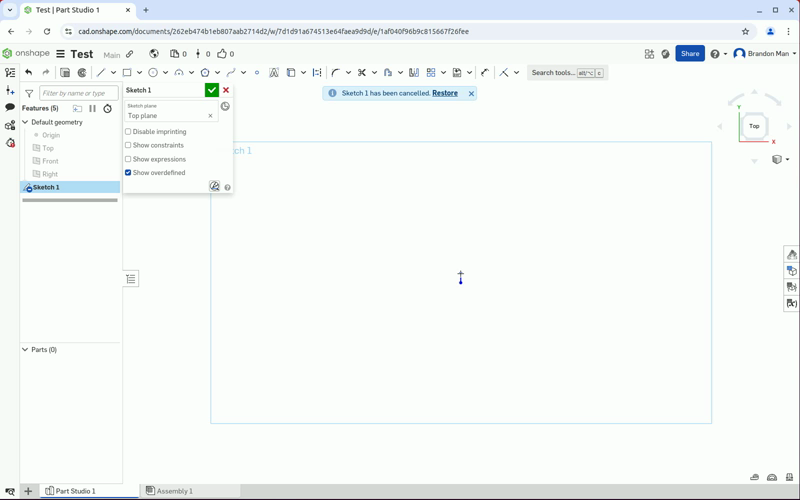
mouse_move(460, 273)
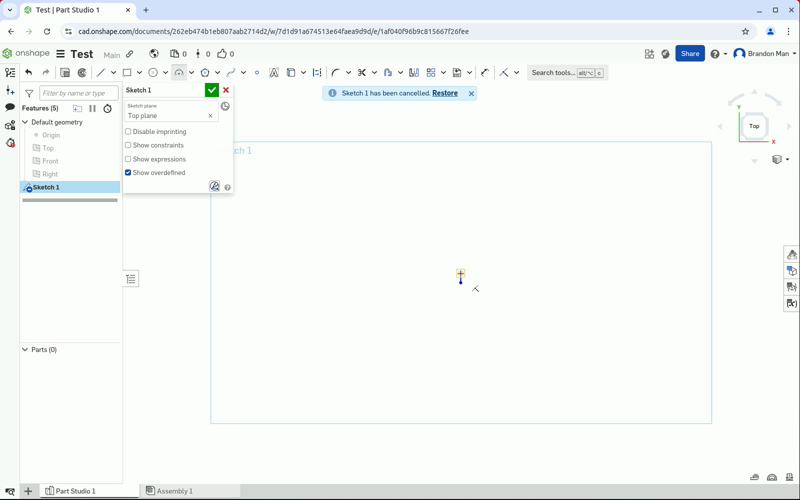
click(460, 273)
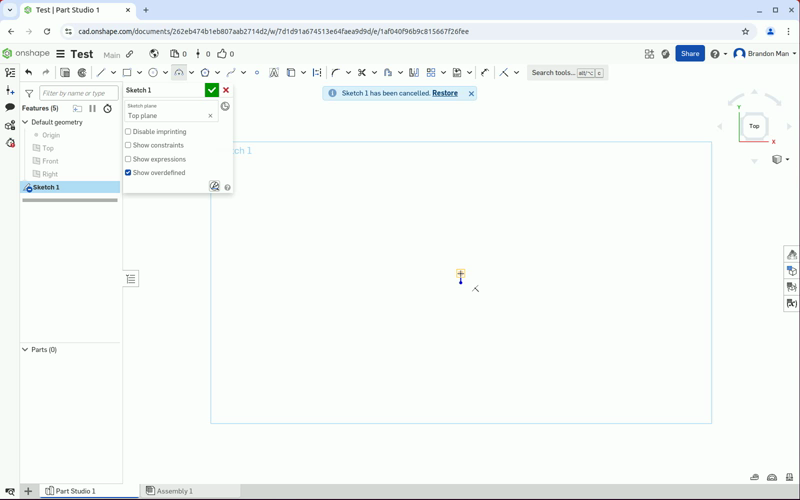
key_down(shift)
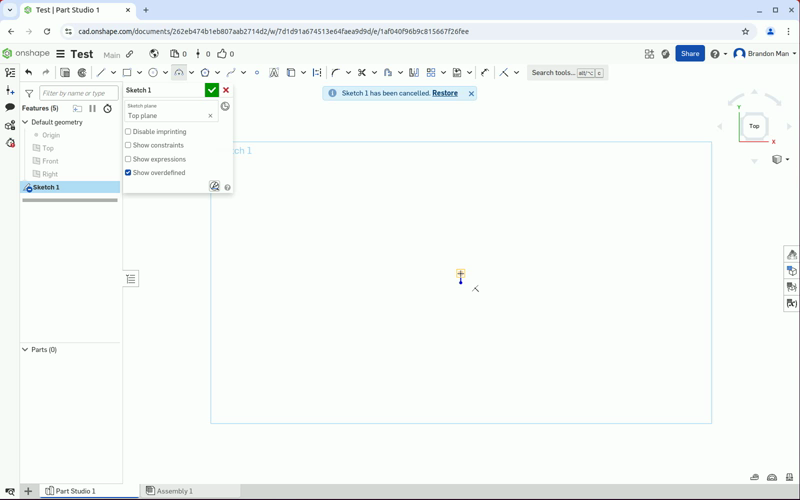
mouse_move(460, 180)
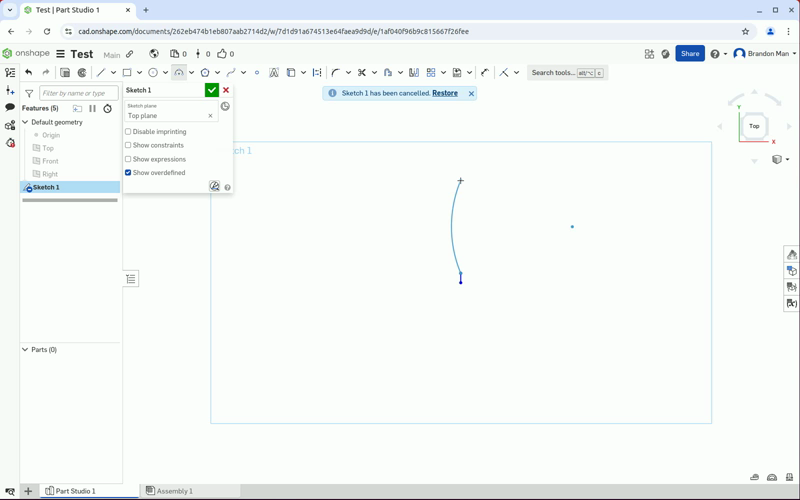
click(460, 180)
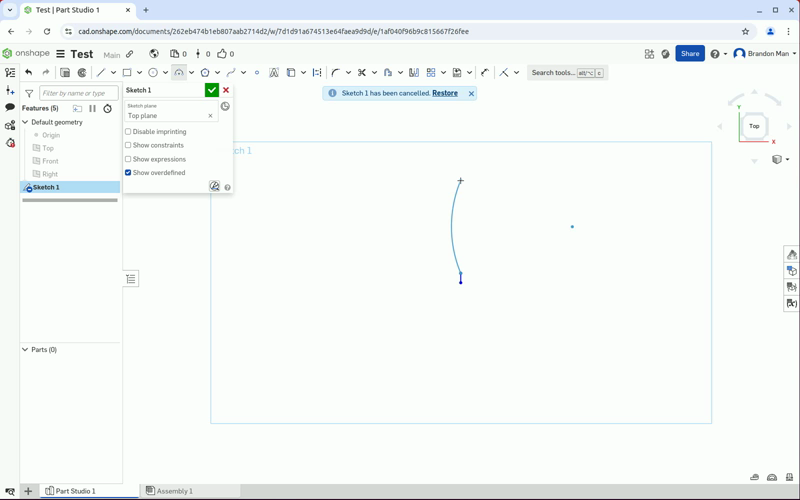
mouse_move(413, 226)
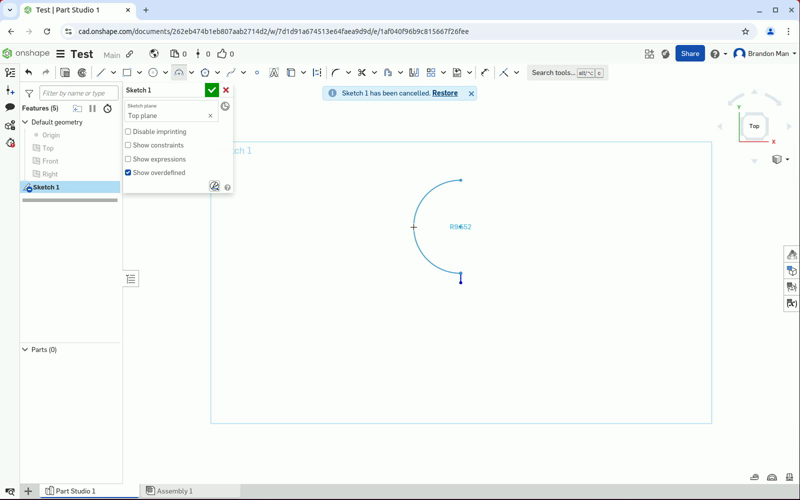
click(413, 226)
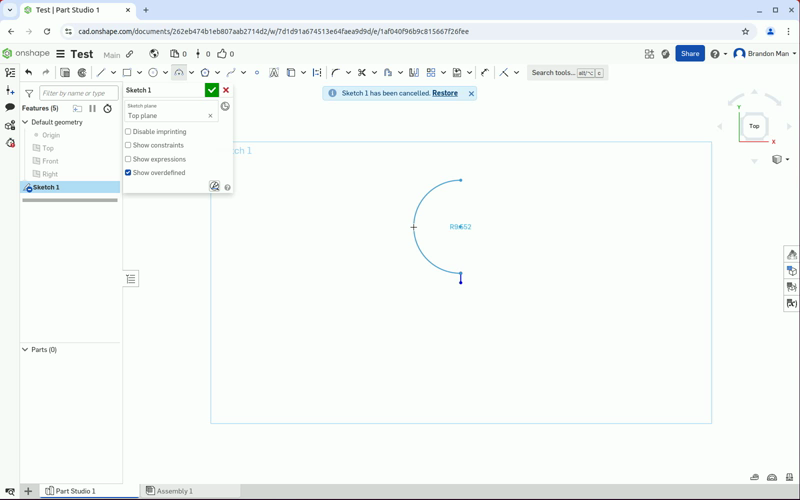
key_up(shift)
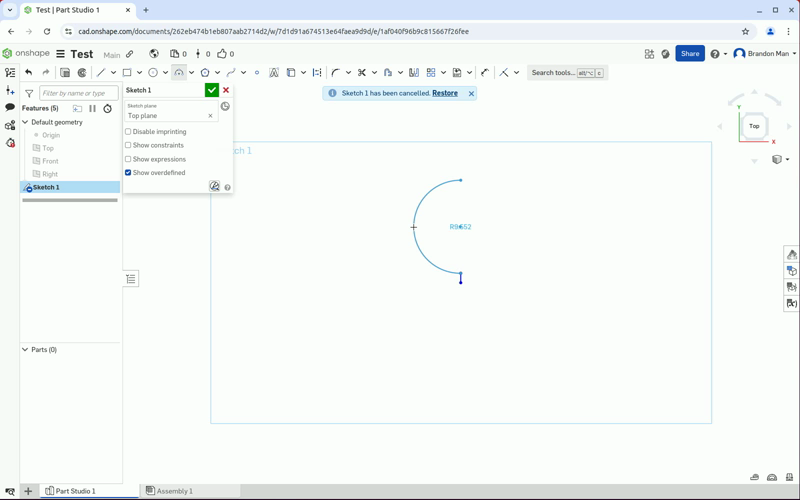
key(esc)
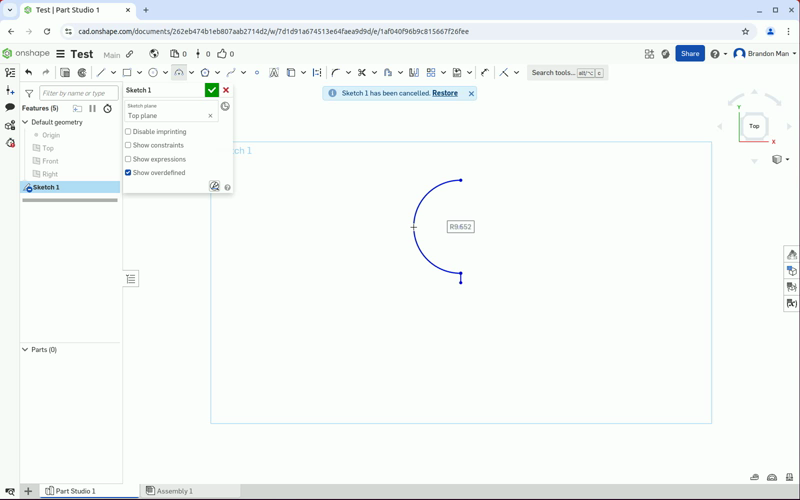
key(l)
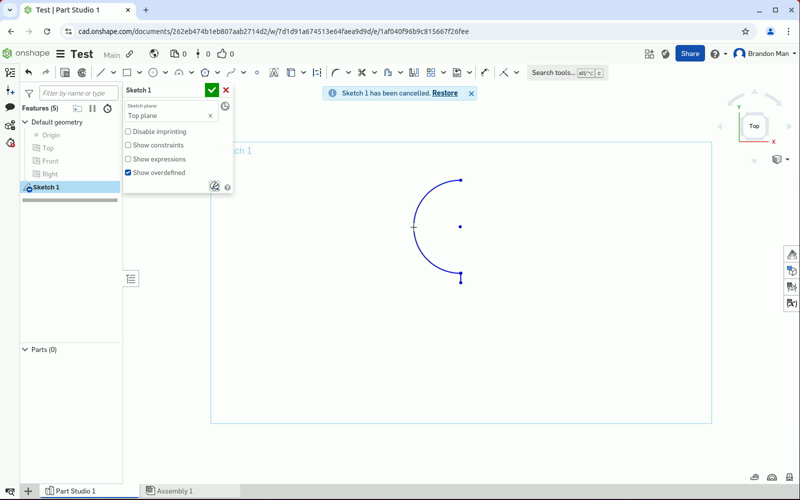
mouse_move(460, 180)
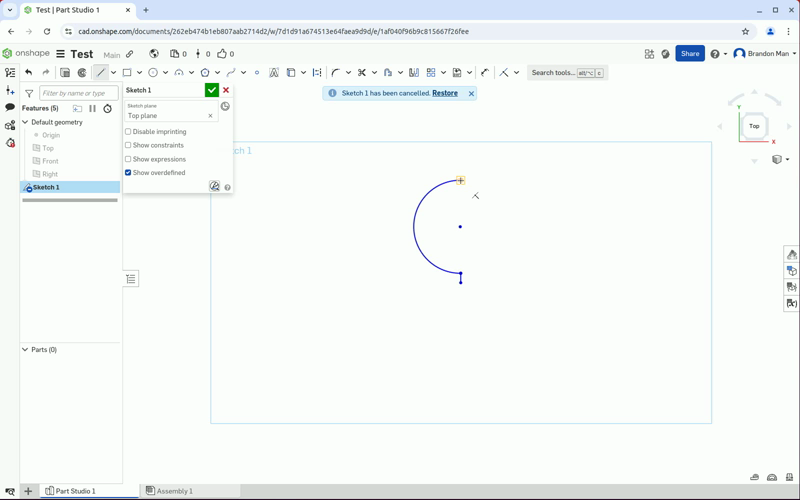
click(460, 180)
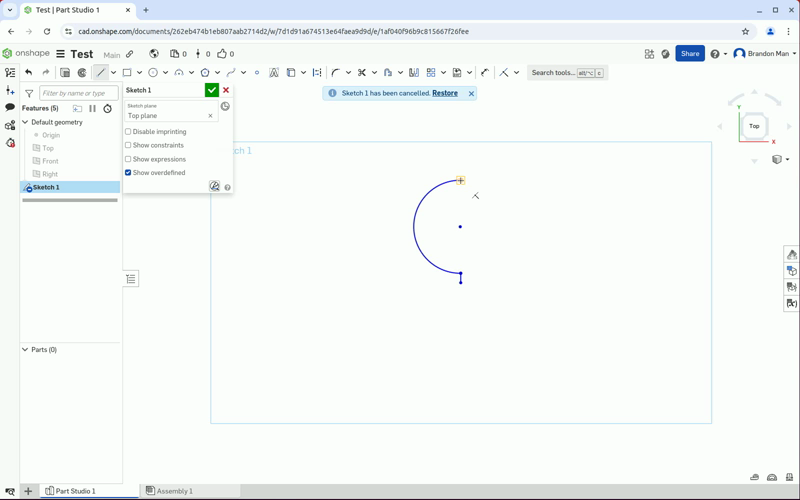
key_down(shift)
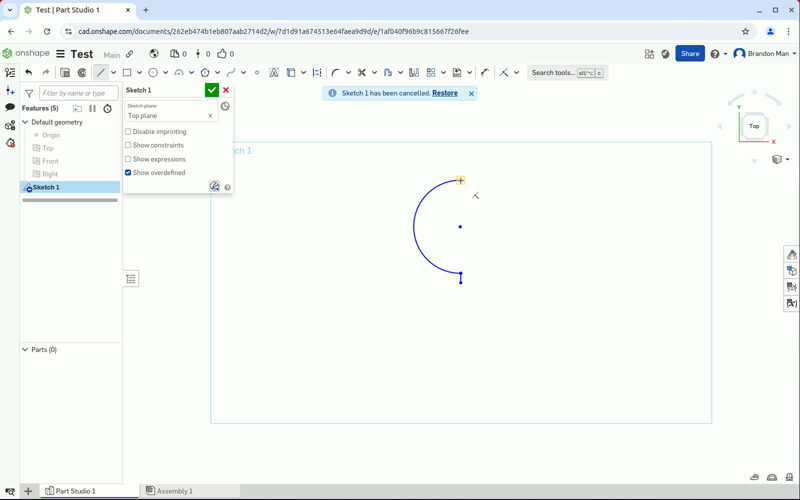
mouse_move(490, 180)
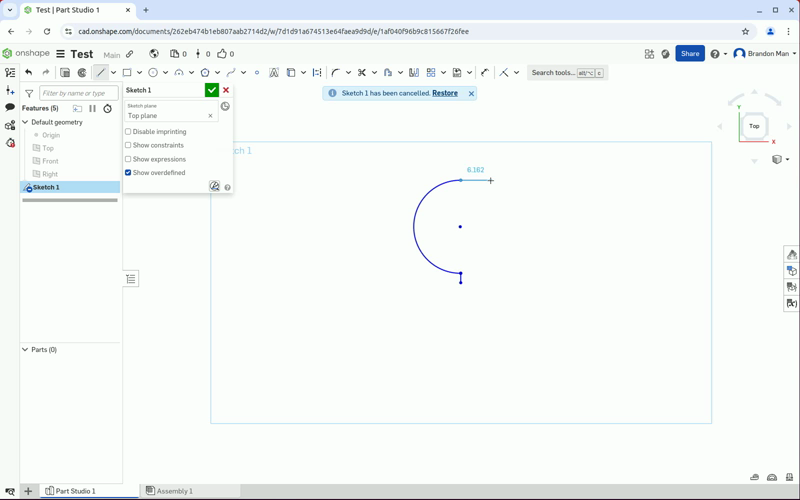
mouse_move(460, 170)
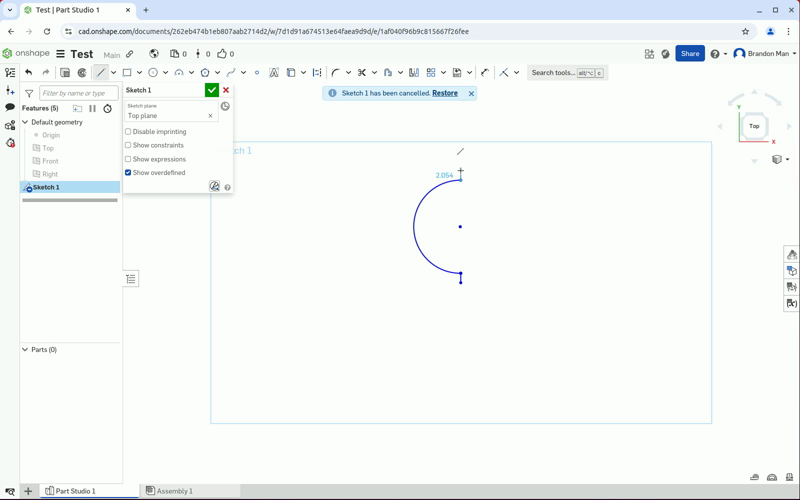
click(460, 170)
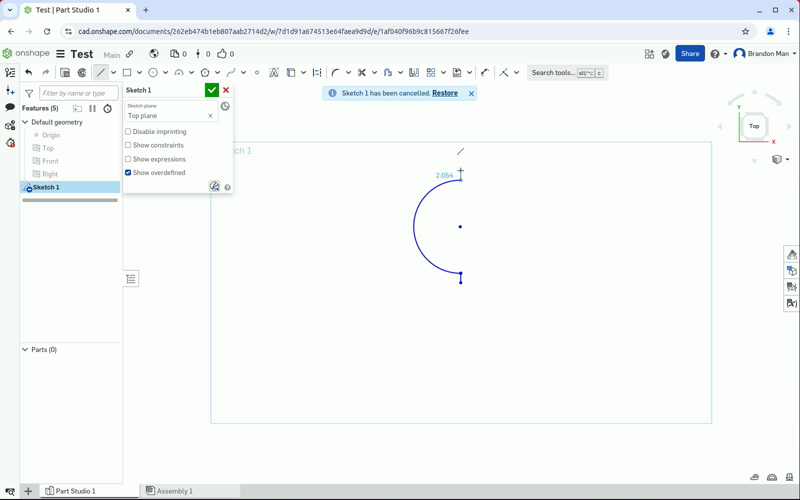
key_up(shift)
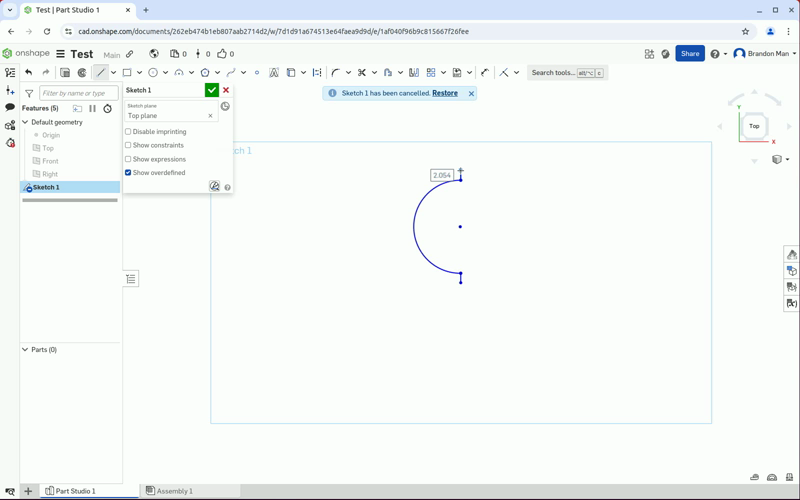
key(esc)
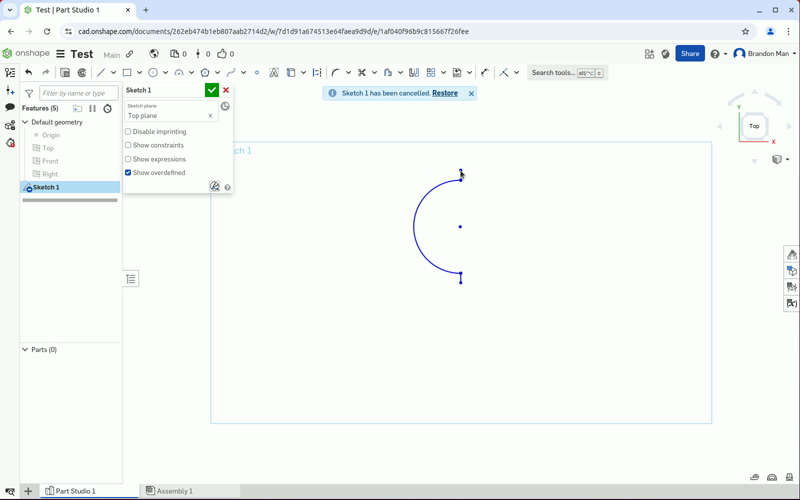
key(a)
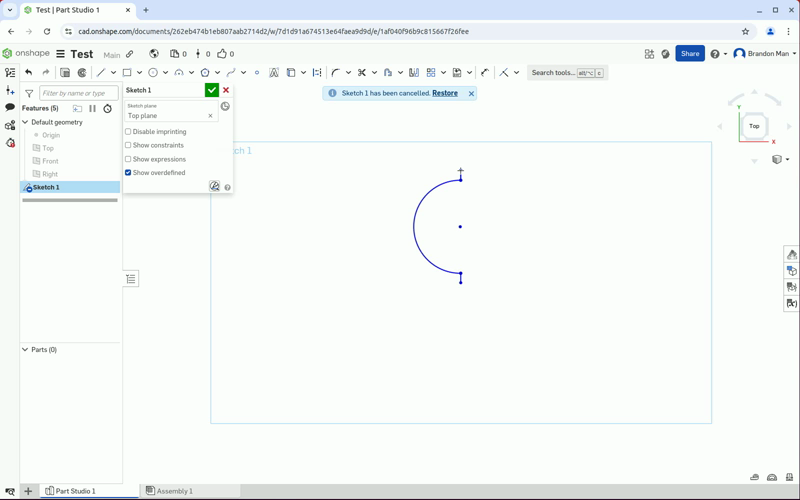
mouse_move(460, 170)
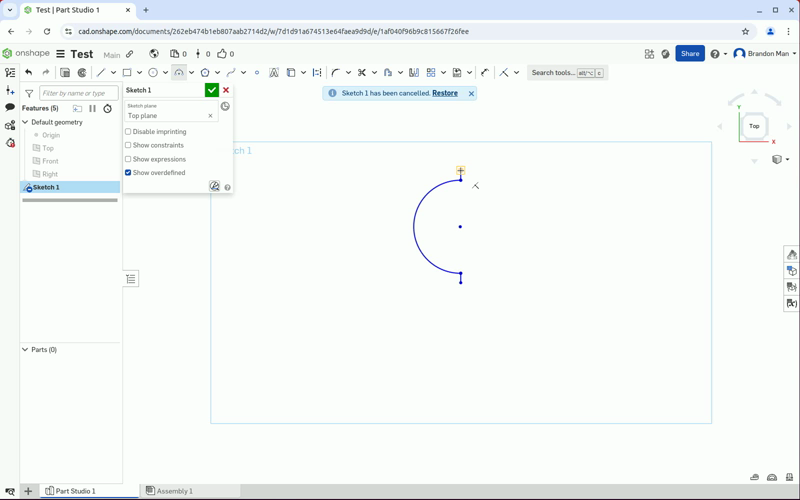
click(460, 170)
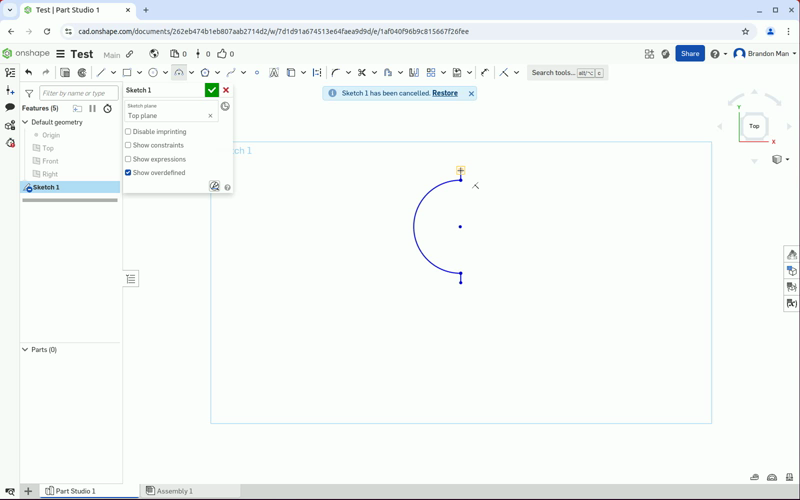
mouse_move(460, 282)
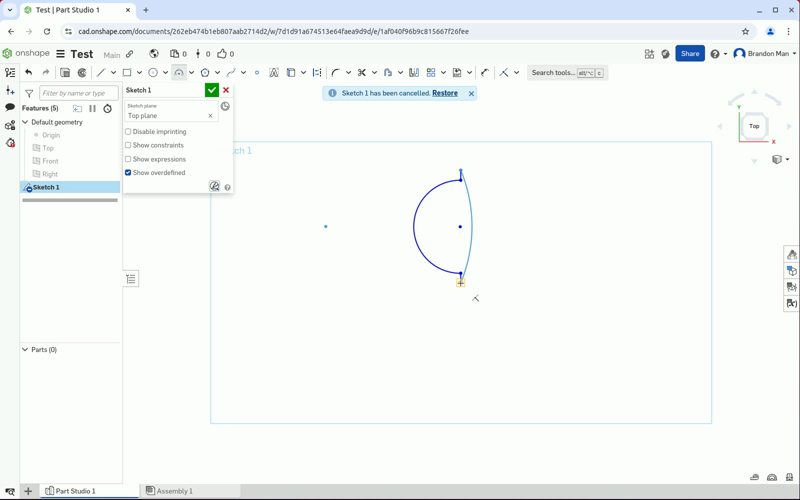
click(460, 282)
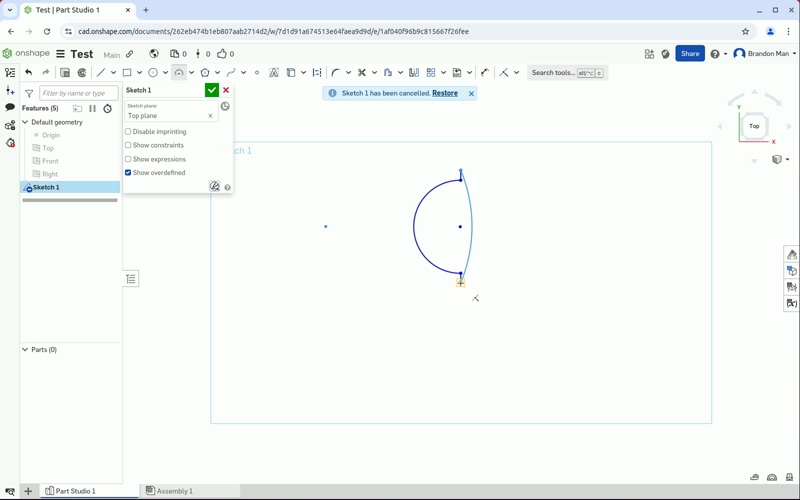
key_down(shift)
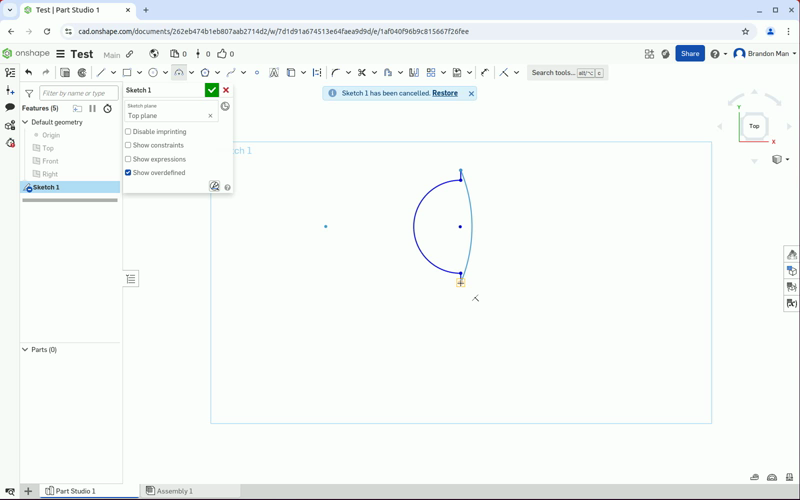
mouse_move(404, 226)
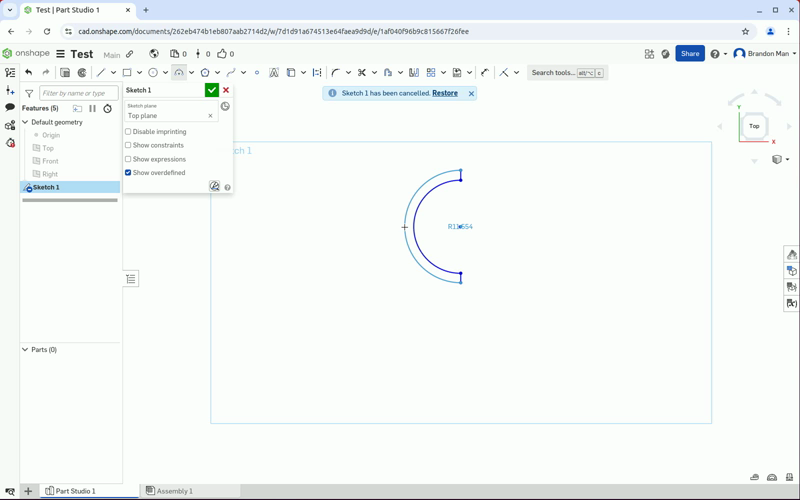
click(404, 226)
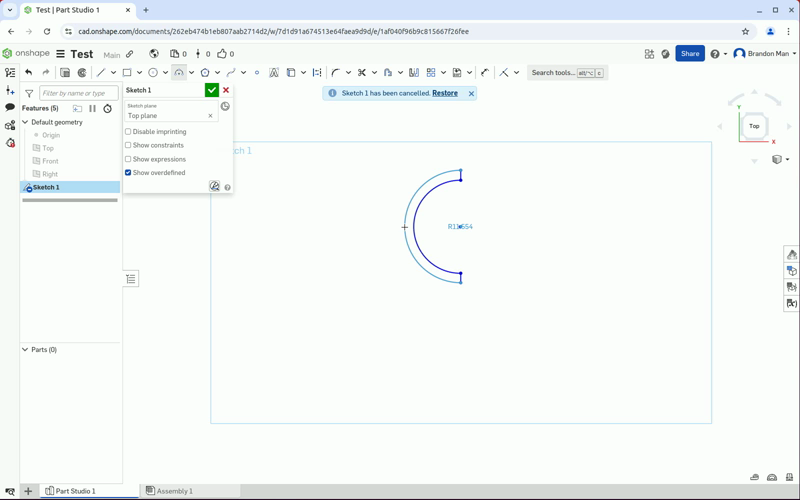
key_up(shift)
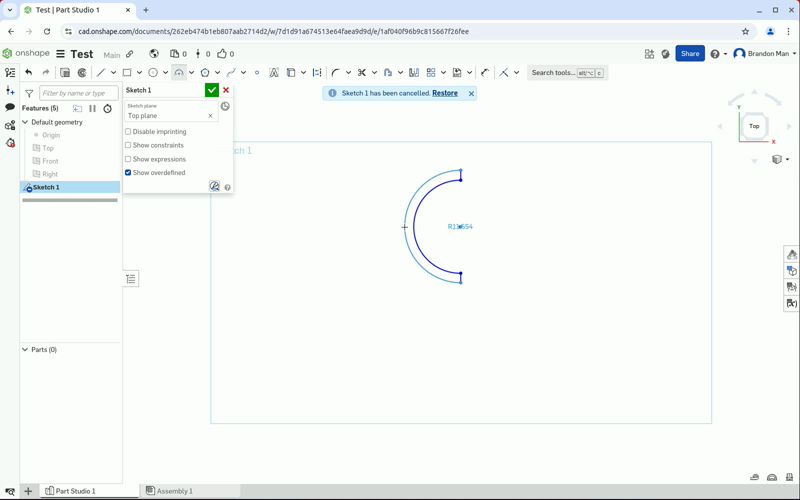
key(esc)
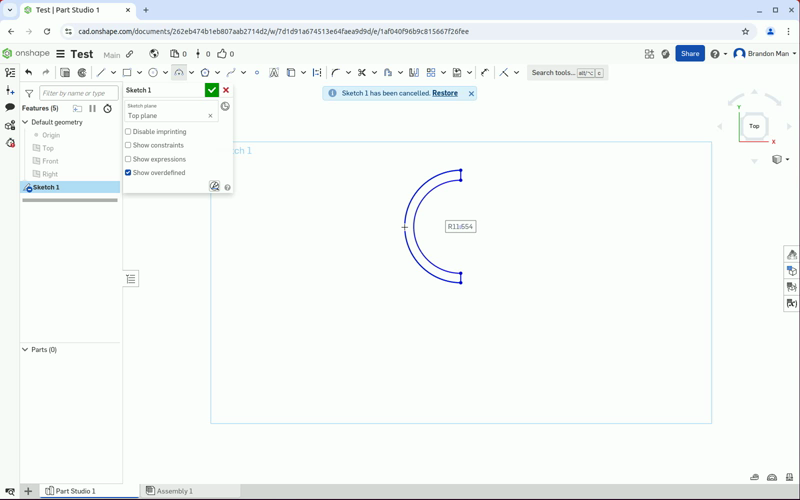
mouse_move(448, 229)
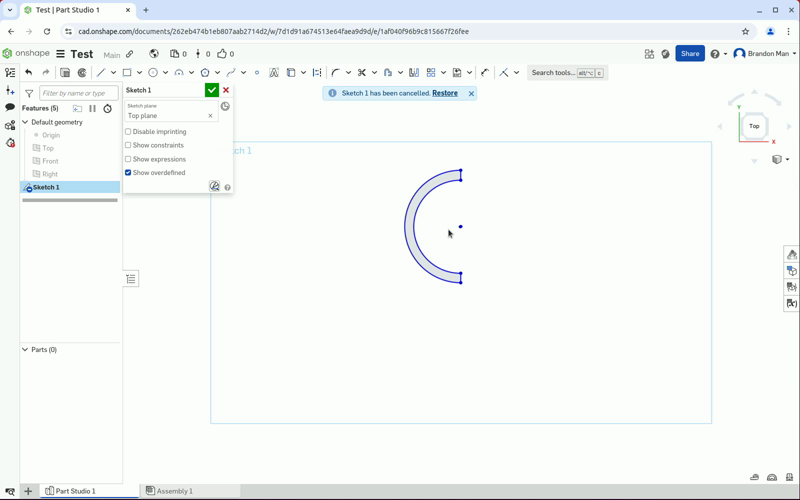
scroll(6)
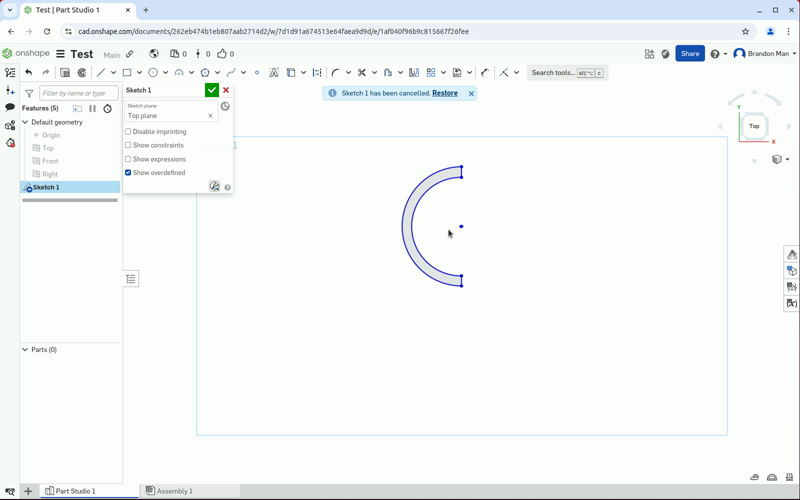
scroll(6)
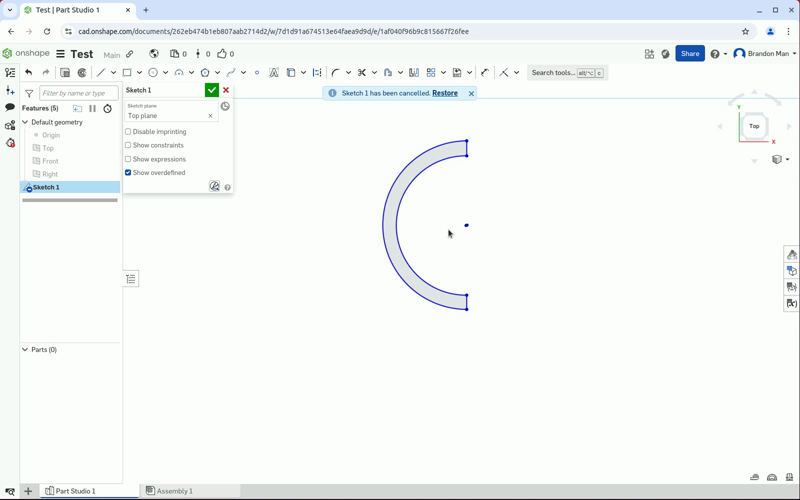
scroll(6)
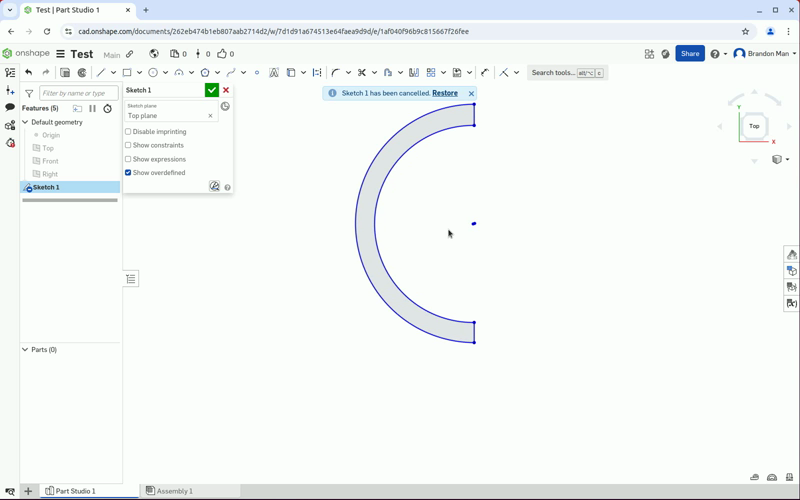
scroll(6)
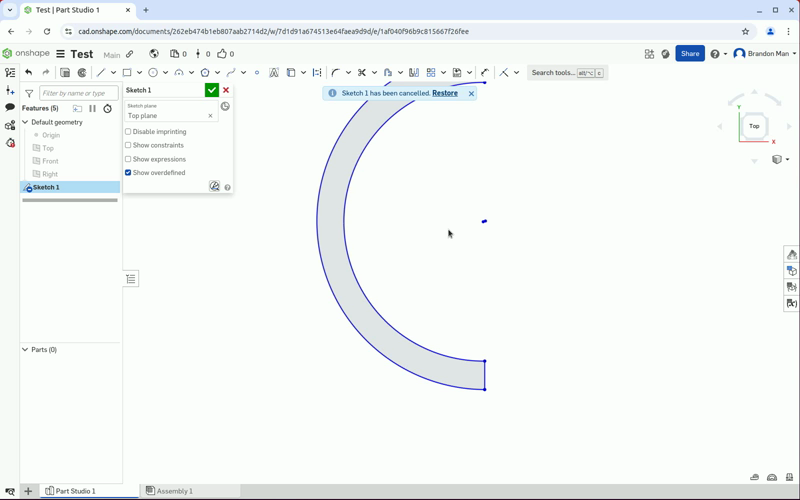
scroll(6)
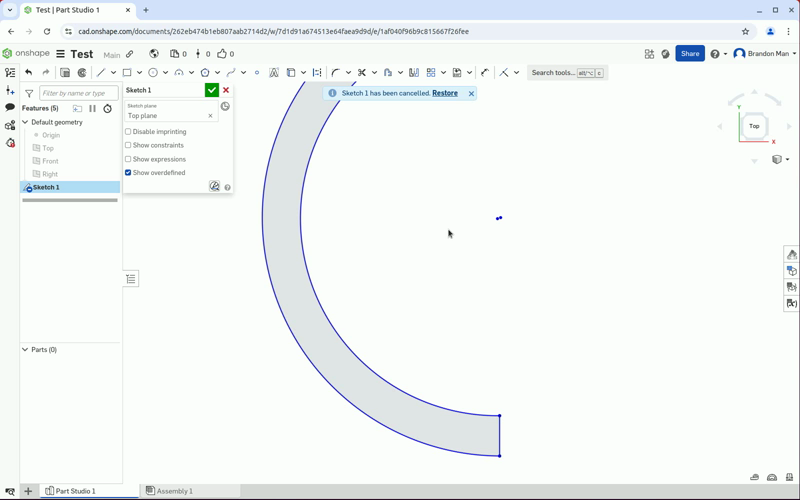
scroll(6)
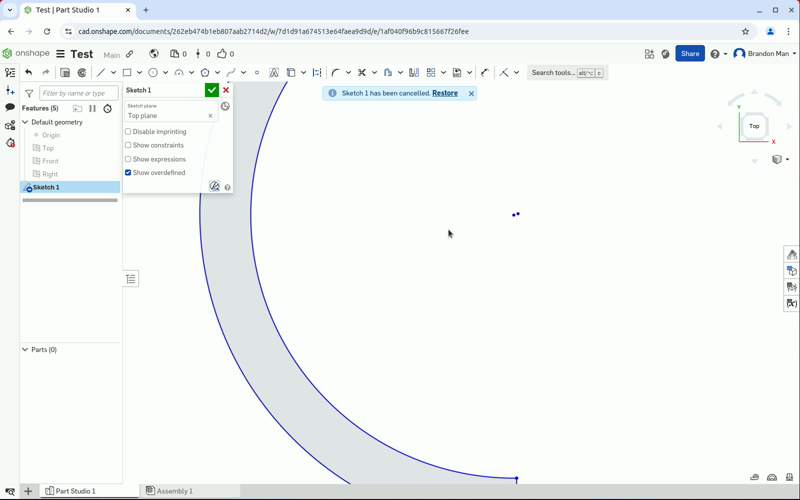
scroll(6)
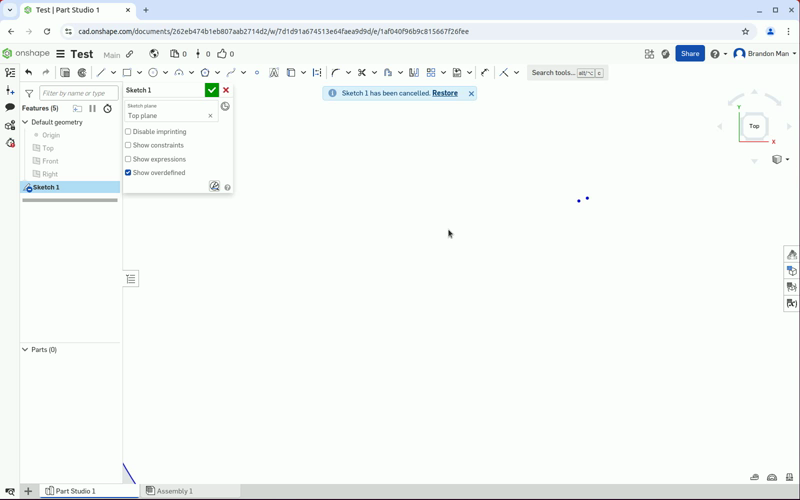
click(448, 229)
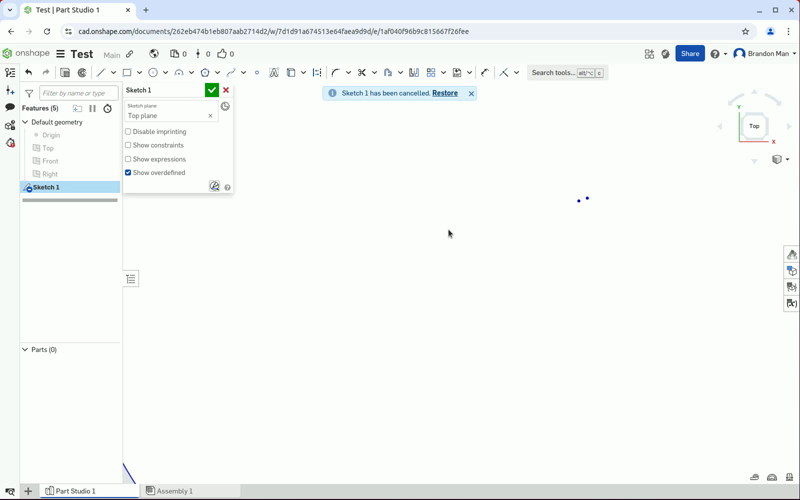
scroll(-6)
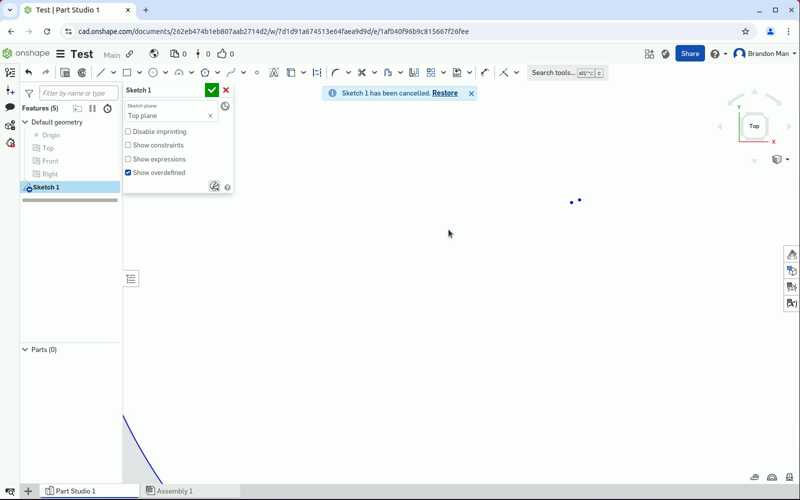
scroll(-6)
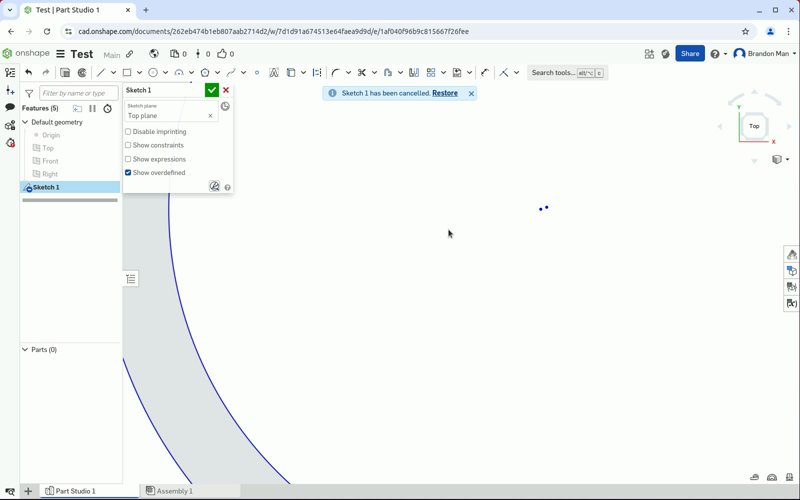
scroll(-6)
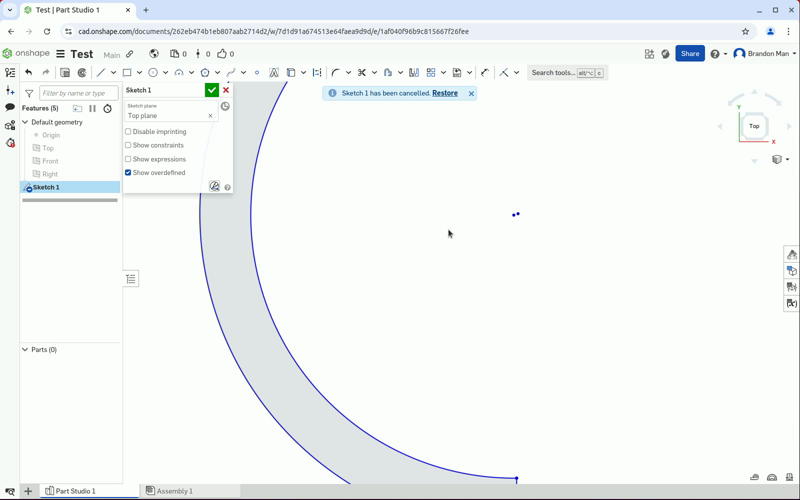
scroll(-6)
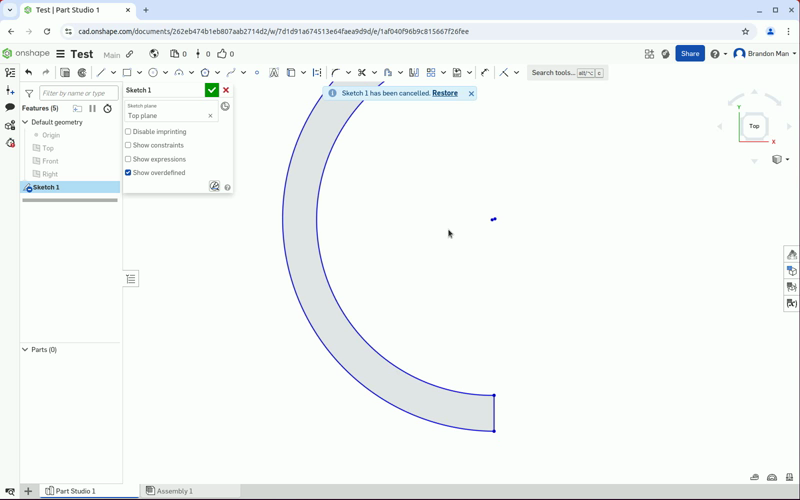
scroll(-6)
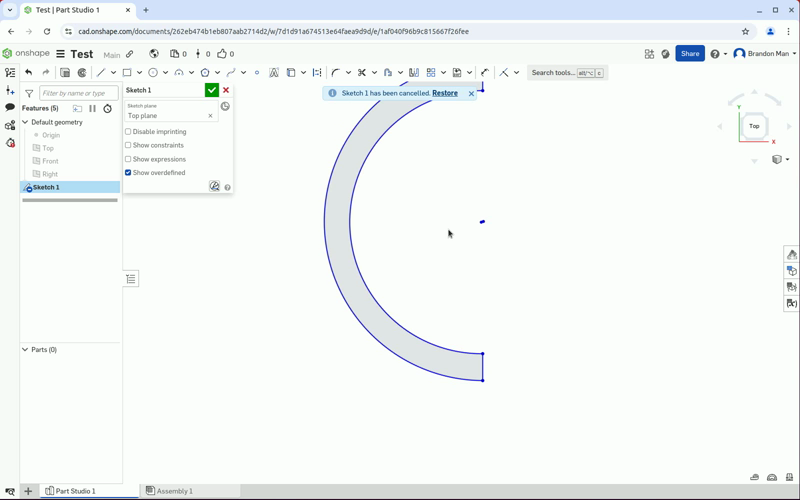
scroll(-6)
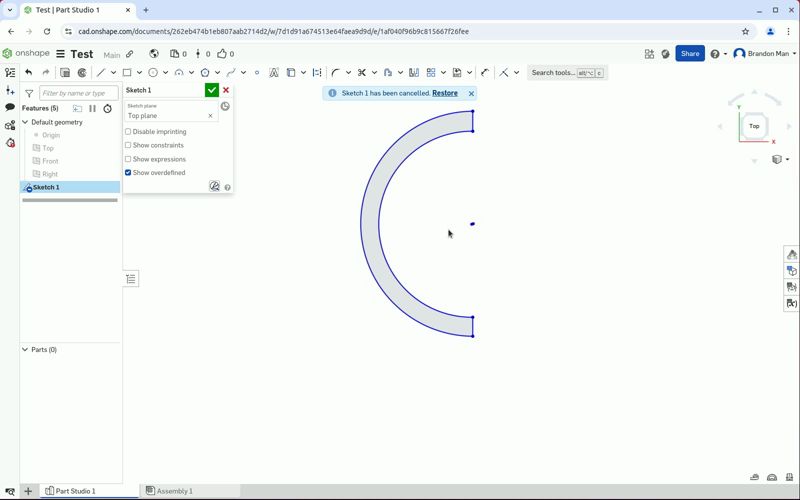
scroll(-6)
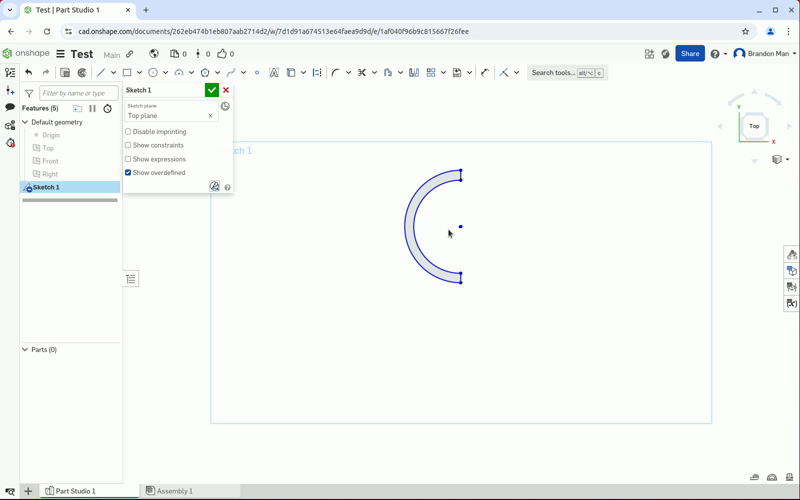
mouse_move(73, 352)
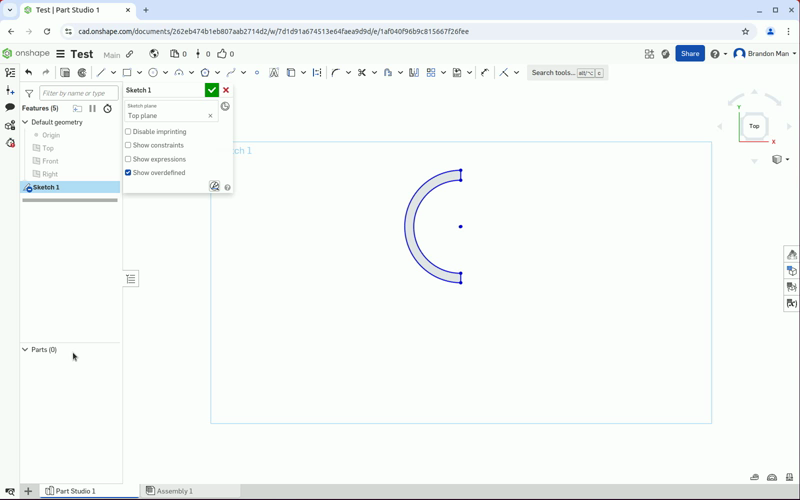
key(shift+y)
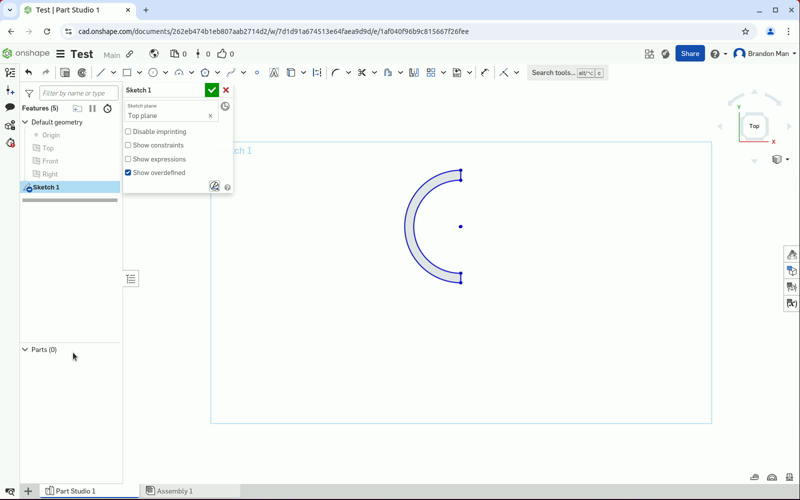
key(shift+e)
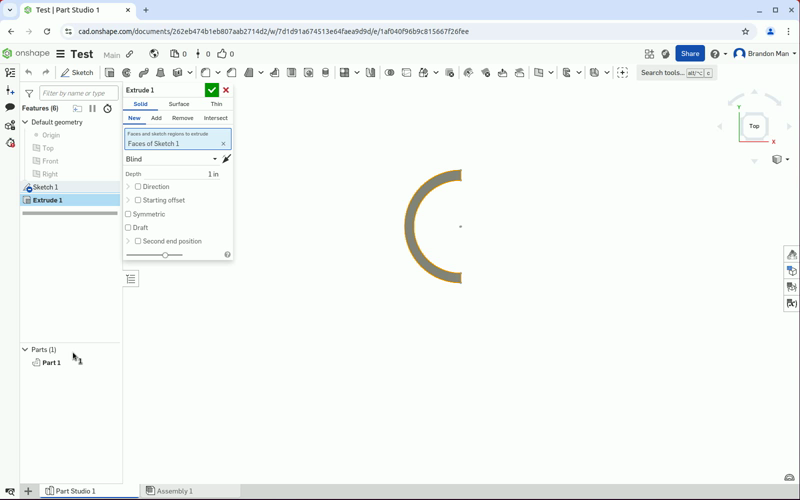
mouse_move(143, 106)
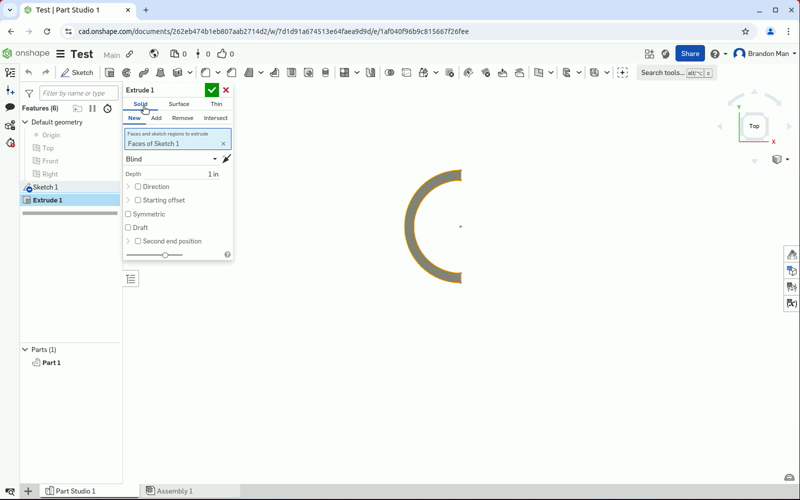
click(143, 106)
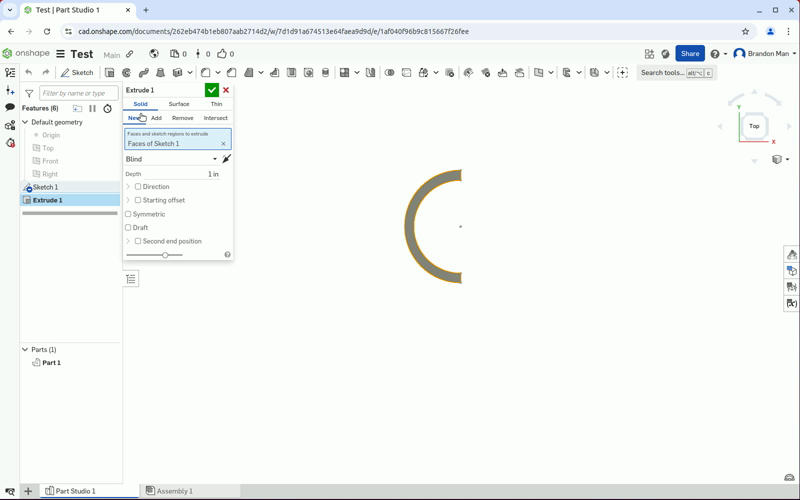
mouse_move(137, 120)
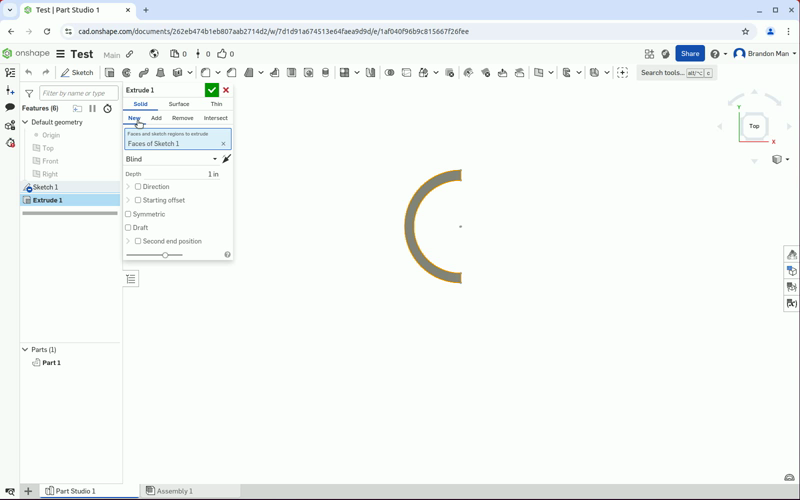
click(137, 120)
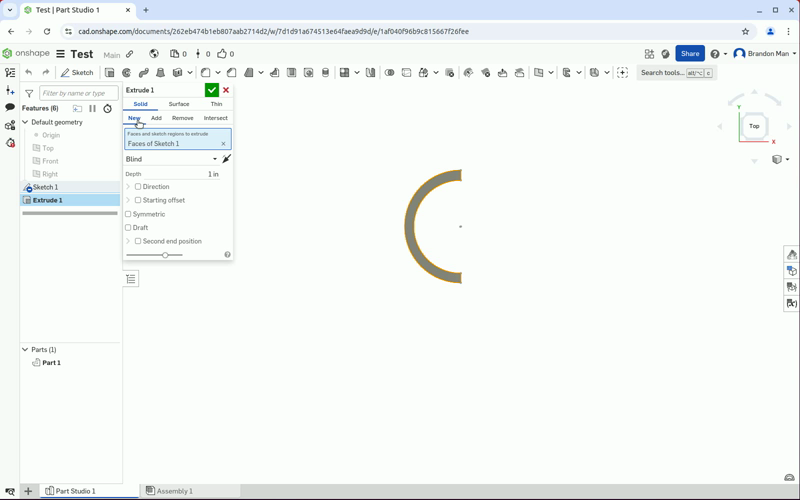
key(tab, 4)
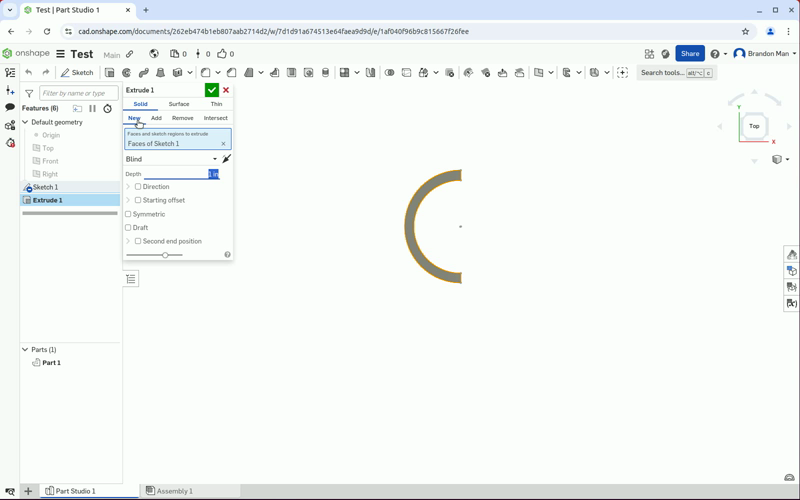
text(7.703)
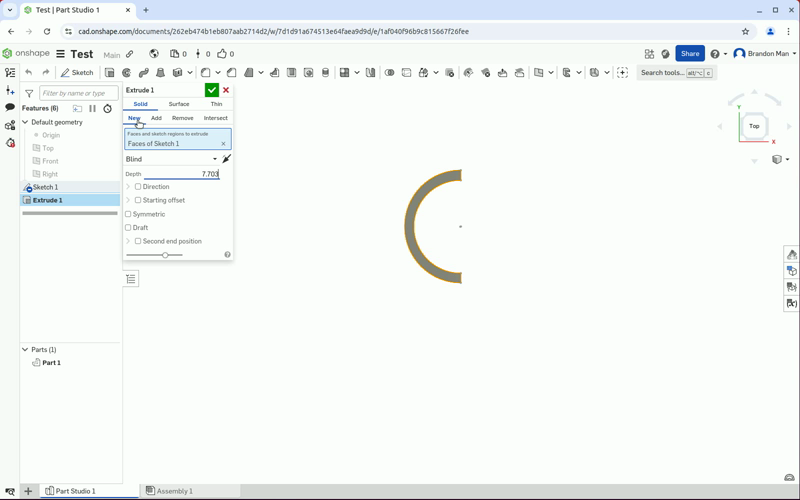
key(enter)
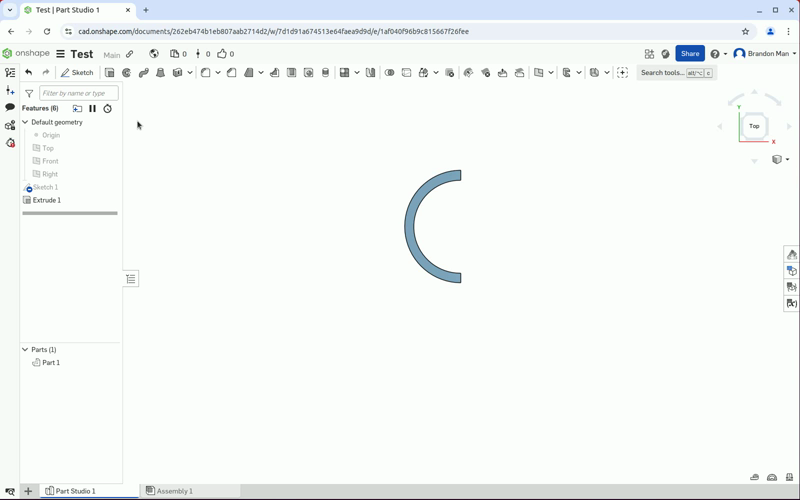
key(shift+h)
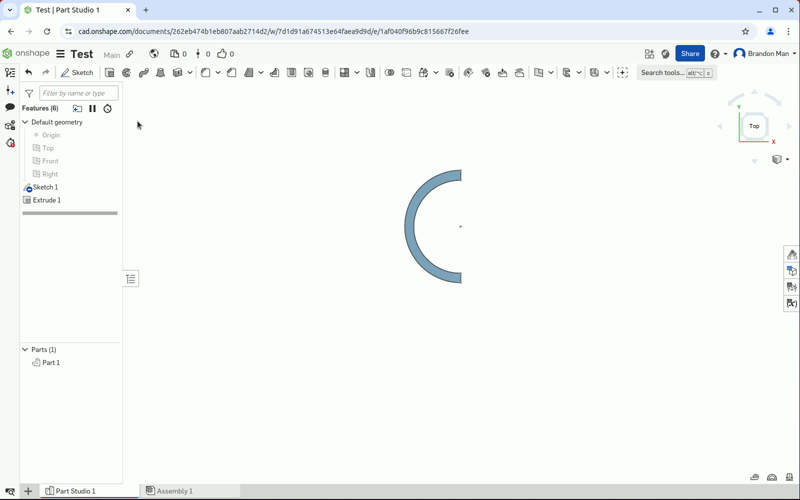
key(shift+h)
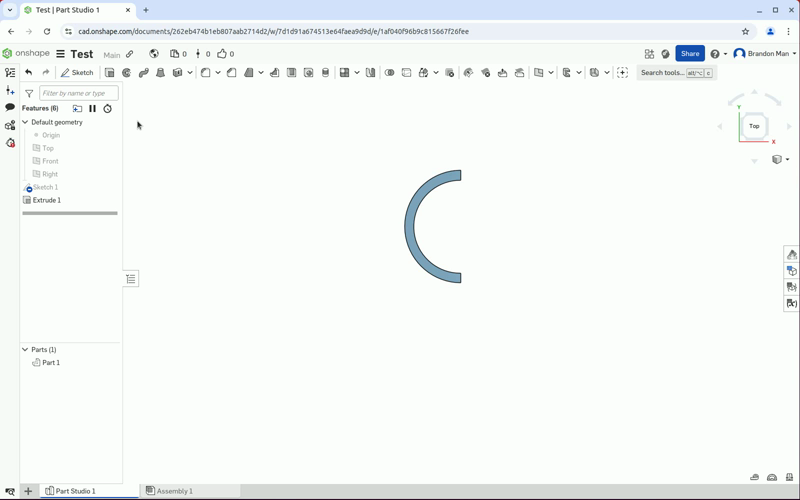
mouse_move(73, 189)
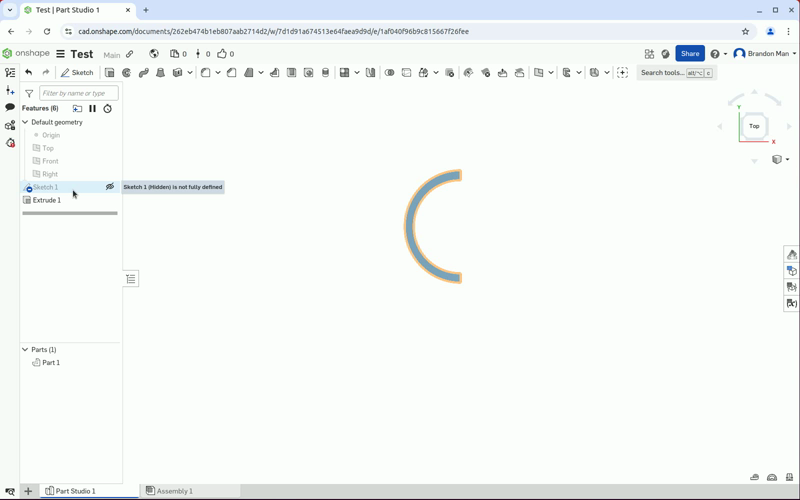
click(73, 189)
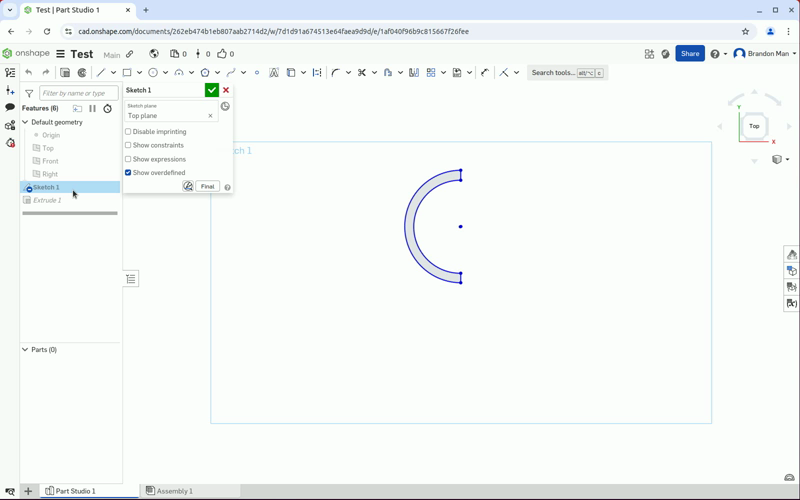
mouse_move(229, 92)
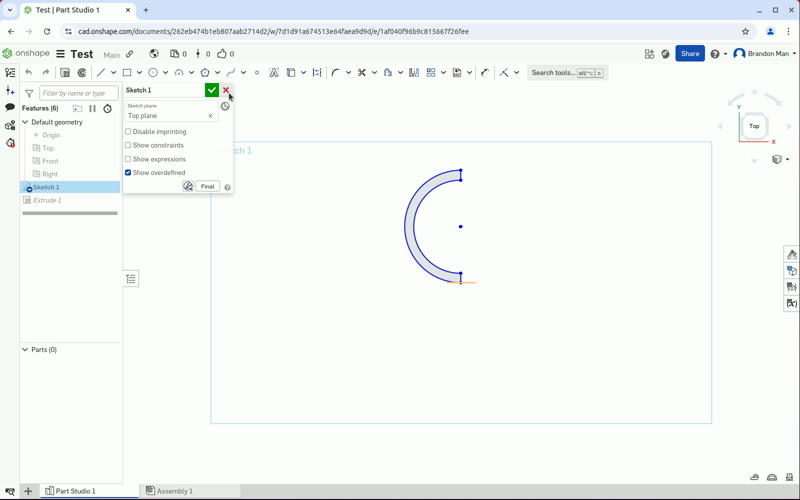
click(229, 92)
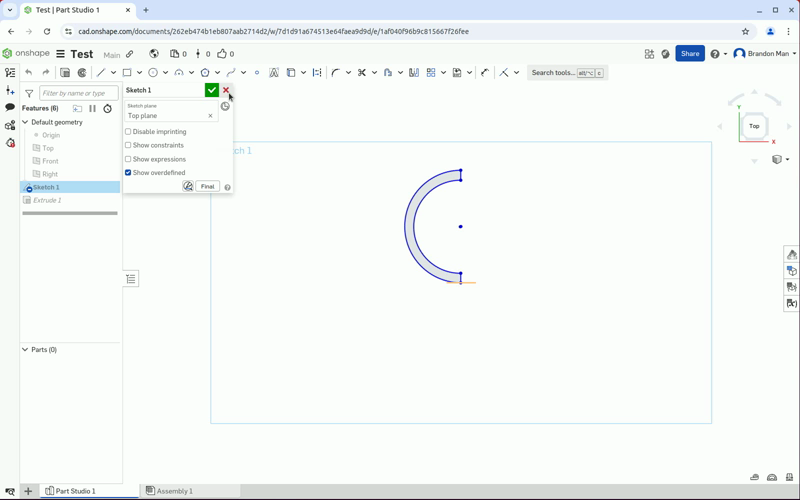
key(shift+s)
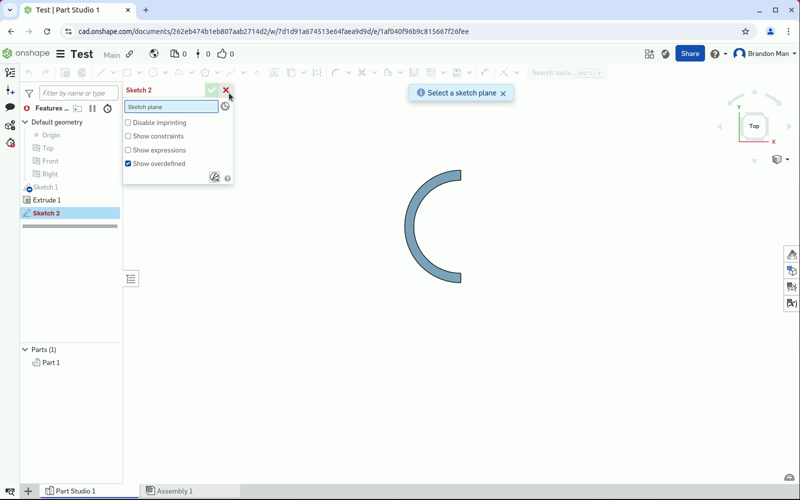
mouse_move(73, 150)
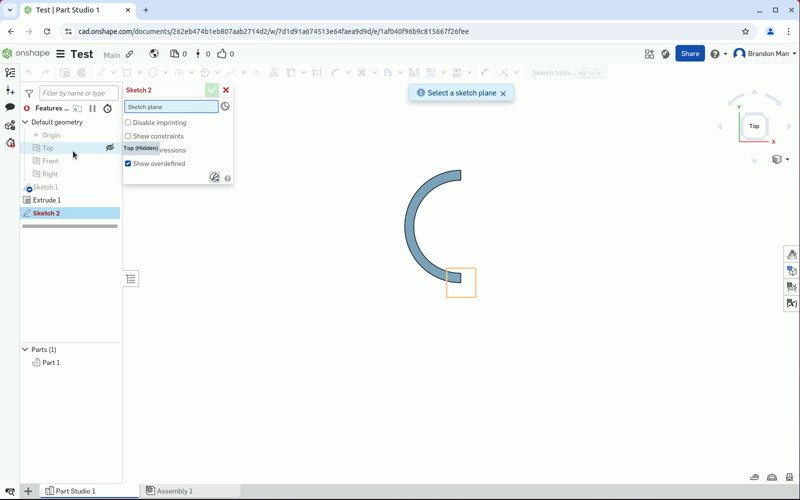
click(73, 150)
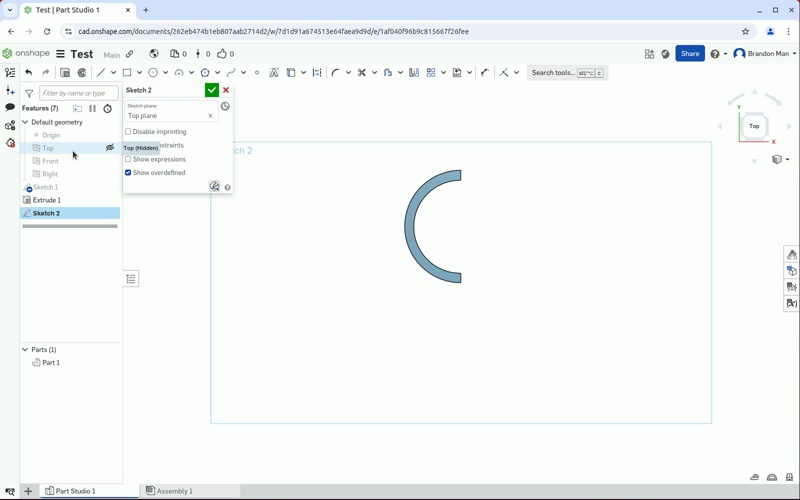
mouse_move(73, 352)
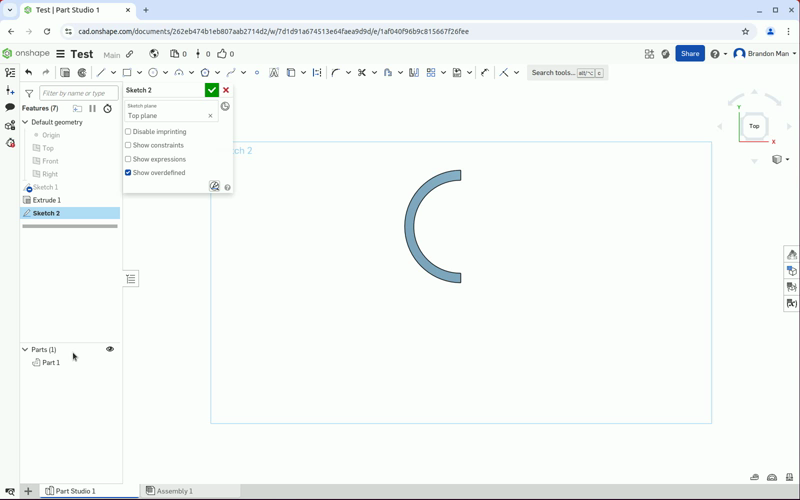
key(y)
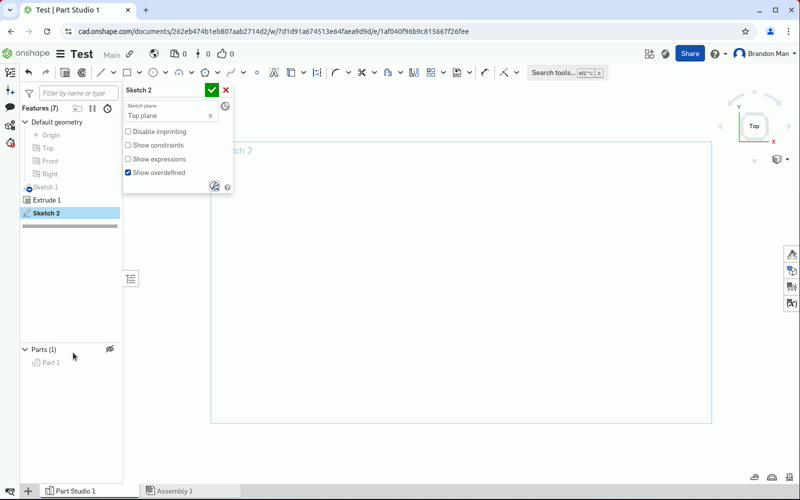
key(a)
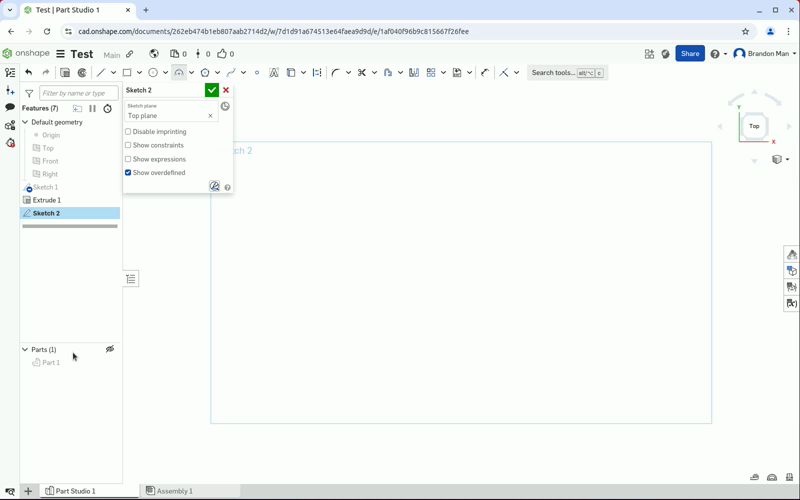
key_down(shift)
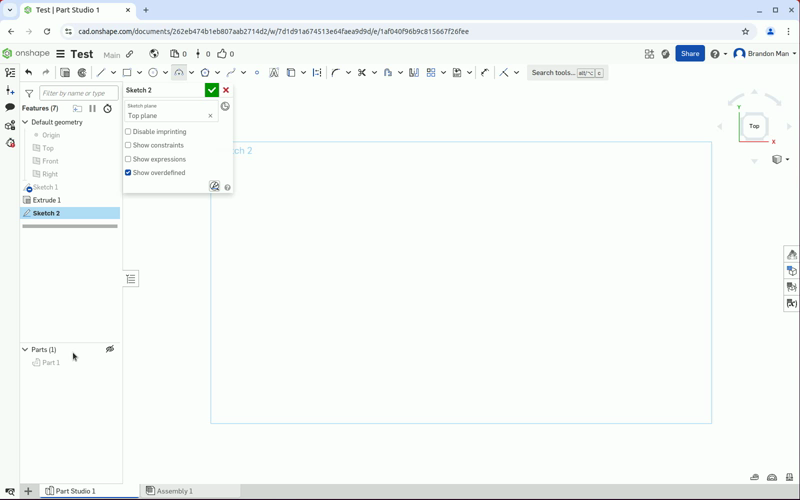
mouse_move(425, 294)
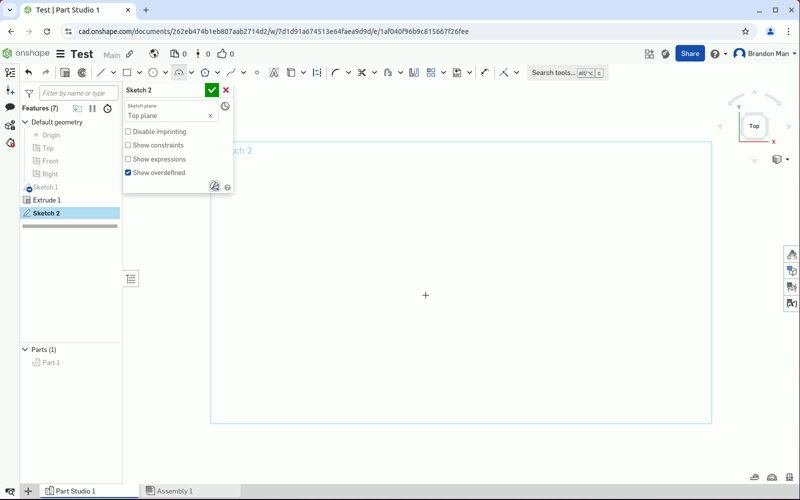
click(425, 294)
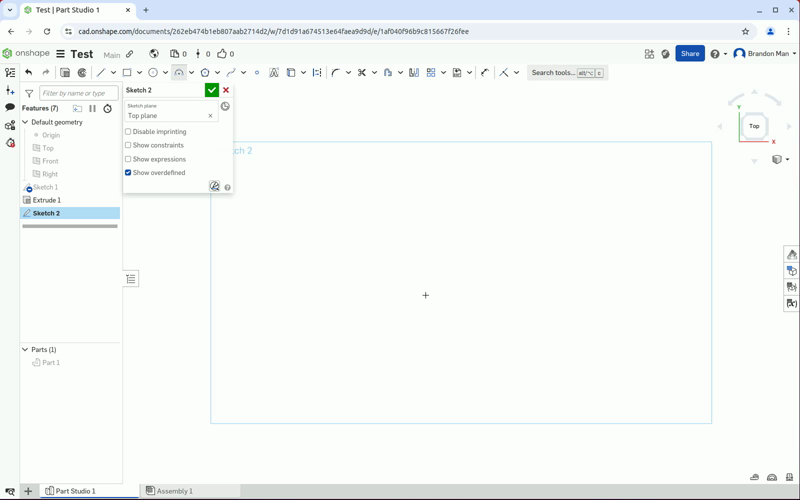
key_up(shift)
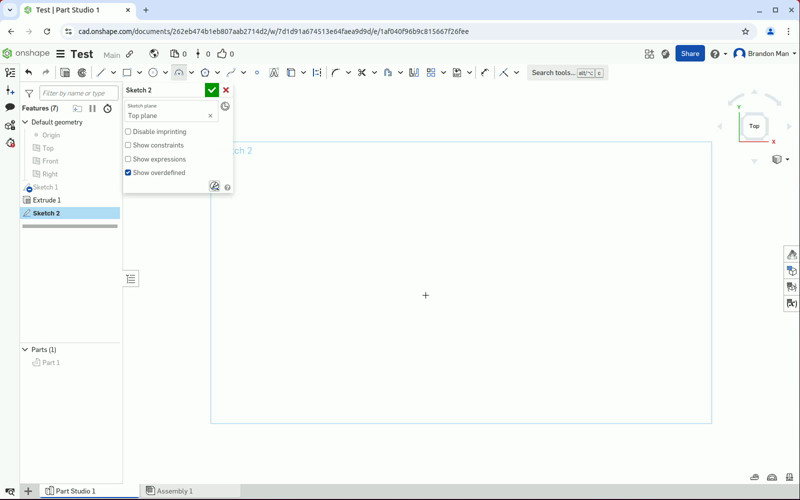
key_down(shift)
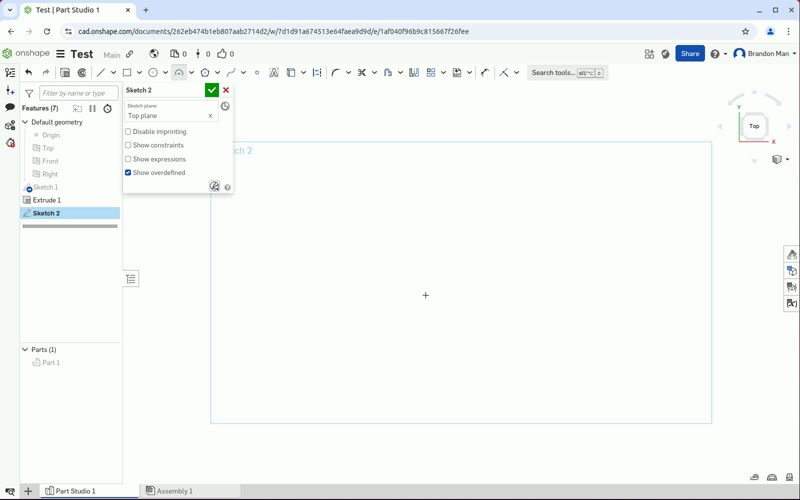
mouse_move(431, 388)
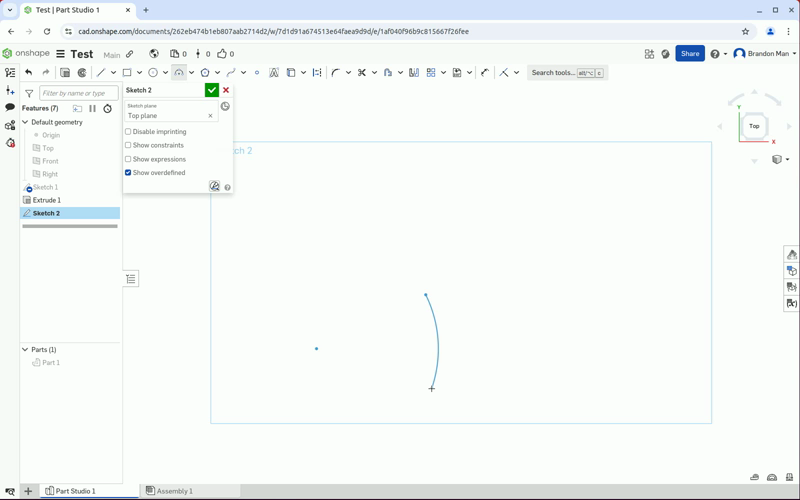
click(431, 388)
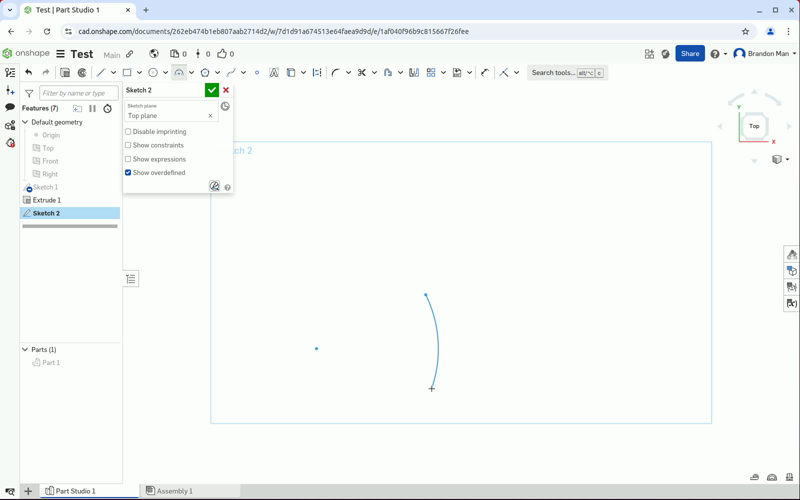
mouse_move(403, 342)
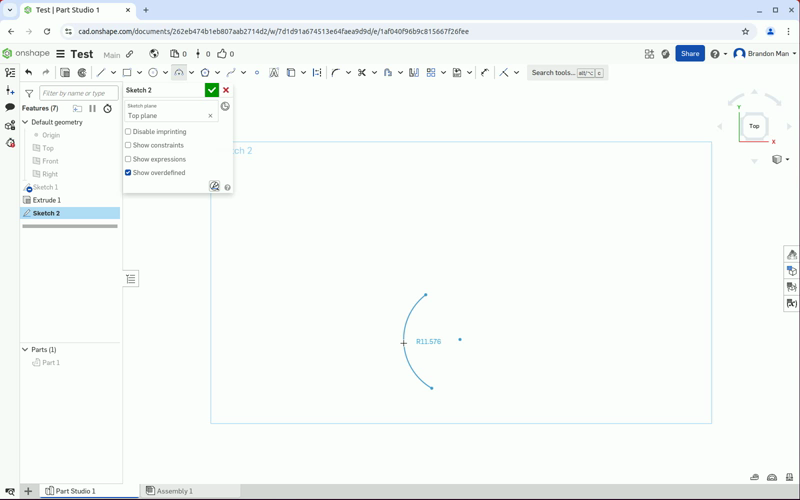
click(403, 342)
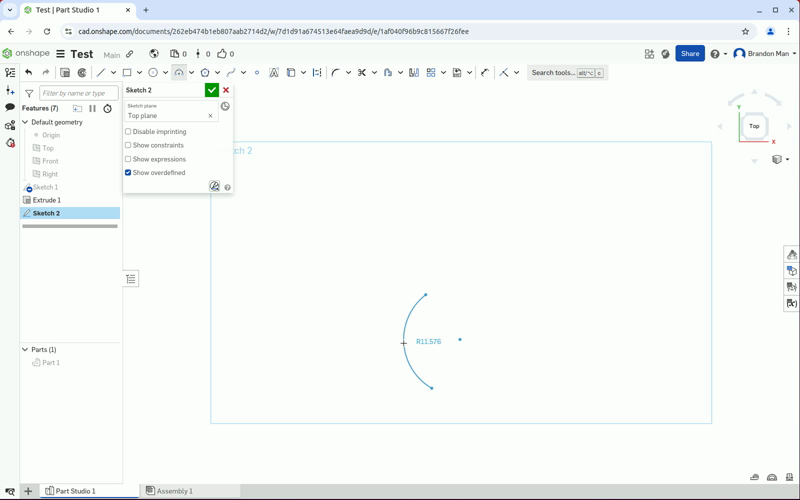
key_up(shift)
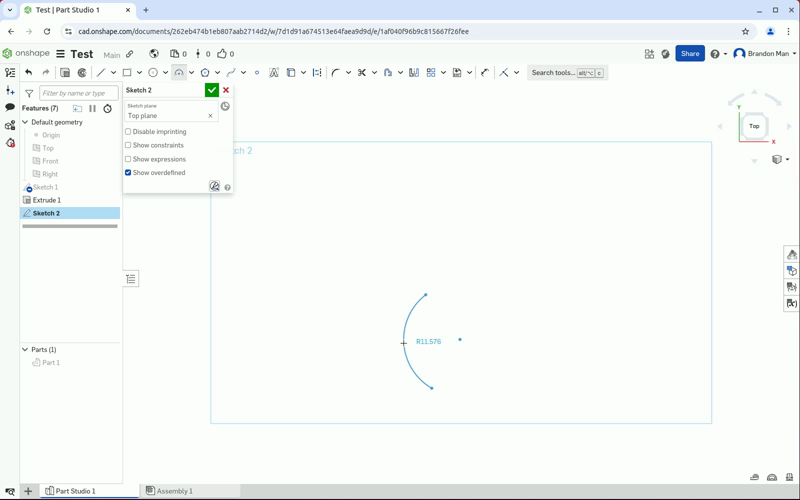
key(esc)
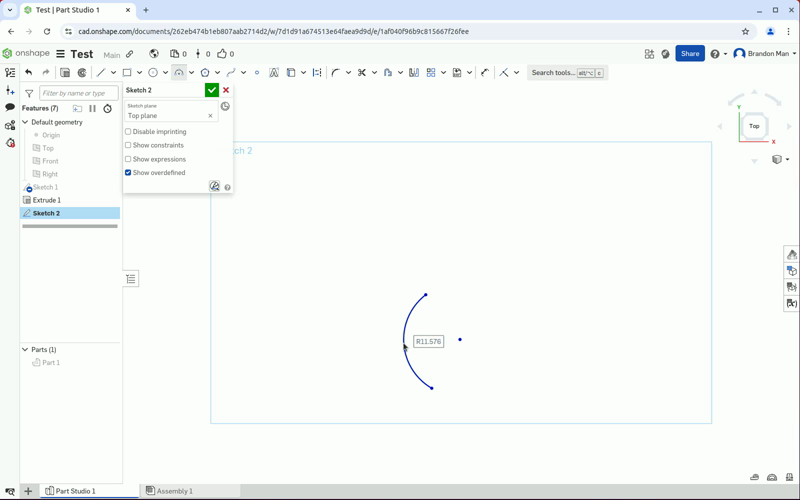
key(l)
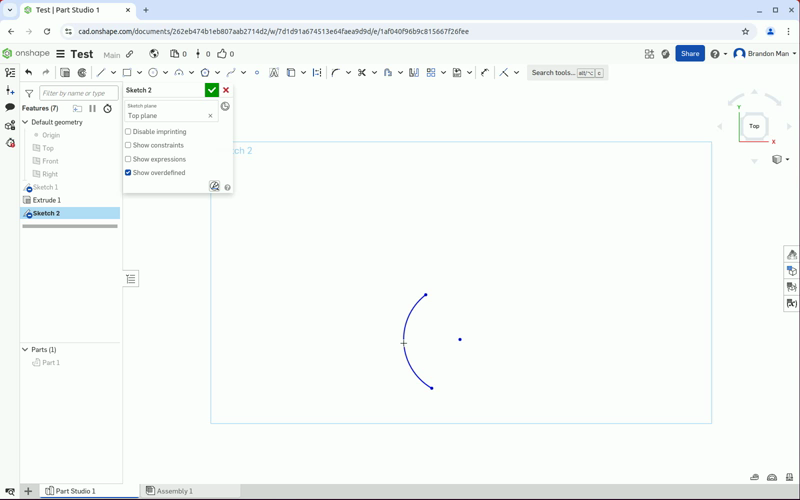
mouse_move(431, 388)
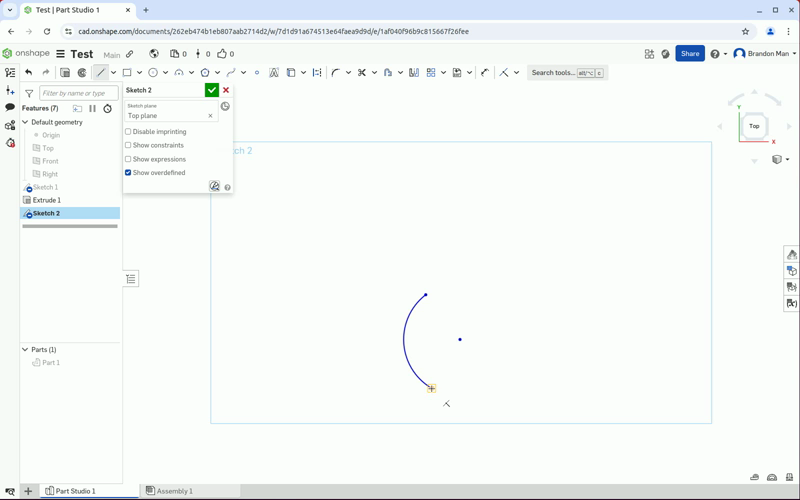
click(431, 388)
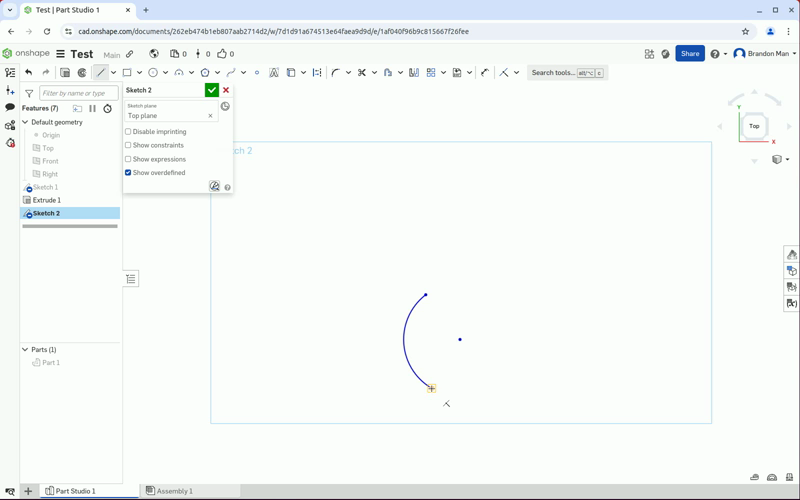
key_down(shift)
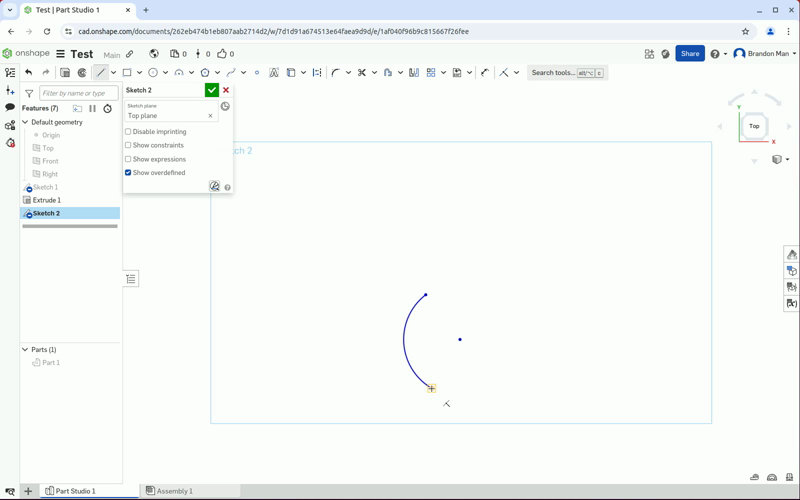
mouse_move(461, 388)
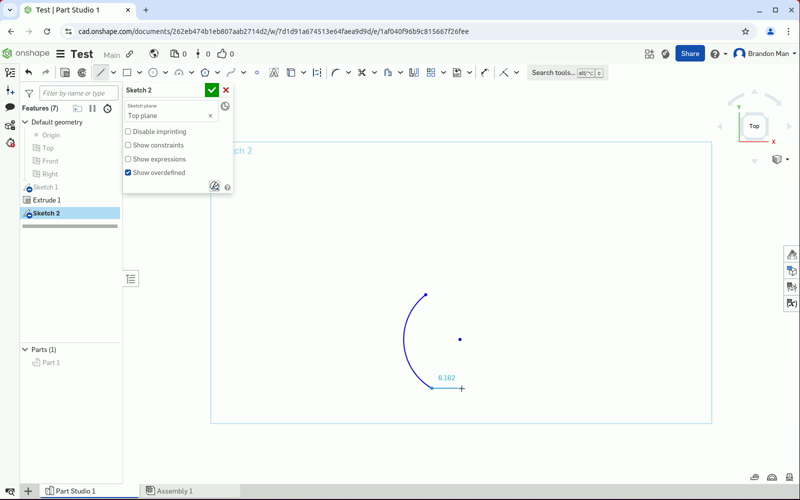
mouse_move(438, 388)
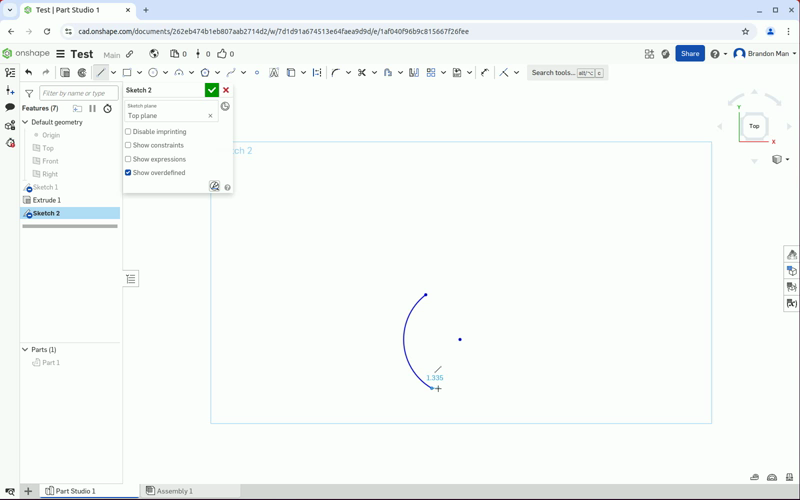
scroll(6)
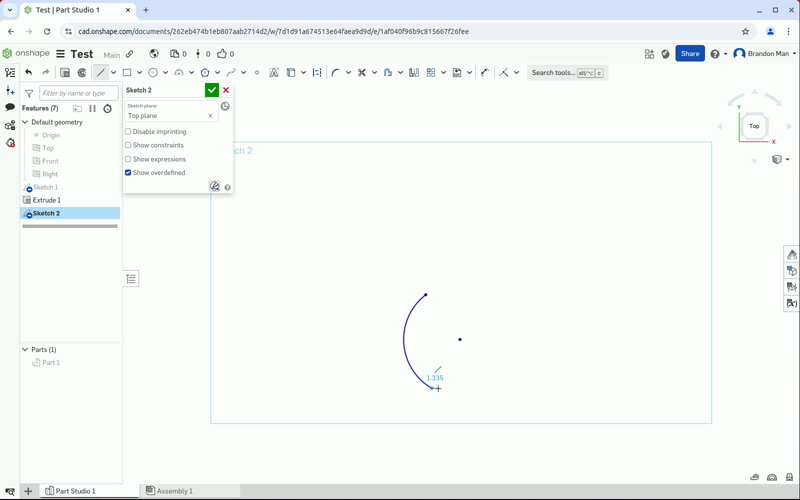
scroll(6)
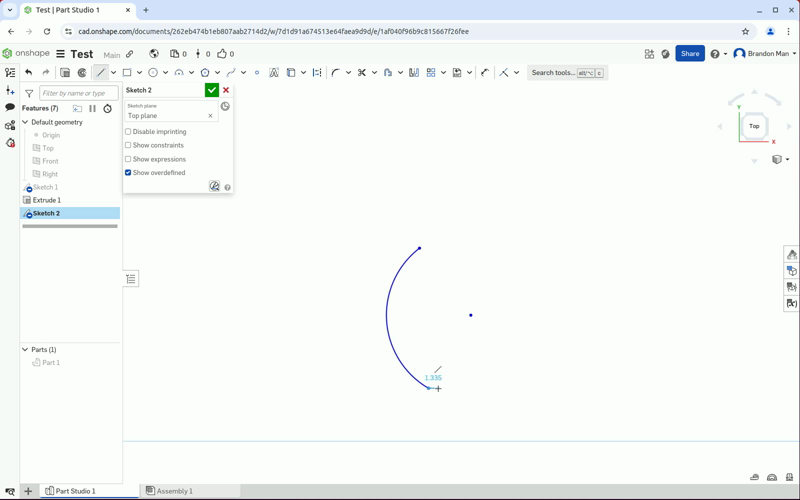
scroll(6)
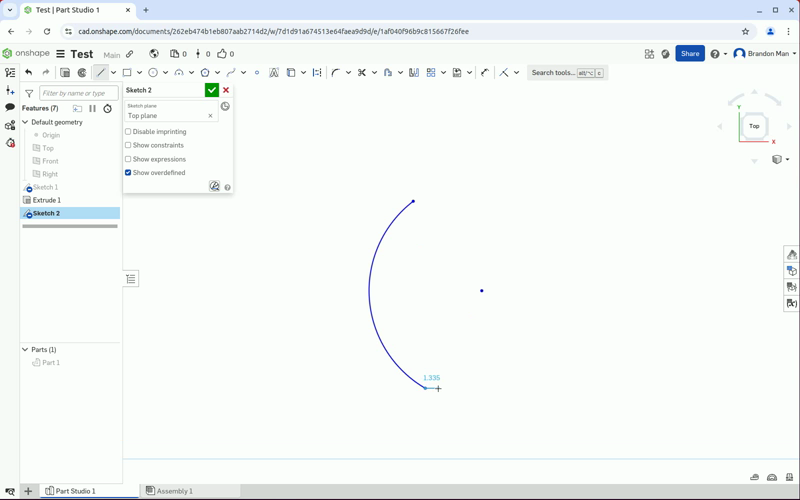
scroll(6)
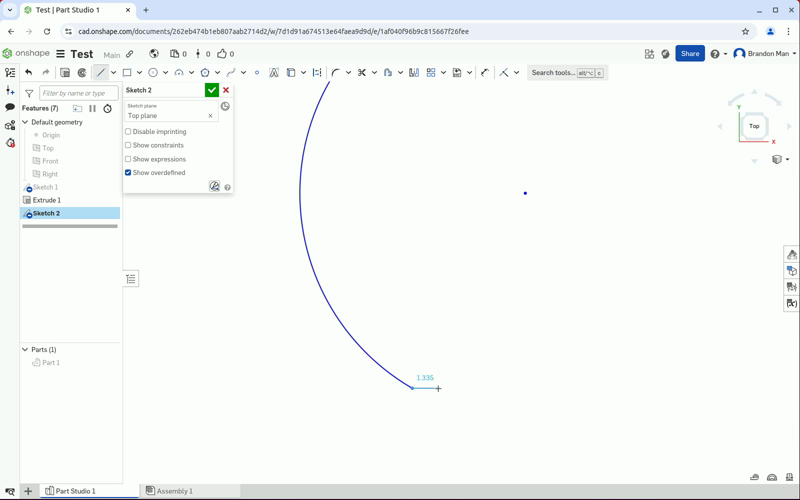
scroll(6)
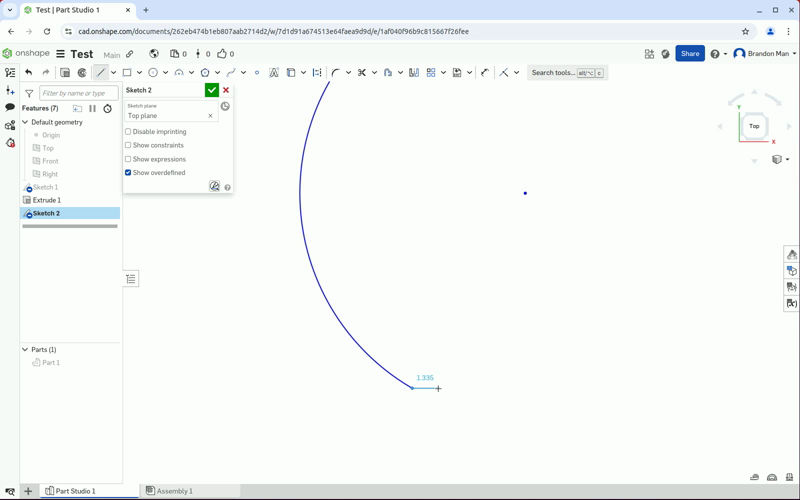
scroll(6)
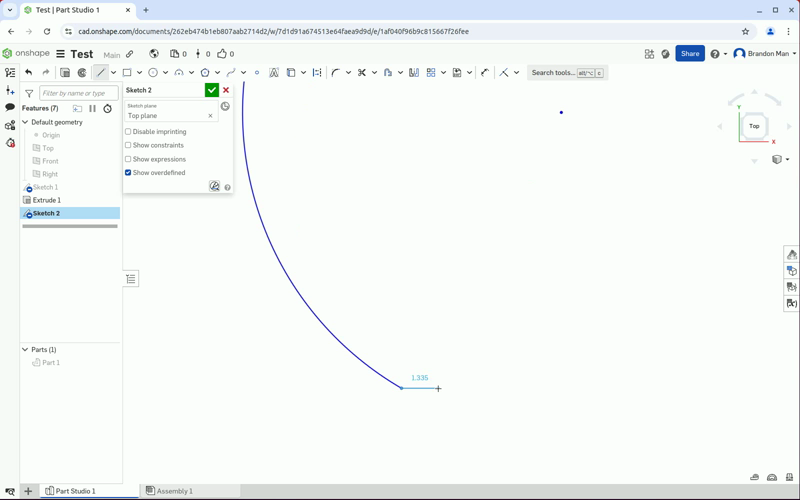
scroll(6)
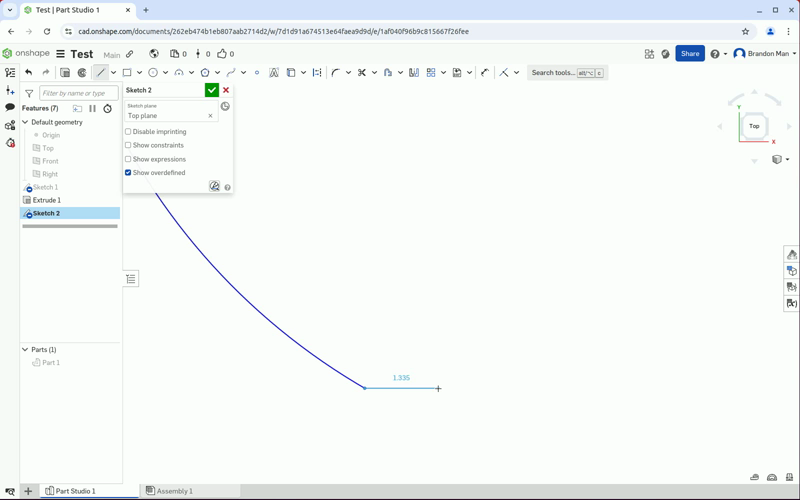
click(438, 388)
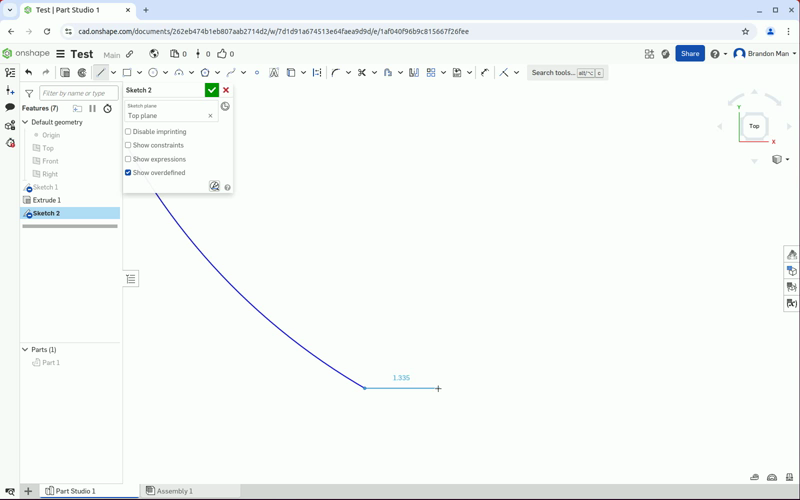
scroll(-6)
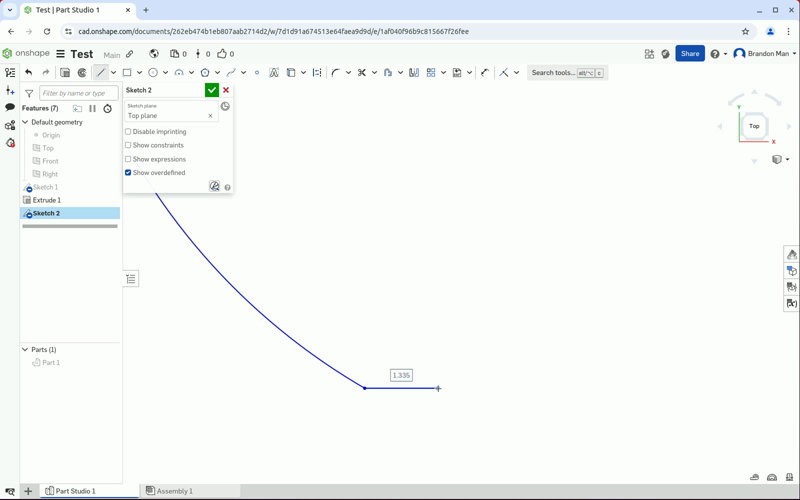
scroll(-6)
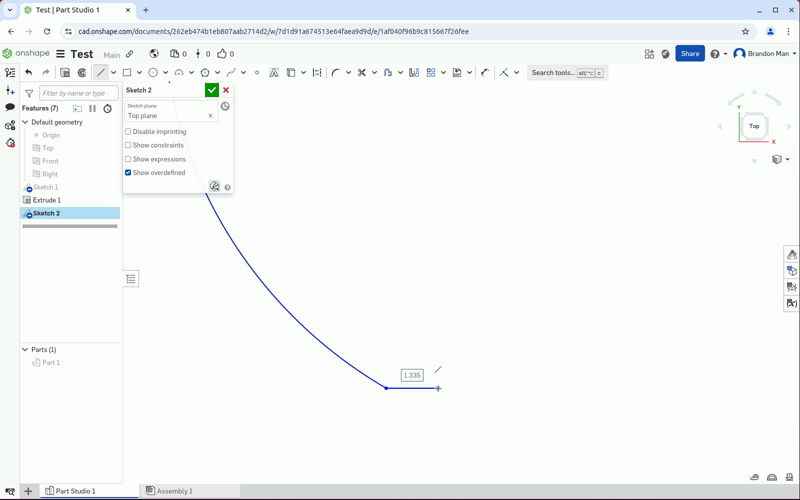
scroll(-6)
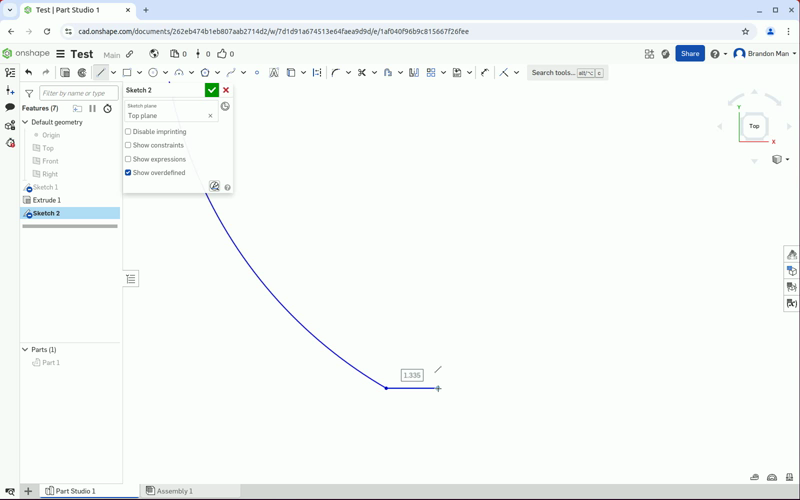
scroll(-6)
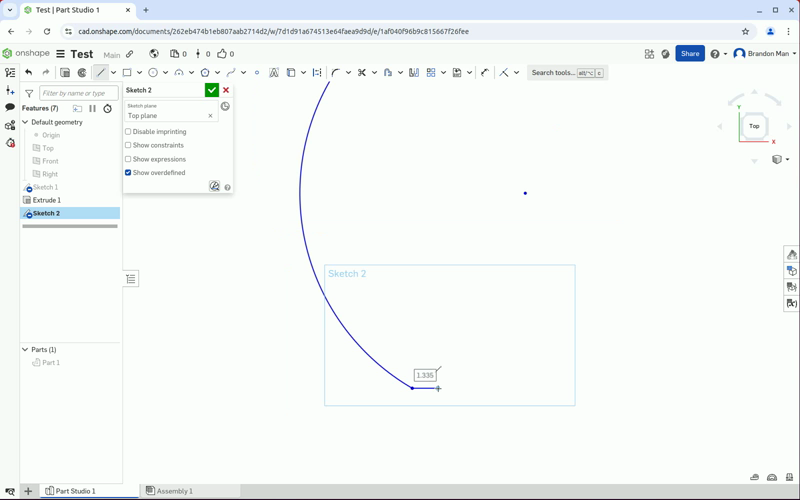
scroll(-6)
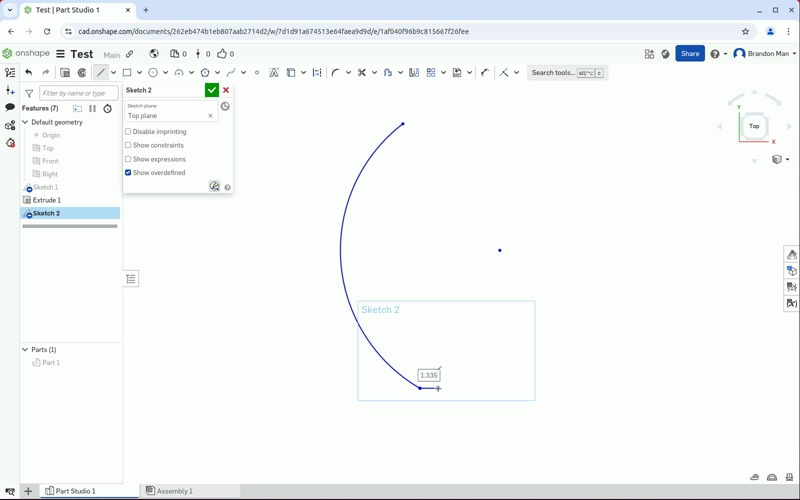
scroll(-6)
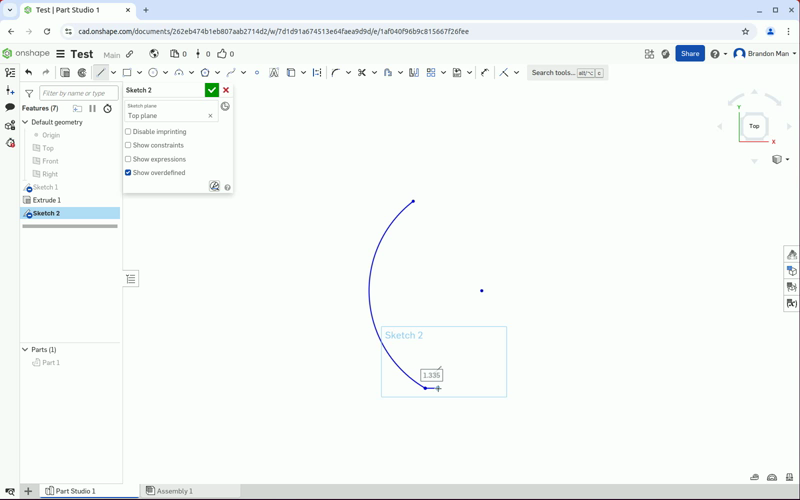
scroll(-6)
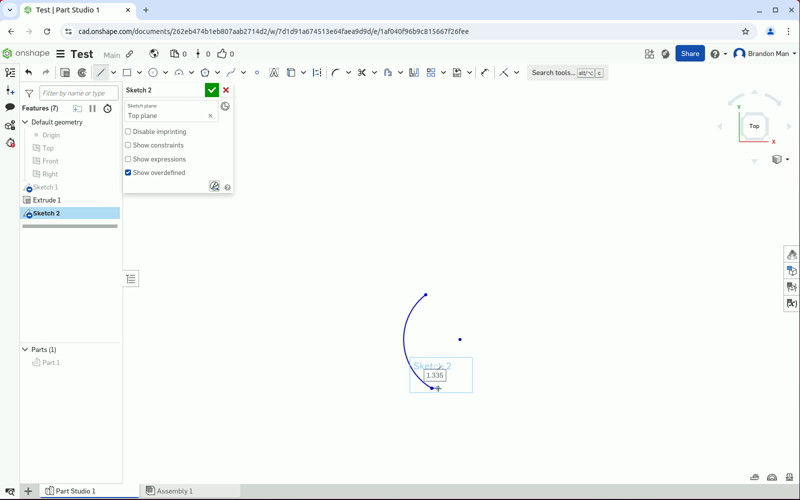
key_up(shift)
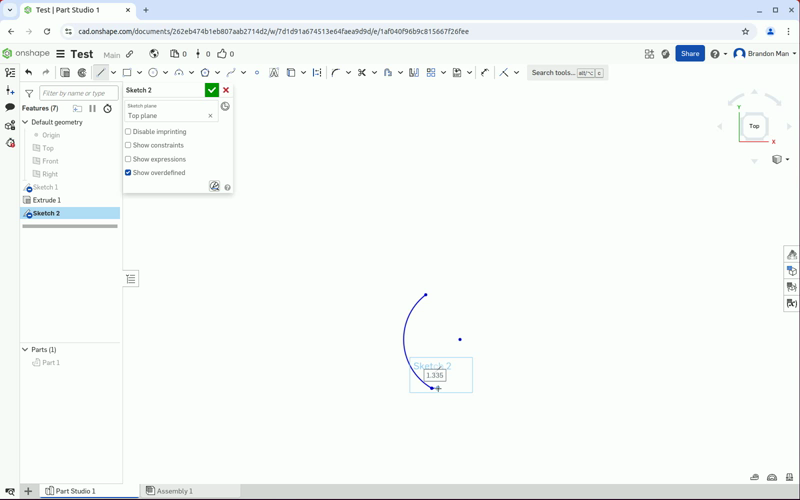
key_down(shift)
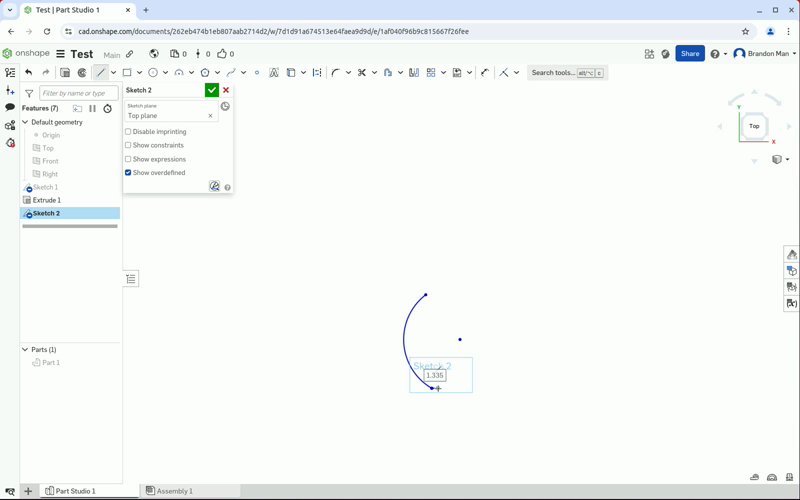
mouse_move(468, 388)
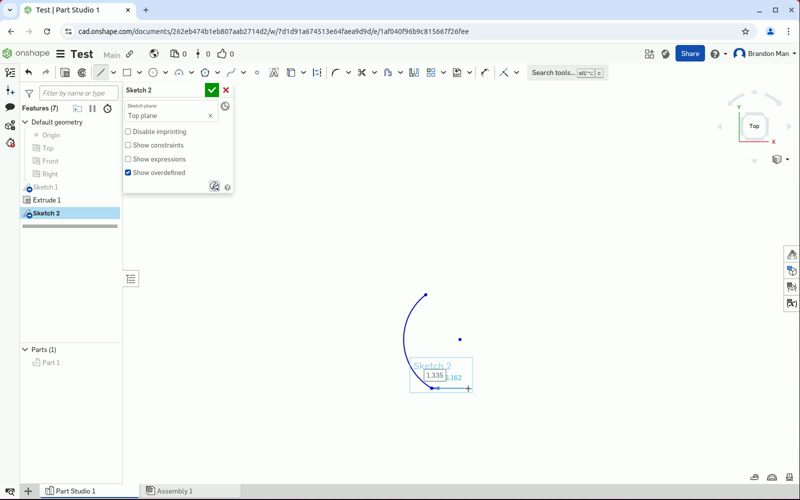
mouse_move(438, 390)
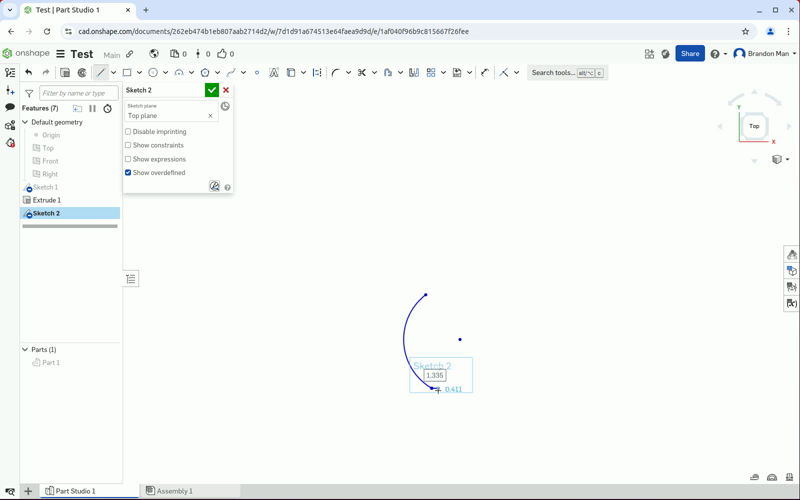
scroll(6)
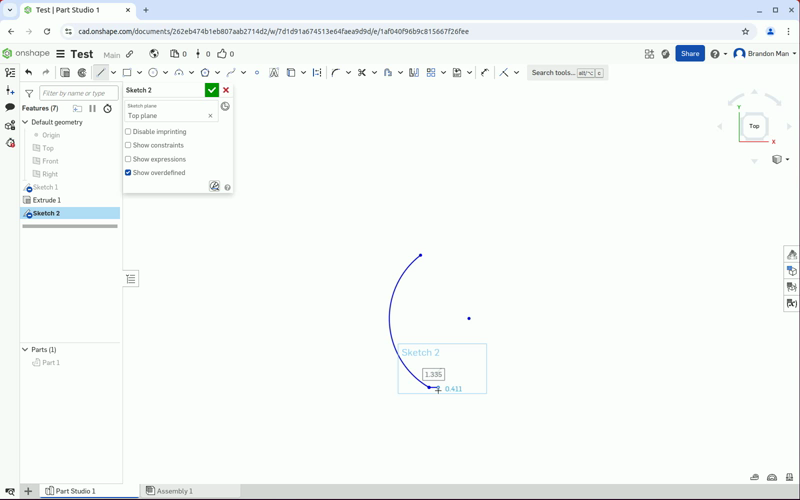
scroll(6)
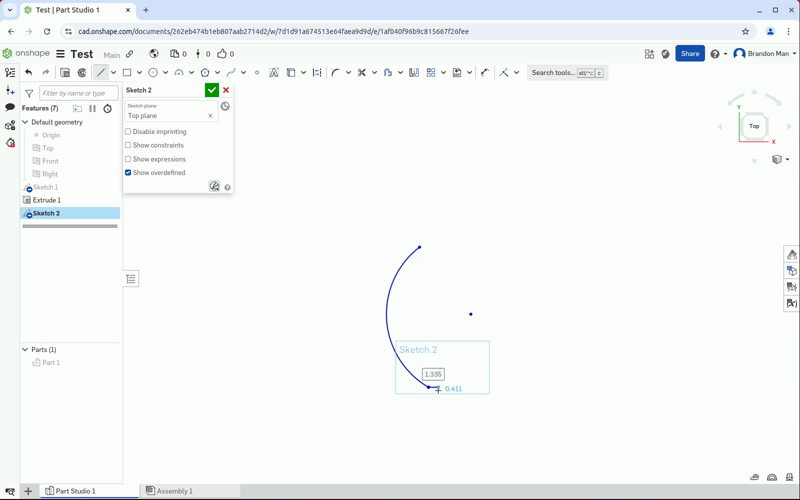
scroll(6)
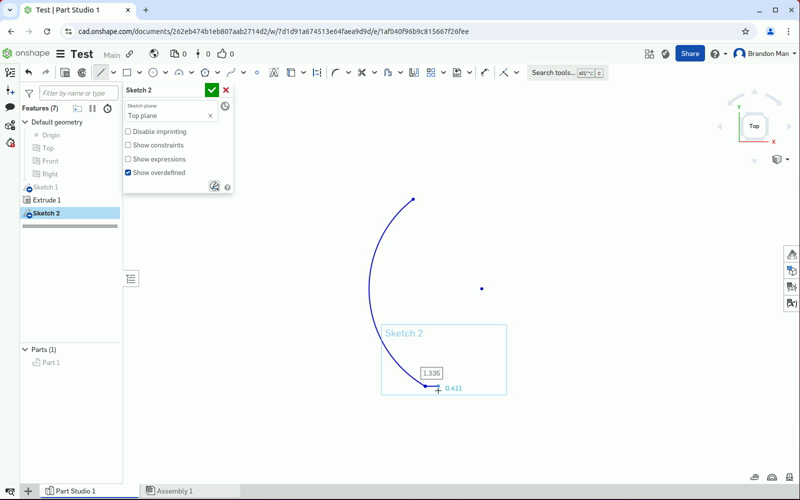
scroll(6)
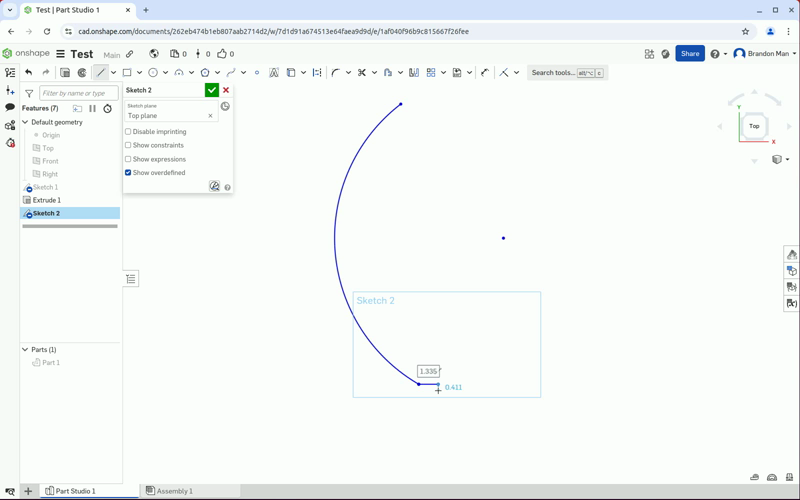
scroll(6)
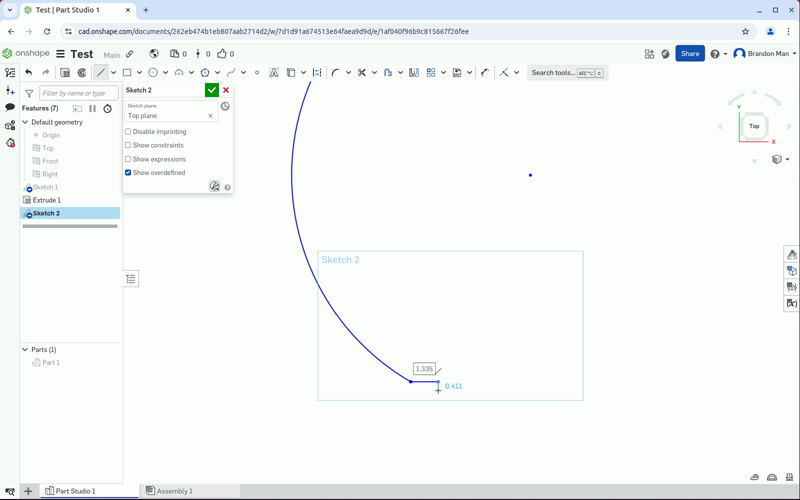
scroll(6)
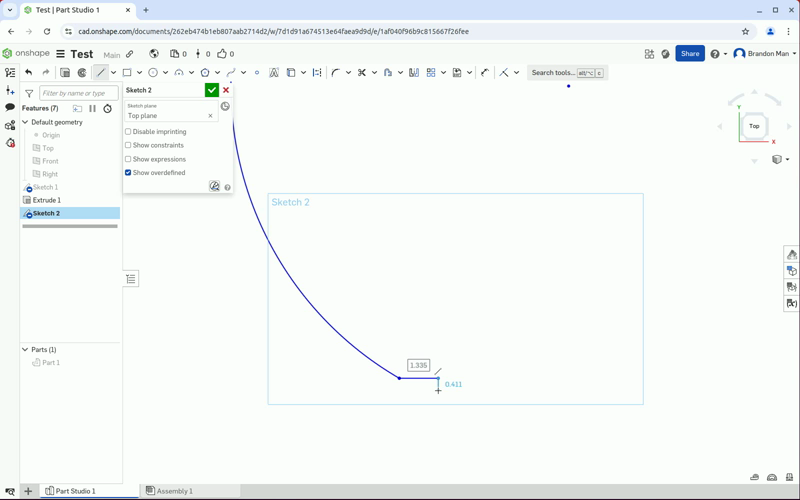
scroll(6)
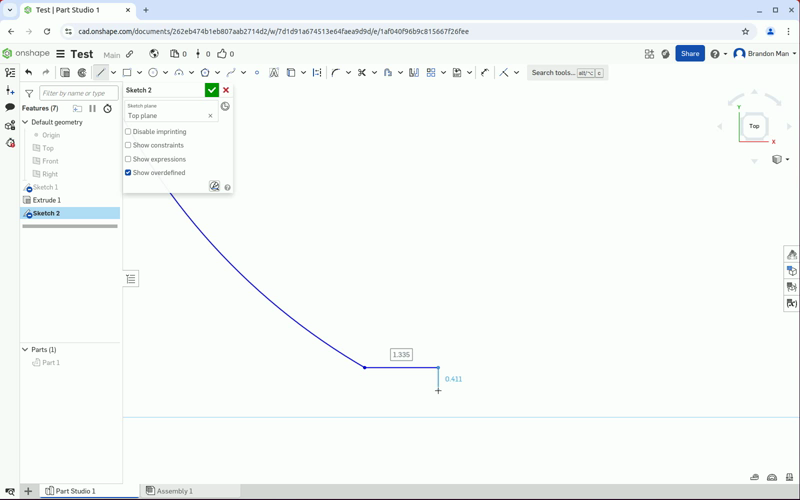
click(438, 390)
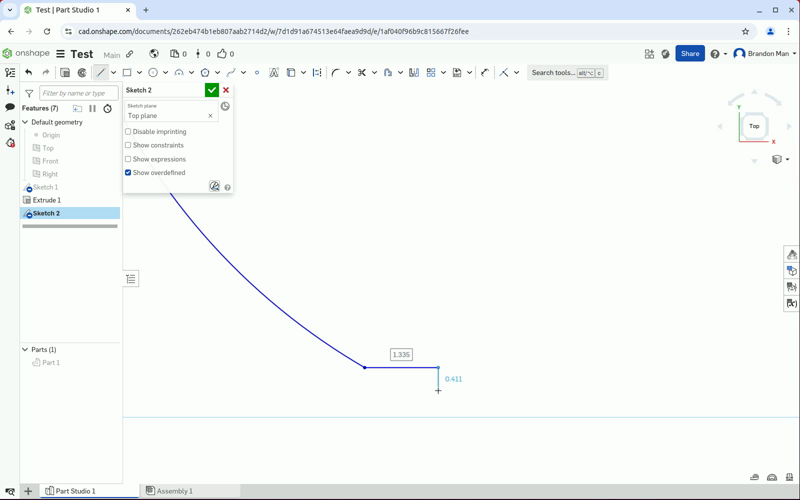
scroll(-6)
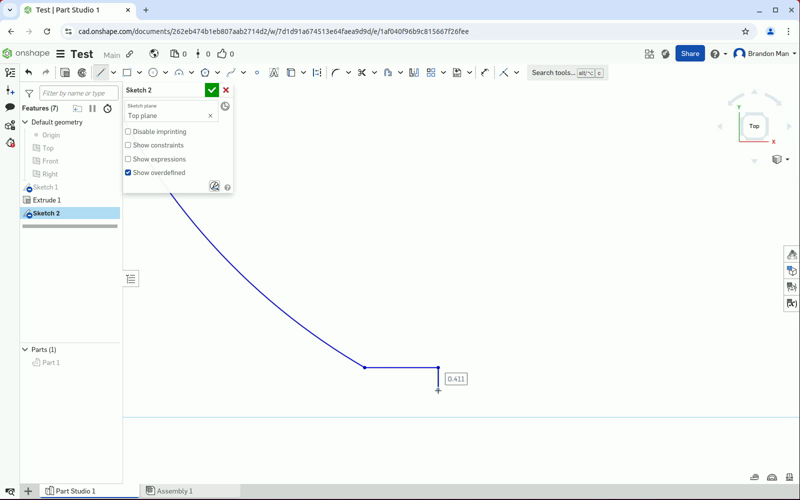
scroll(-6)
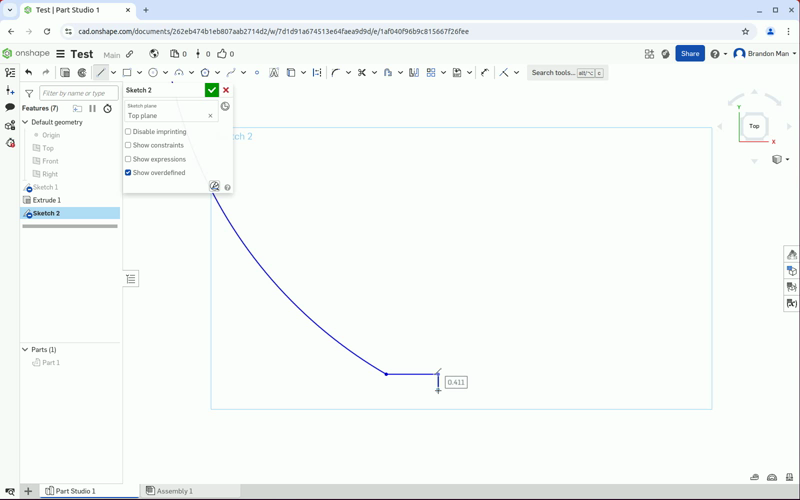
scroll(-6)
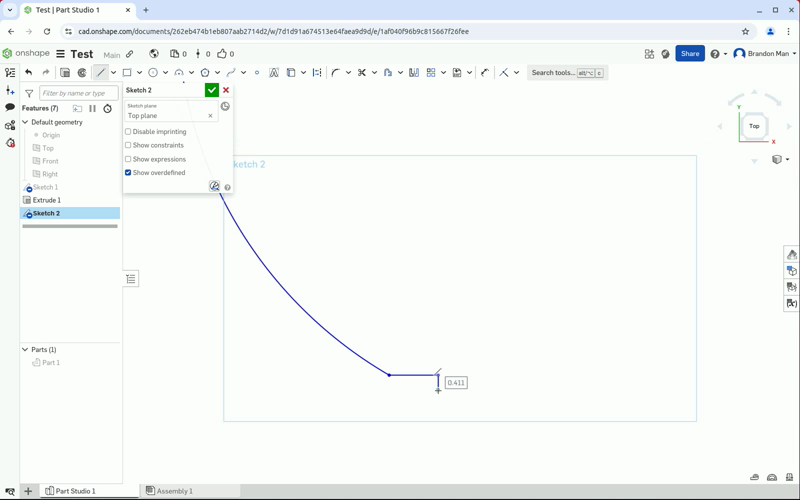
scroll(-6)
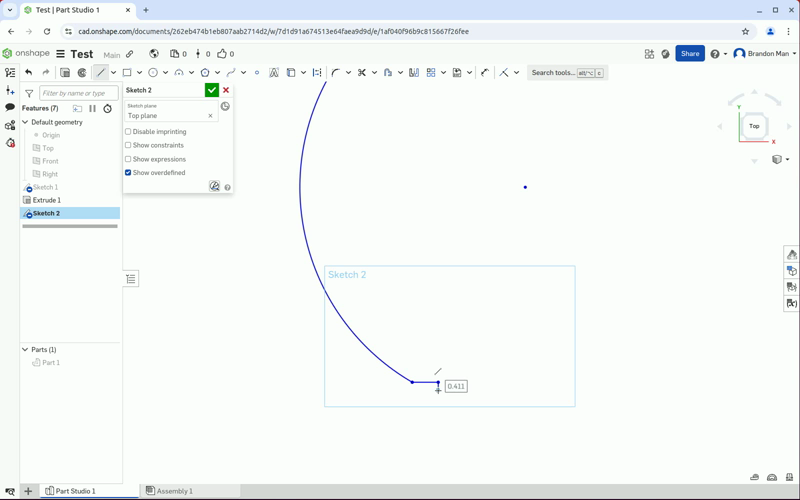
scroll(-6)
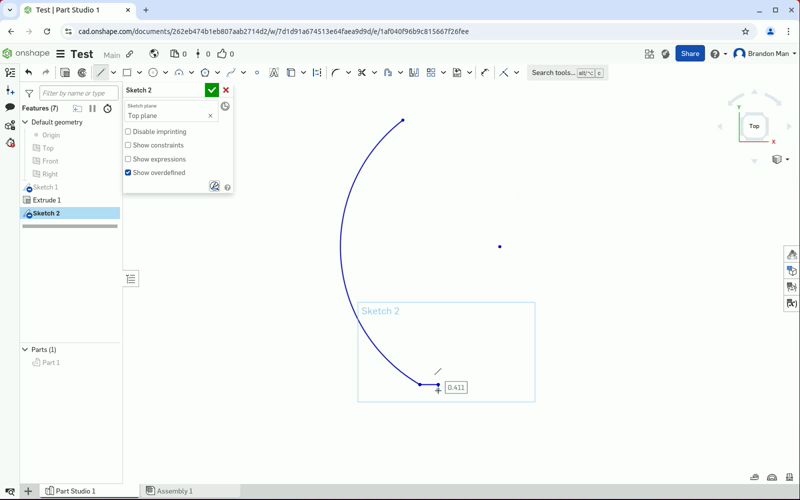
scroll(-6)
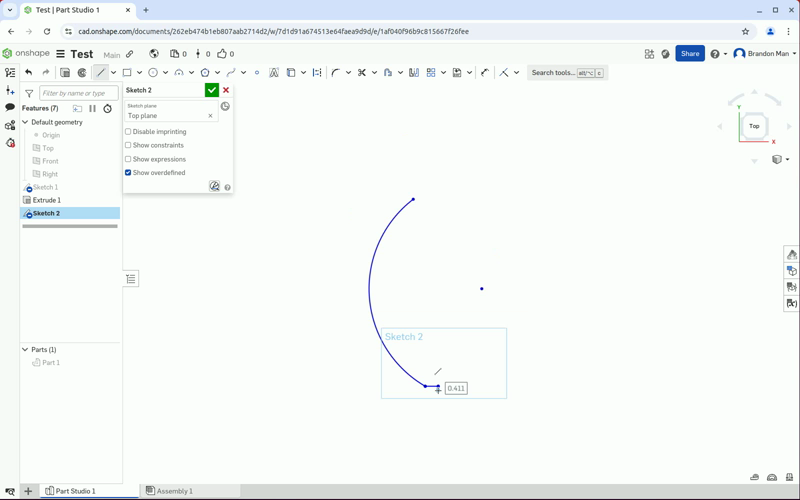
scroll(-6)
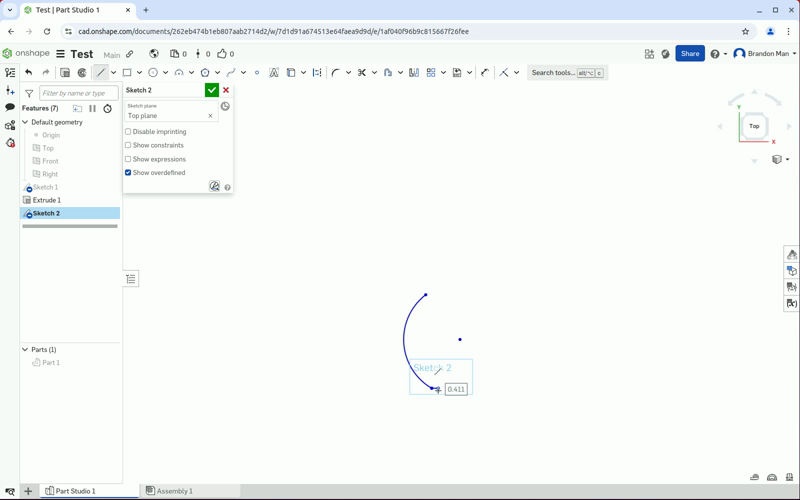
key_up(shift)
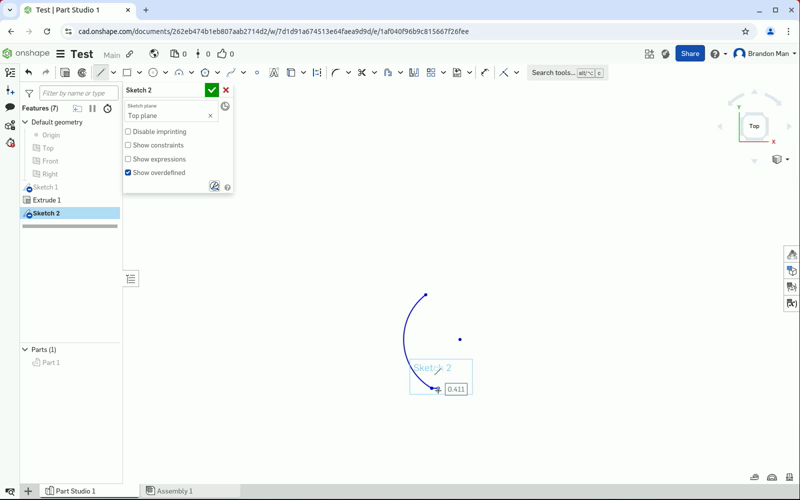
key(esc)
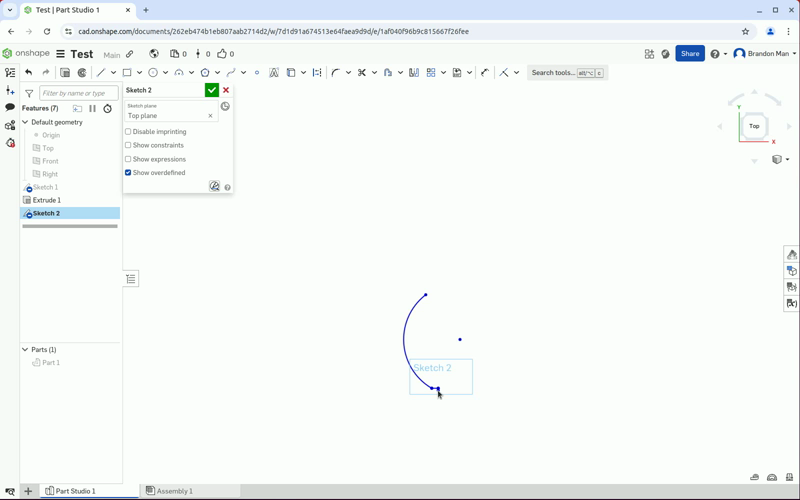
key(a)
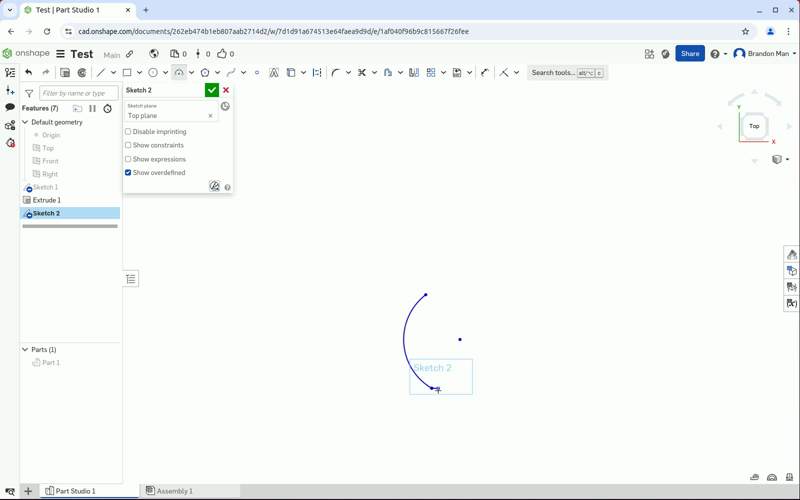
mouse_move(438, 390)
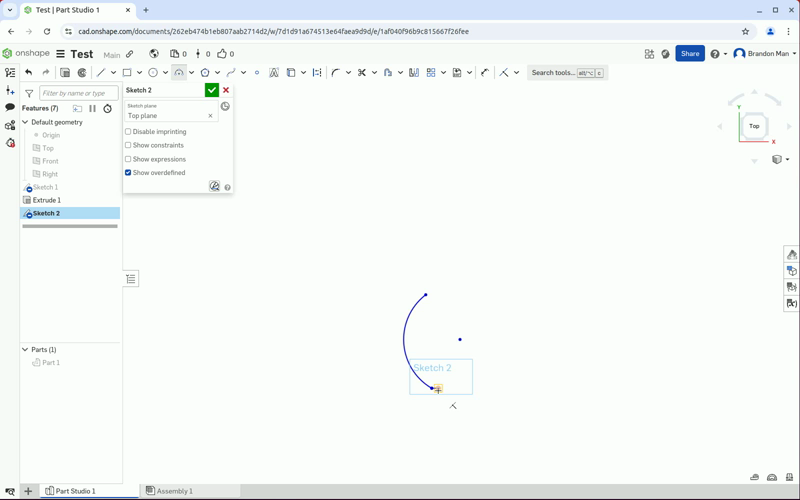
scroll(6)
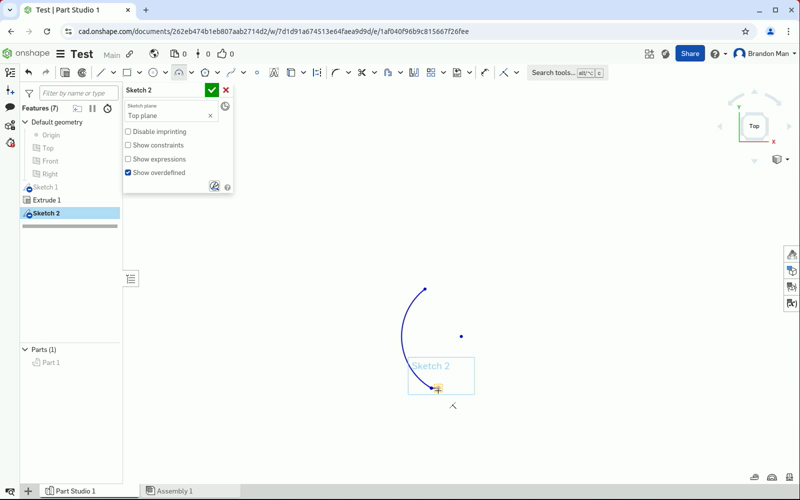
scroll(6)
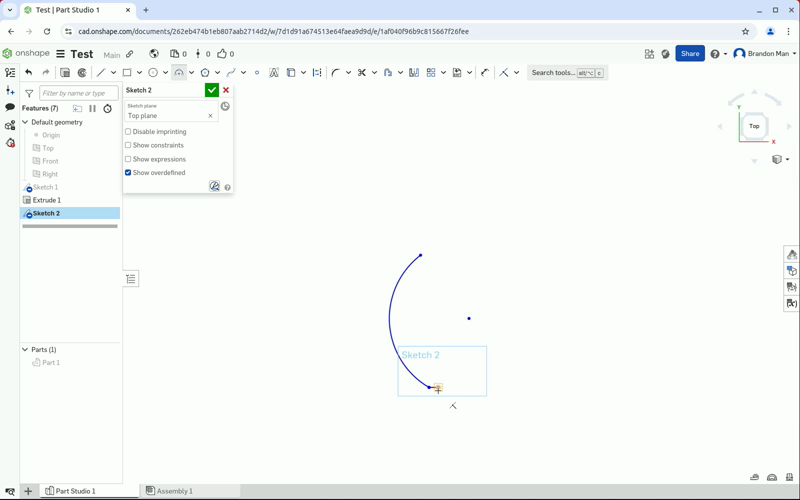
scroll(6)
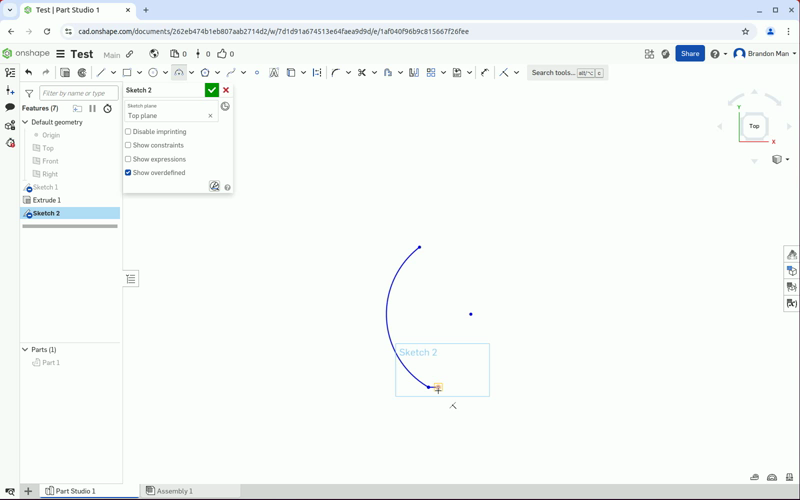
scroll(6)
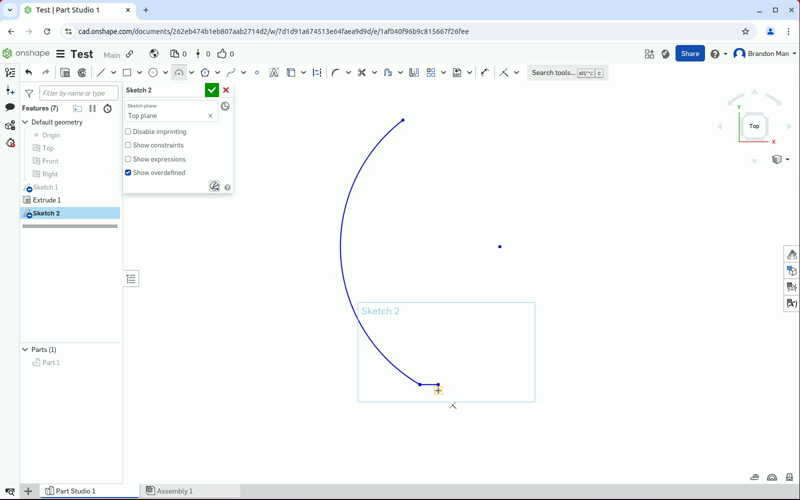
scroll(6)
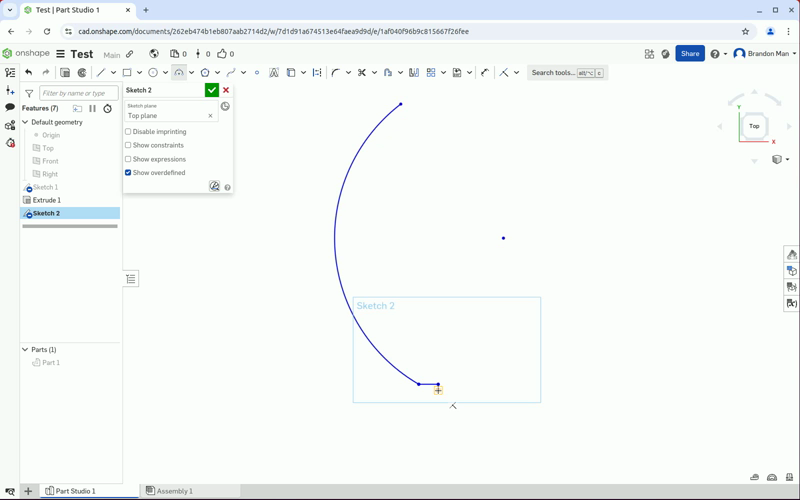
scroll(6)
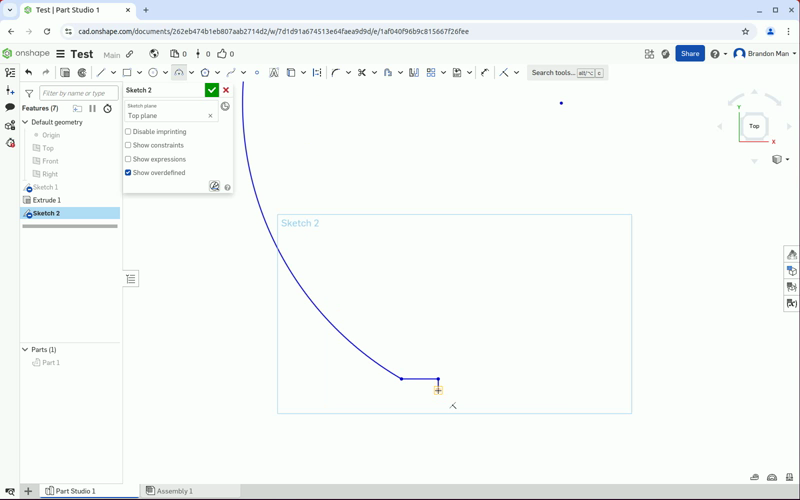
scroll(6)
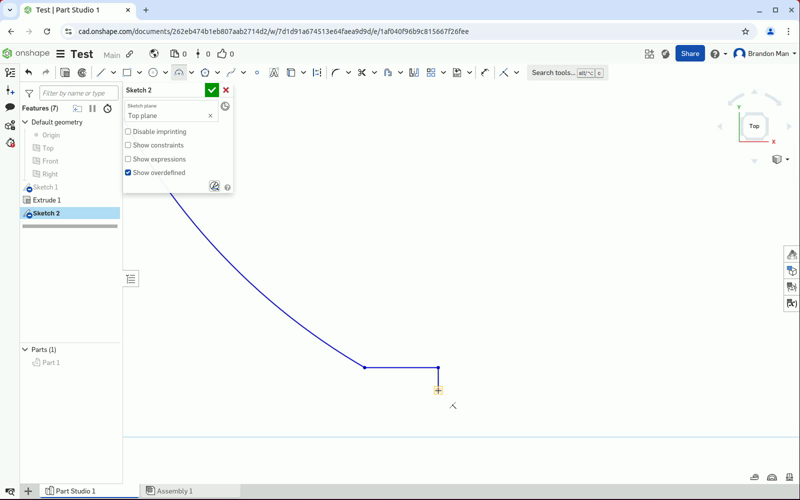
click(438, 390)
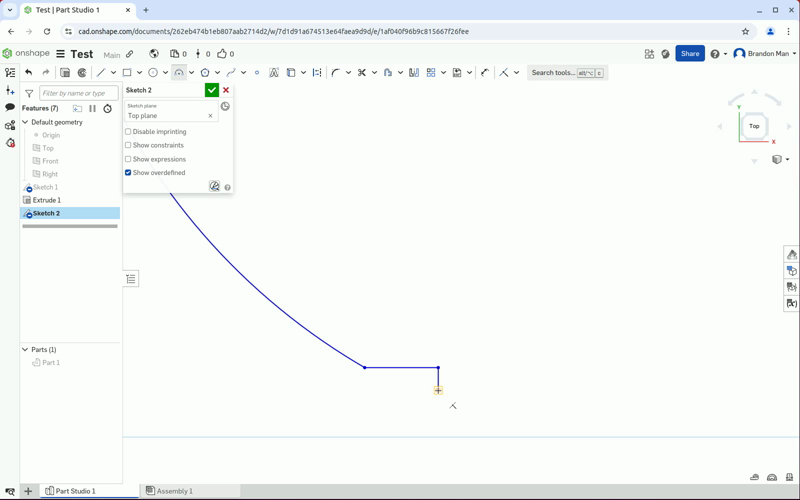
scroll(-6)
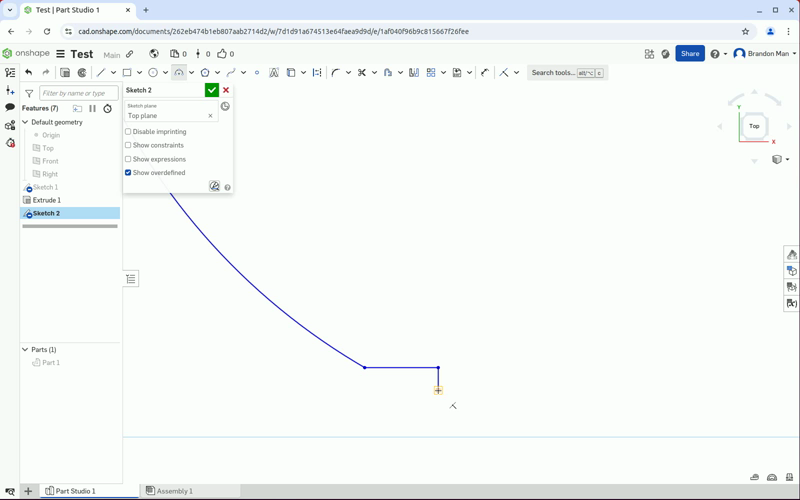
scroll(-6)
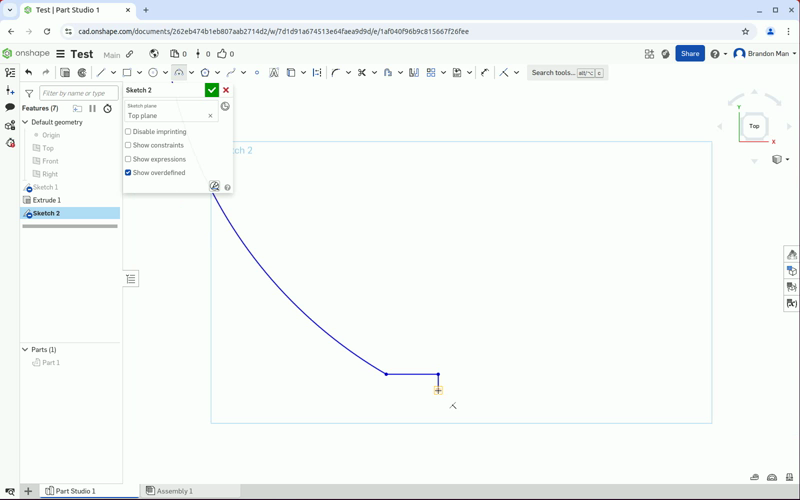
scroll(-6)
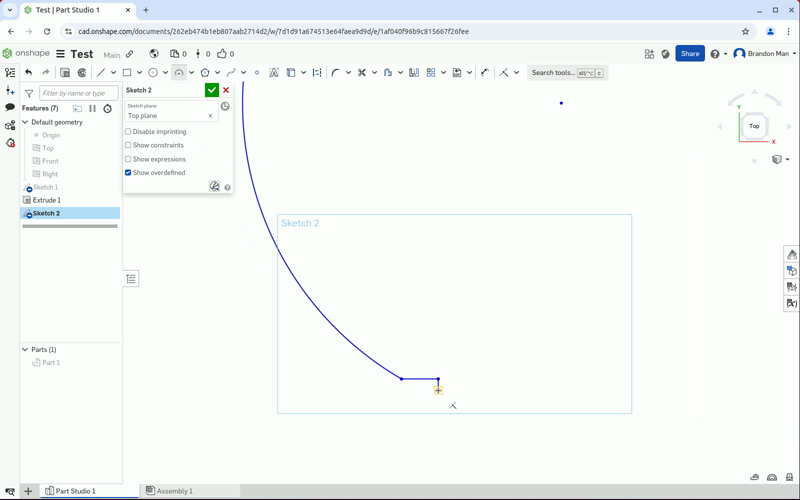
scroll(-6)
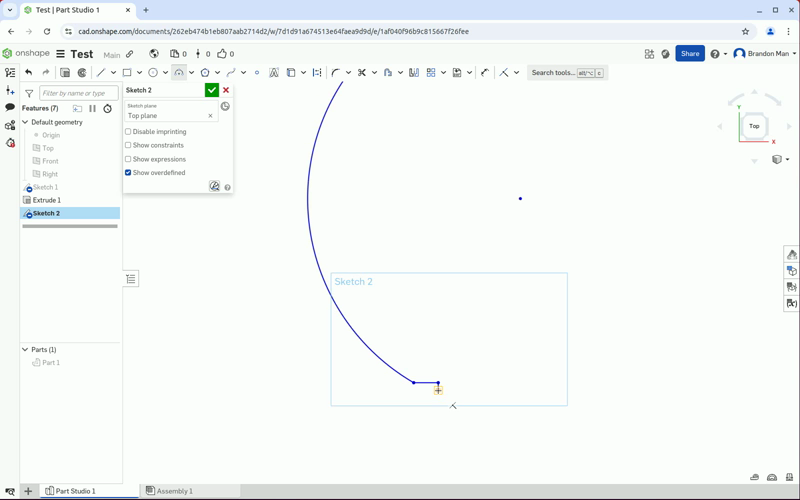
scroll(-6)
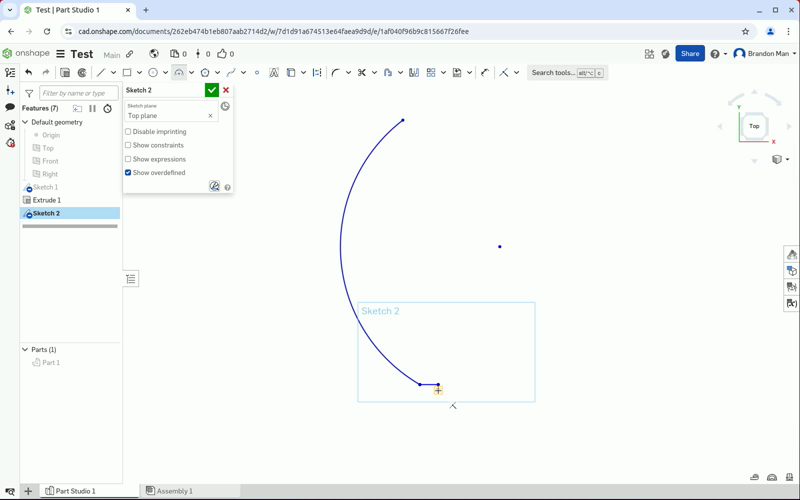
scroll(-6)
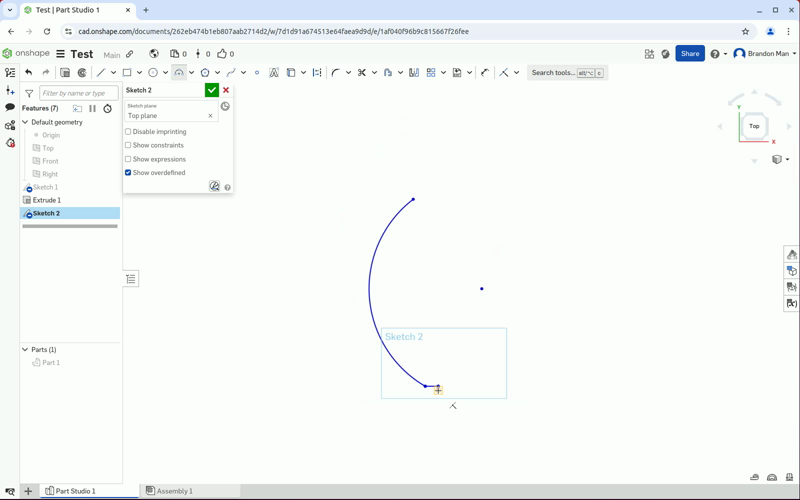
scroll(-6)
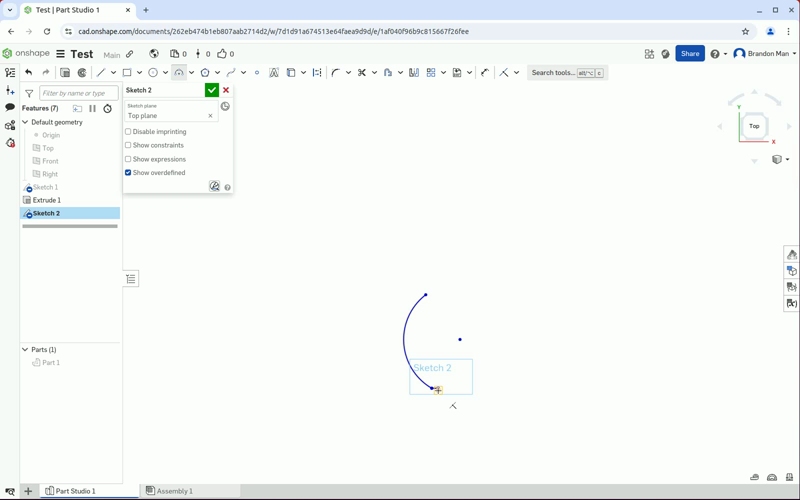
key_down(shift)
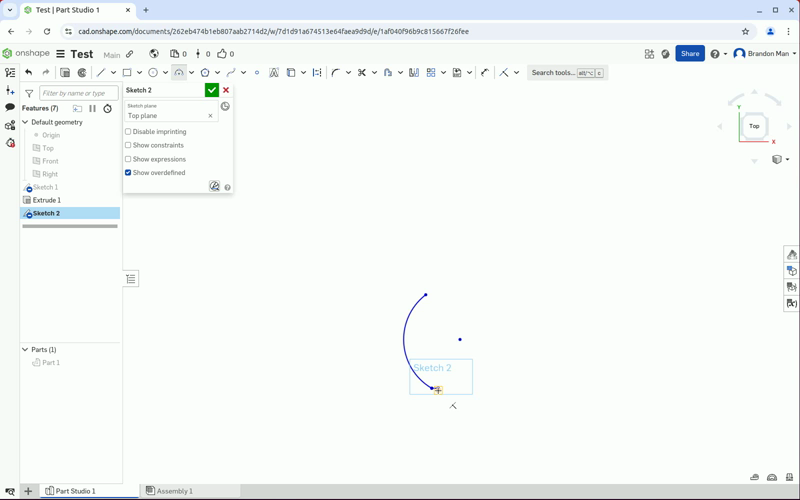
mouse_move(460, 395)
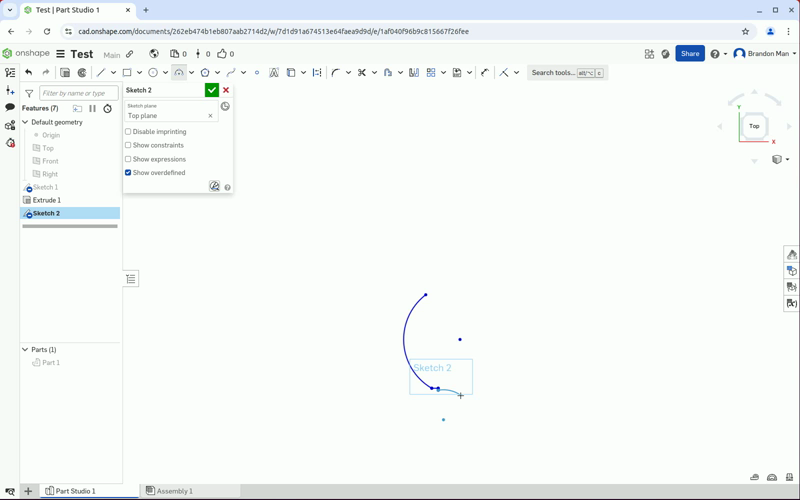
click(460, 395)
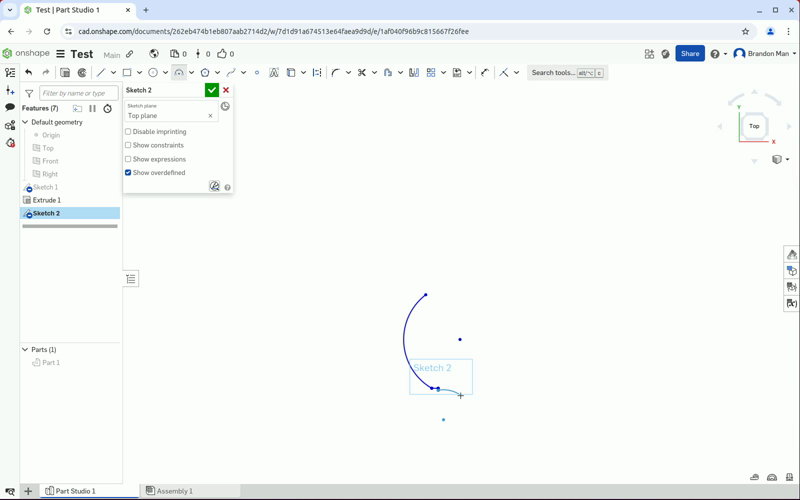
mouse_move(449, 393)
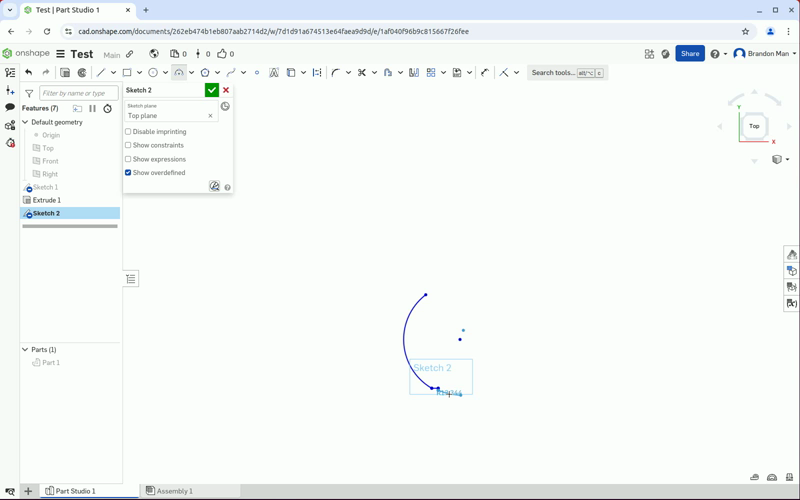
click(449, 393)
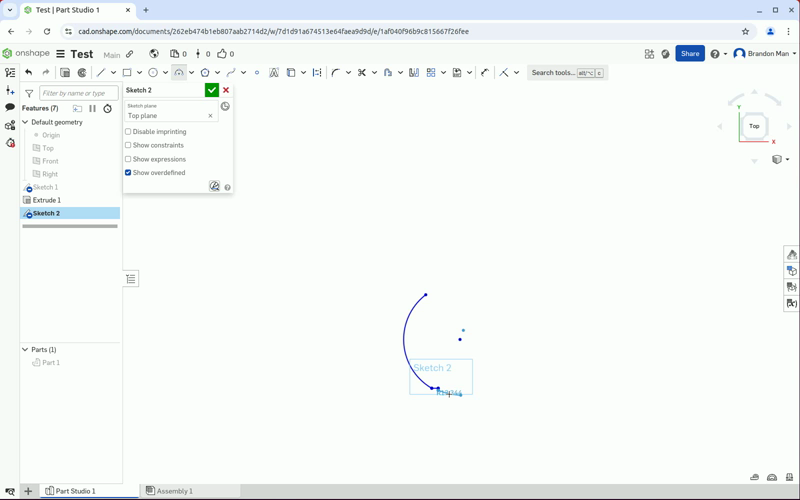
key_up(shift)
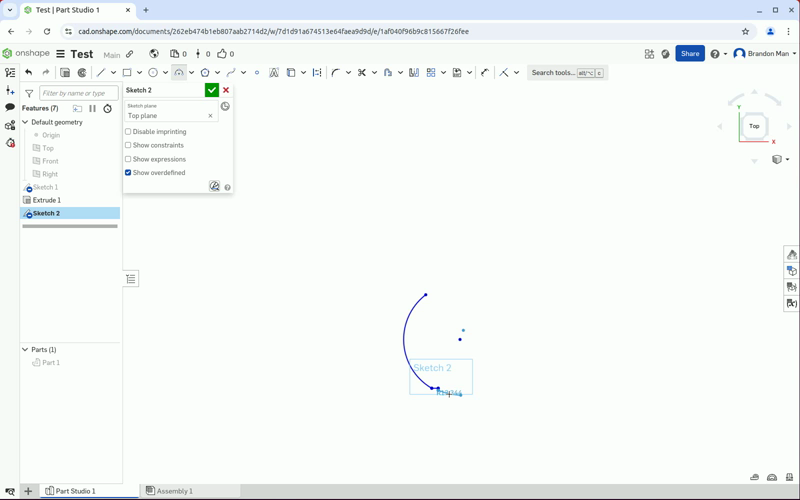
key(esc)
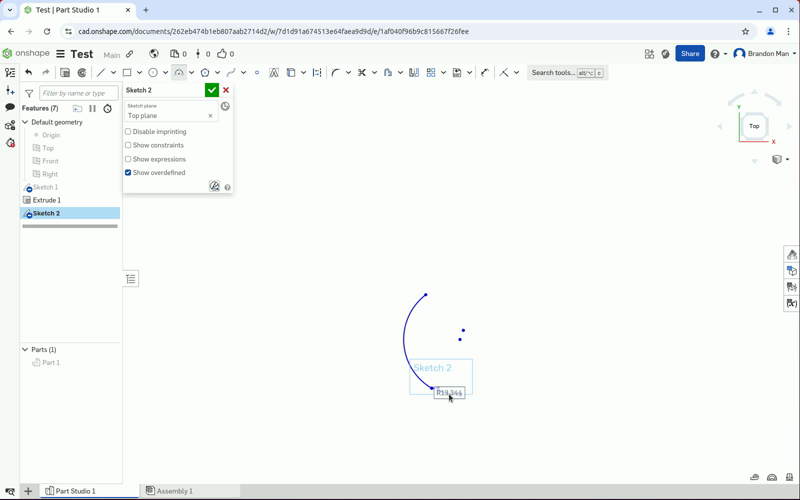
key(l)
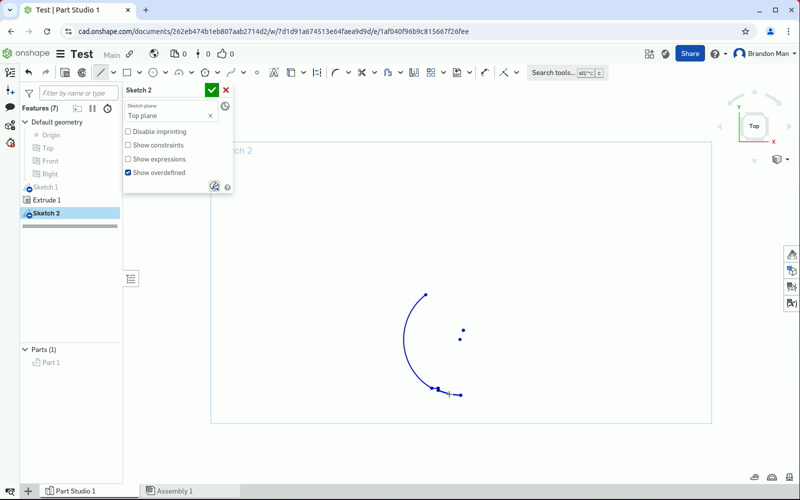
mouse_move(460, 395)
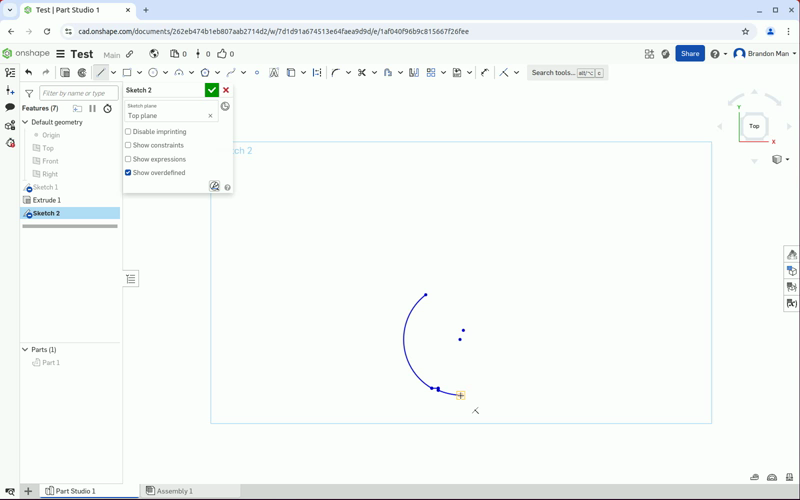
click(460, 395)
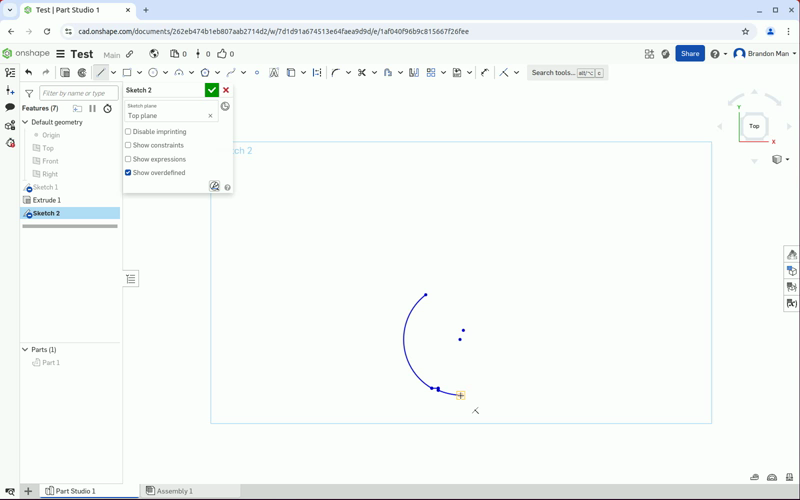
key_down(shift)
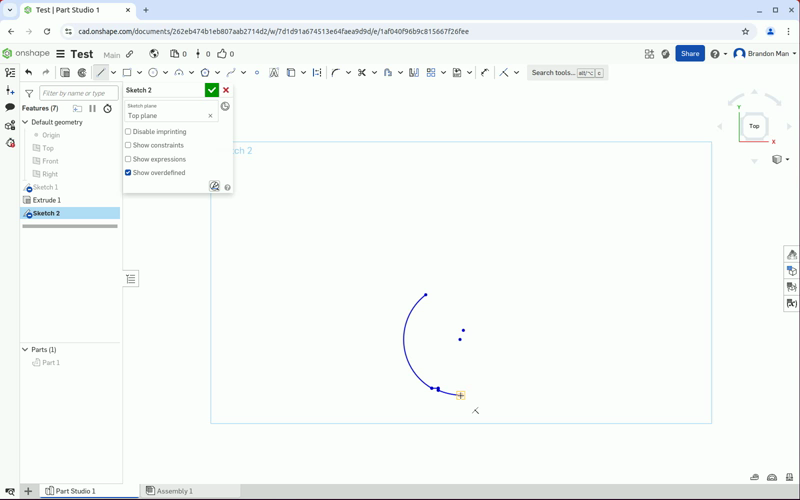
mouse_move(490, 395)
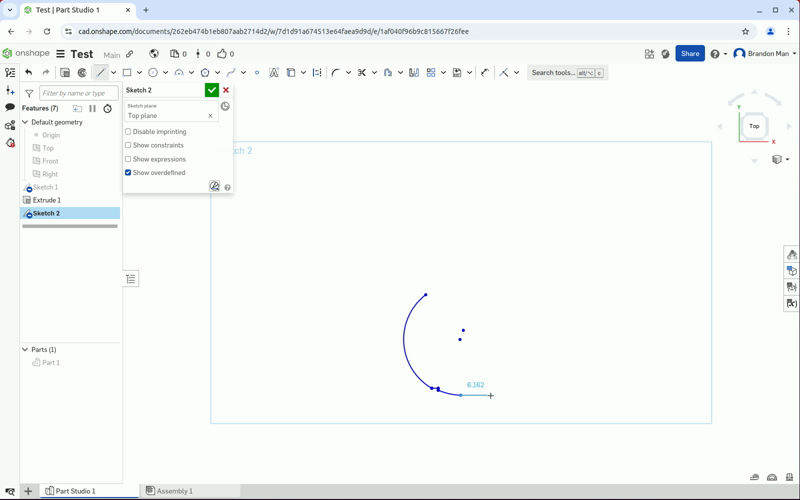
mouse_move(460, 385)
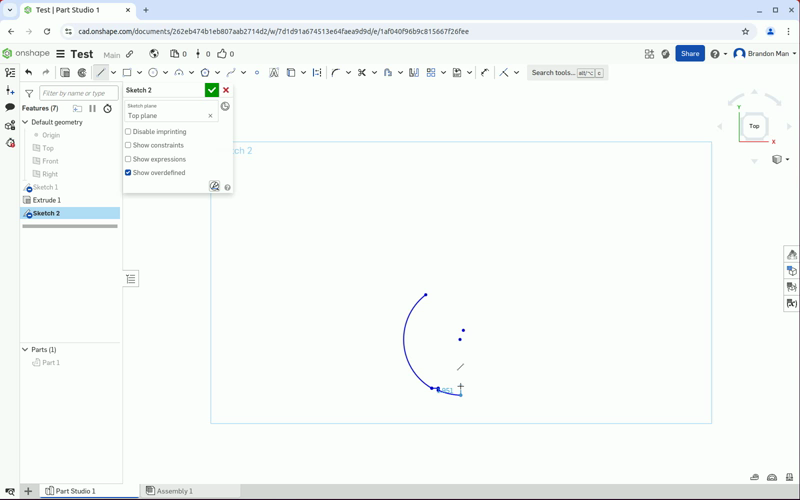
click(460, 385)
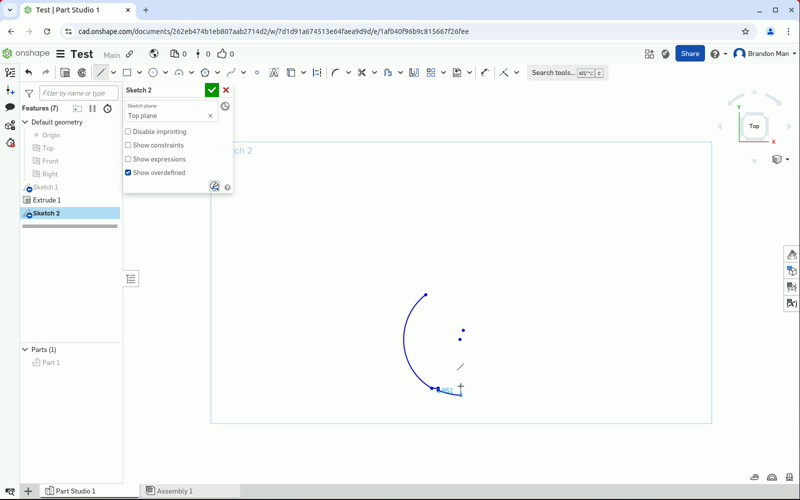
key_up(shift)
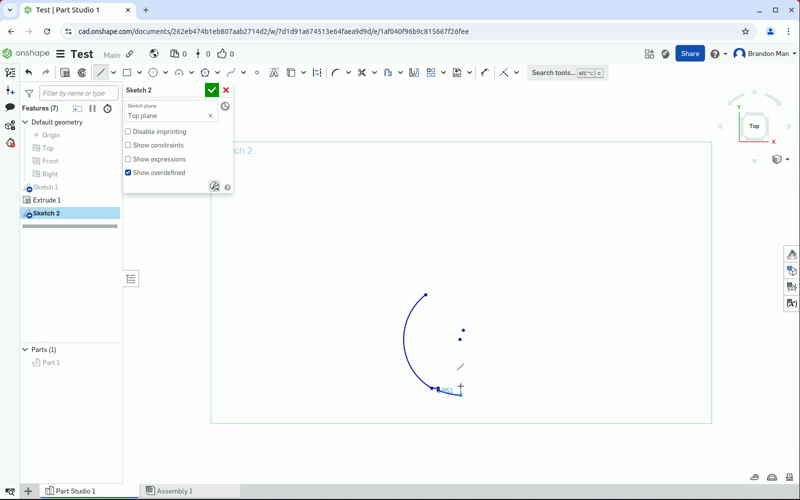
key(esc)
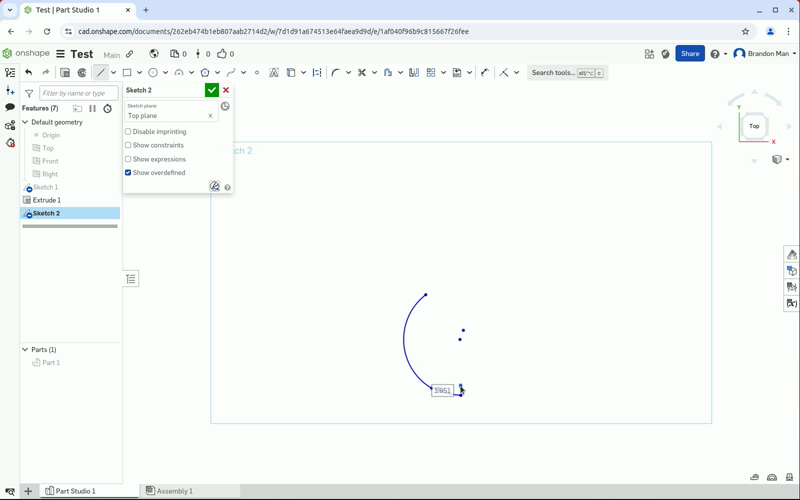
key(a)
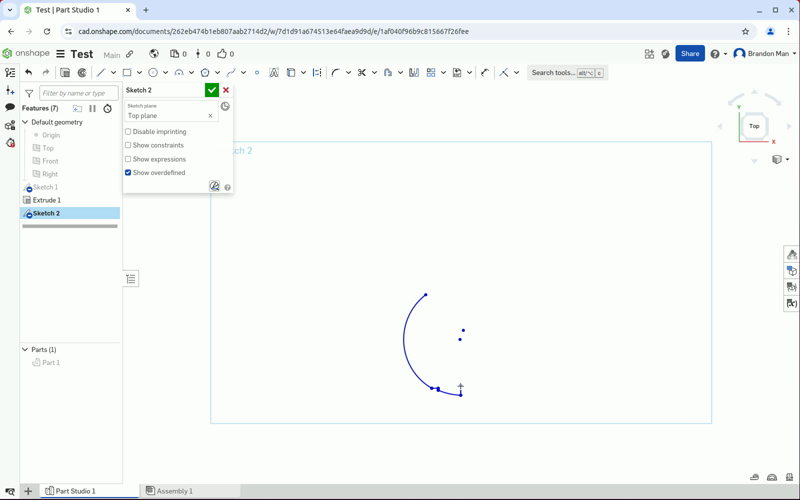
mouse_move(460, 385)
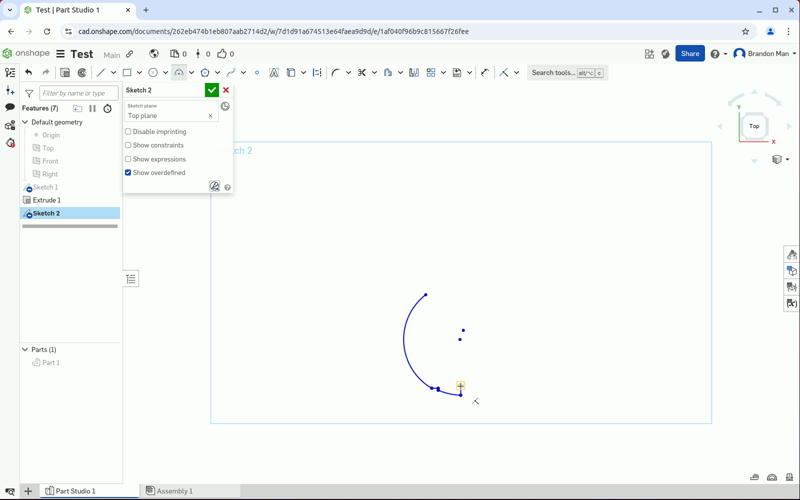
click(460, 385)
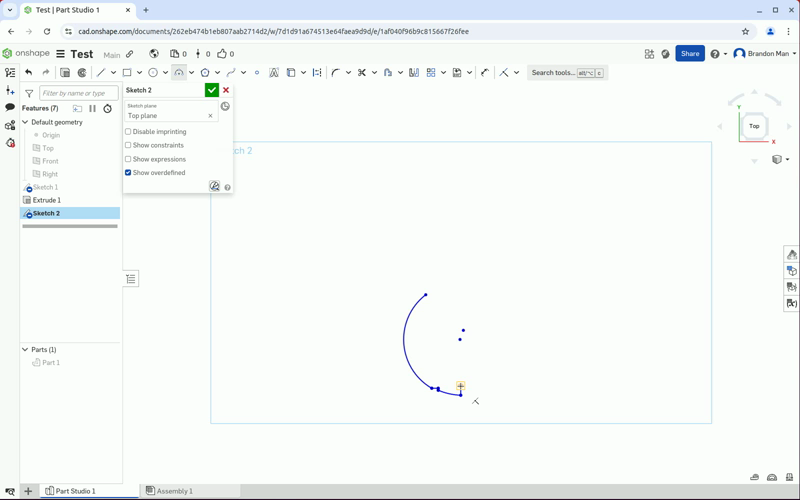
key_down(shift)
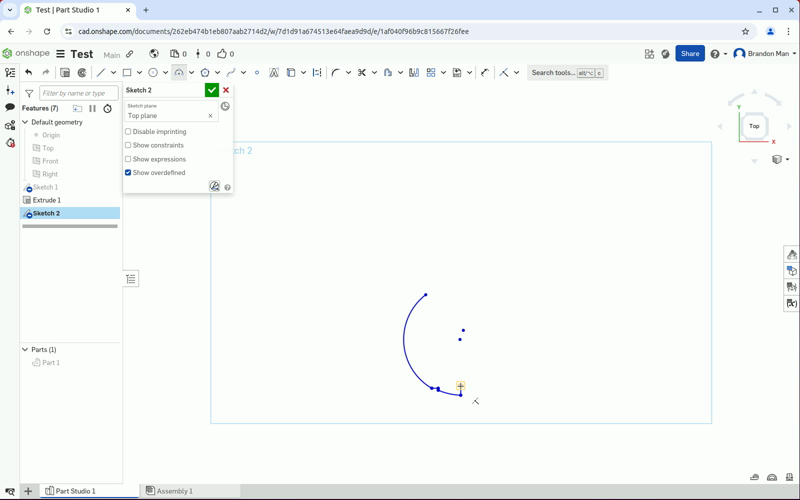
mouse_move(460, 291)
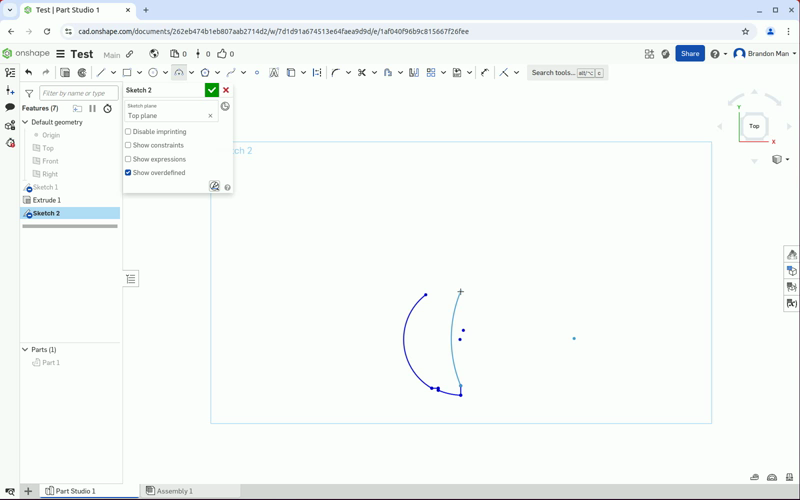
click(460, 291)
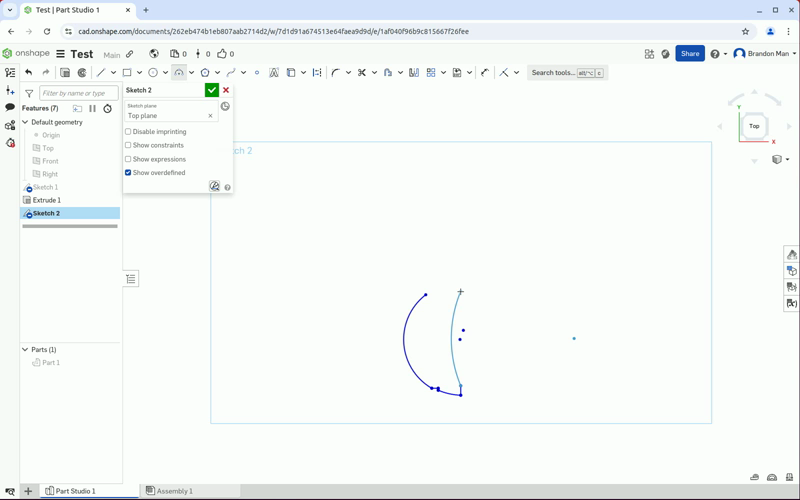
mouse_move(413, 338)
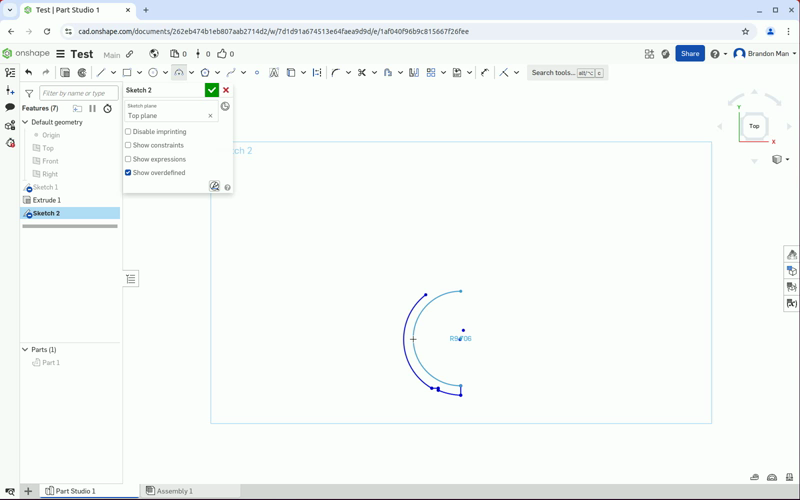
click(413, 338)
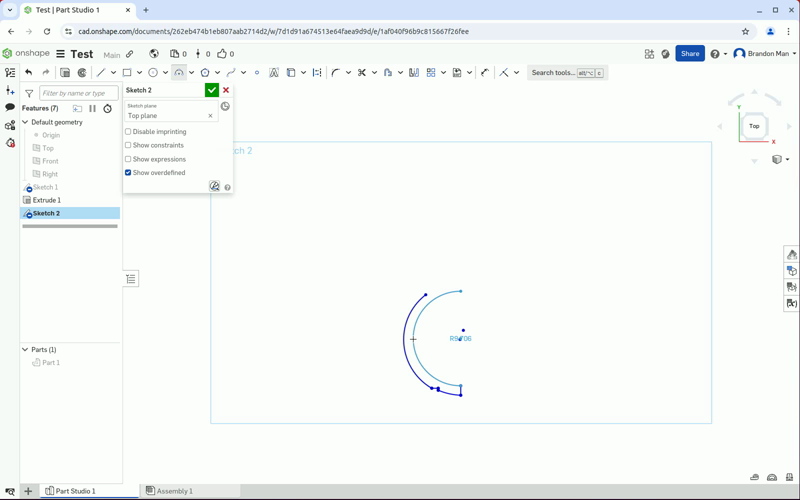
key_up(shift)
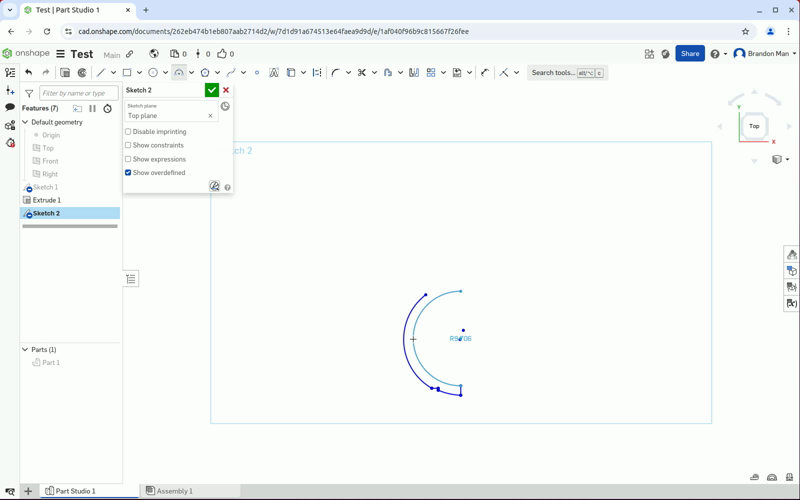
key(esc)
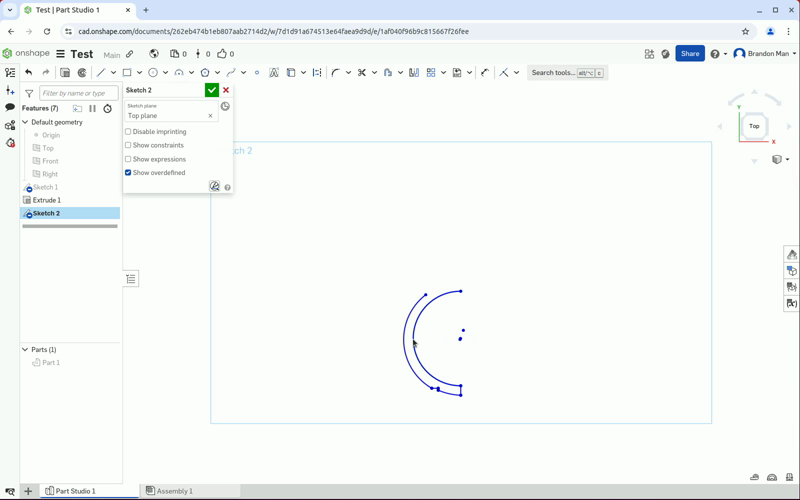
key(l)
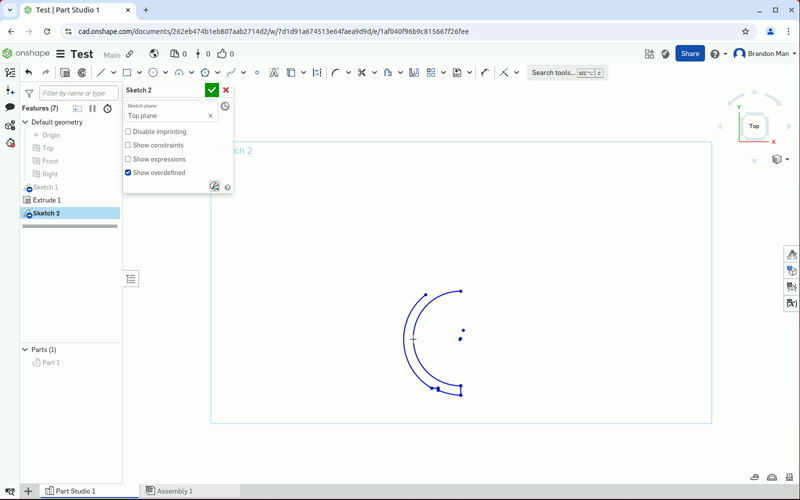
mouse_move(460, 291)
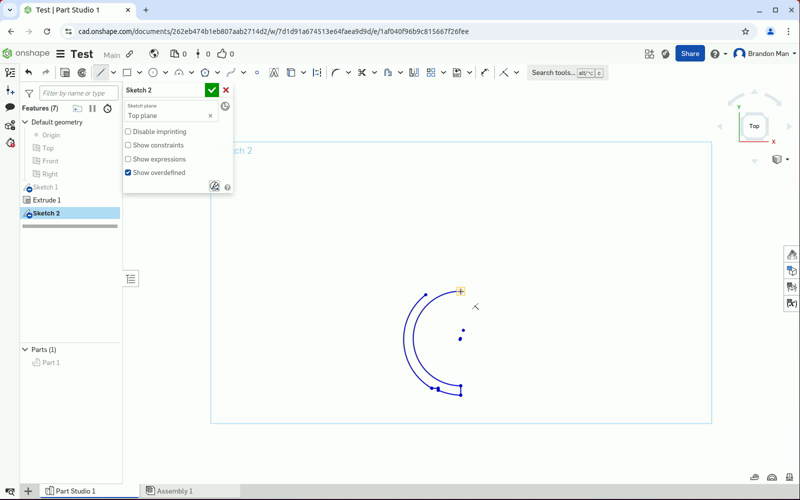
click(460, 291)
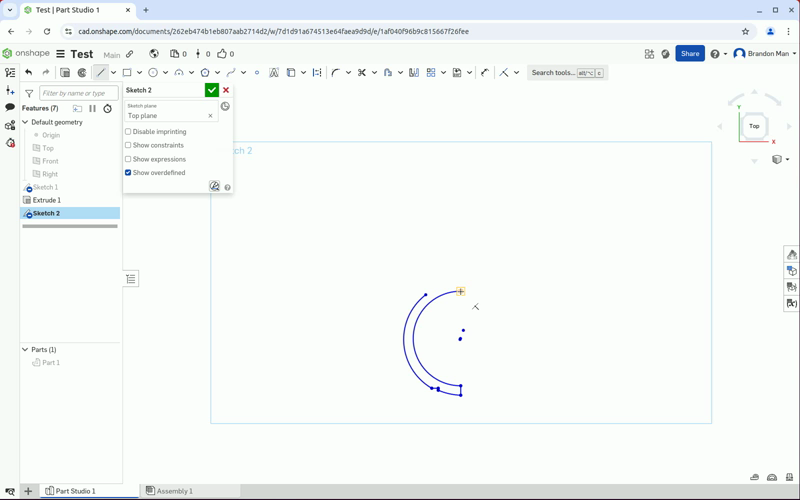
key_down(shift)
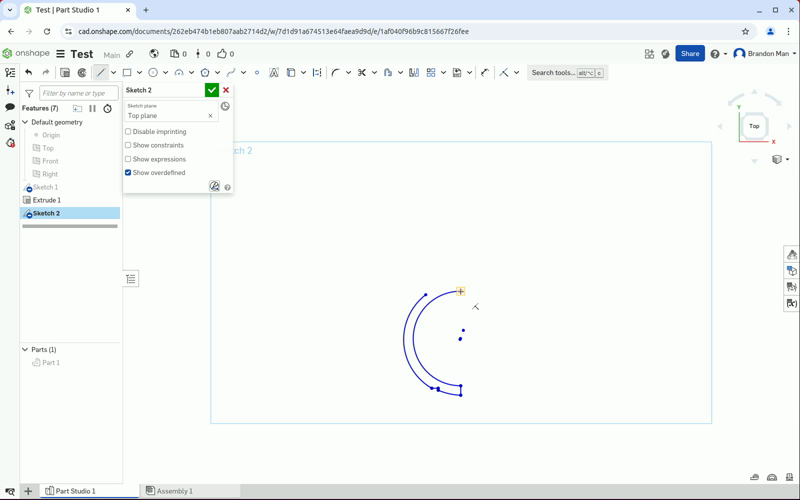
mouse_move(490, 291)
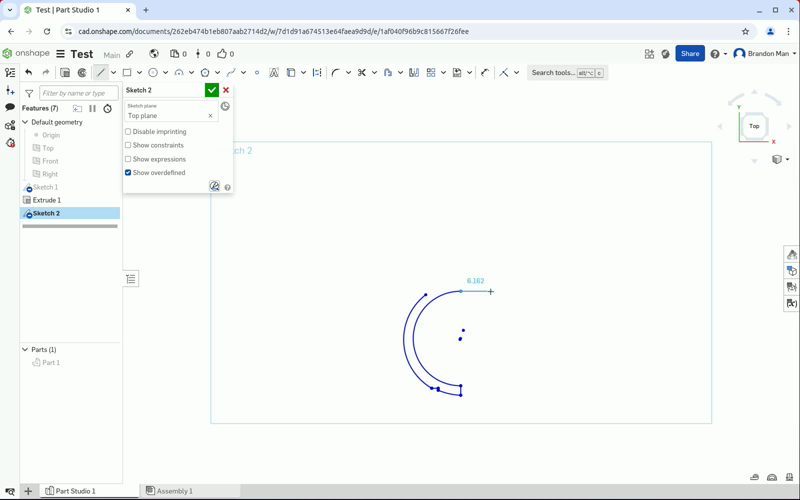
mouse_move(460, 282)
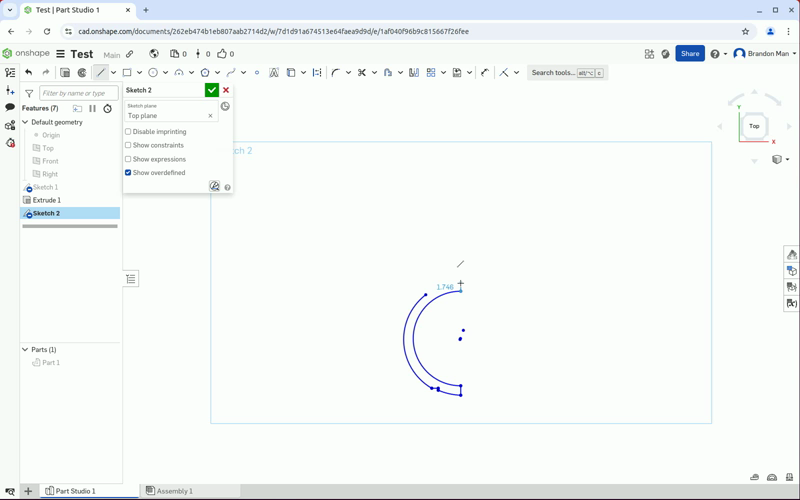
click(460, 282)
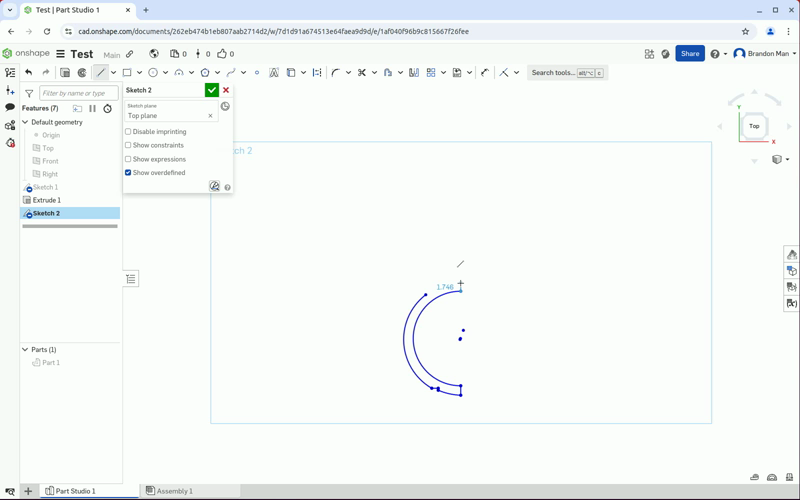
key_up(shift)
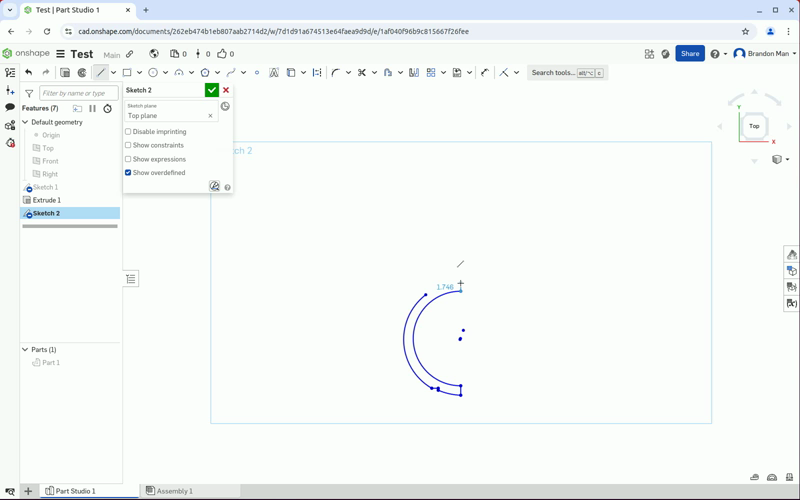
key(esc)
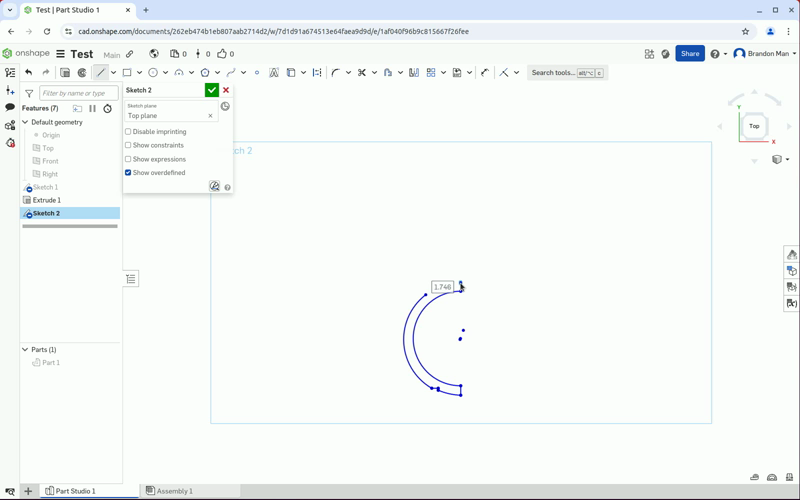
key(a)
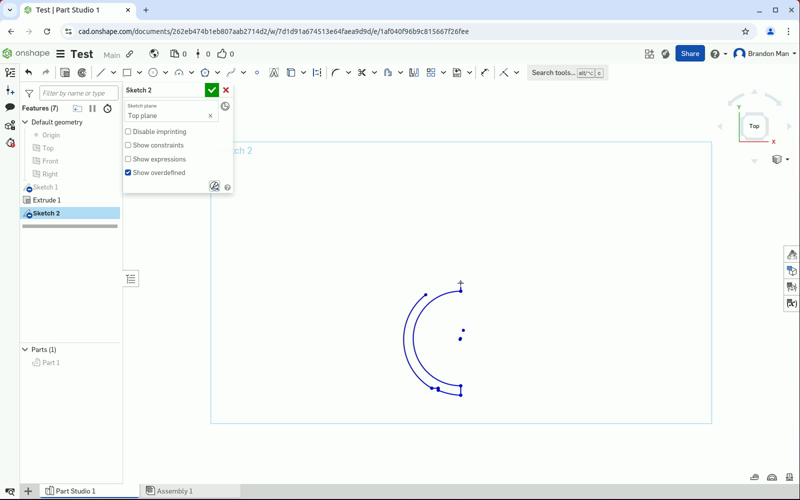
mouse_move(460, 282)
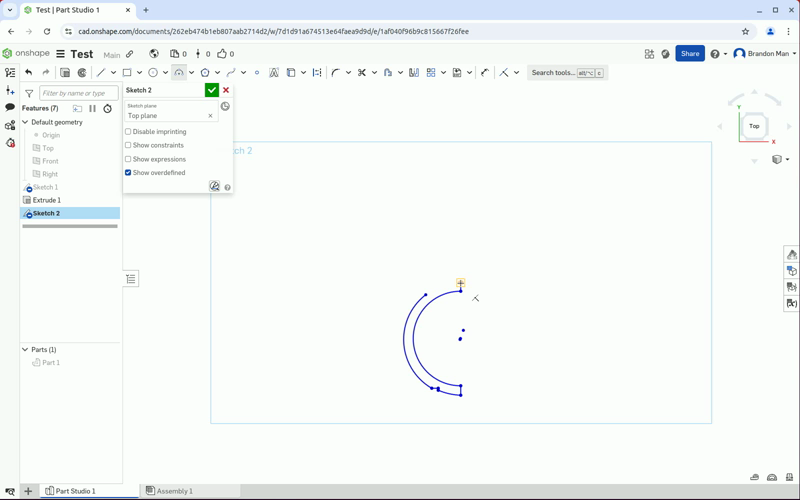
click(460, 282)
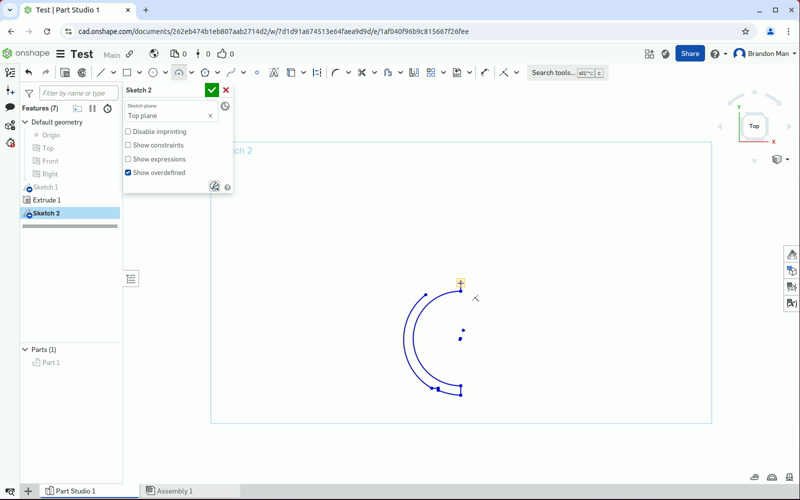
key_down(shift)
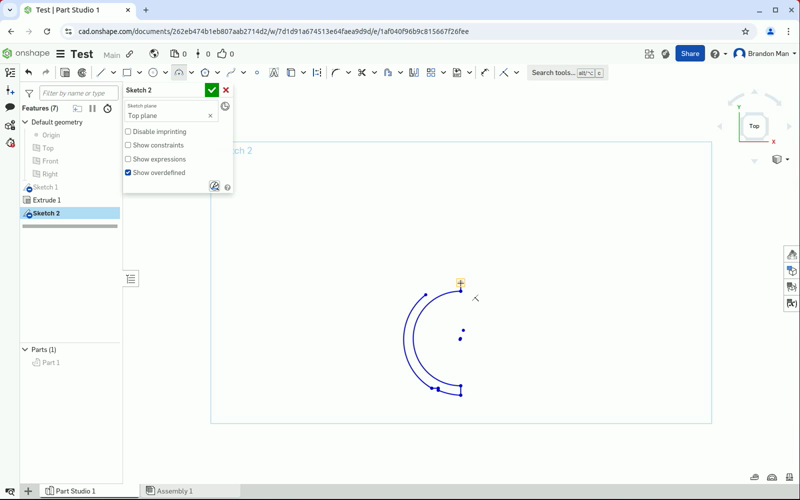
mouse_move(438, 287)
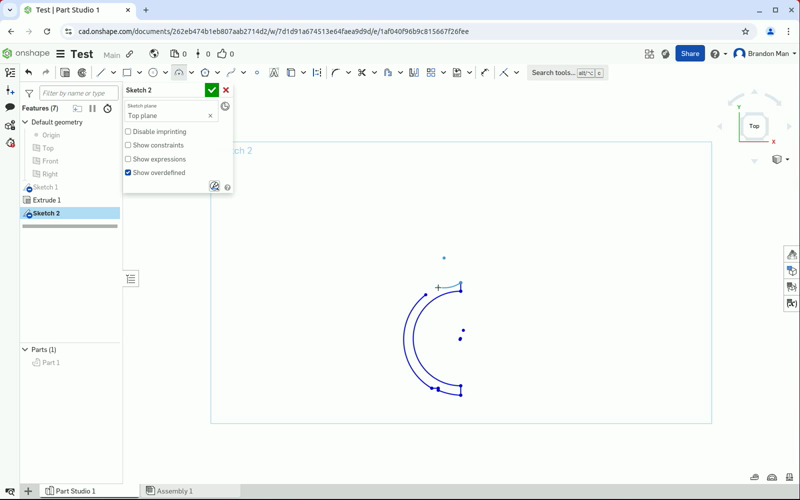
click(438, 287)
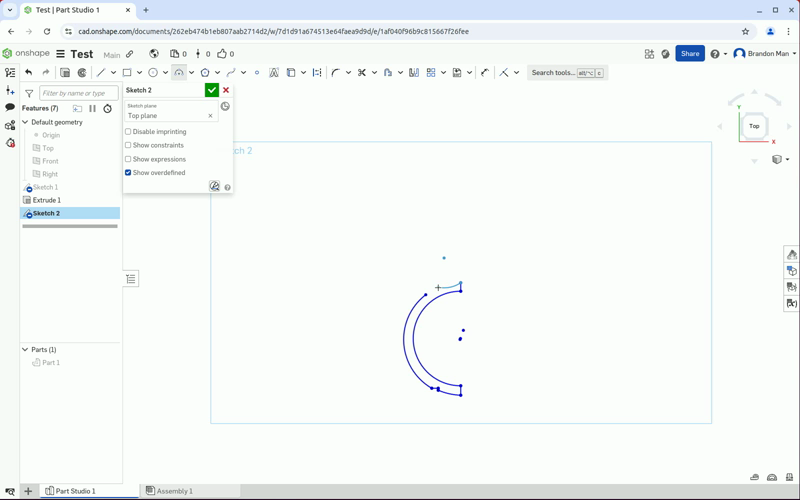
mouse_move(449, 283)
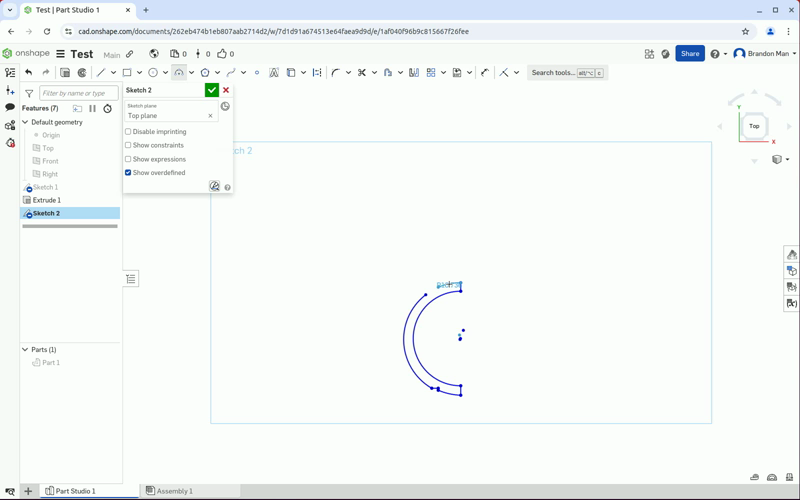
click(449, 283)
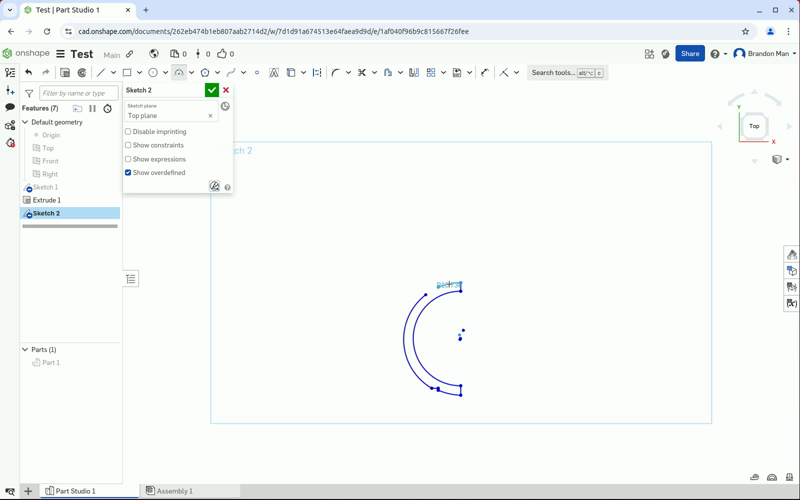
key_up(shift)
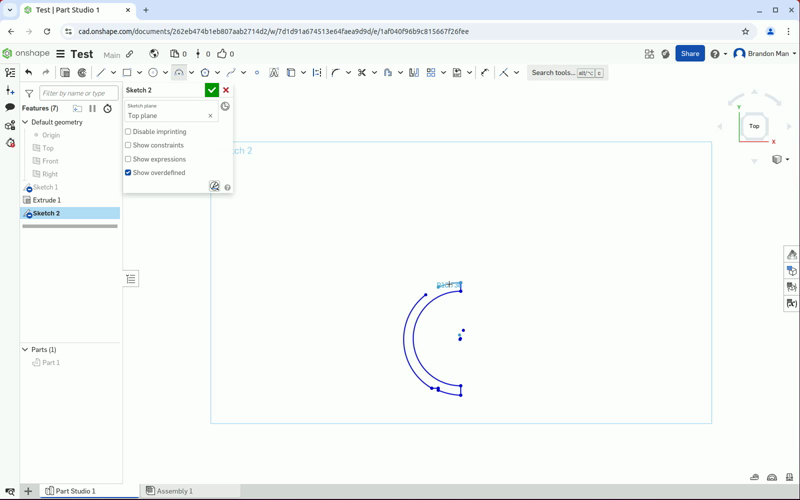
key(esc)
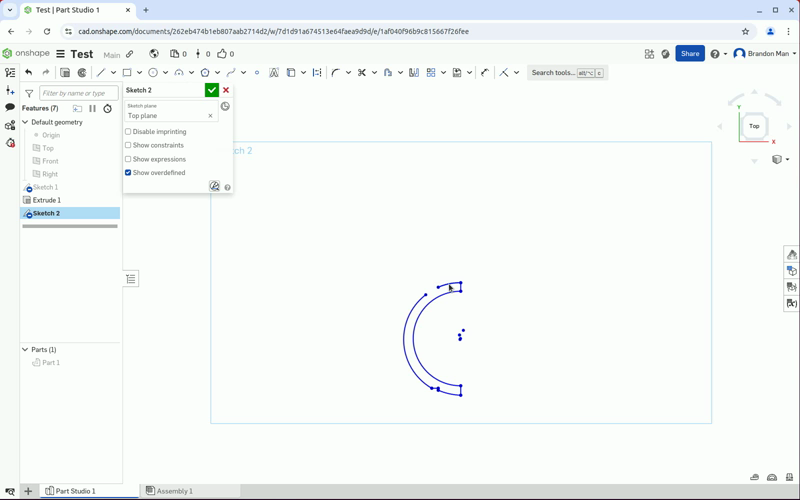
key(l)
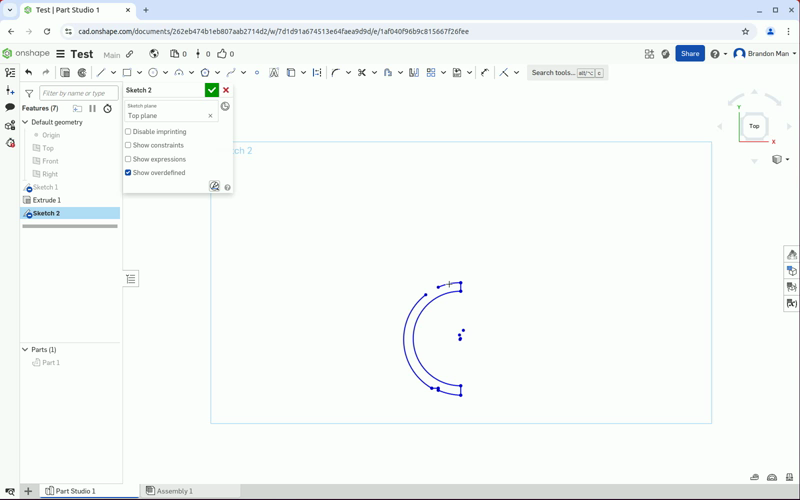
mouse_move(438, 287)
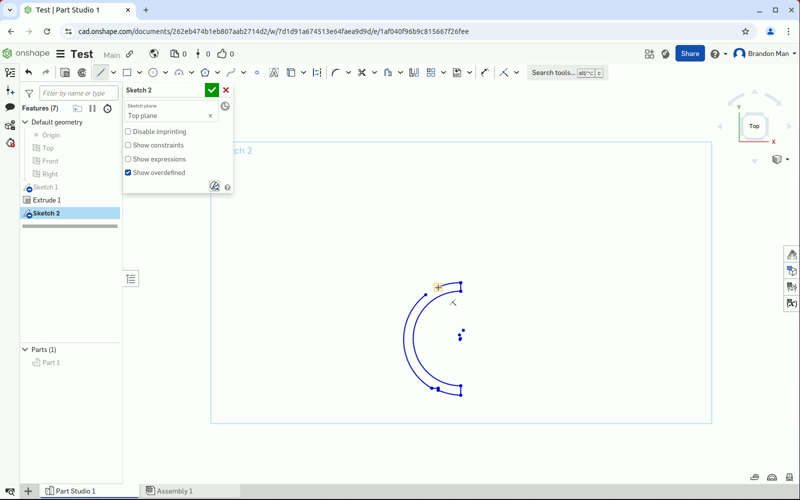
click(438, 287)
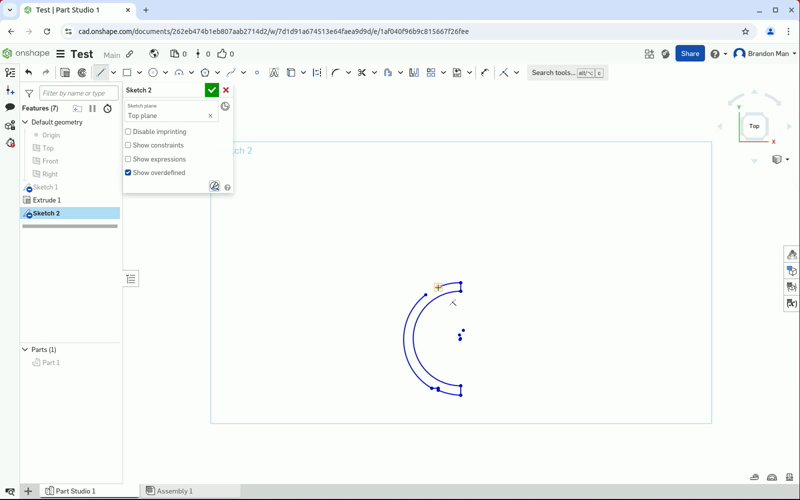
key_down(shift)
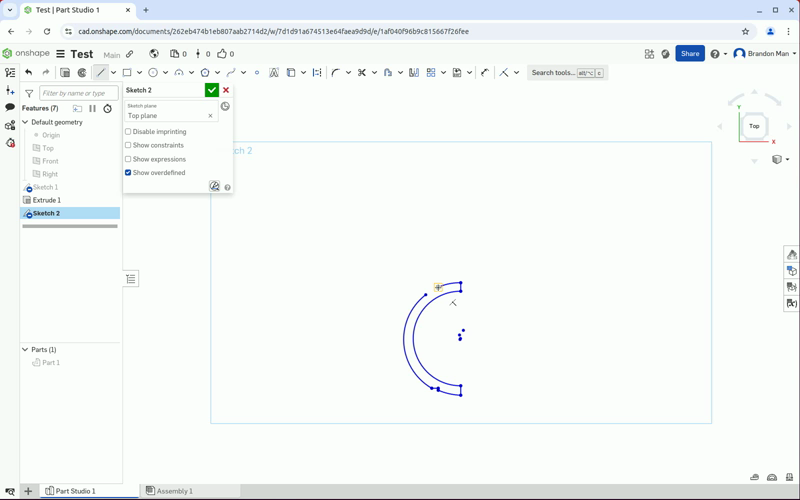
mouse_move(468, 287)
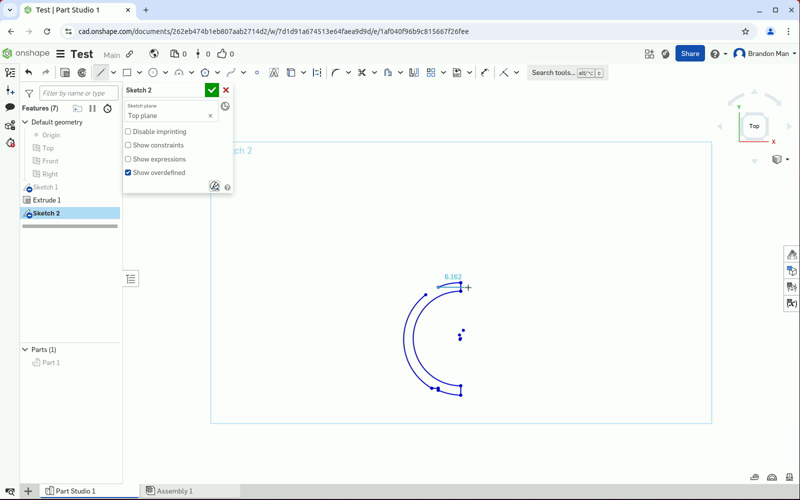
mouse_move(438, 294)
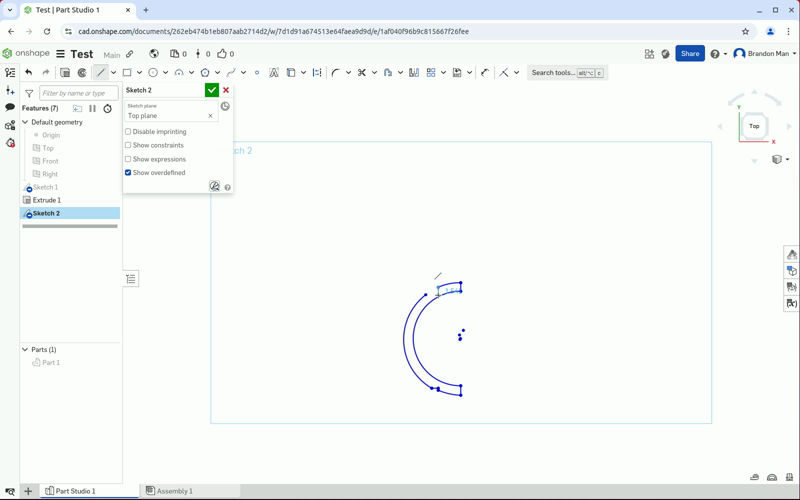
scroll(6)
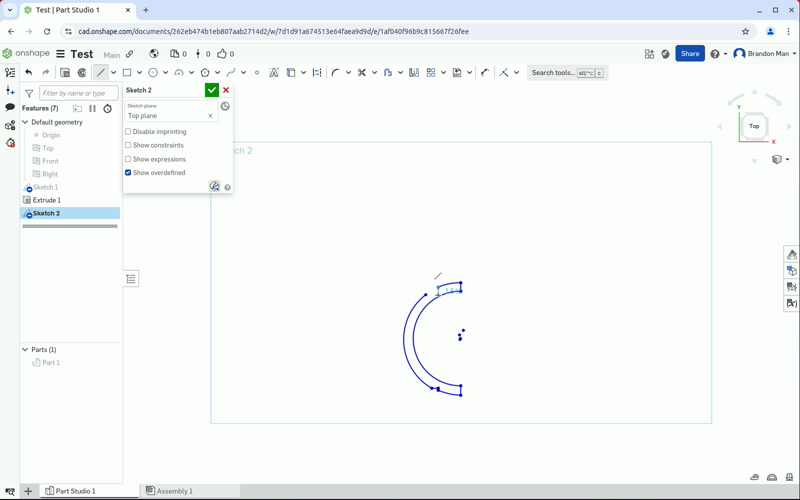
scroll(6)
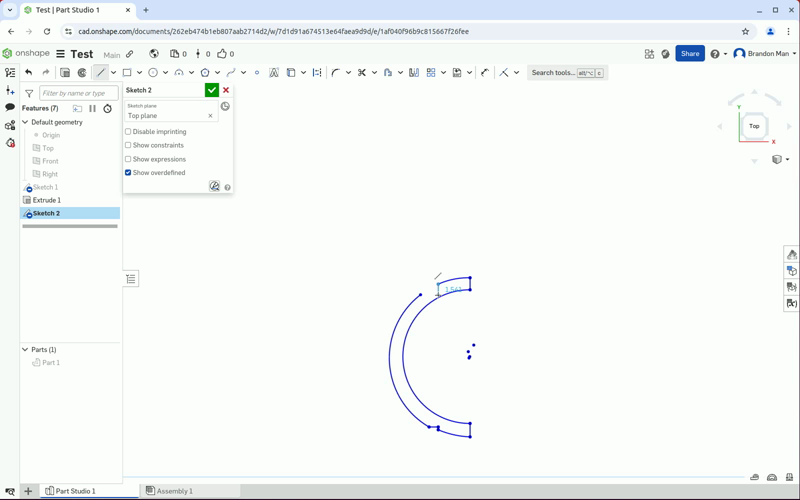
scroll(6)
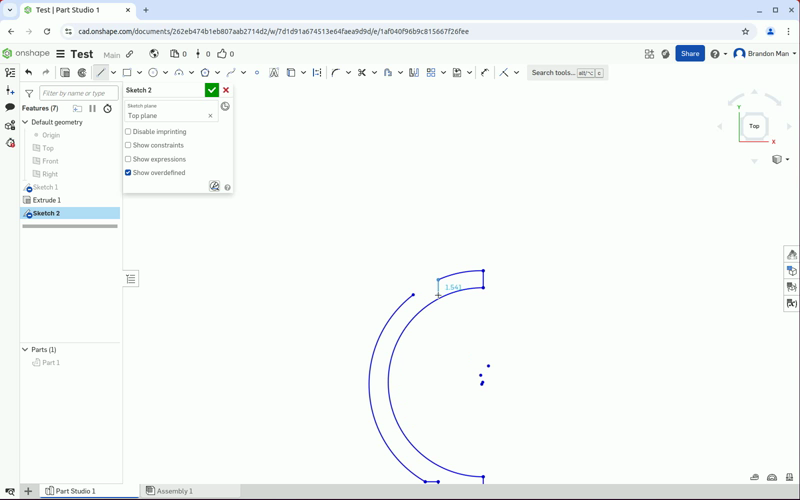
scroll(6)
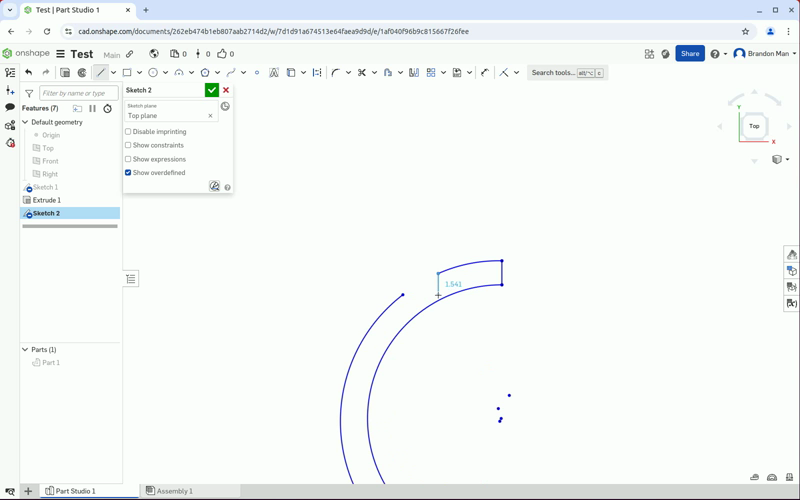
scroll(6)
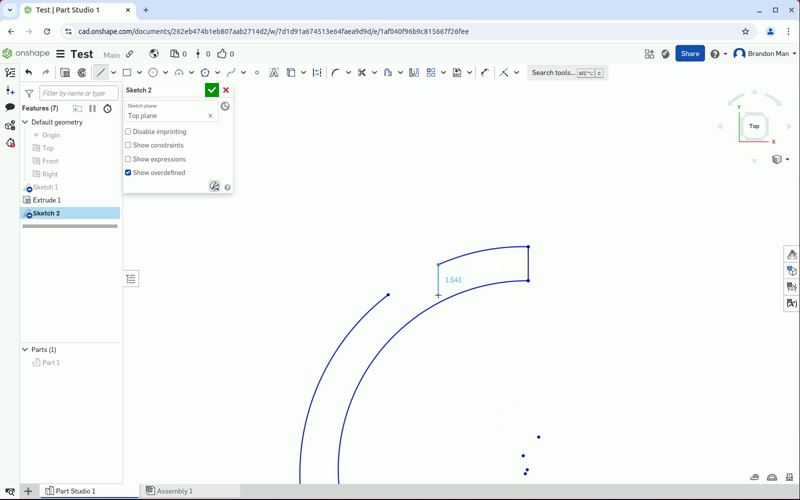
scroll(6)
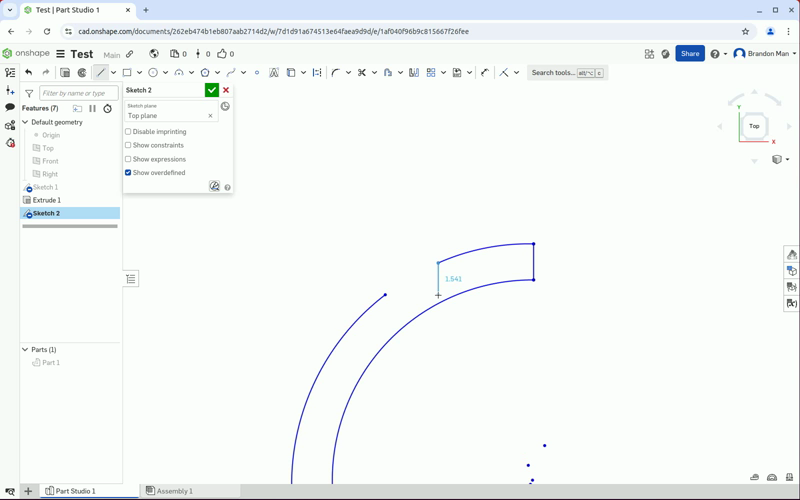
scroll(6)
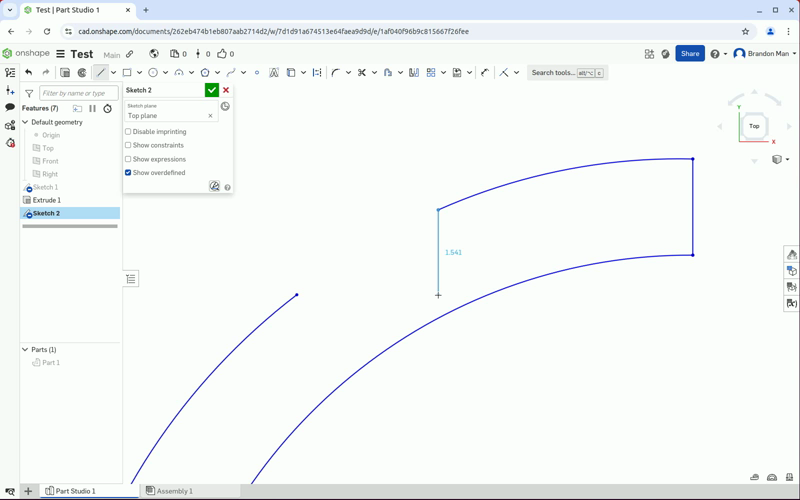
click(438, 294)
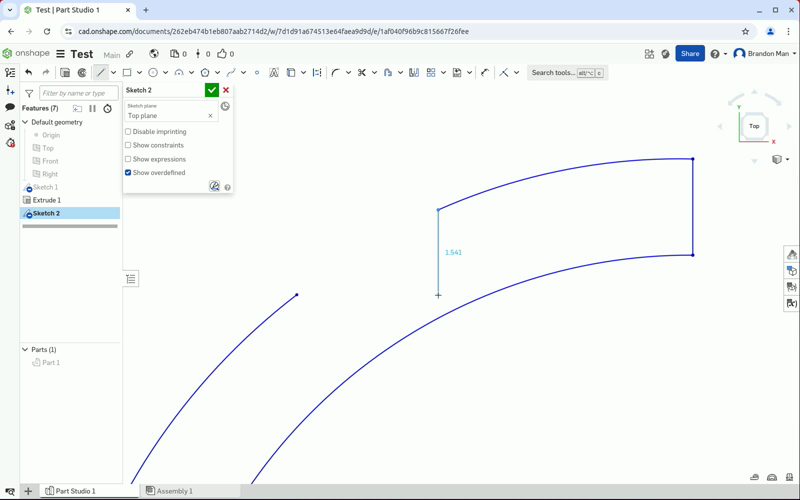
scroll(-6)
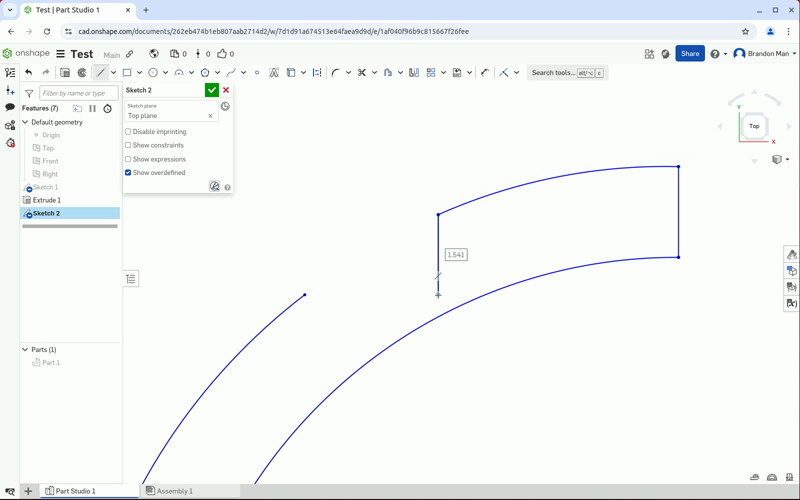
scroll(-6)
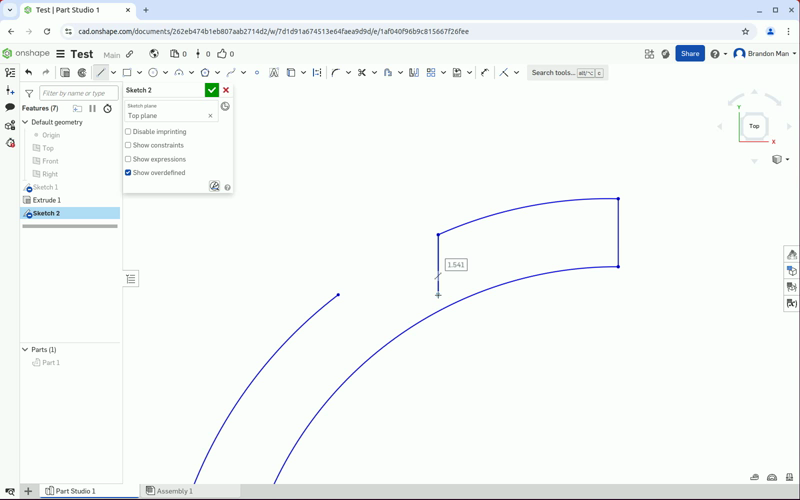
scroll(-6)
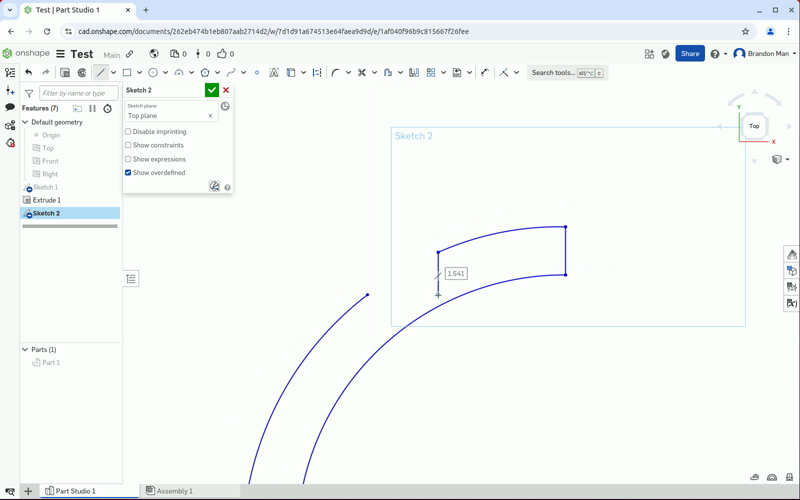
scroll(-6)
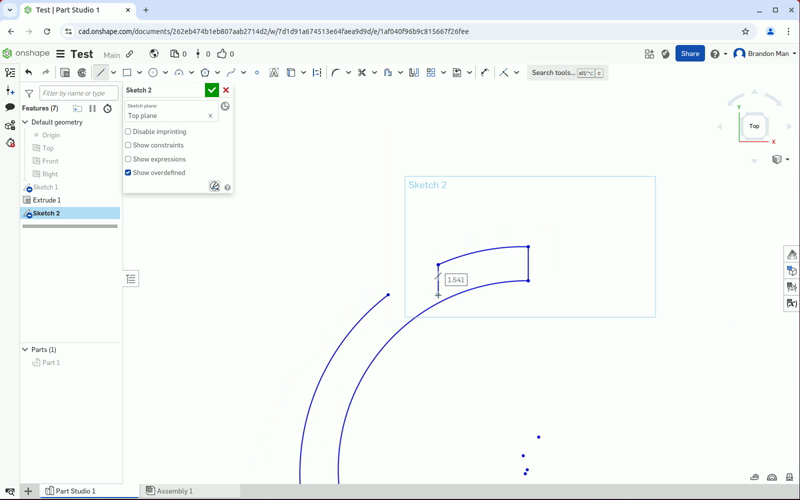
scroll(-6)
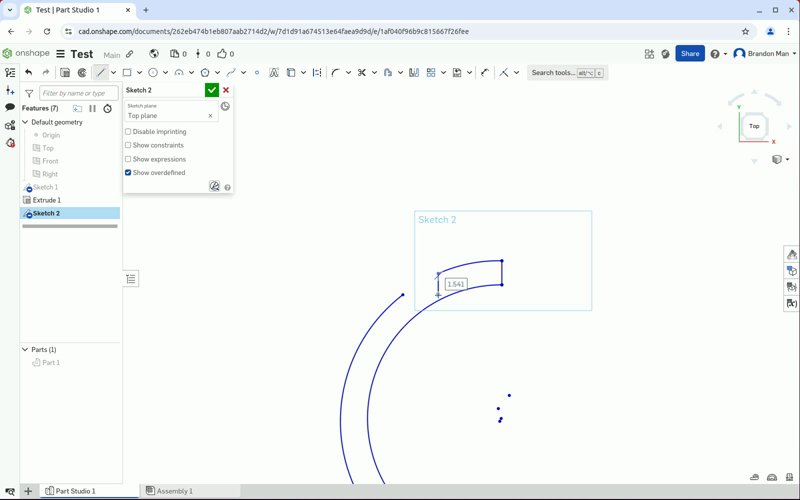
scroll(-6)
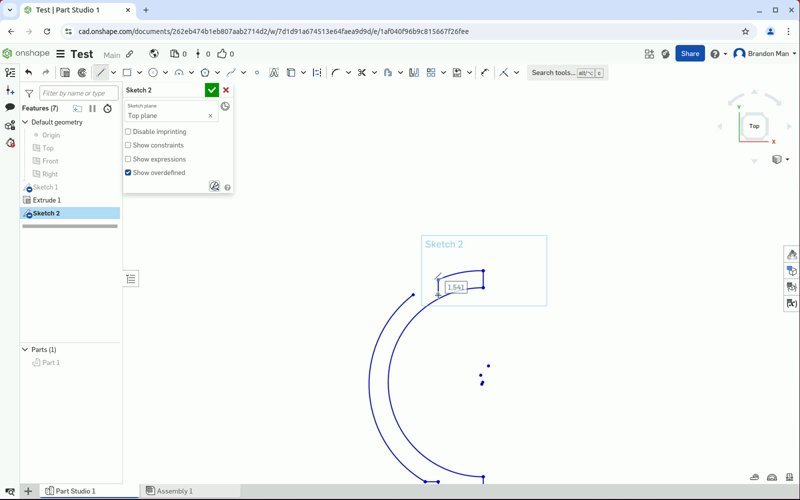
scroll(-6)
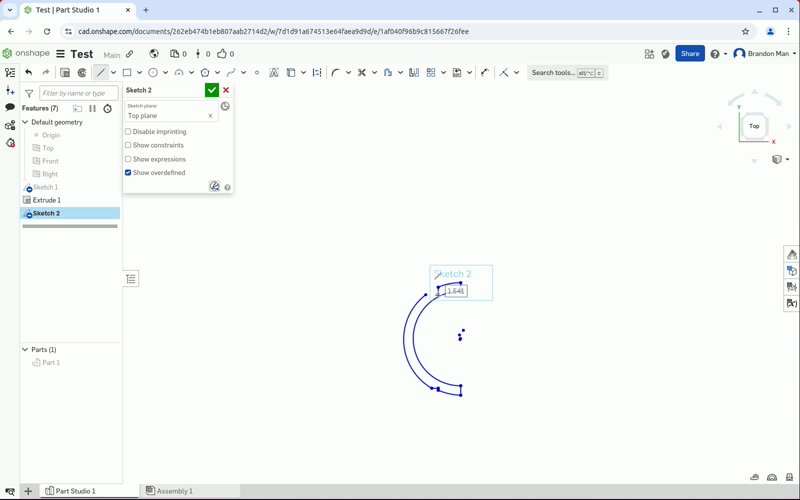
key_up(shift)
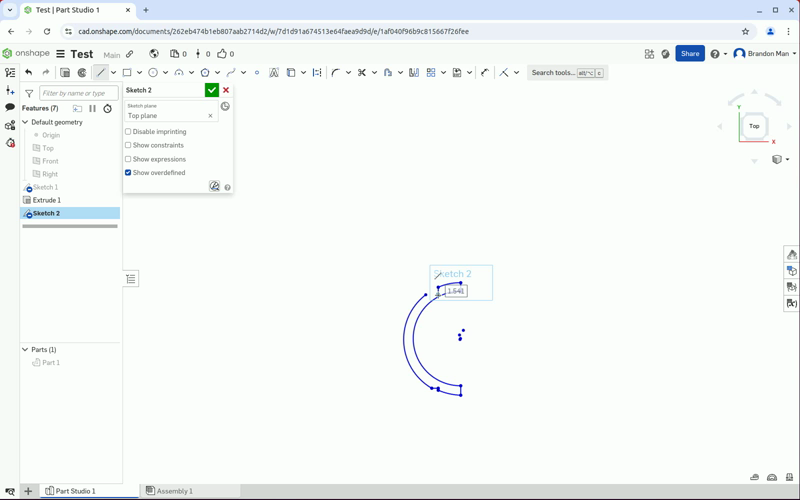
mouse_move(468, 294)
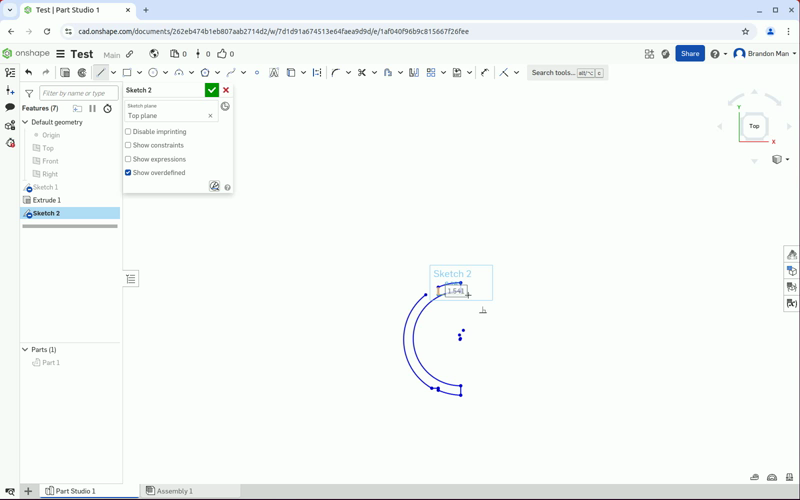
key_down(shift)
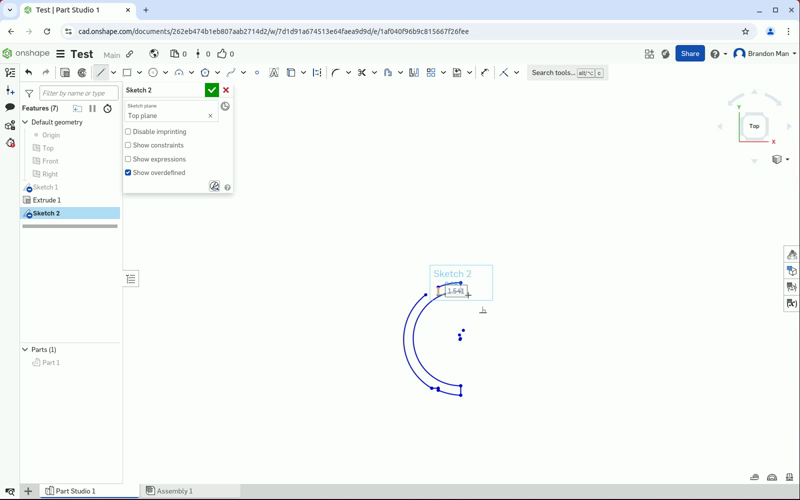
mouse_move(425, 294)
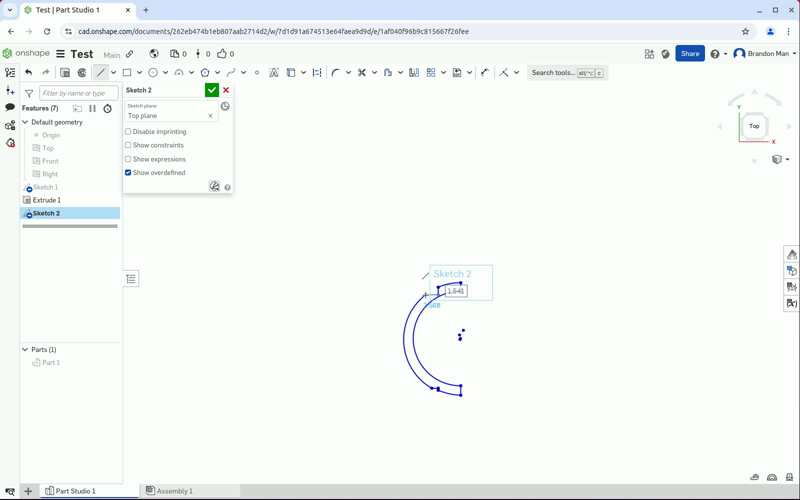
key_up(shift)
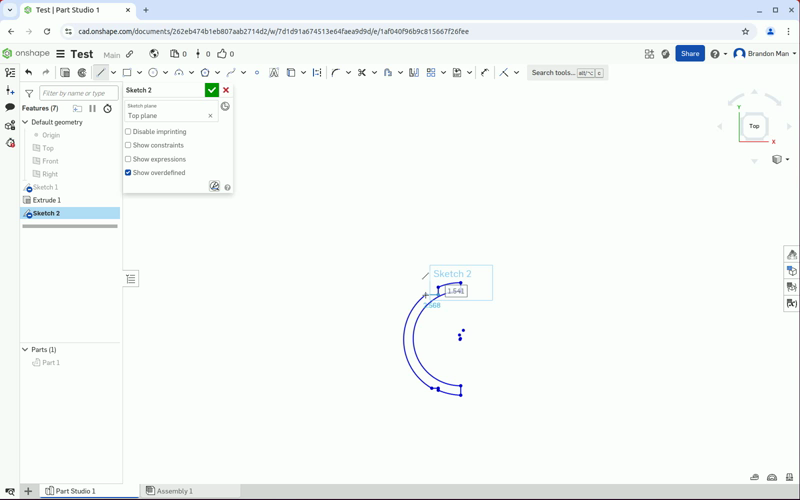
click(425, 294)
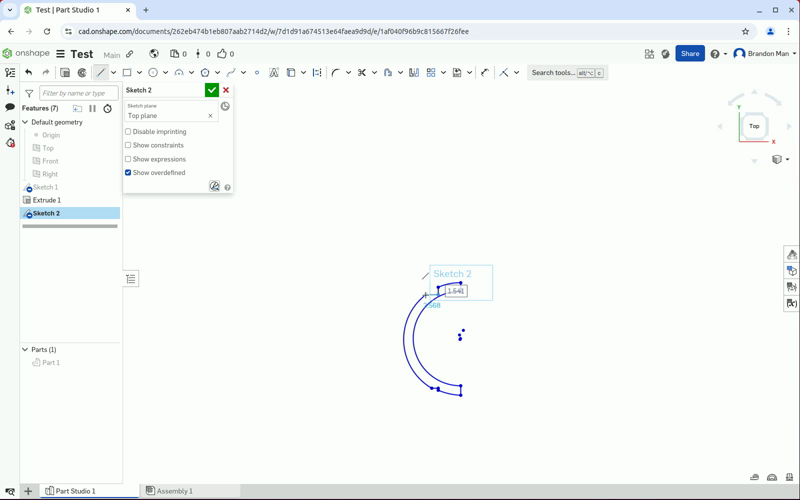
key(esc)
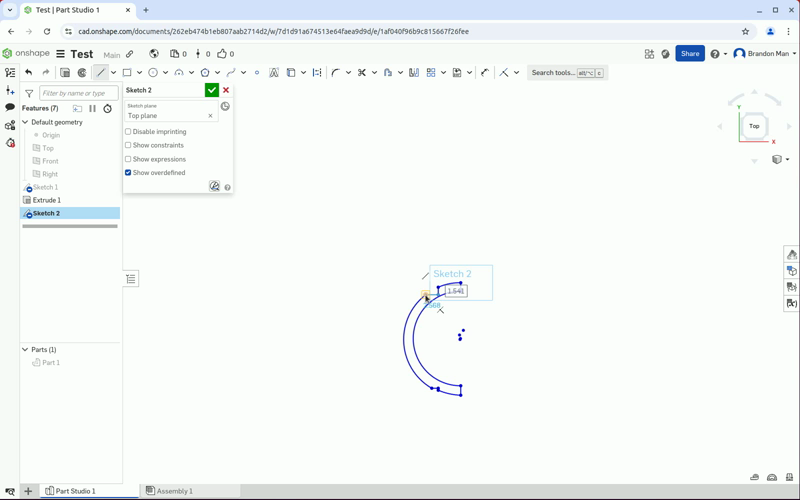
mouse_move(452, 361)
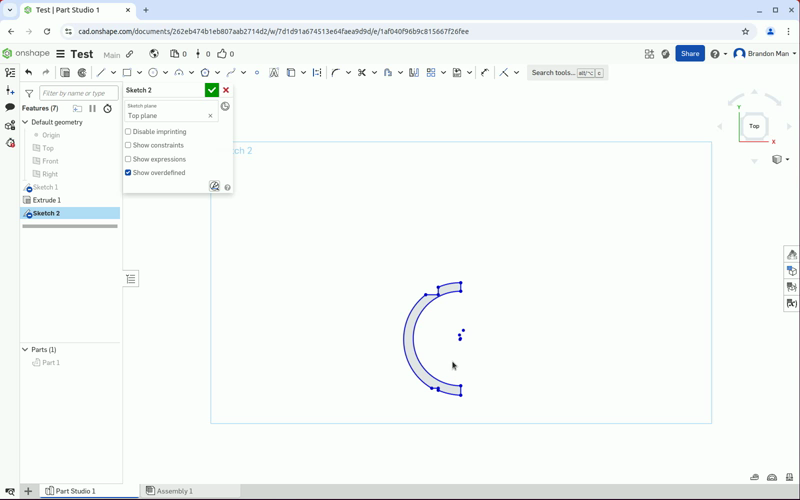
scroll(6)
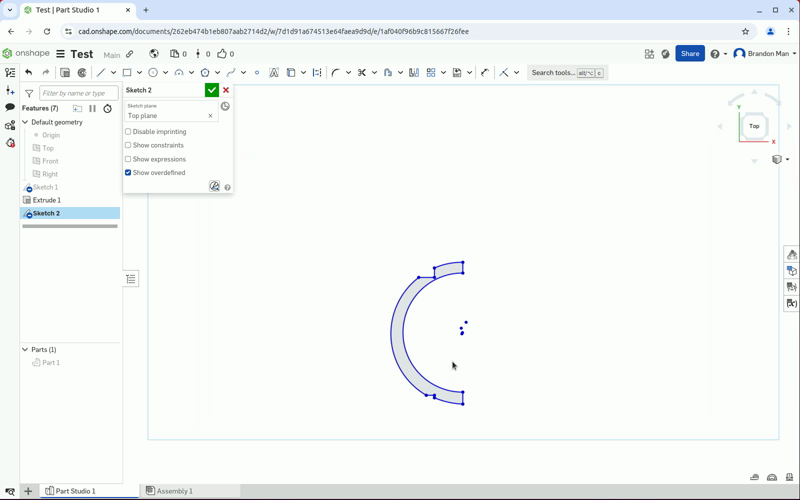
scroll(6)
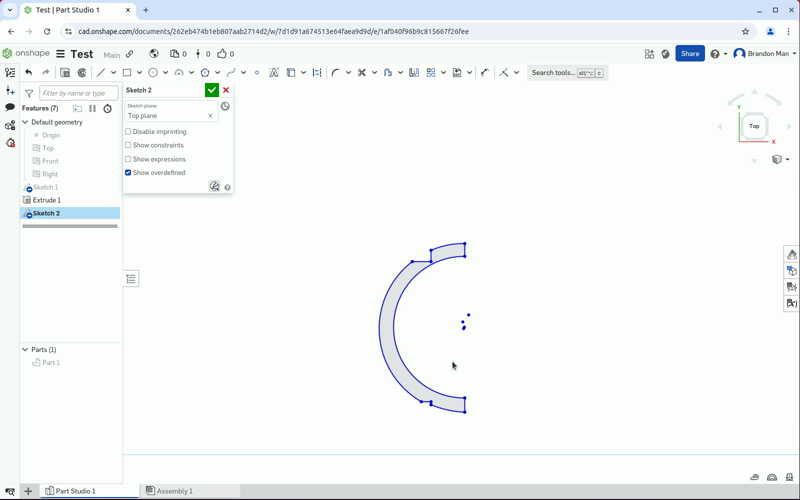
scroll(6)
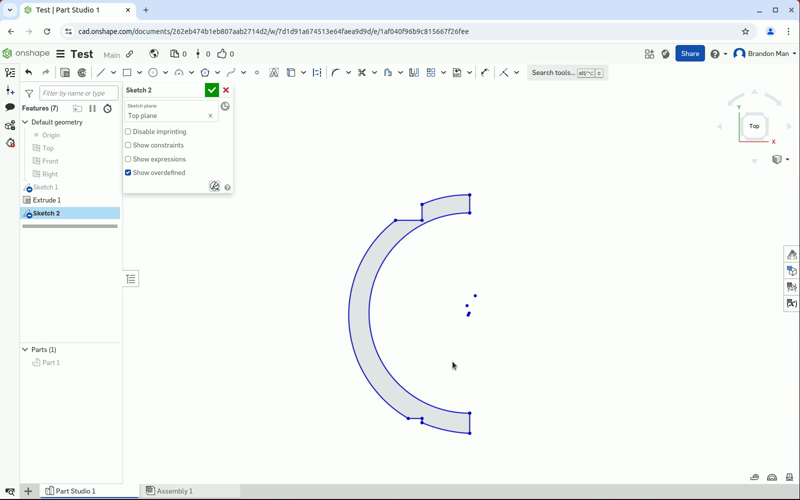
scroll(6)
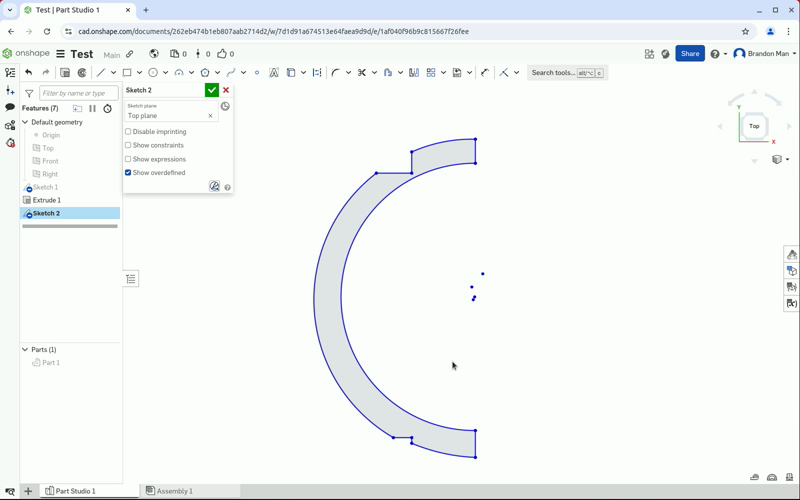
scroll(6)
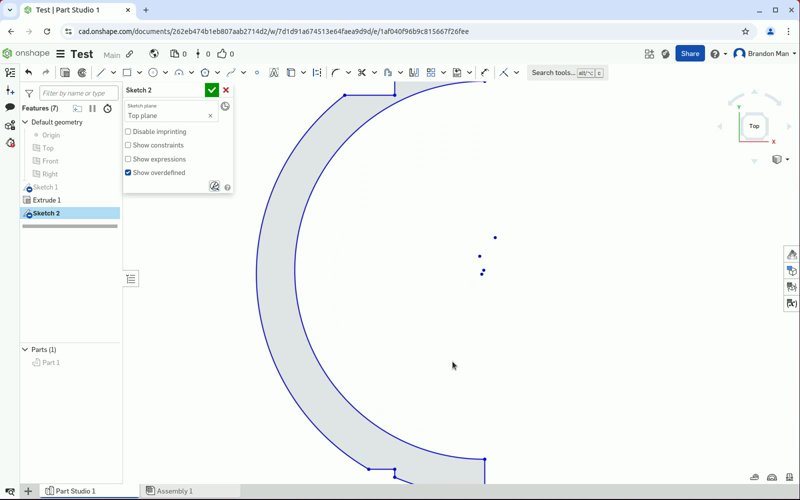
scroll(6)
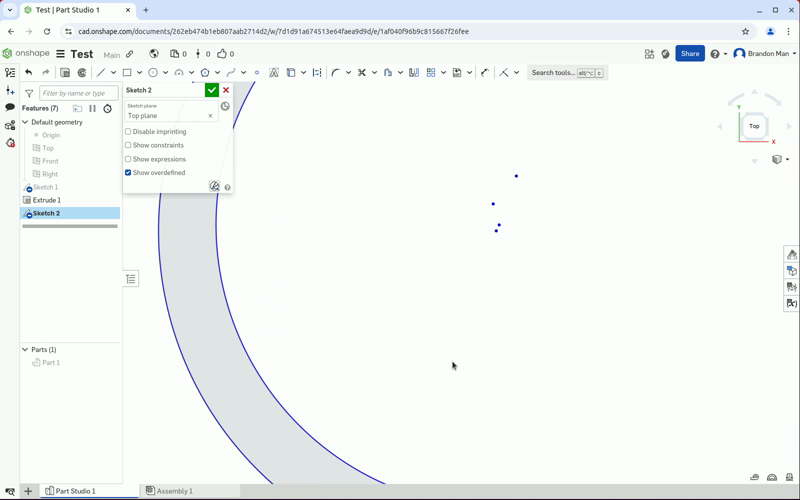
scroll(6)
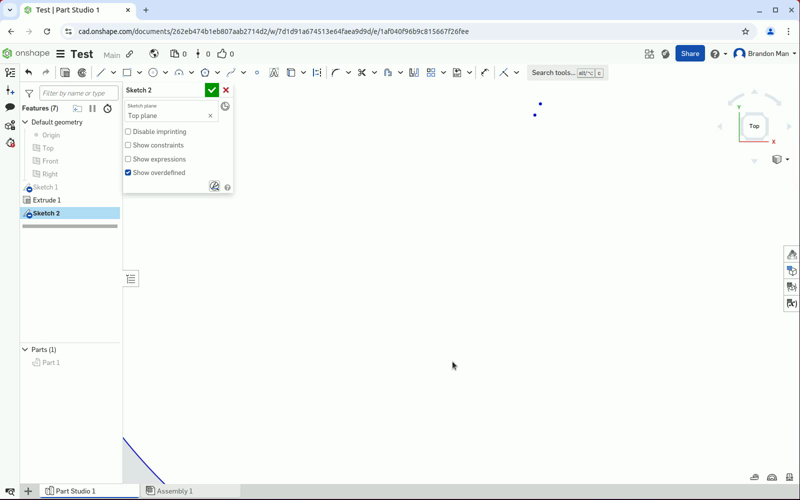
click(452, 361)
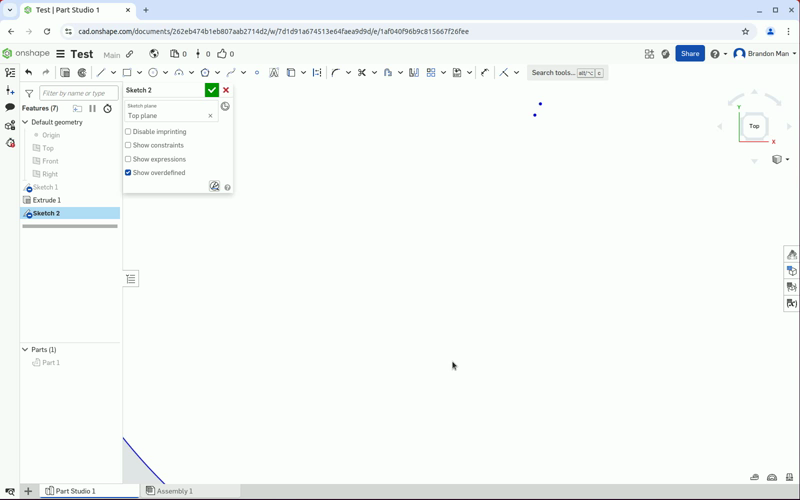
scroll(-6)
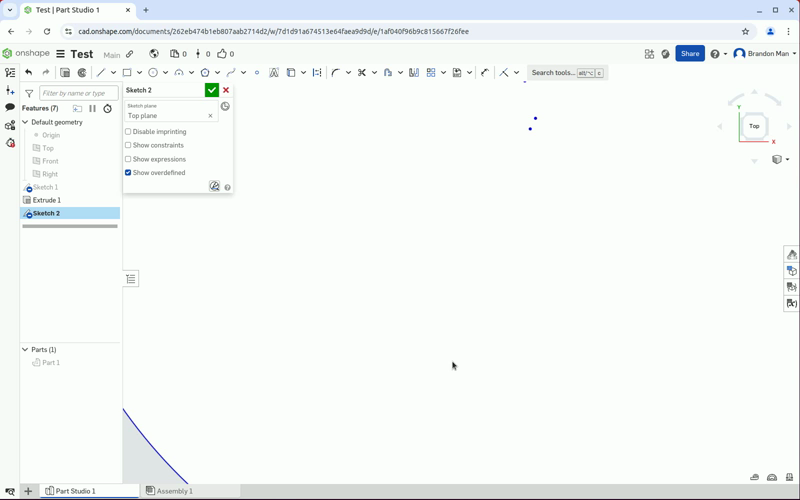
scroll(-6)
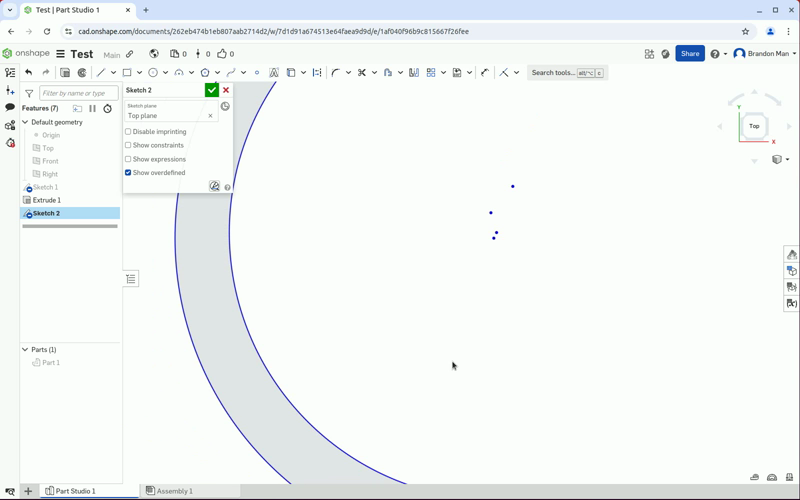
scroll(-6)
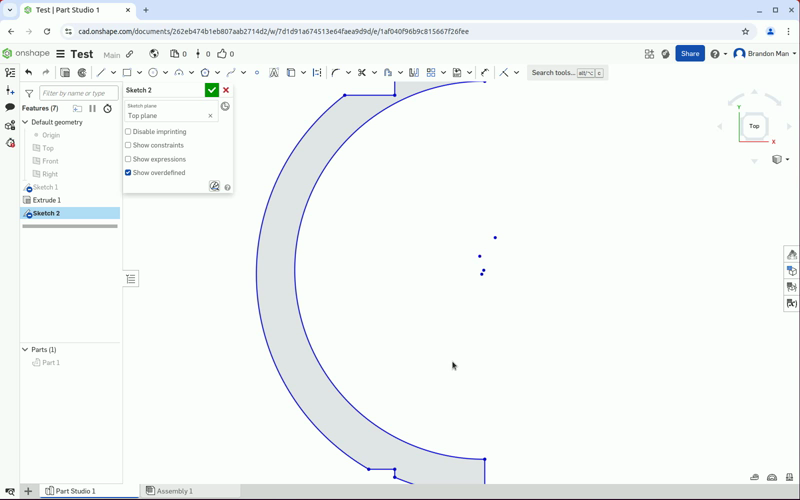
scroll(-6)
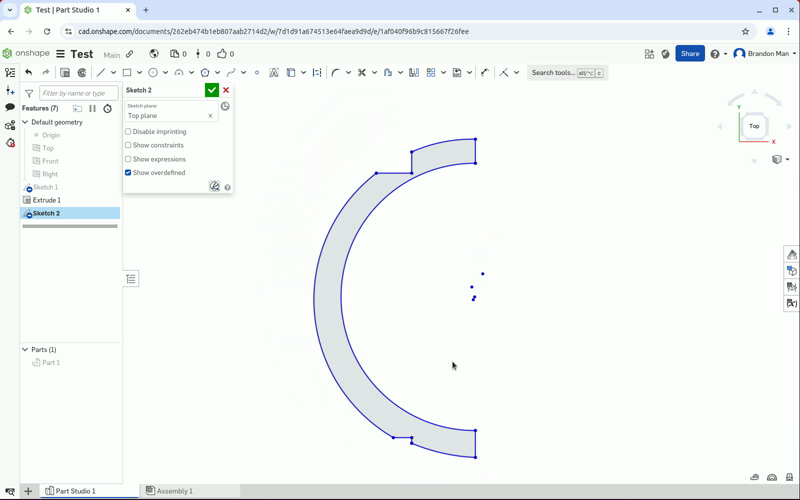
scroll(-6)
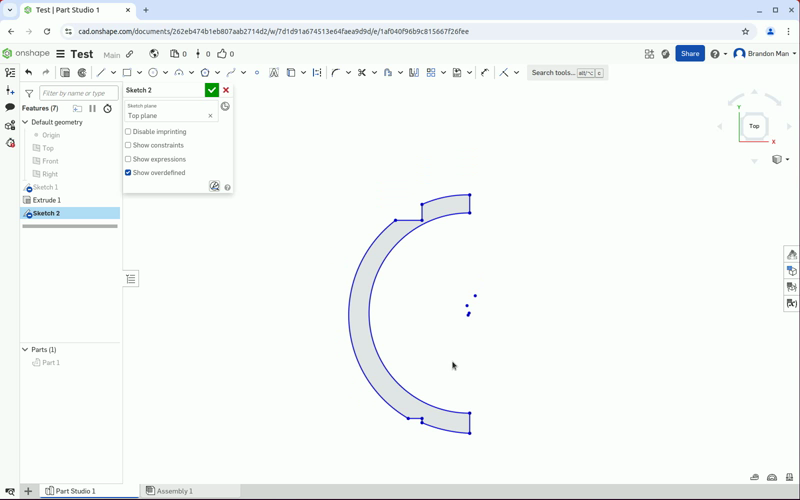
scroll(-6)
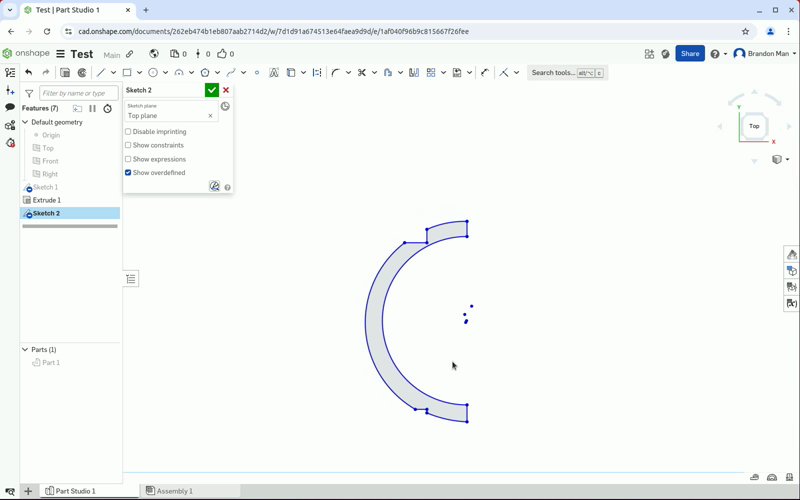
scroll(-6)
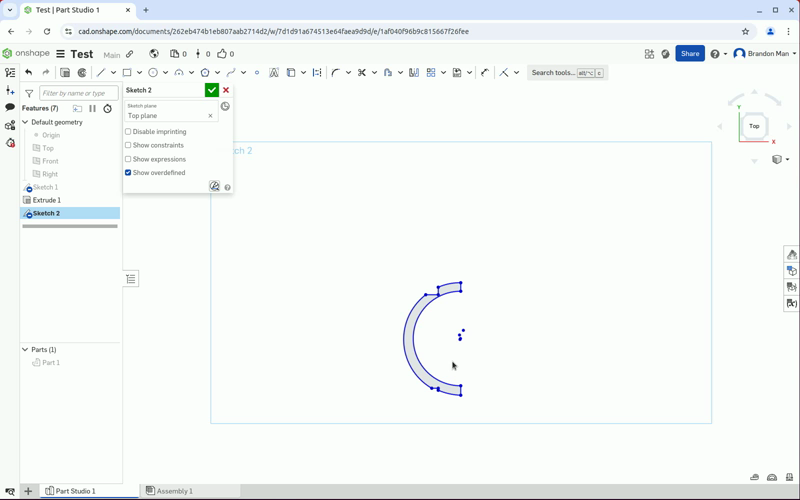
mouse_move(73, 352)
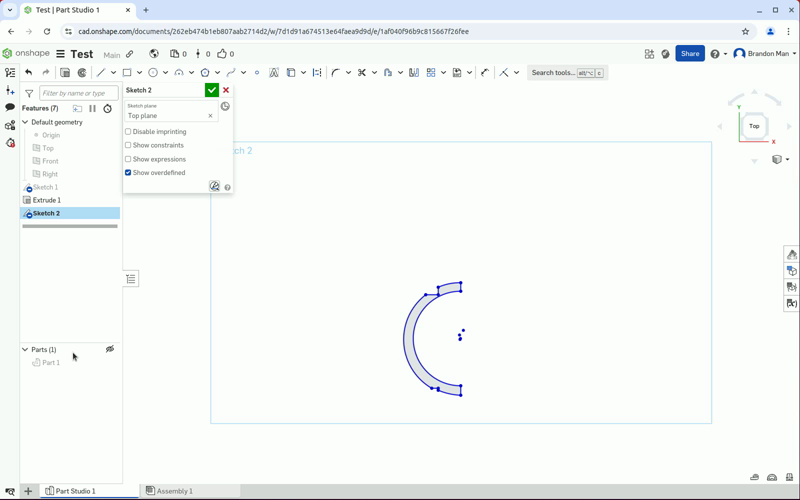
key(shift+y)
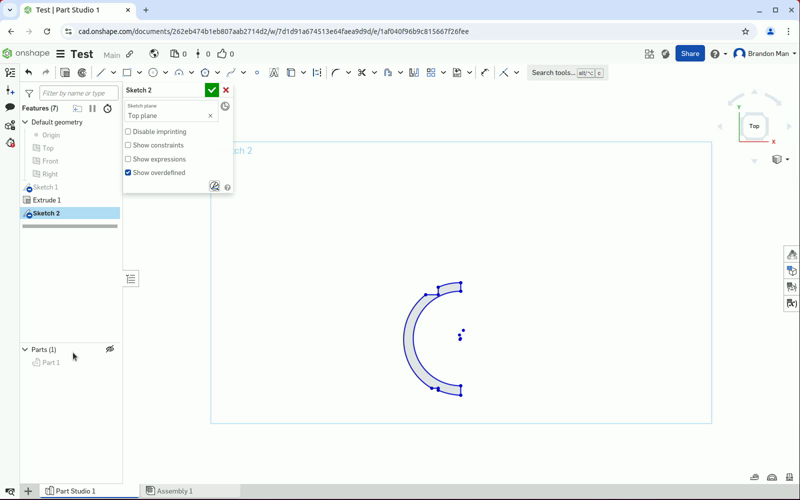
key(shift+e)
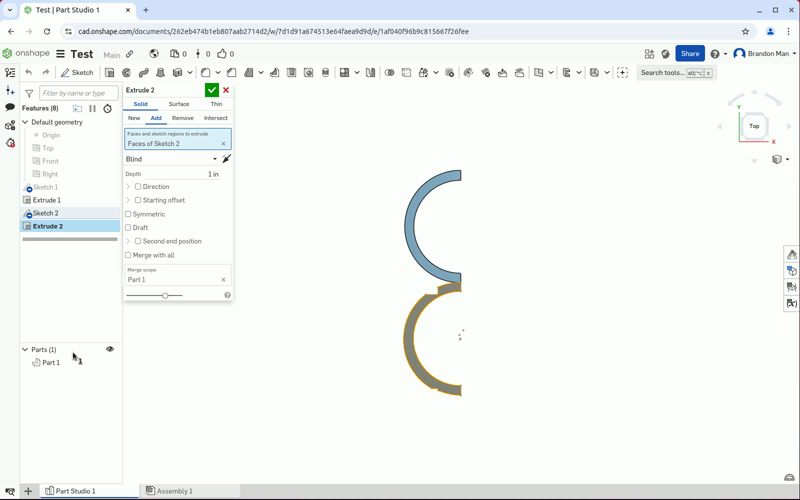
mouse_move(143, 106)
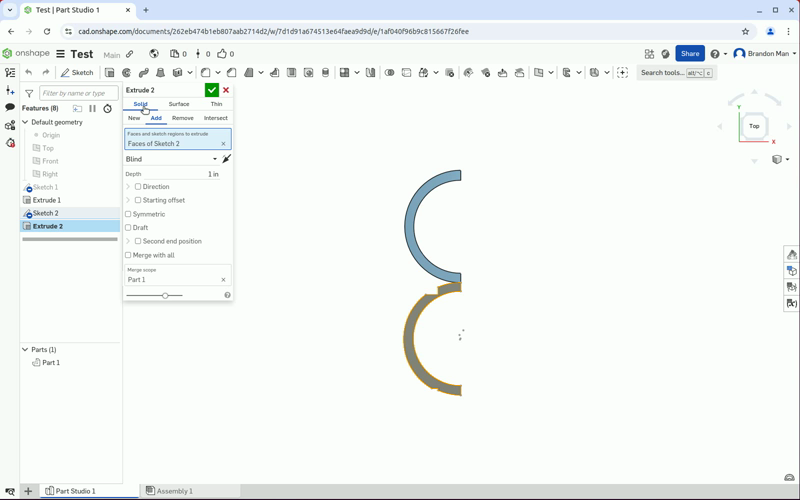
click(143, 106)
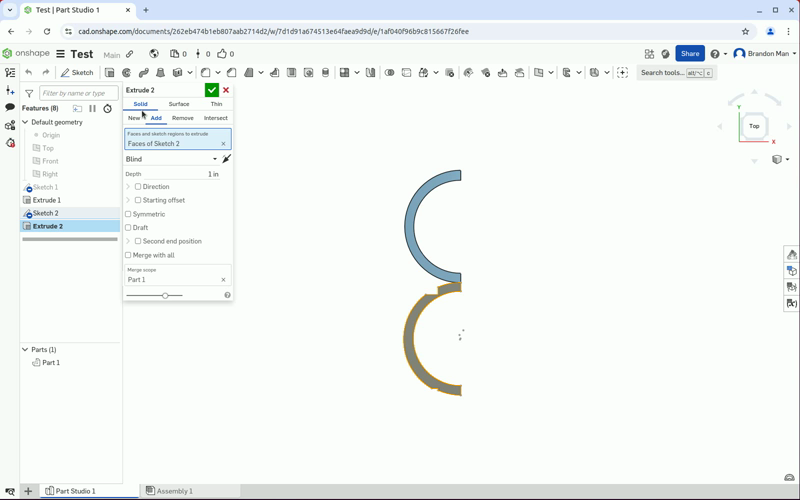
mouse_move(137, 120)
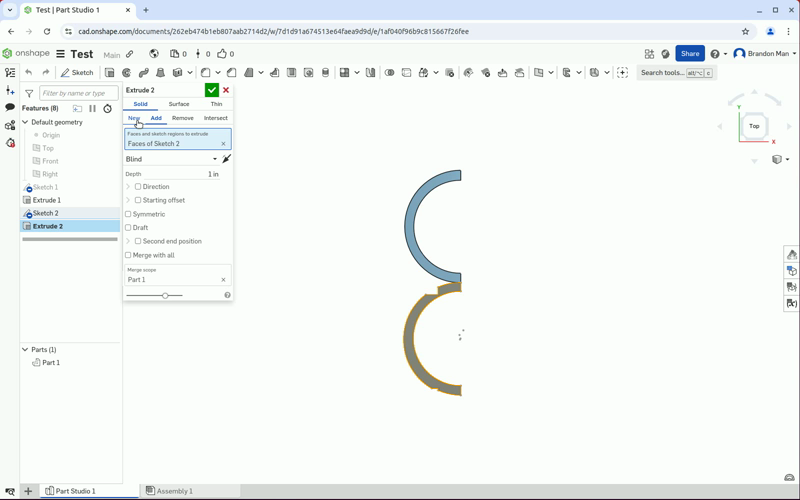
click(137, 120)
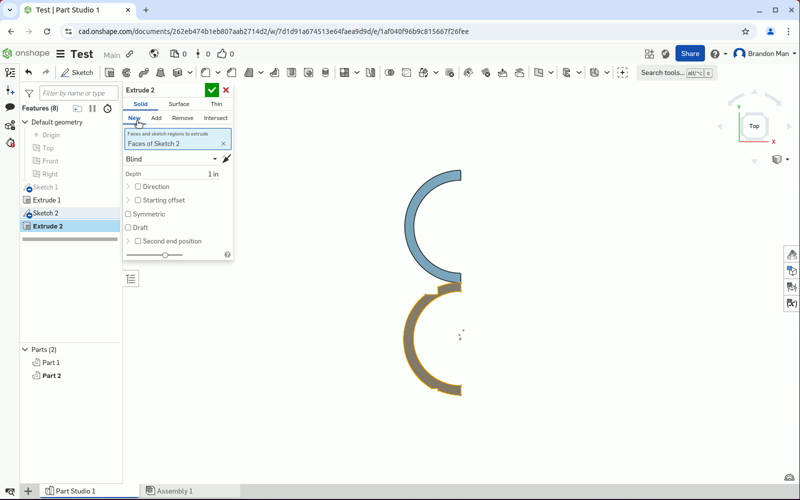
key(tab, 4)
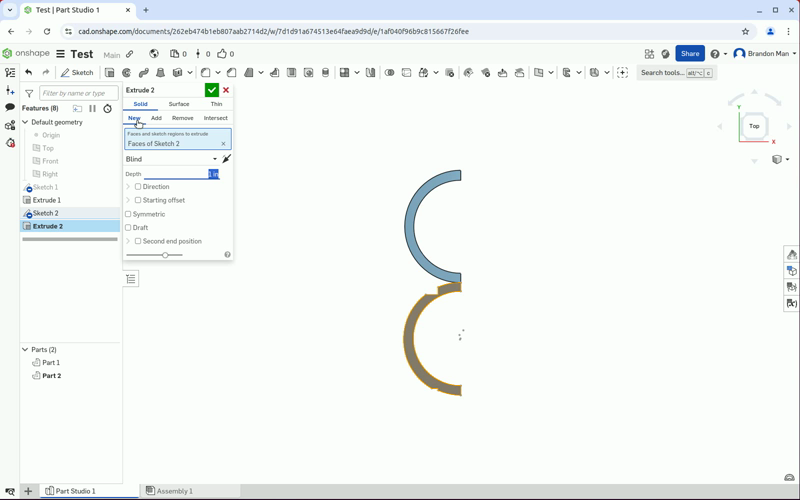
text(7.703)
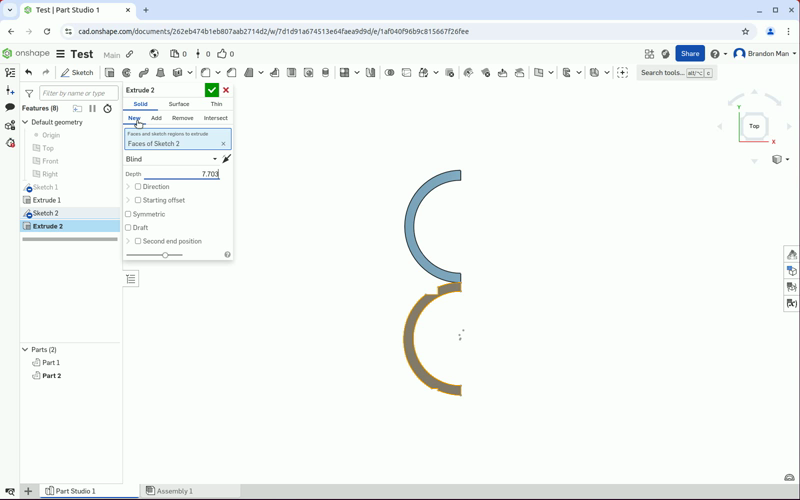
key(enter)
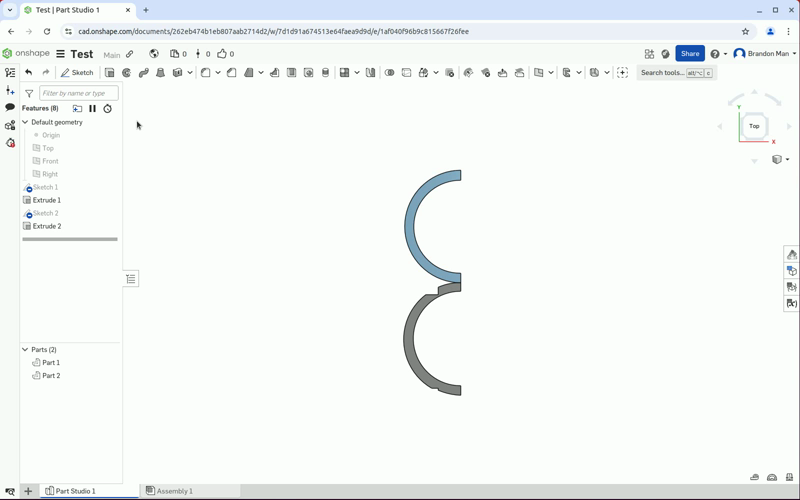
key(shift+h)
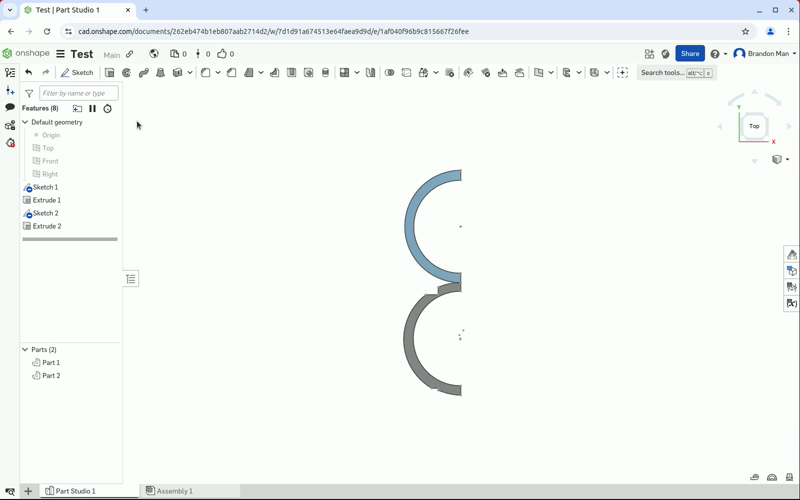
key(shift+h)
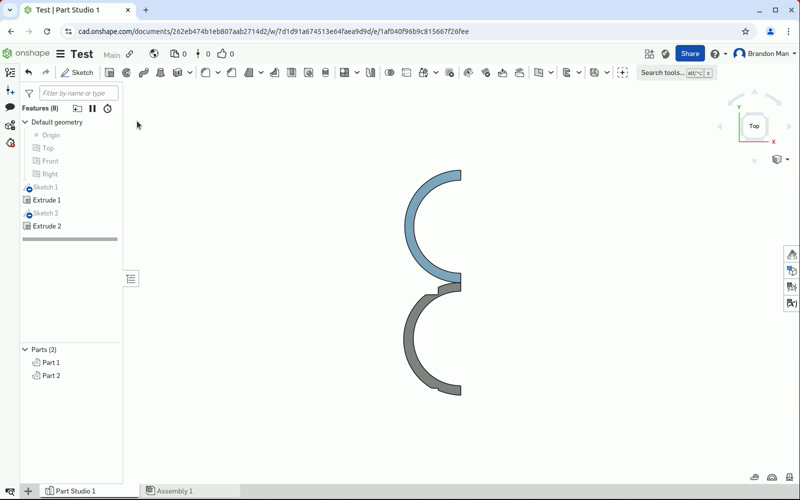
mouse_move(73, 189)
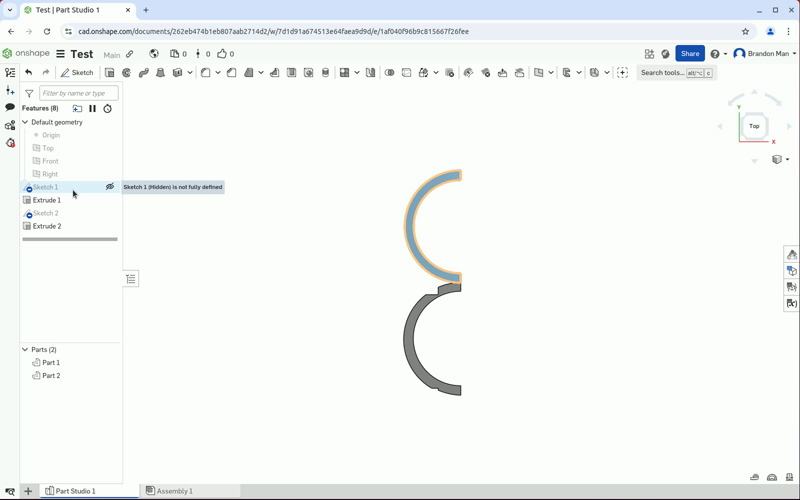
click(73, 189)
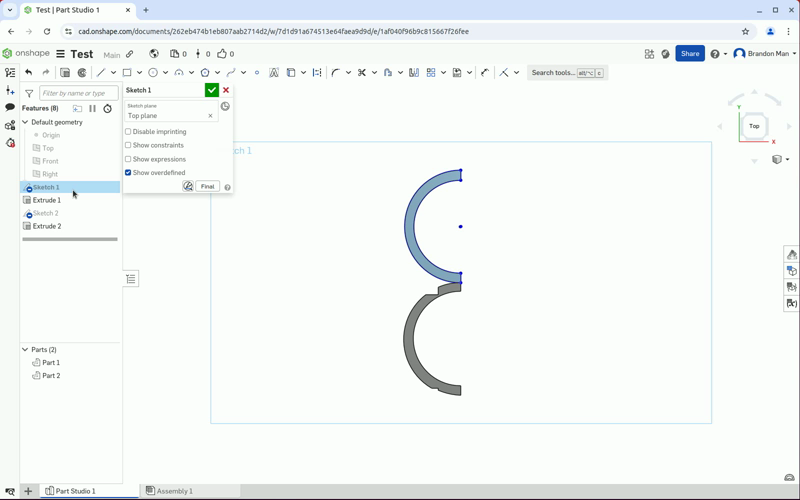
mouse_move(229, 92)
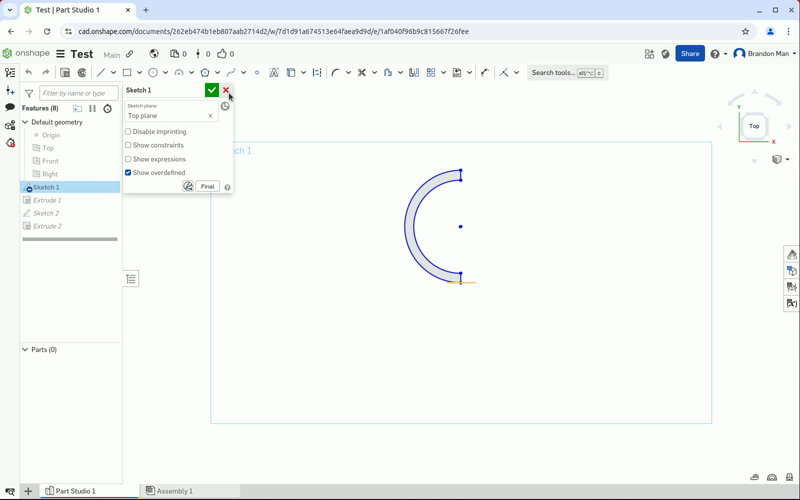
click(229, 92)
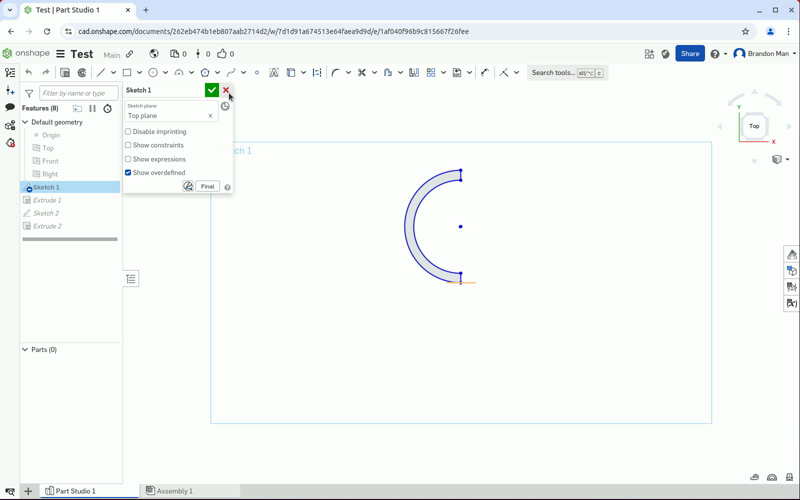
key(shift+s)
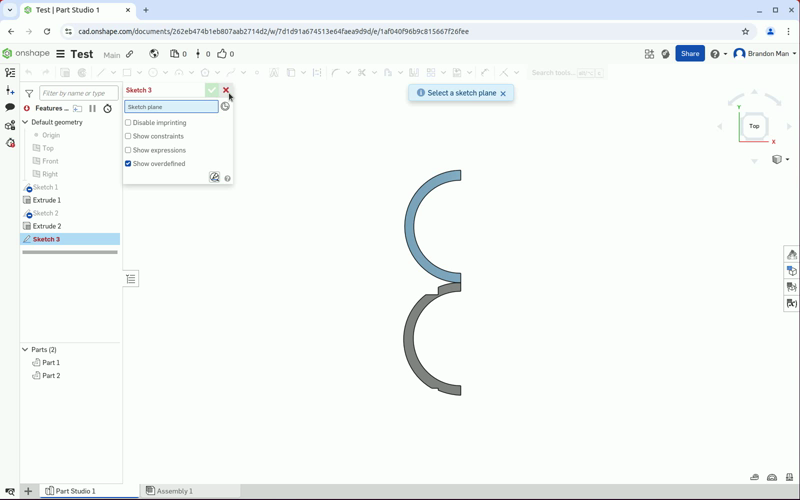
mouse_move(73, 150)
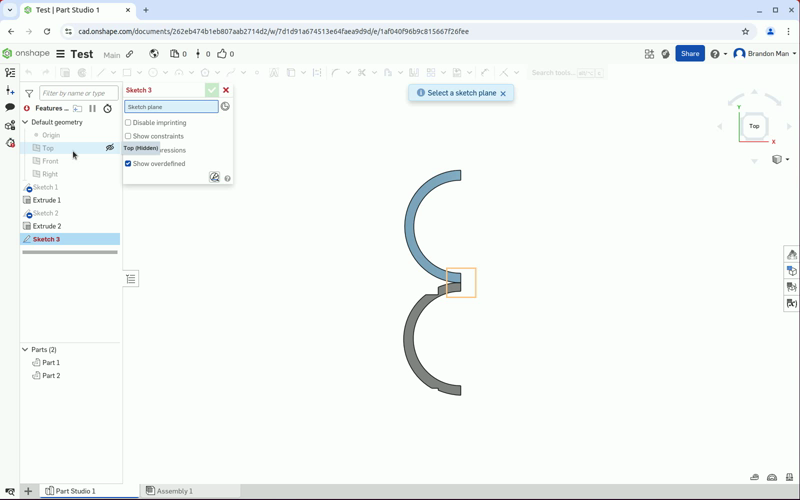
click(73, 150)
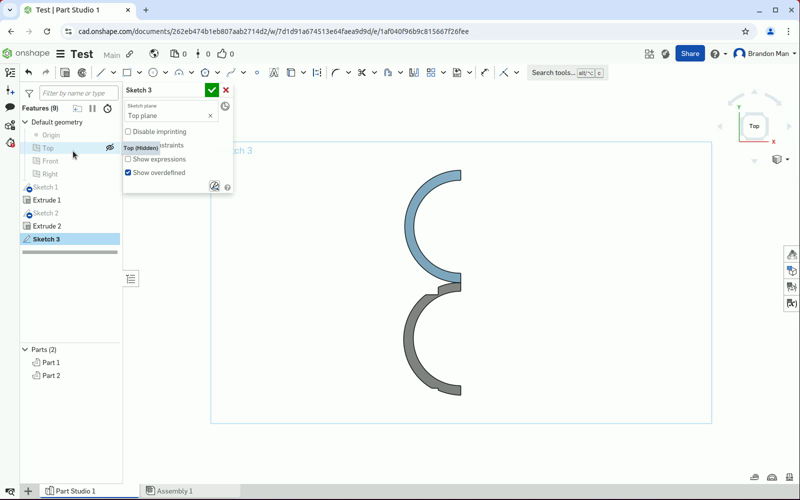
mouse_move(73, 352)
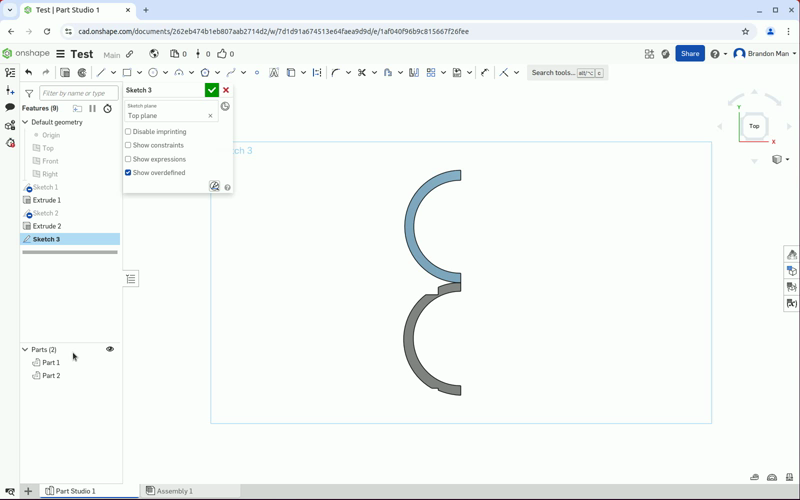
key(y)
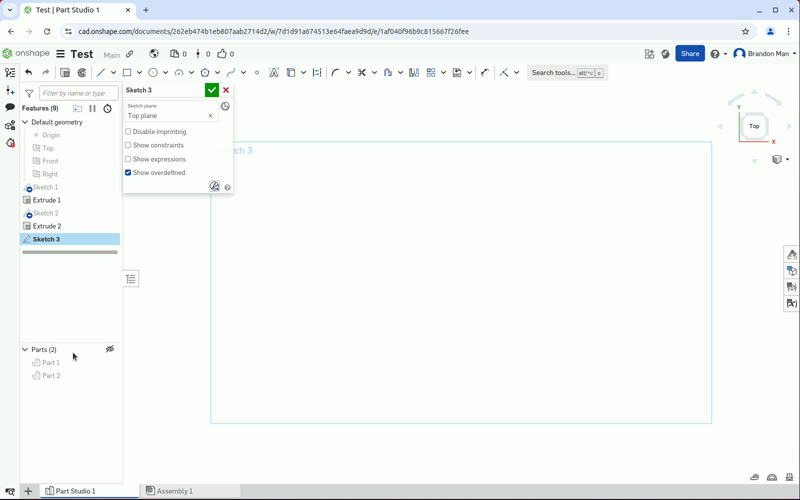
key(a)
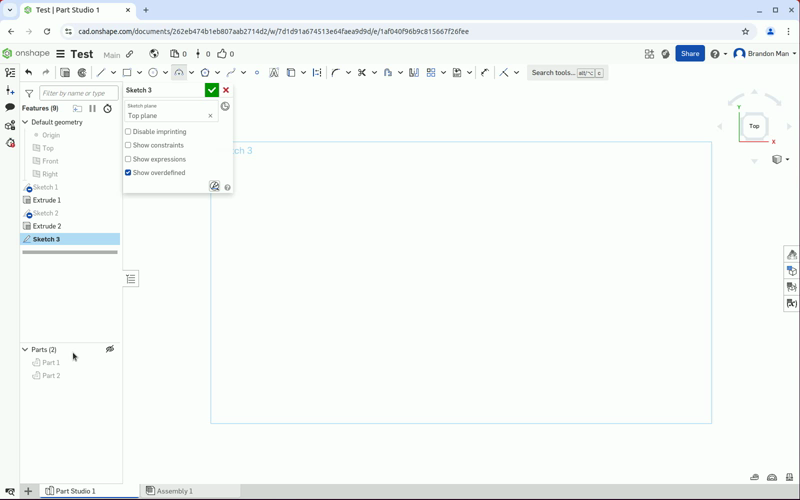
key_down(shift)
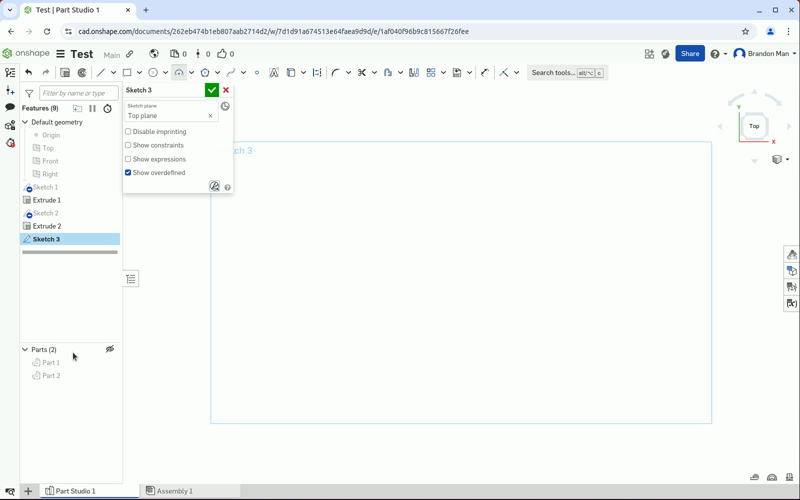
mouse_move(430, 291)
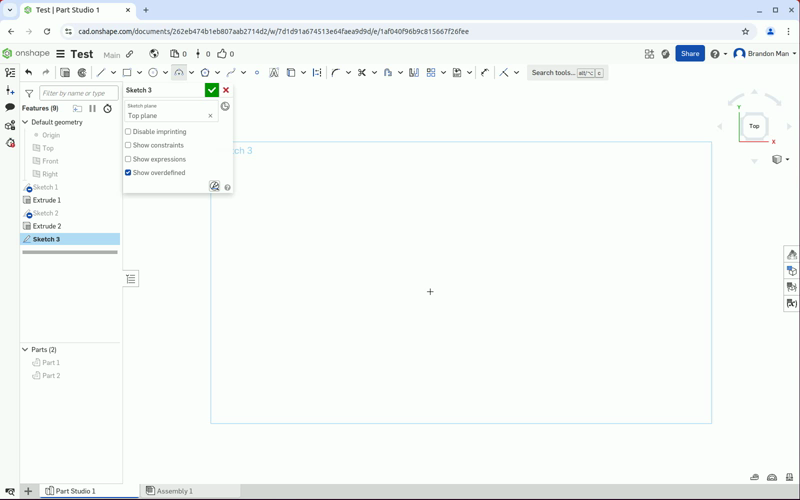
click(430, 291)
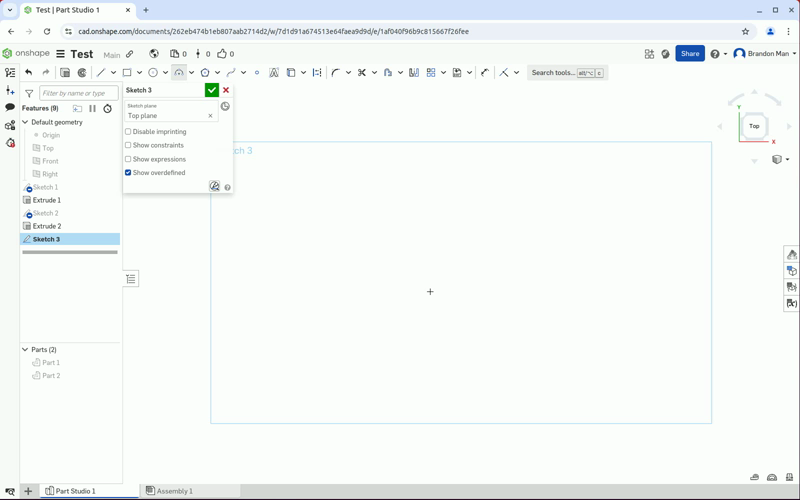
key_up(shift)
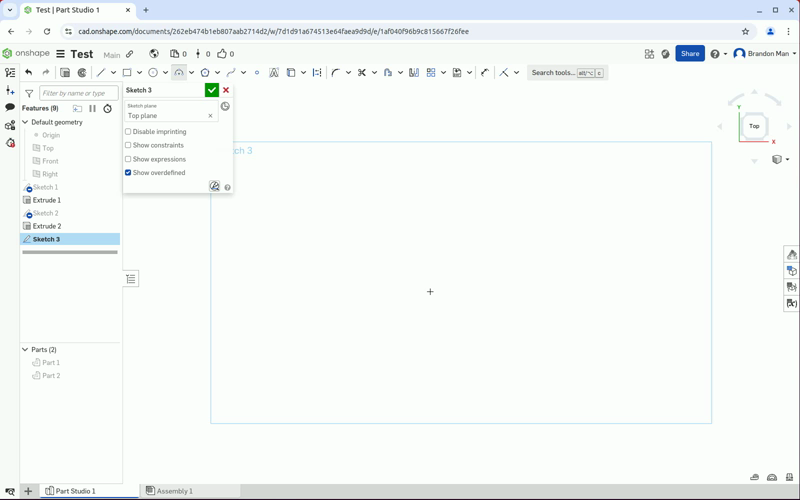
key_down(shift)
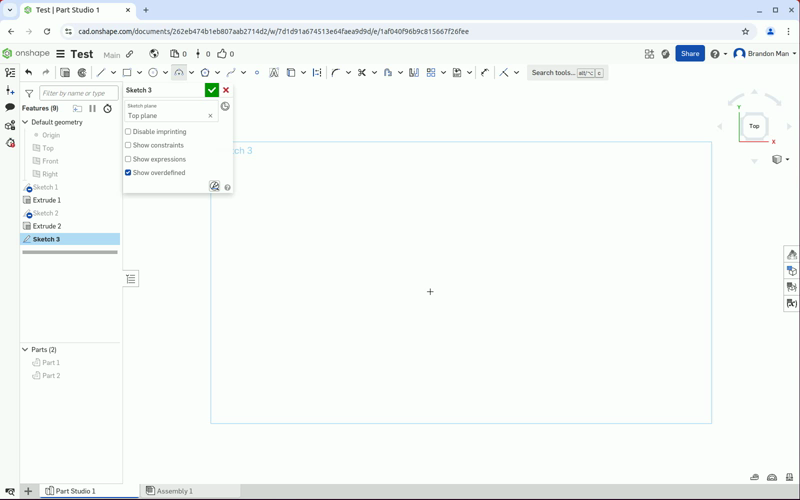
mouse_move(461, 282)
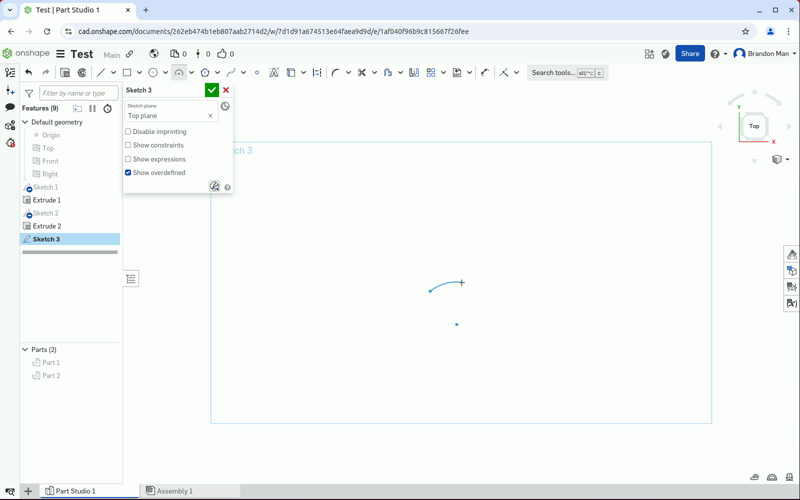
click(461, 282)
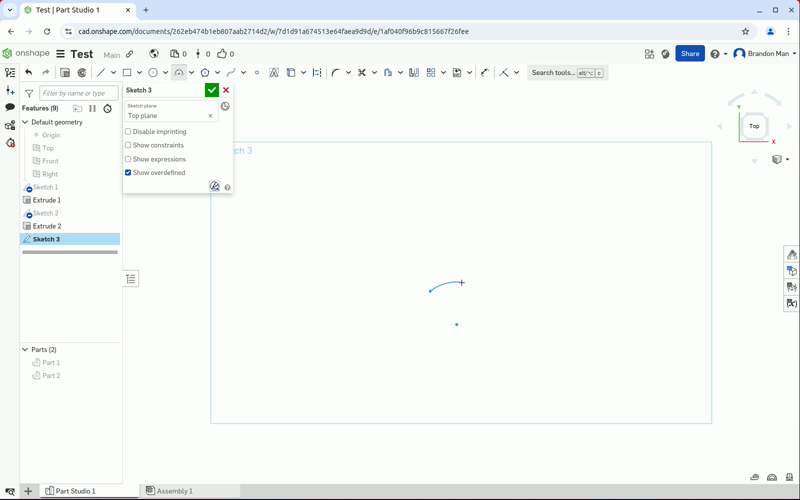
mouse_move(445, 284)
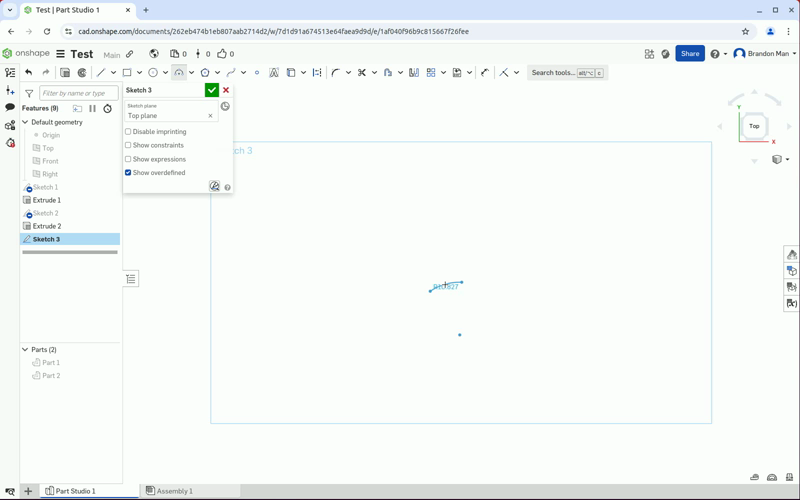
click(445, 284)
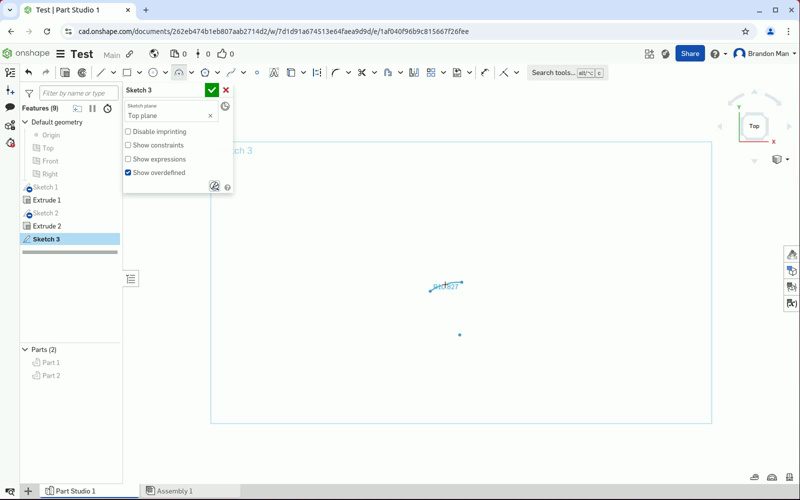
key_up(shift)
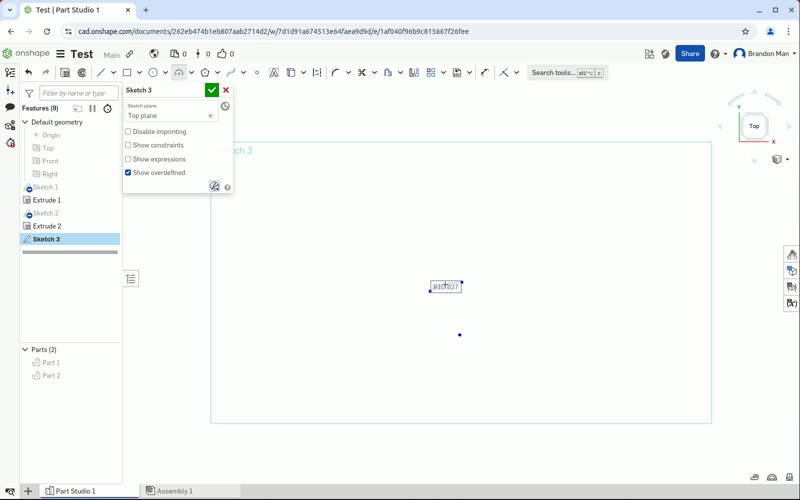
mouse_move(461, 282)
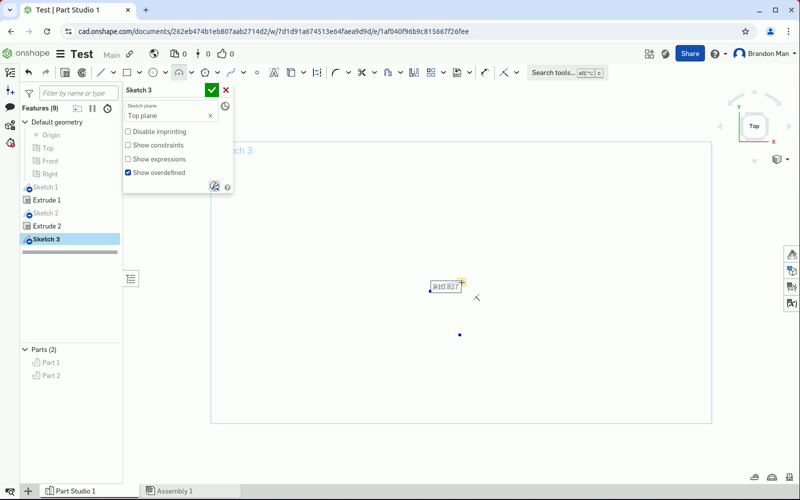
click(461, 282)
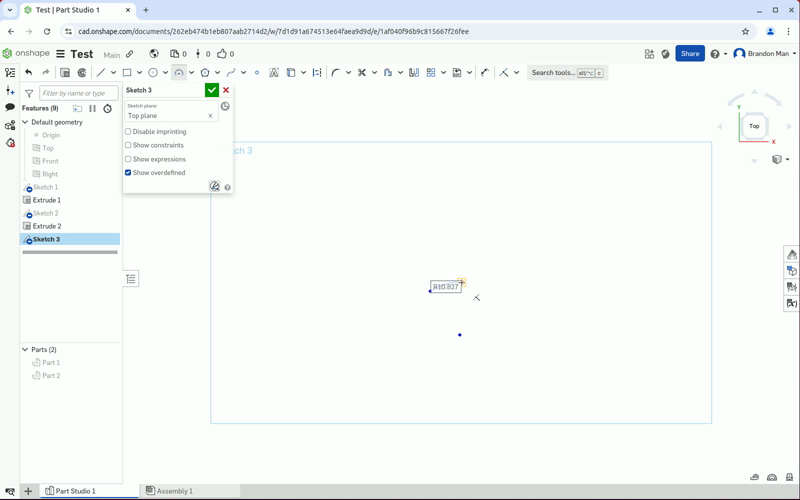
key_down(shift)
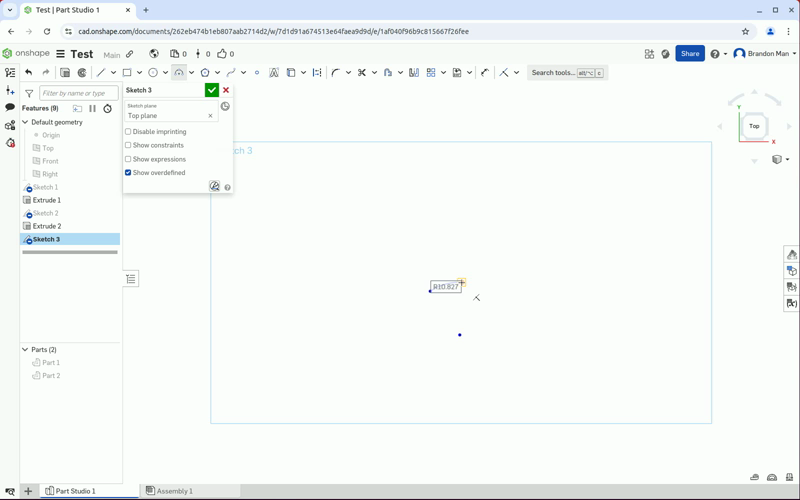
mouse_move(430, 273)
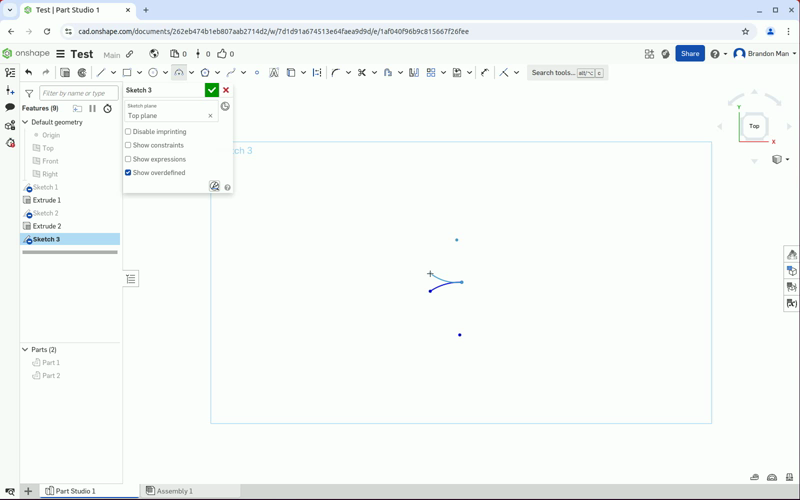
click(430, 273)
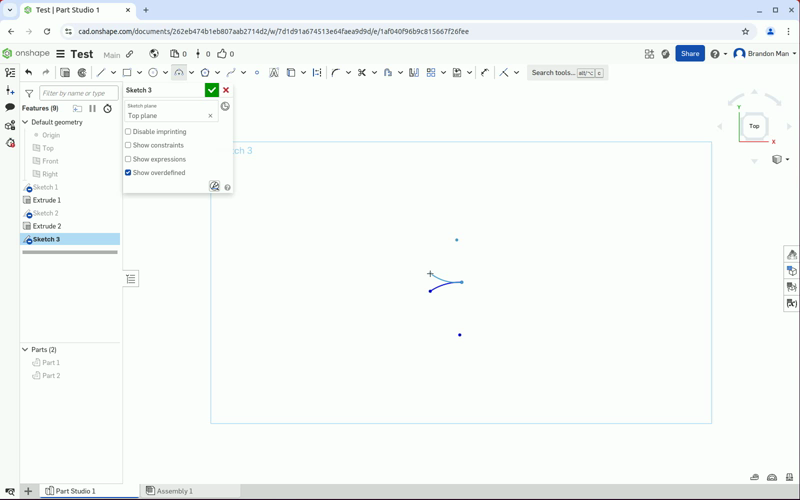
mouse_move(445, 279)
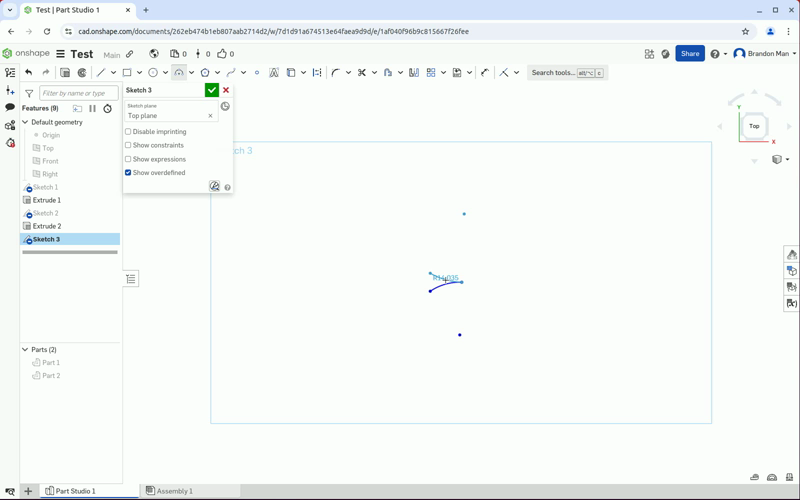
click(445, 279)
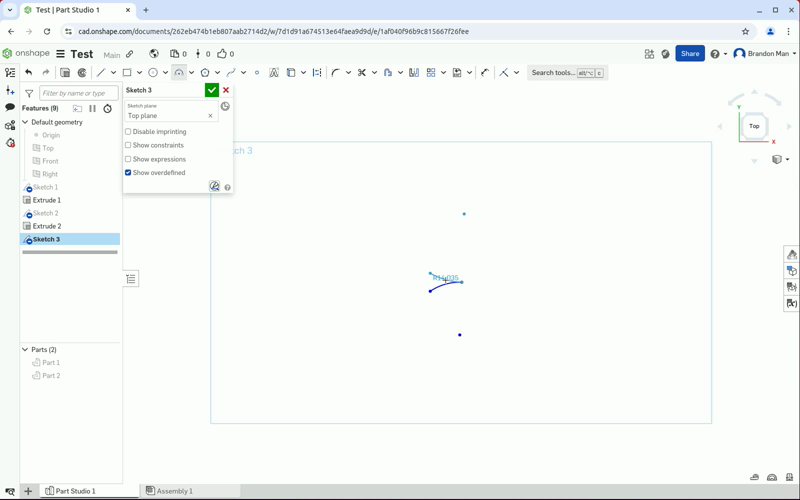
key_up(shift)
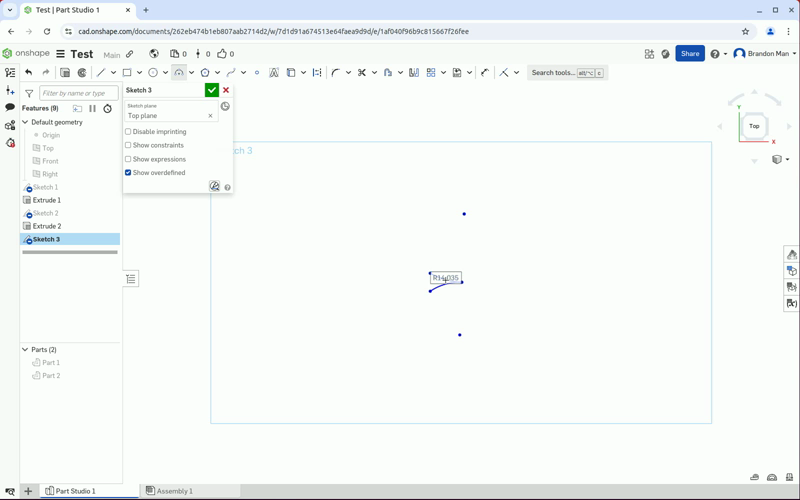
key(esc)
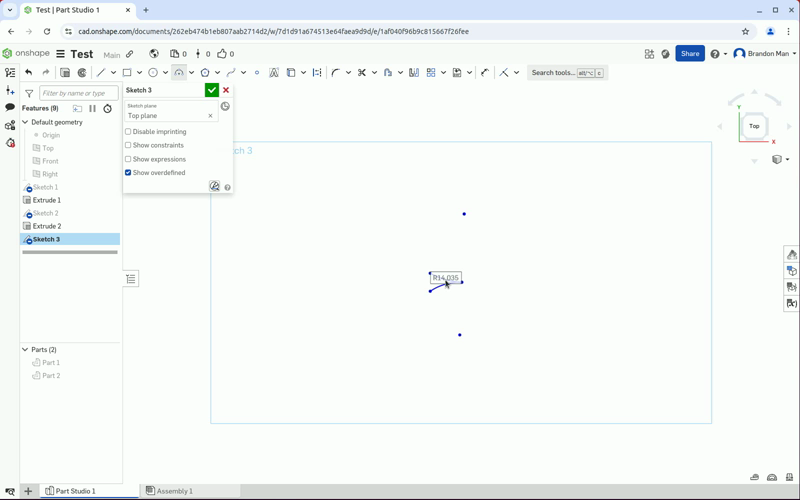
key(l)
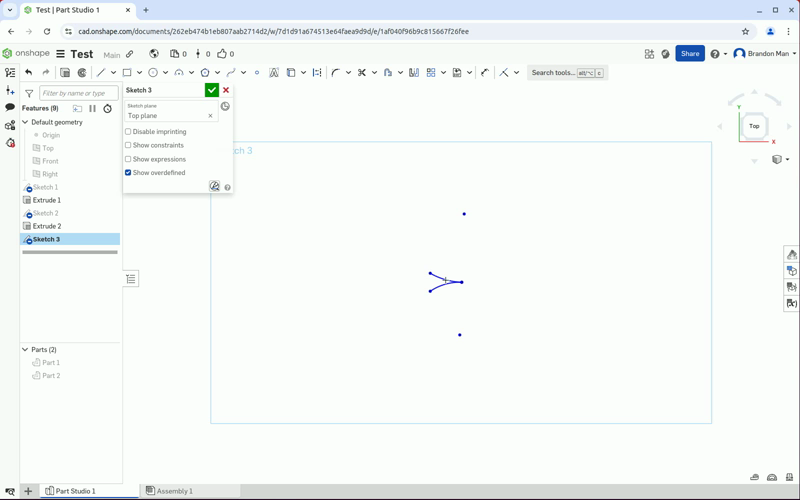
mouse_move(430, 273)
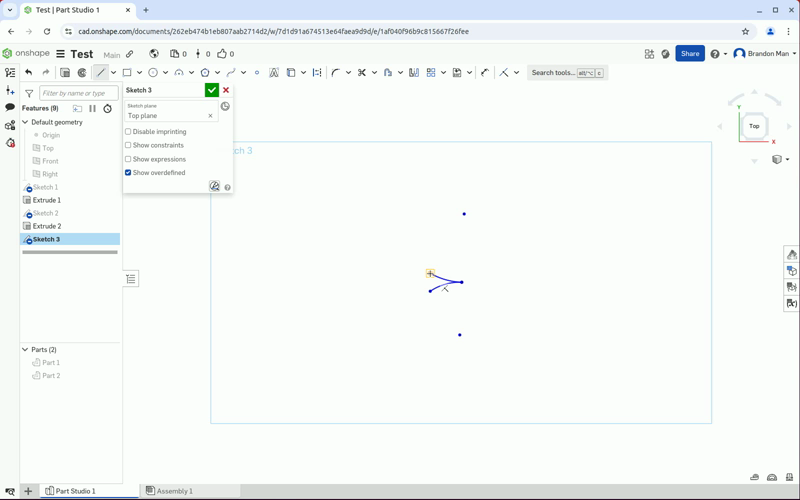
click(430, 273)
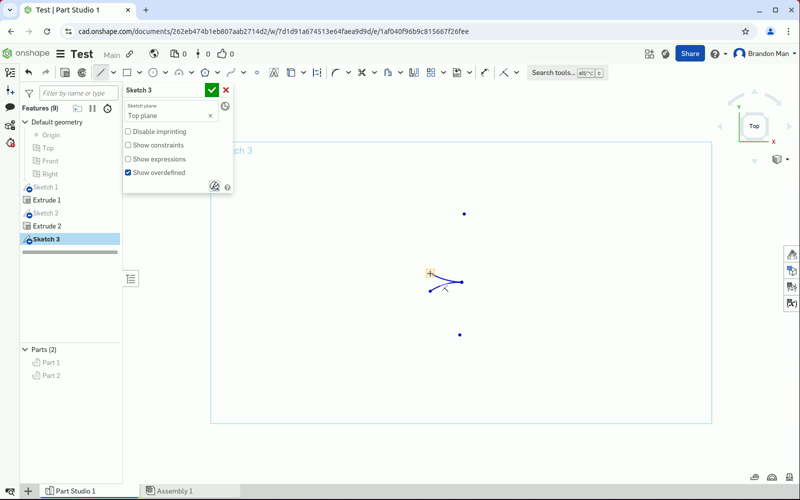
mouse_move(460, 273)
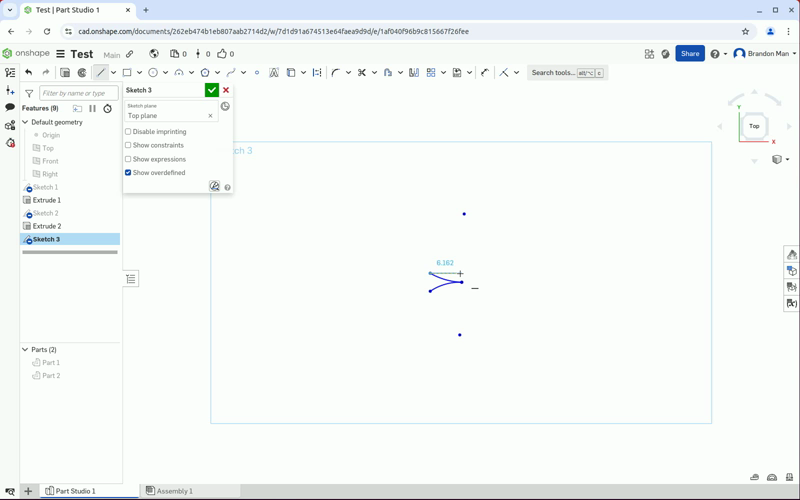
key_down(shift)
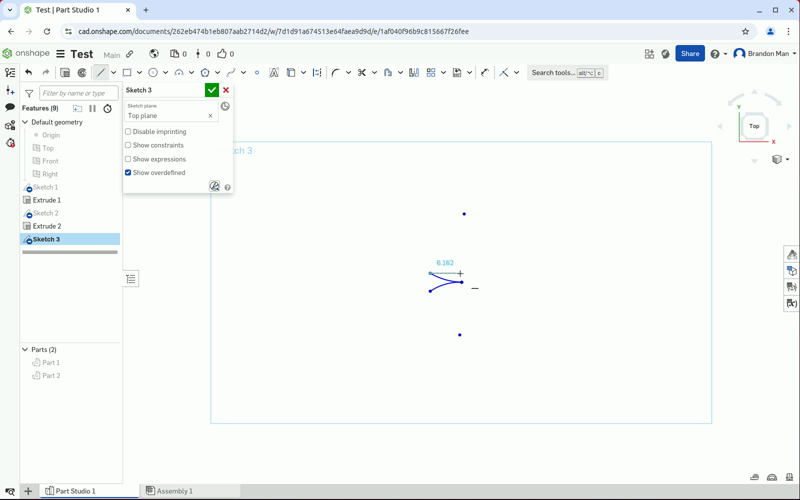
mouse_move(430, 291)
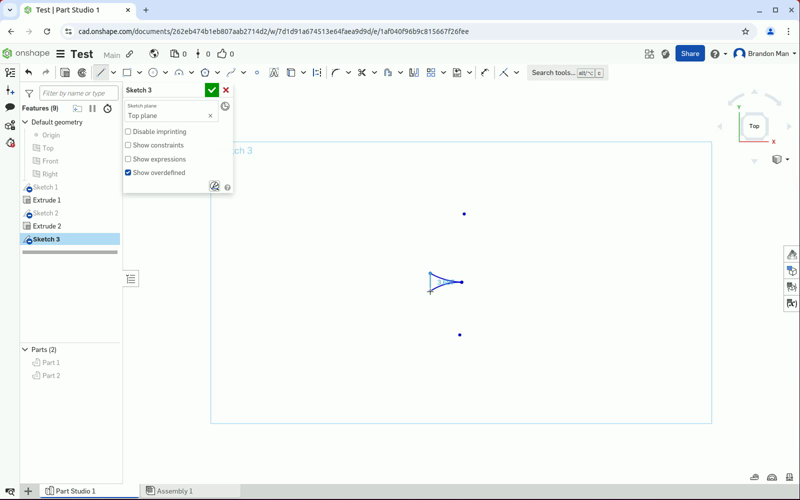
key_up(shift)
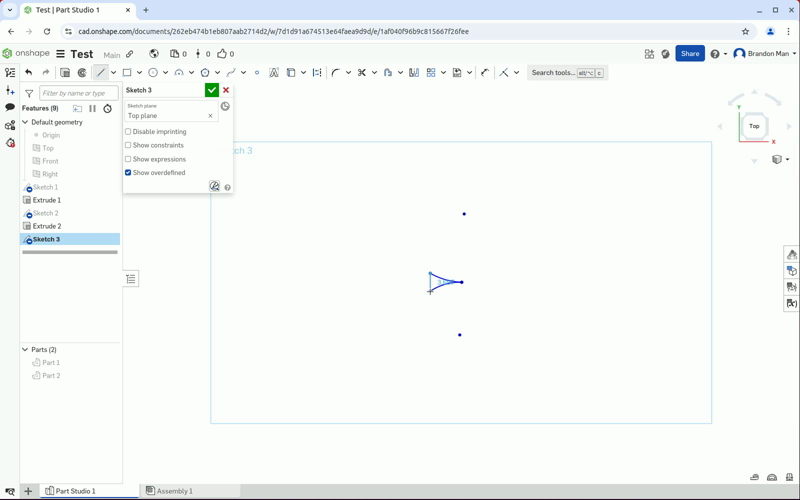
click(430, 291)
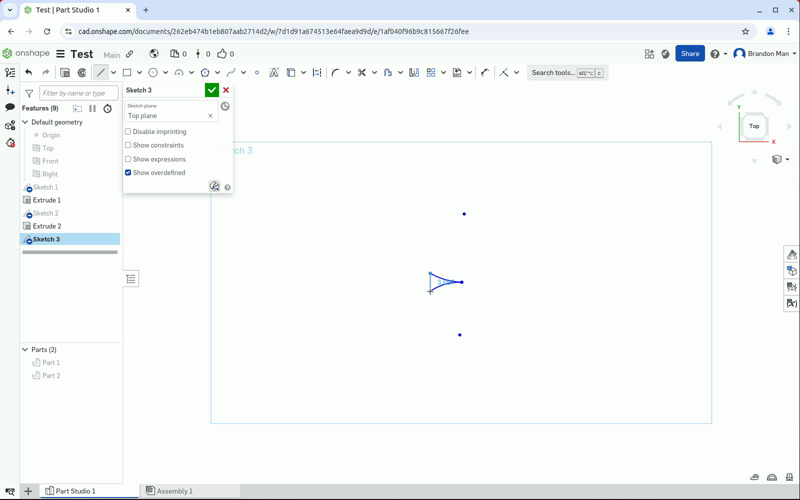
key(esc)
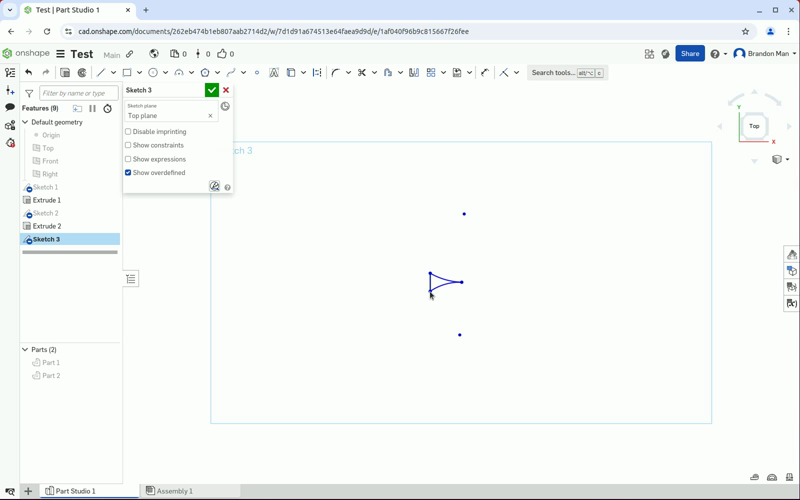
mouse_move(439, 276)
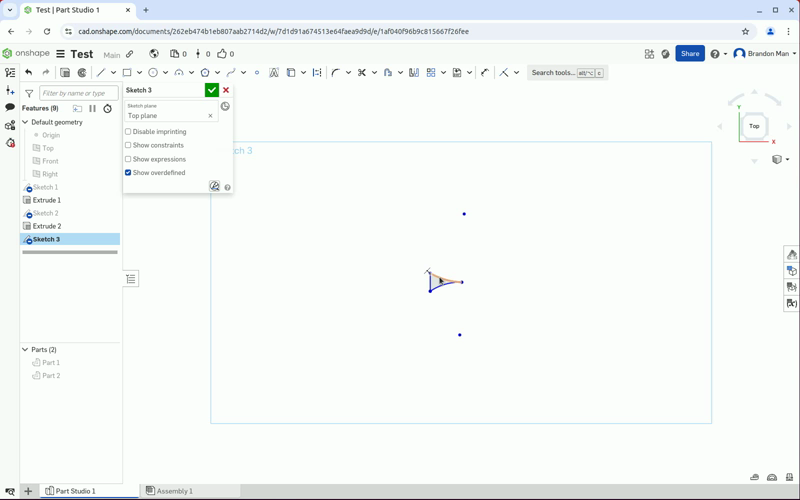
scroll(6)
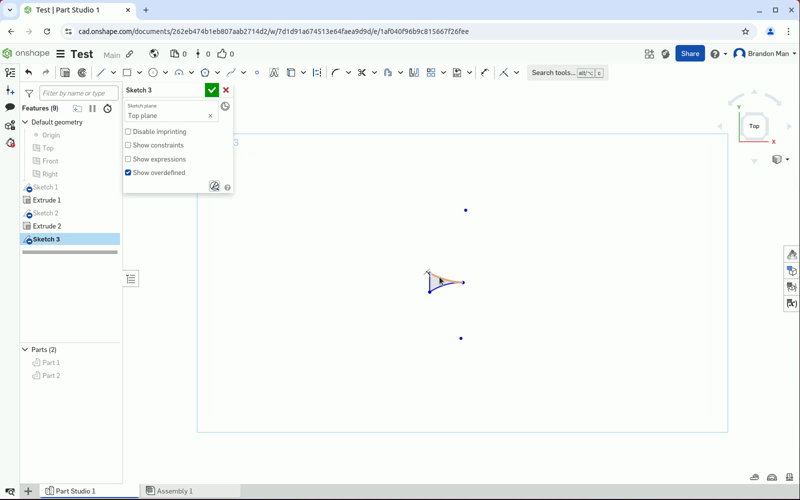
scroll(6)
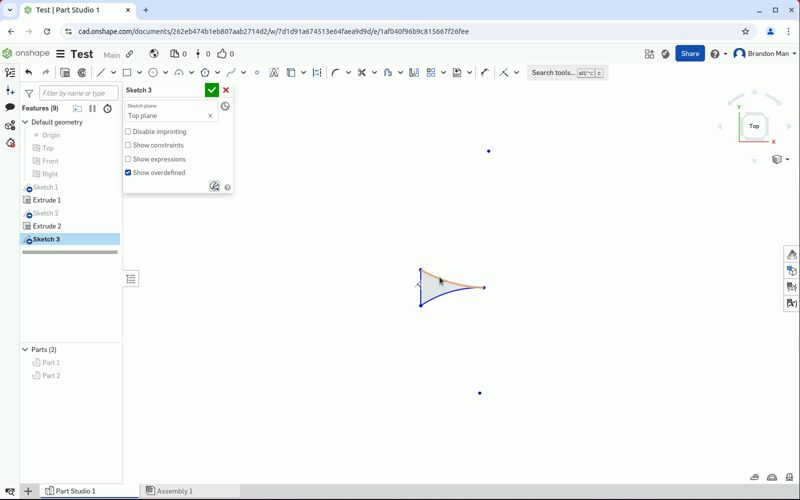
scroll(6)
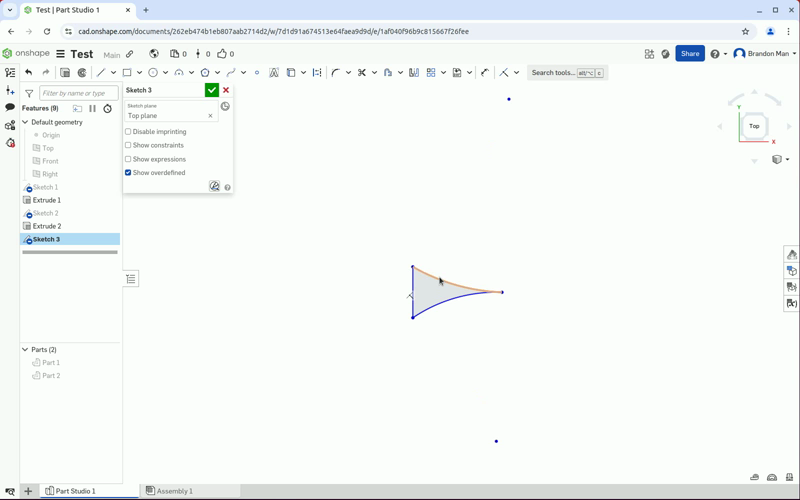
scroll(6)
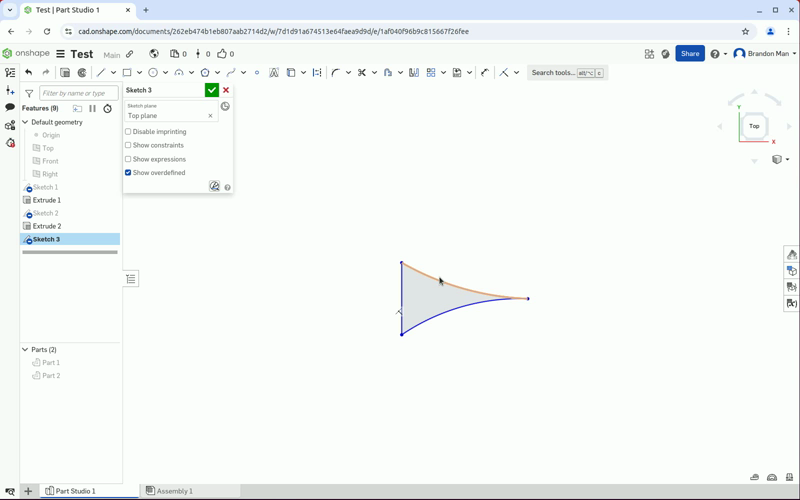
scroll(6)
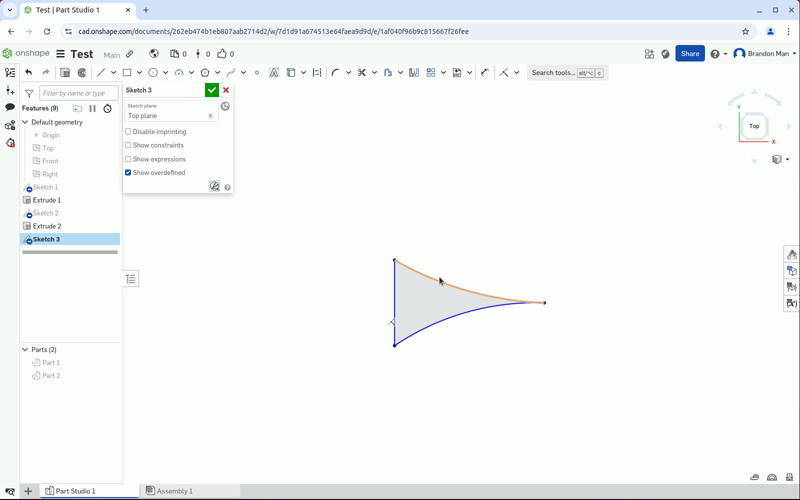
scroll(6)
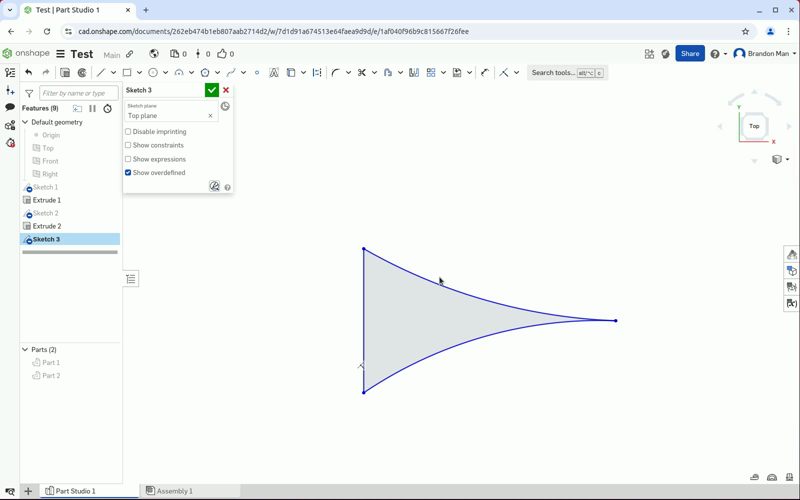
scroll(6)
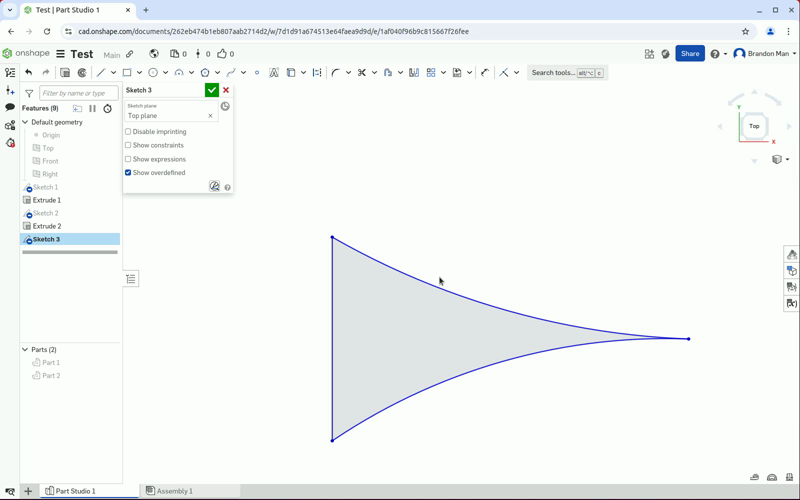
click(439, 276)
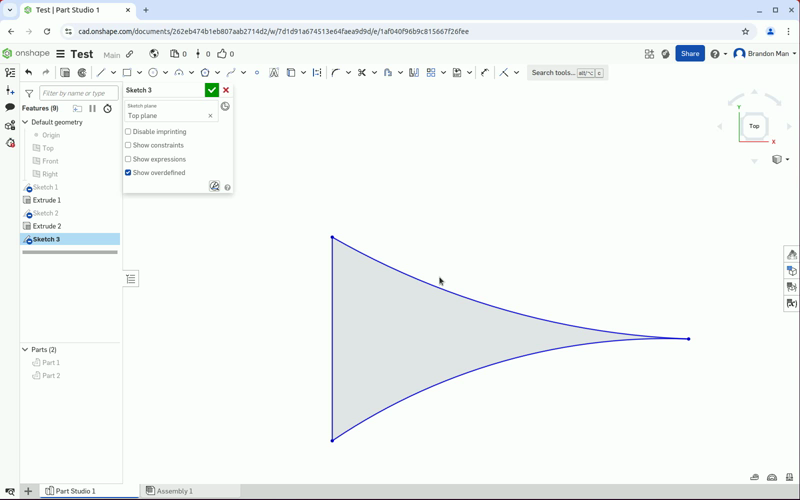
scroll(-6)
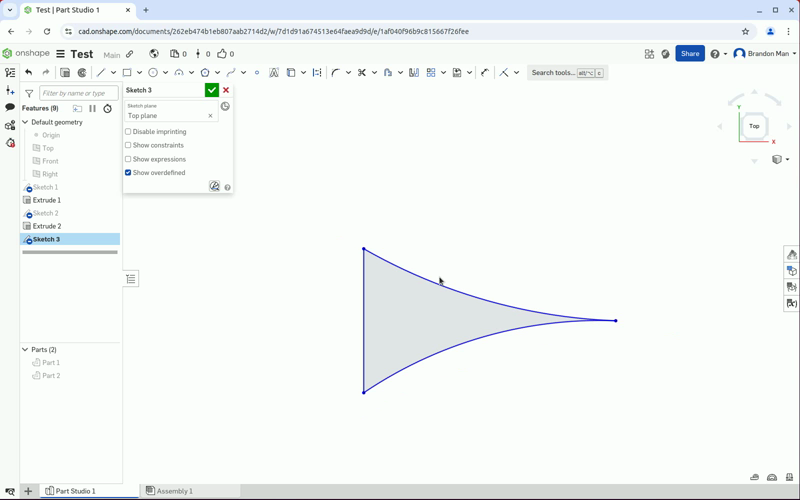
scroll(-6)
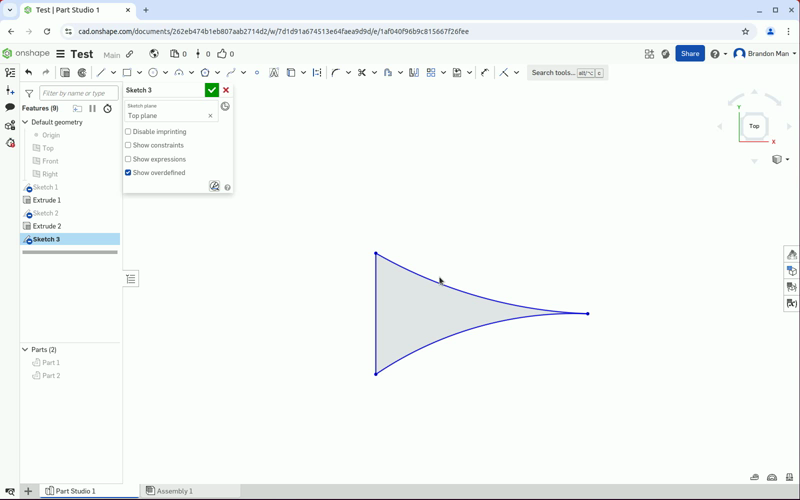
scroll(-6)
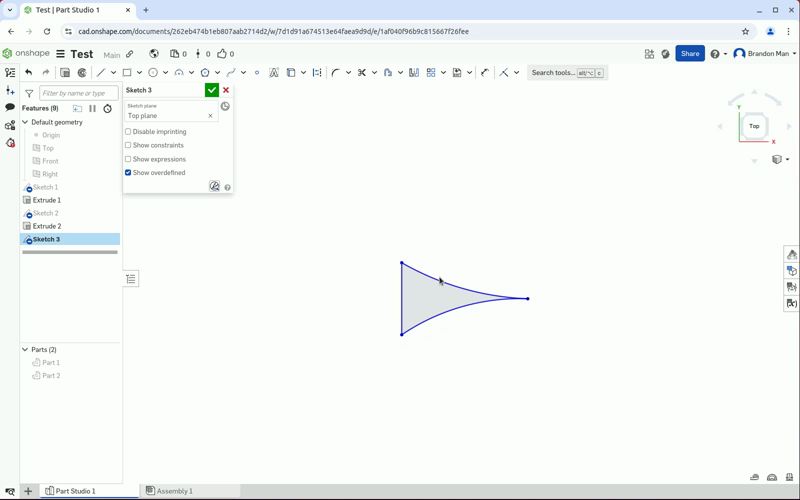
scroll(-6)
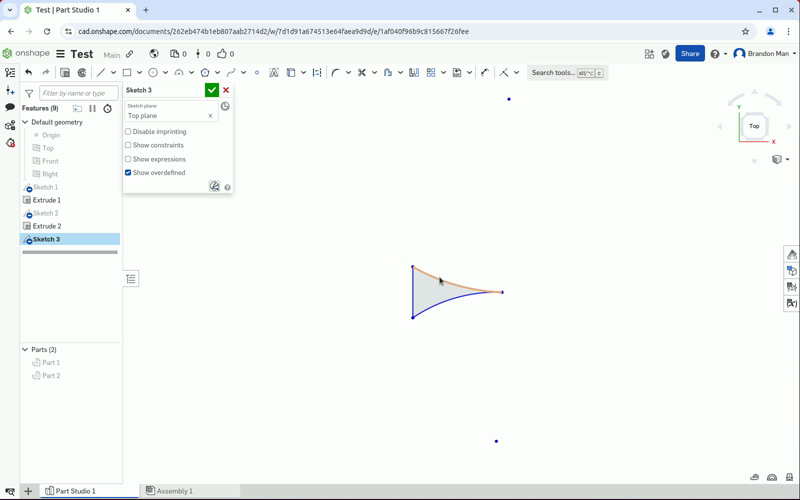
scroll(-6)
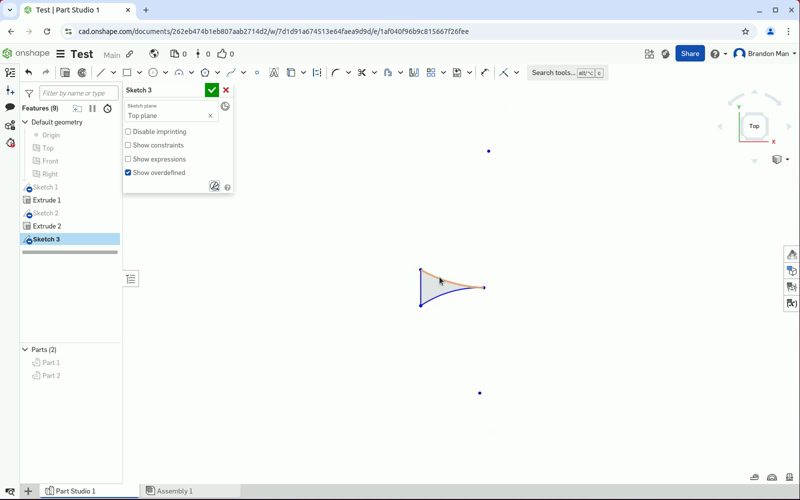
scroll(-6)
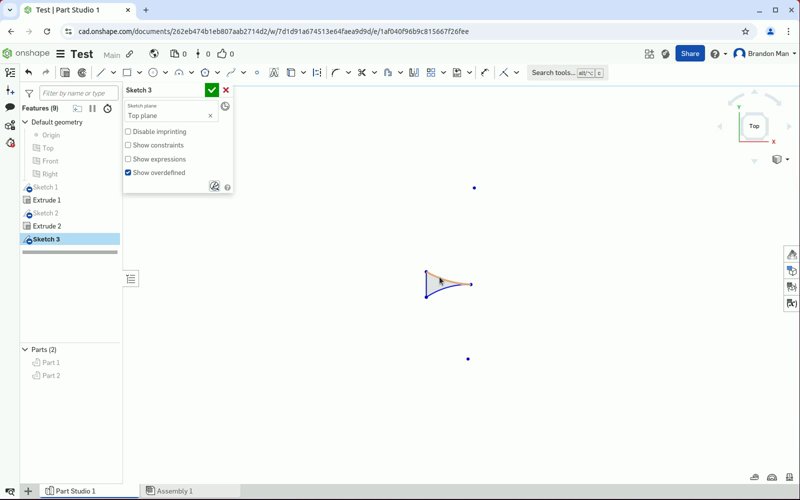
scroll(-6)
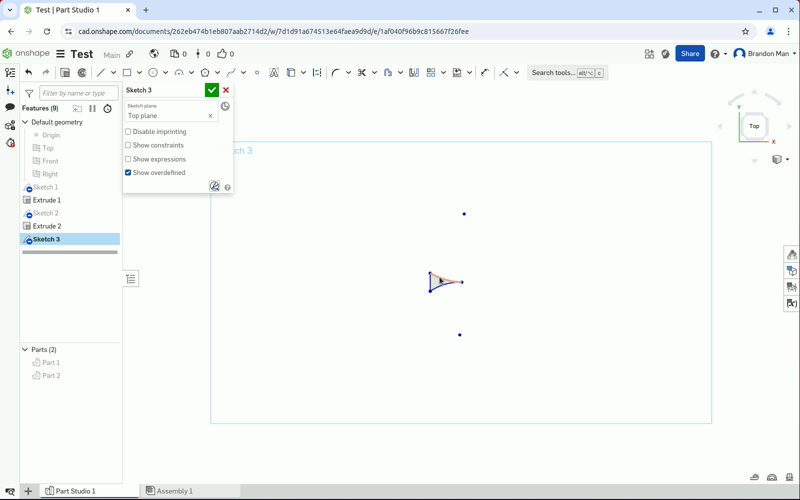
mouse_move(73, 352)
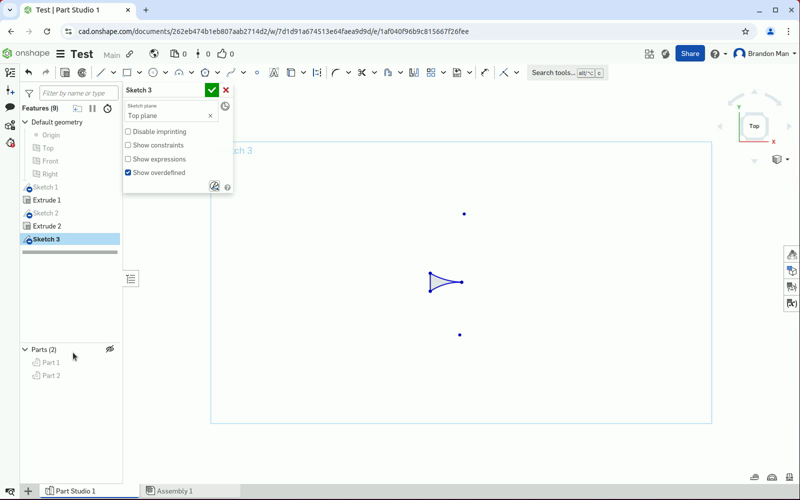
key(shift+y)
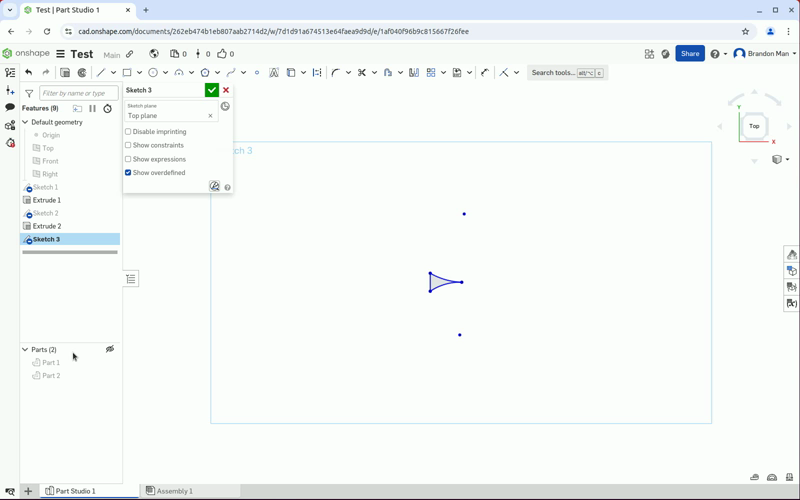
key(shift+e)
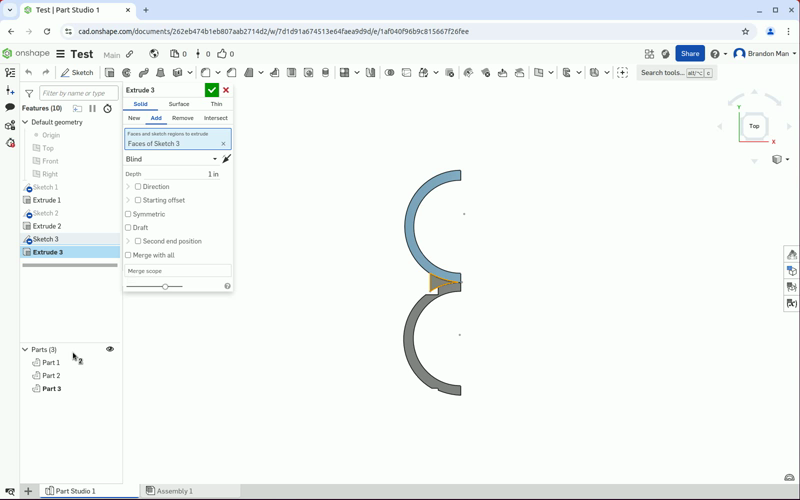
mouse_move(143, 106)
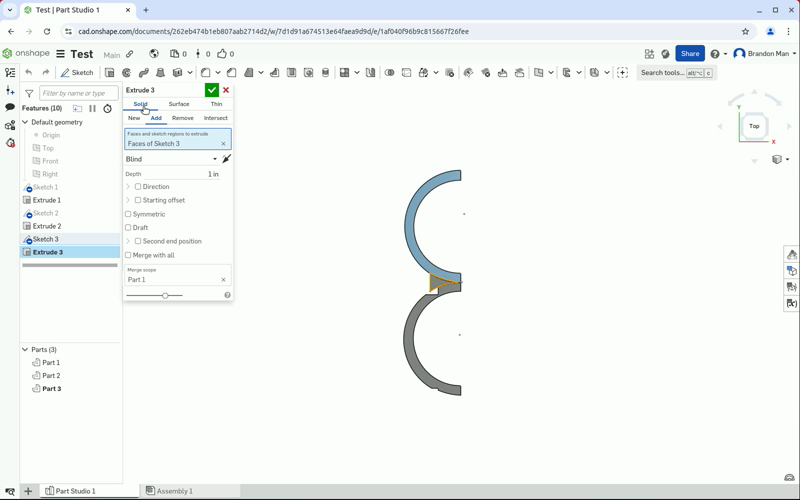
click(143, 106)
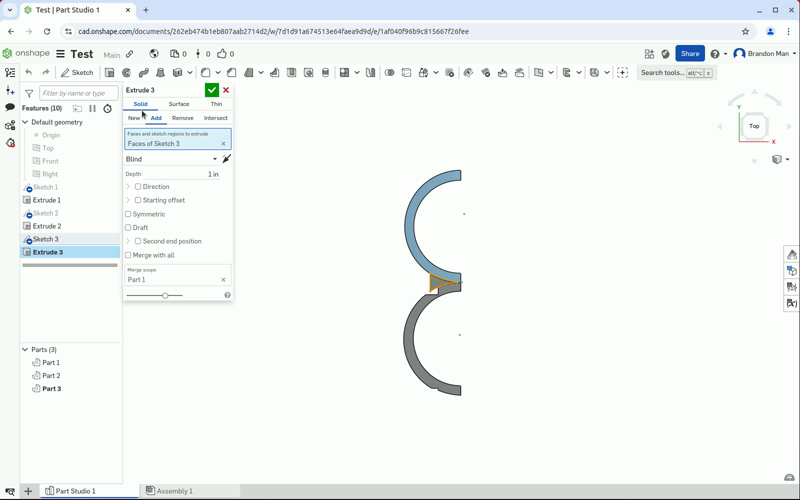
mouse_move(137, 120)
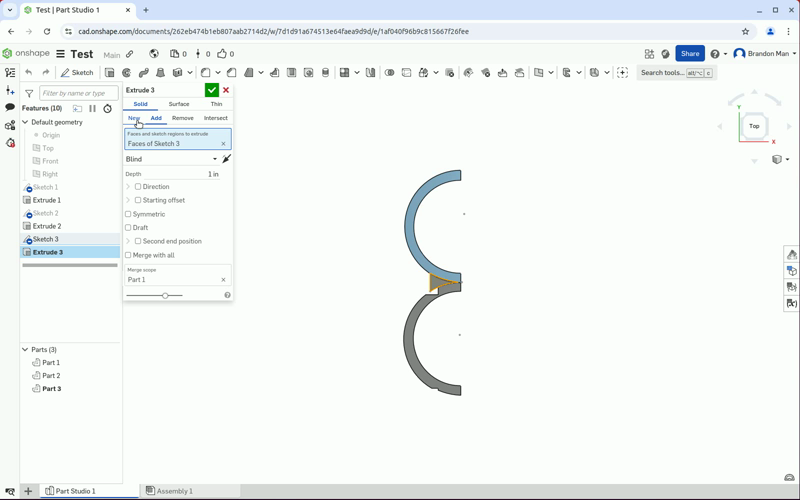
click(137, 120)
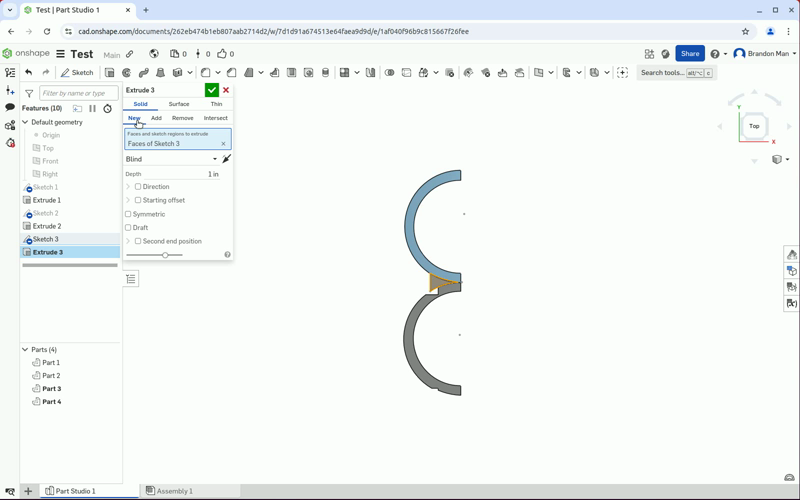
key(tab, 4)
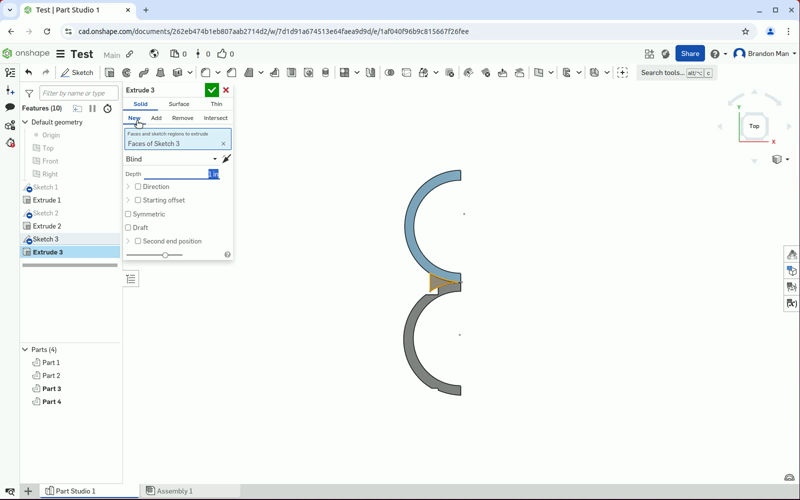
text(7.703)
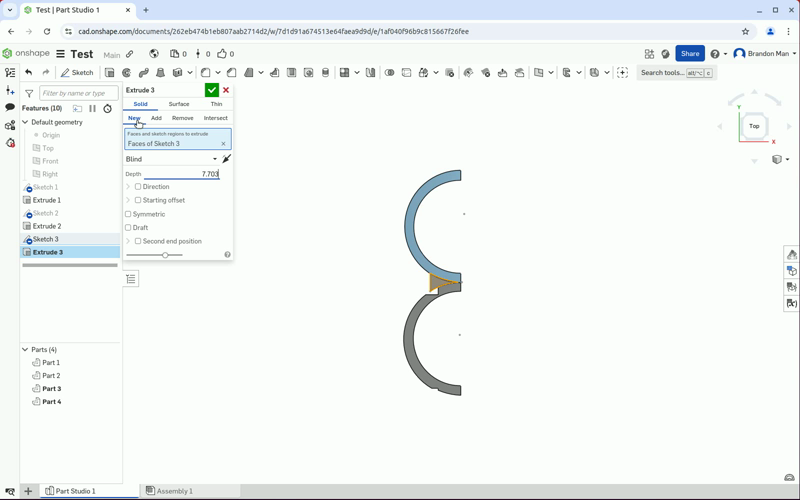
key(enter)
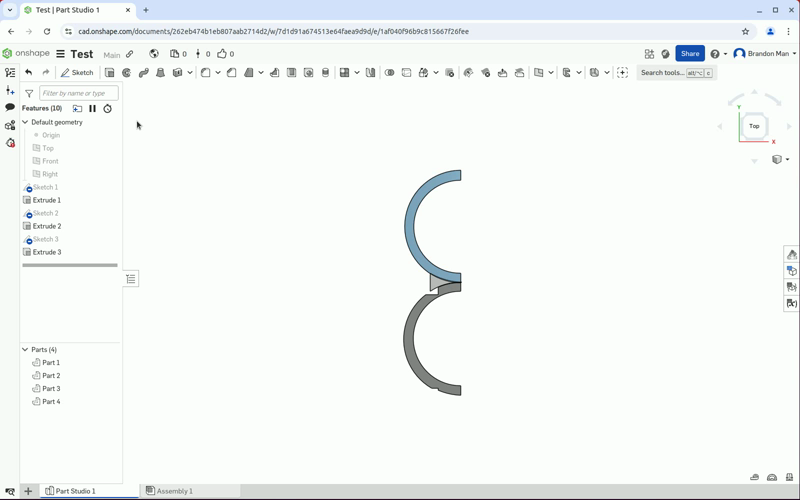
key(shift+h)
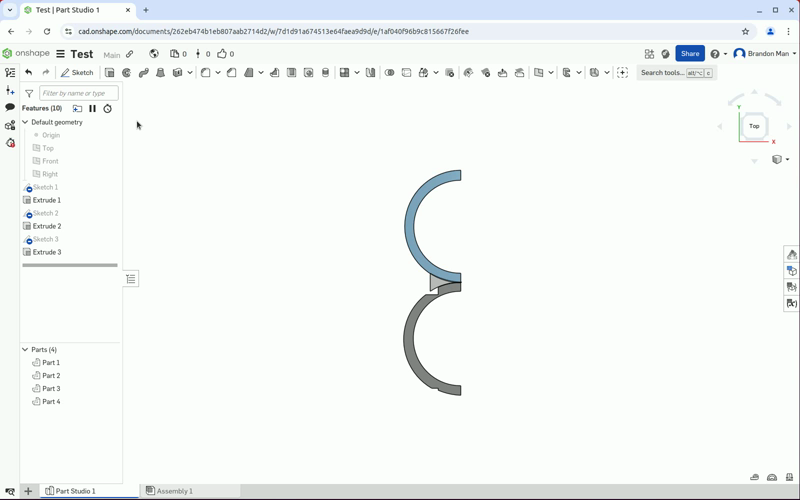
key(shift+h)
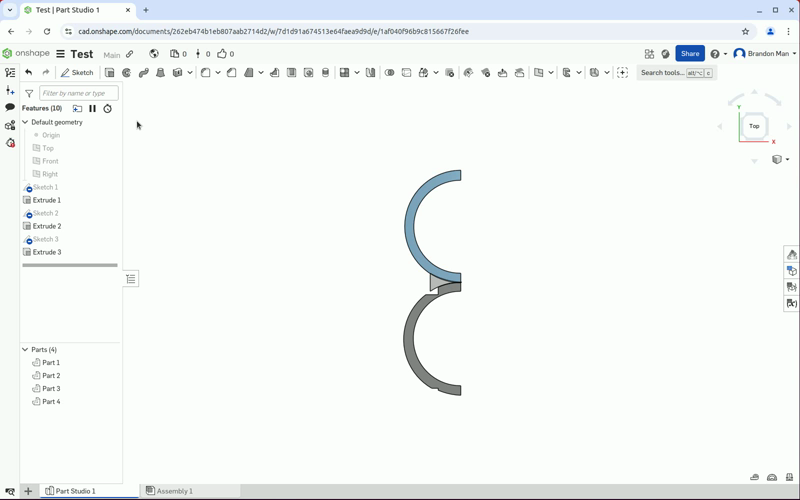
mouse_move(73, 189)
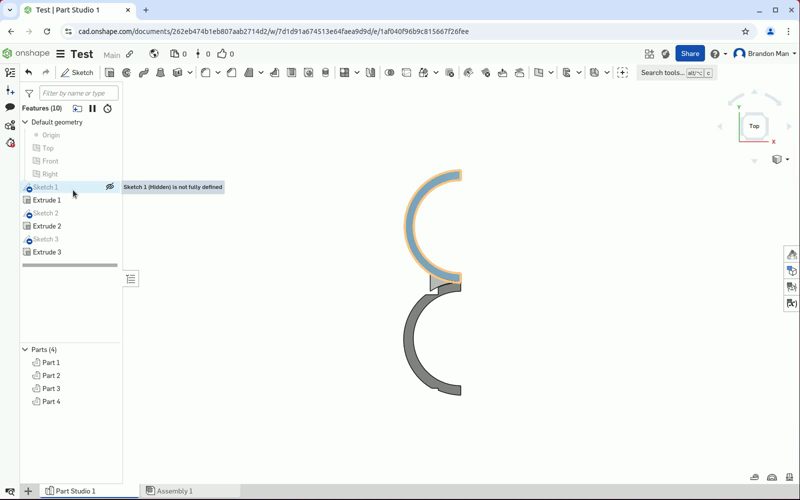
click(73, 189)
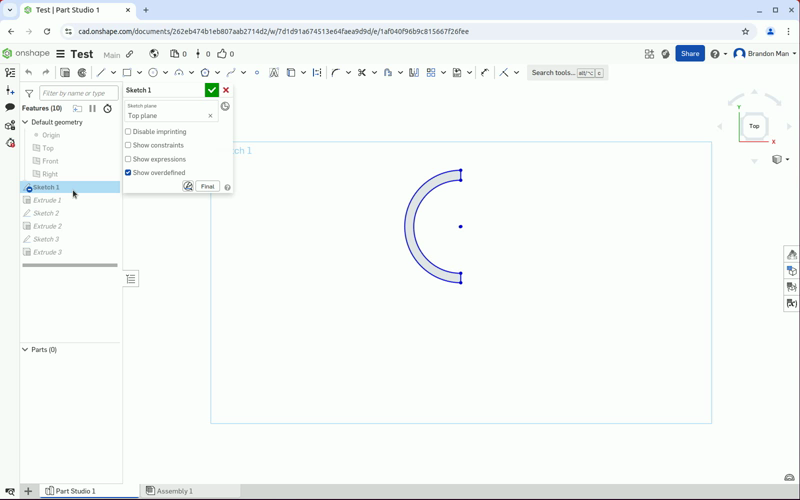
mouse_move(229, 92)
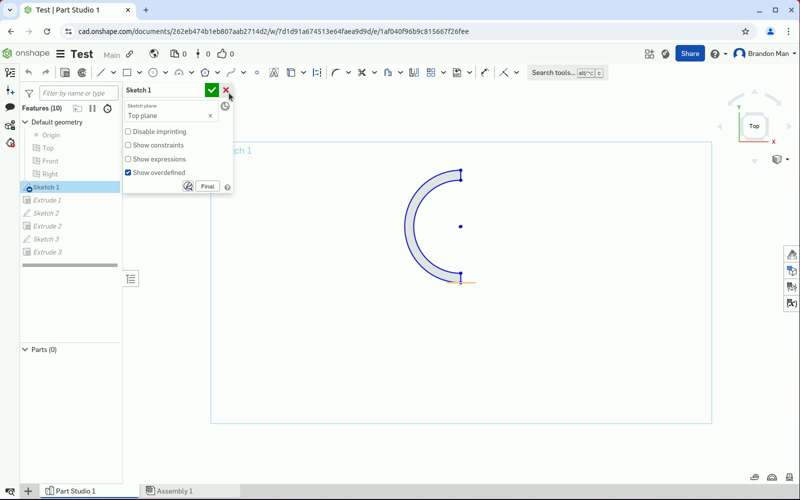
click(229, 92)
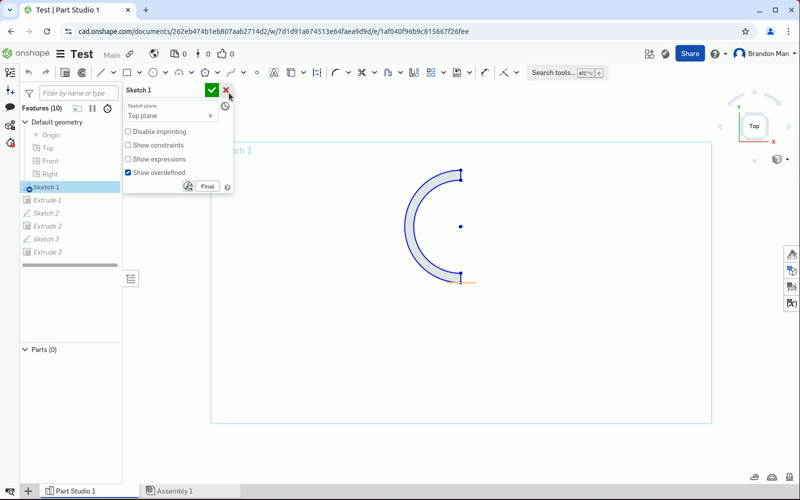
key(shift+s)
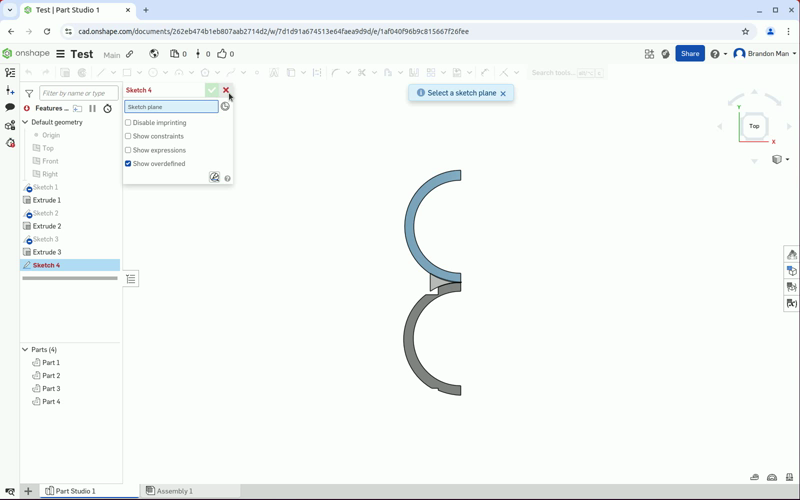
mouse_move(73, 150)
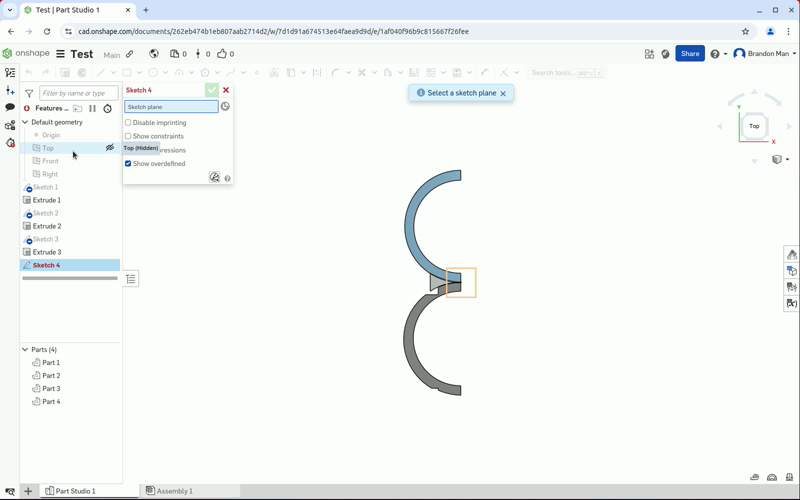
click(73, 150)
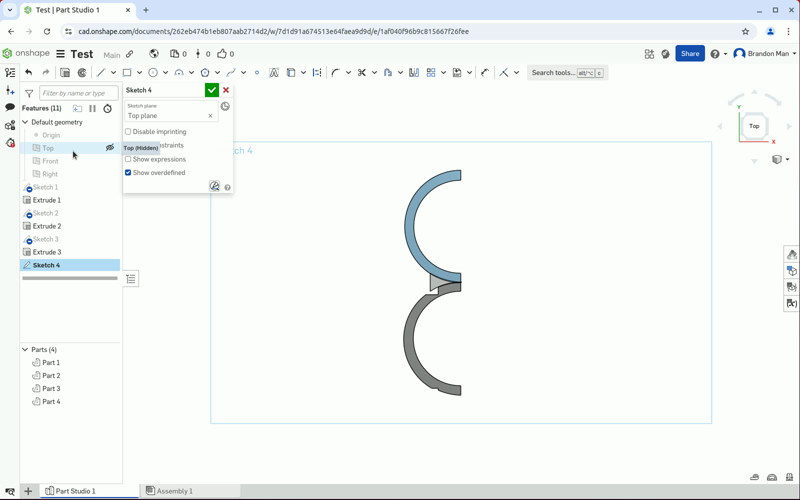
mouse_move(73, 352)
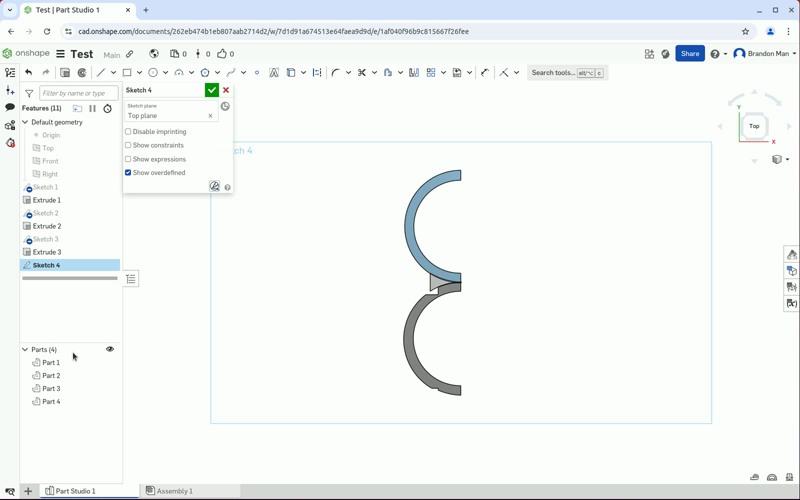
key(y)
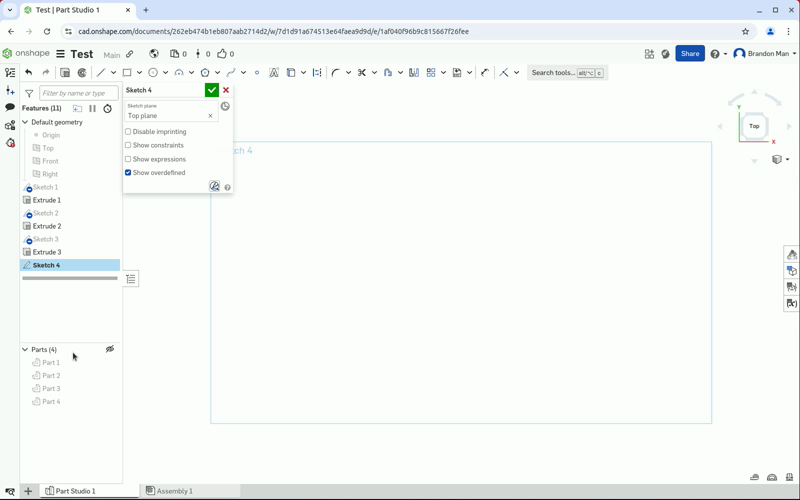
key(a)
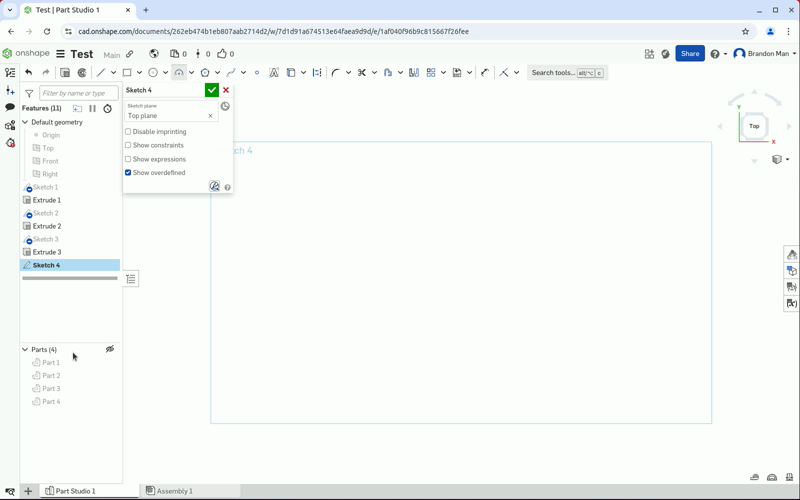
key_down(shift)
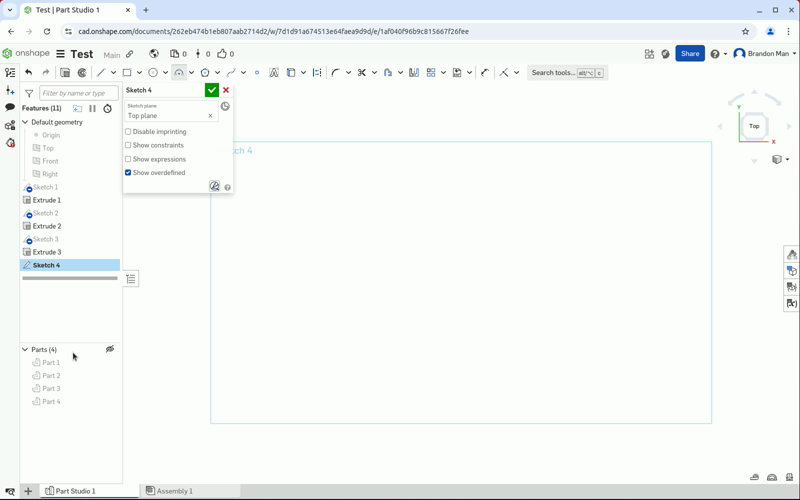
mouse_move(425, 294)
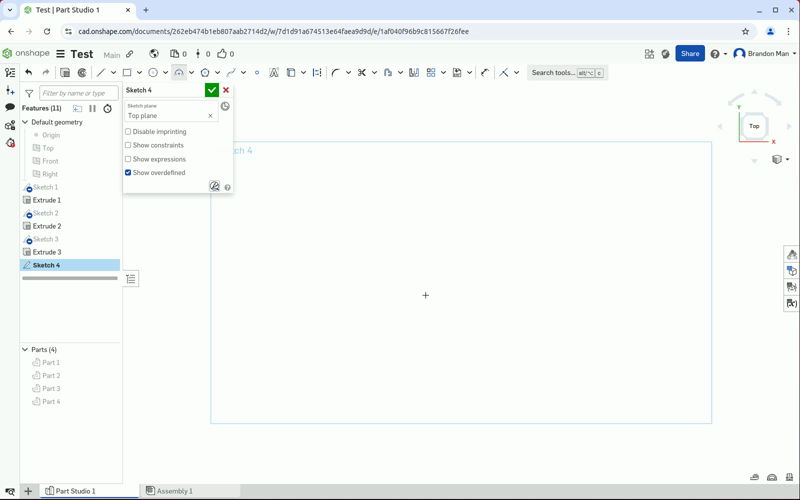
click(425, 294)
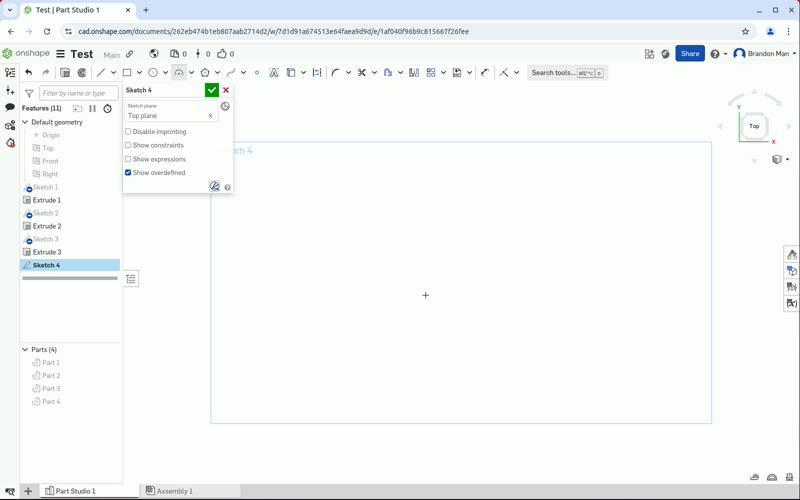
key_up(shift)
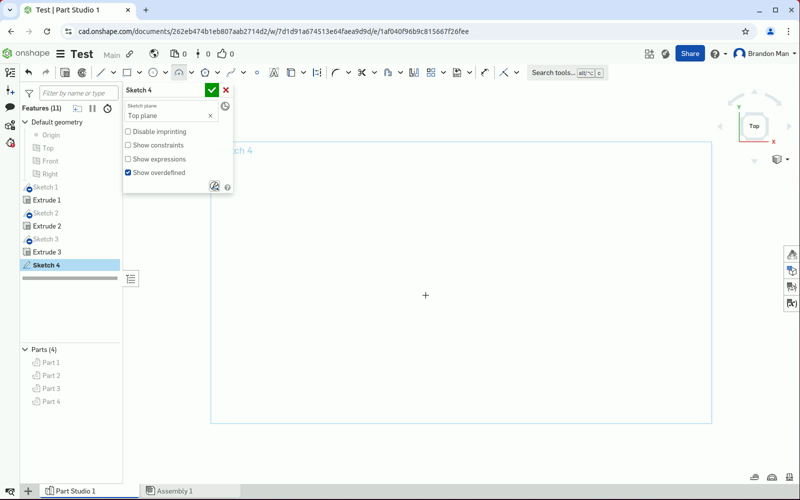
key_down(shift)
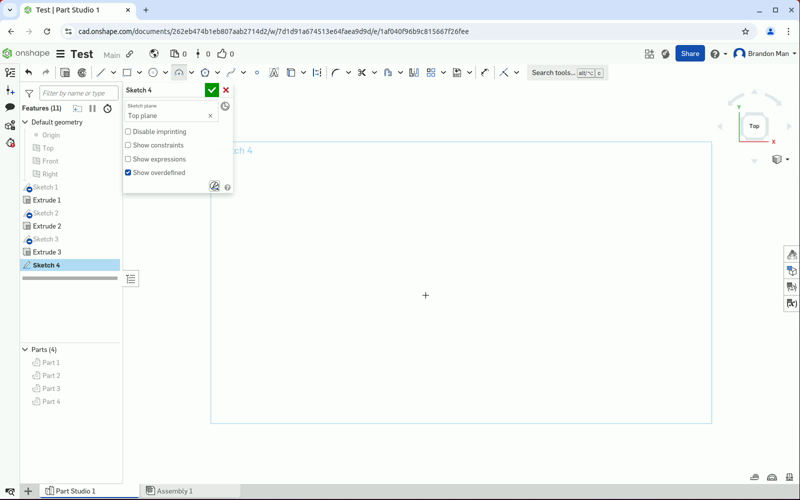
mouse_move(431, 388)
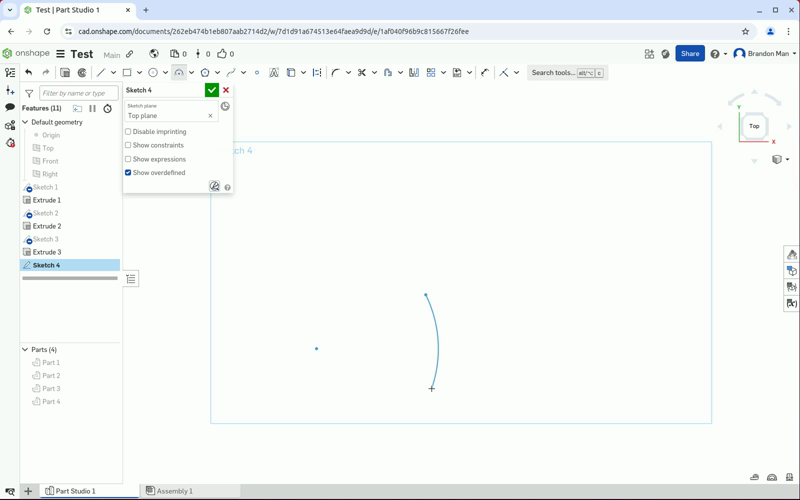
click(431, 388)
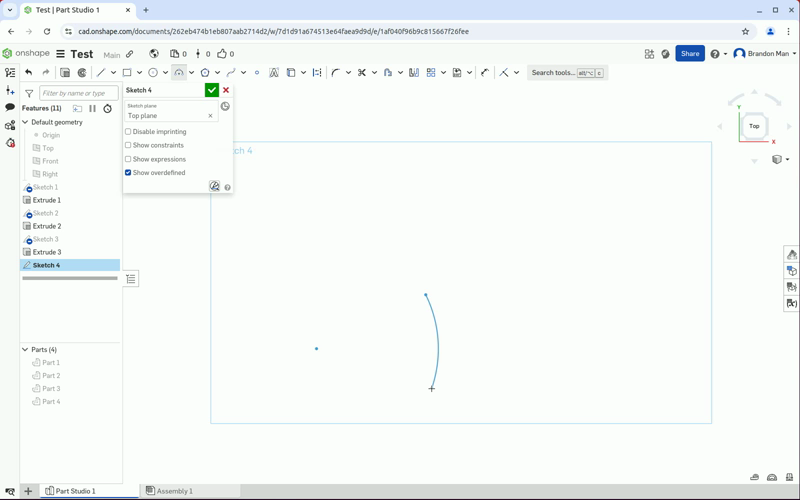
mouse_move(403, 342)
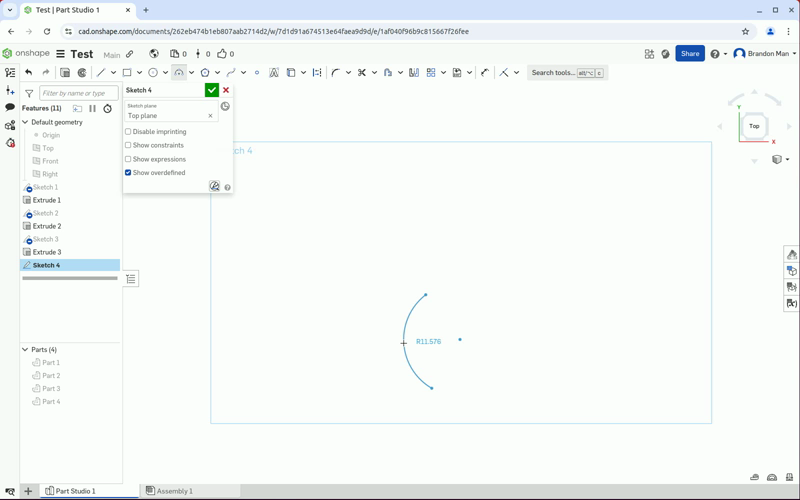
click(403, 342)
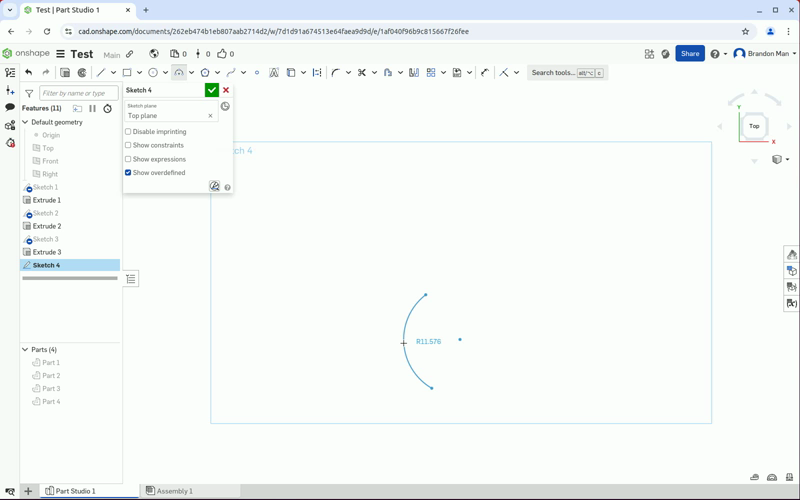
key_up(shift)
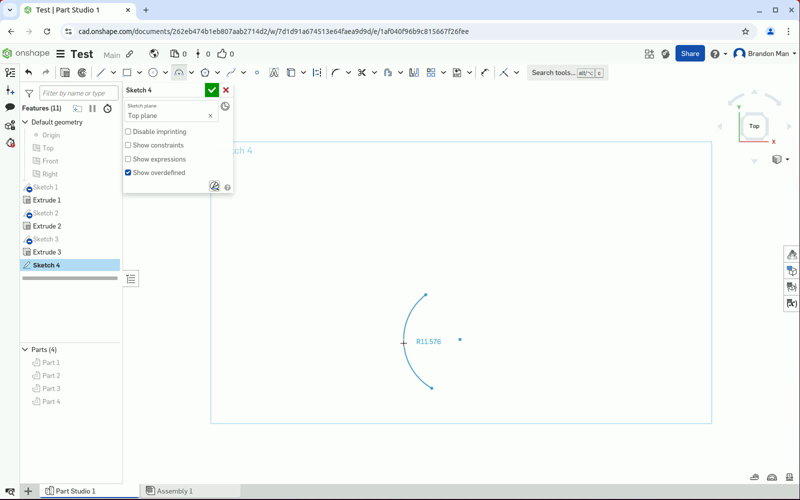
key(esc)
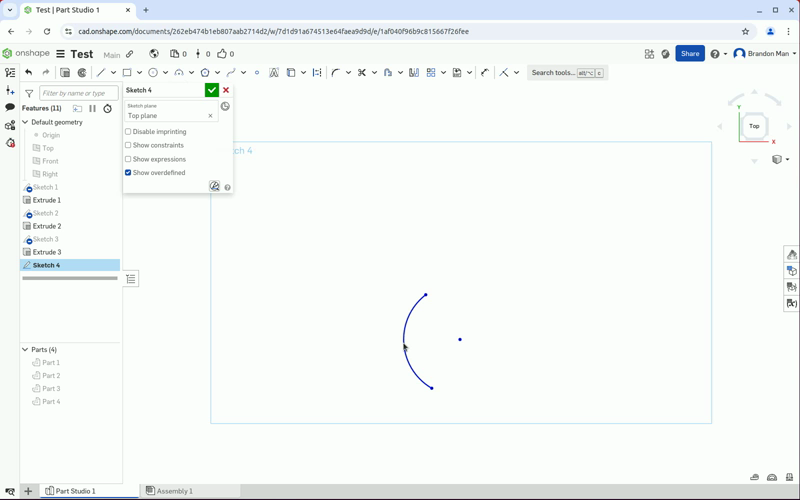
key(l)
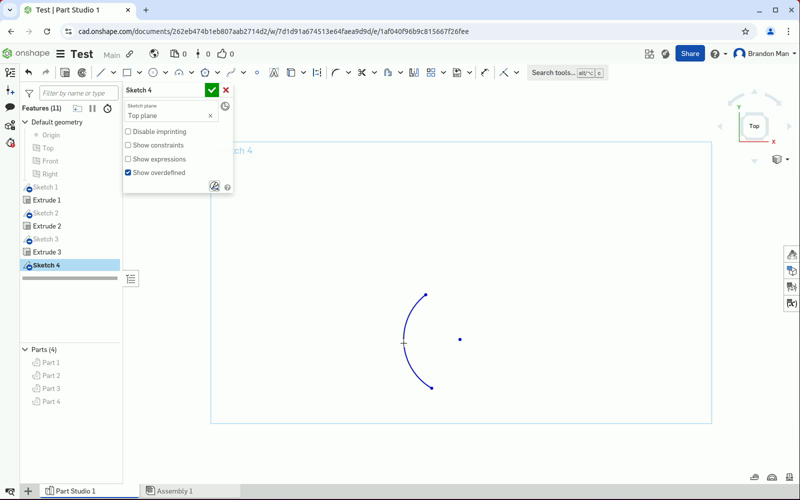
mouse_move(431, 388)
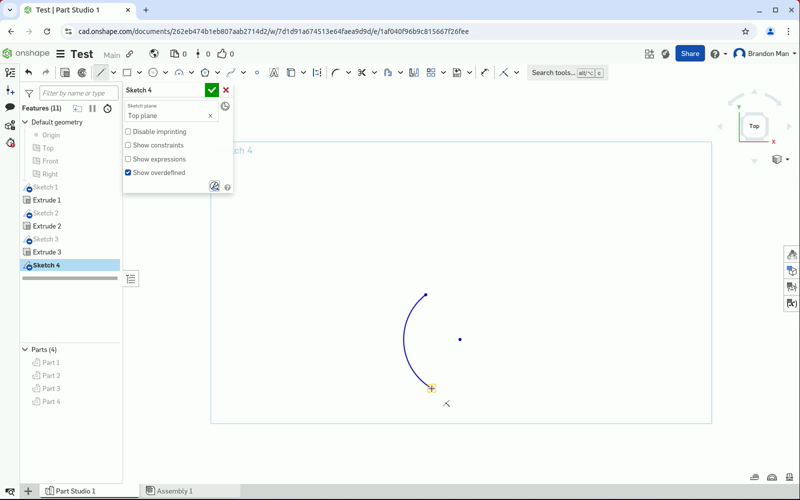
click(431, 388)
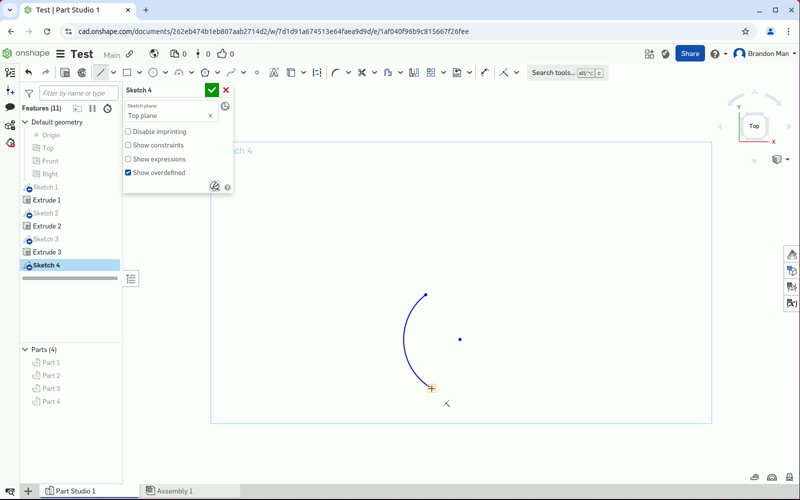
key_down(shift)
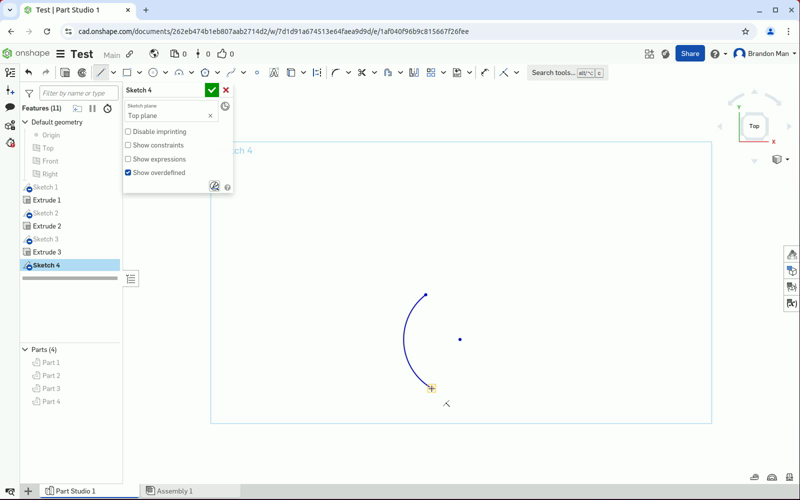
mouse_move(461, 388)
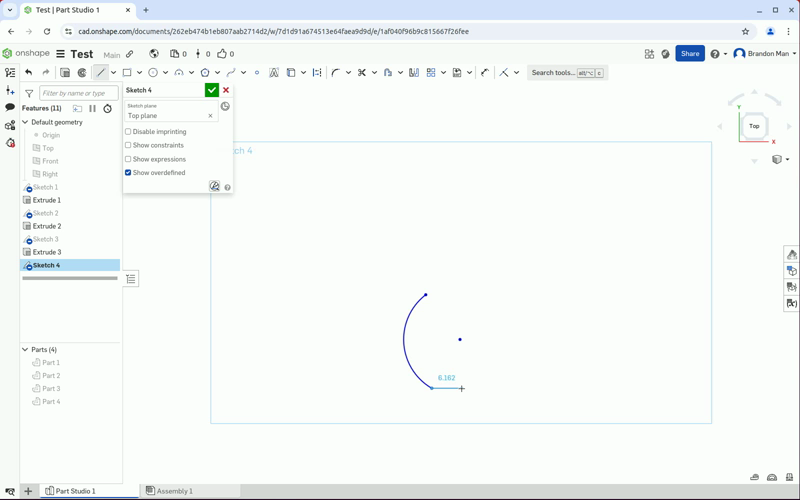
mouse_move(438, 388)
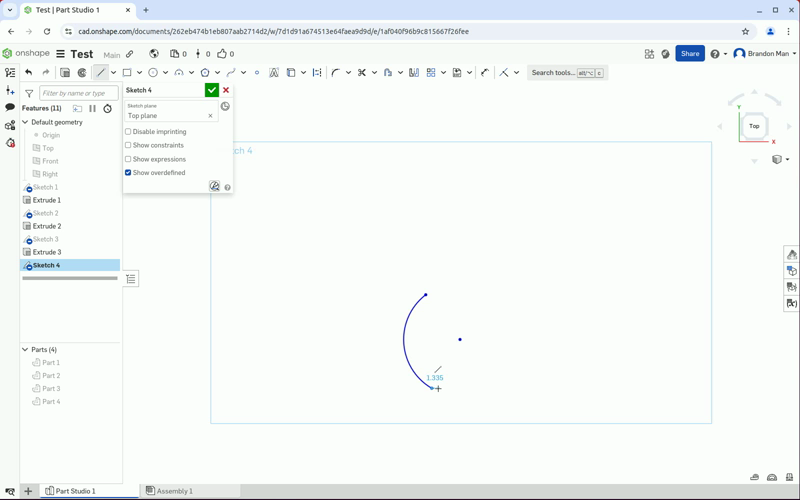
scroll(6)
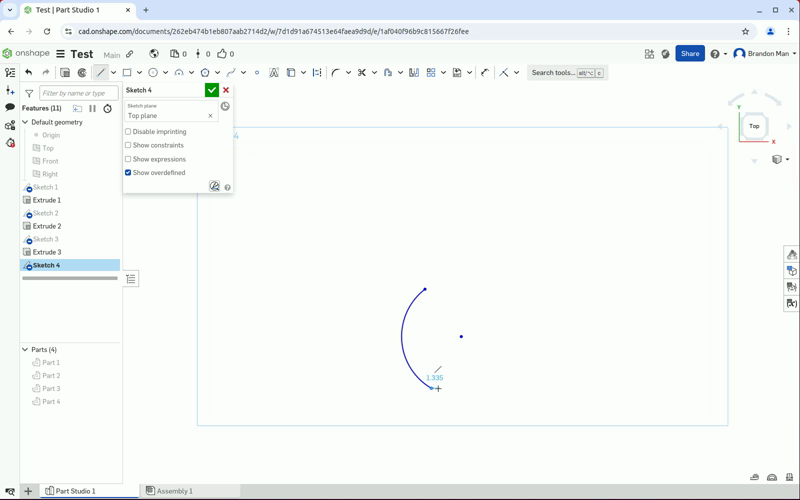
scroll(6)
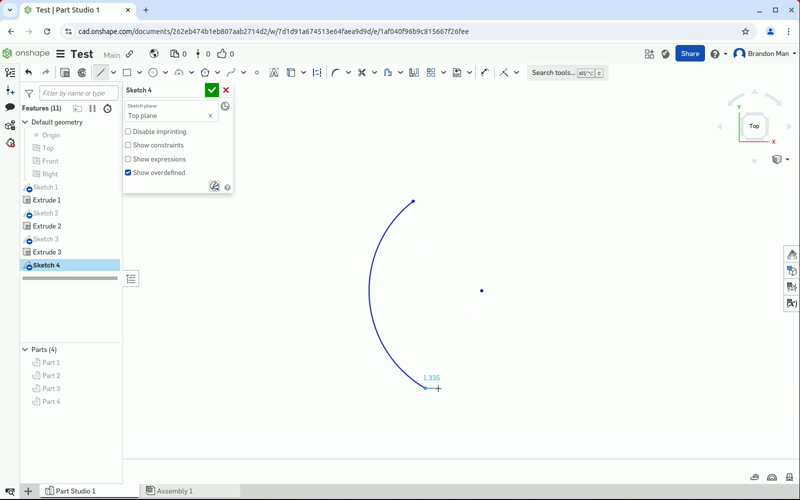
scroll(6)
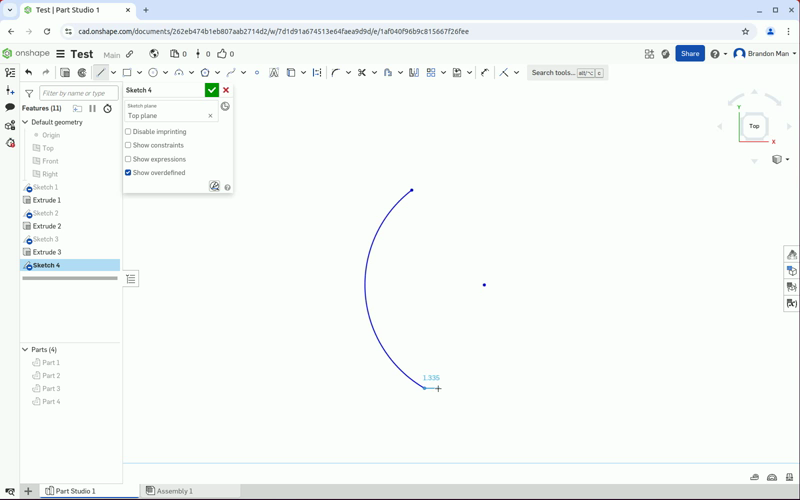
scroll(6)
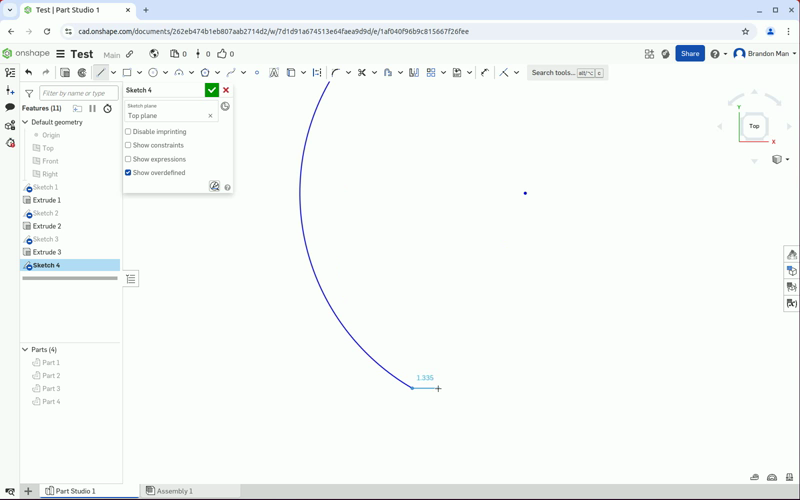
scroll(6)
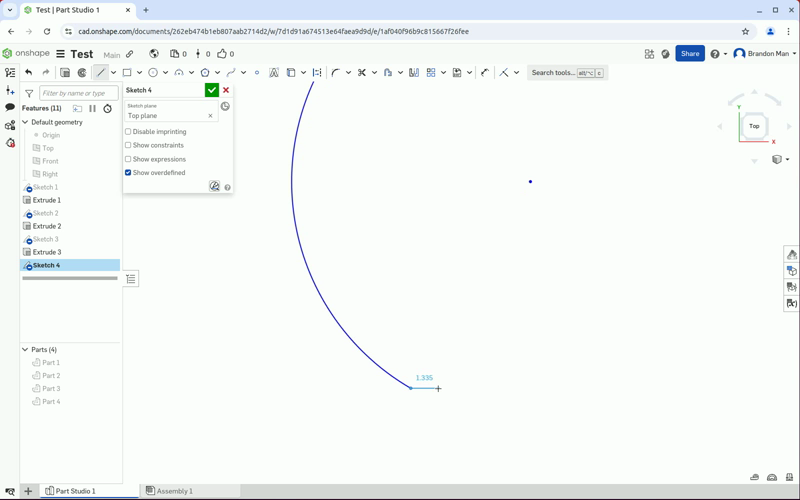
scroll(6)
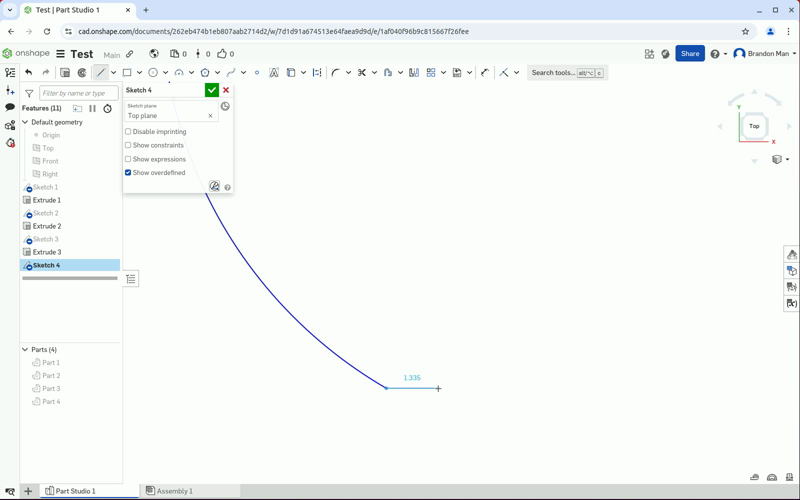
scroll(6)
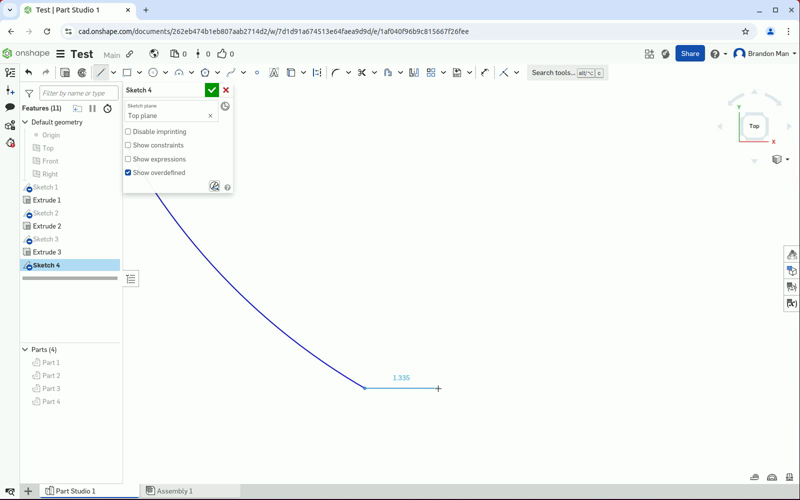
click(438, 388)
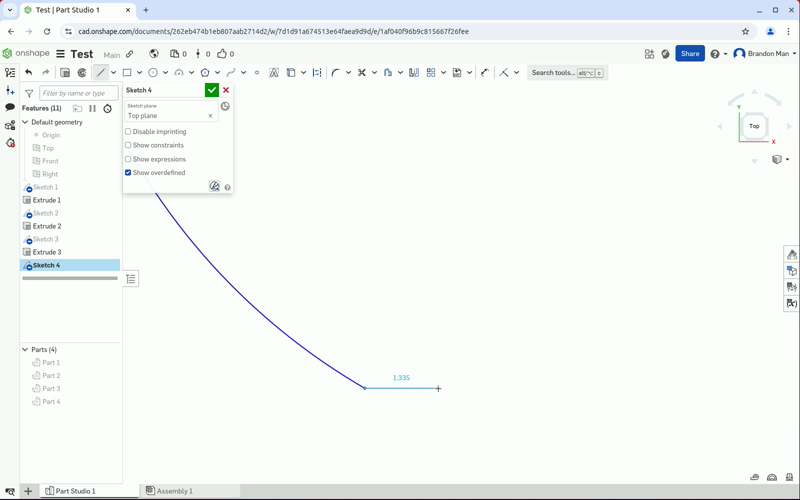
scroll(-6)
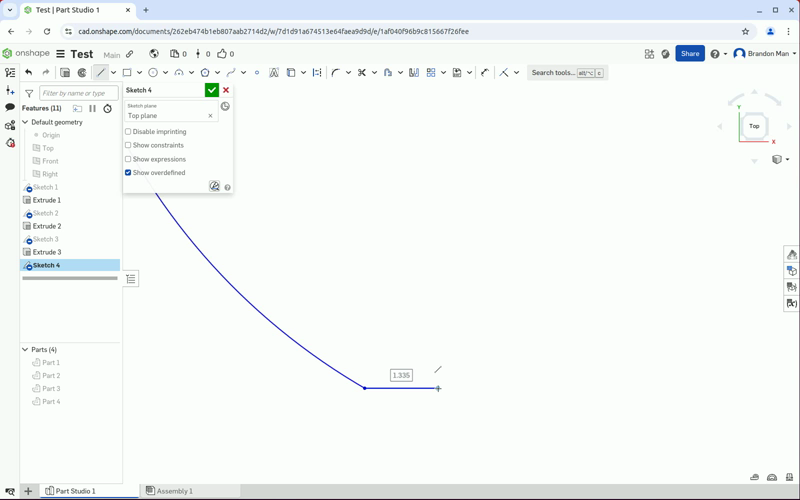
scroll(-6)
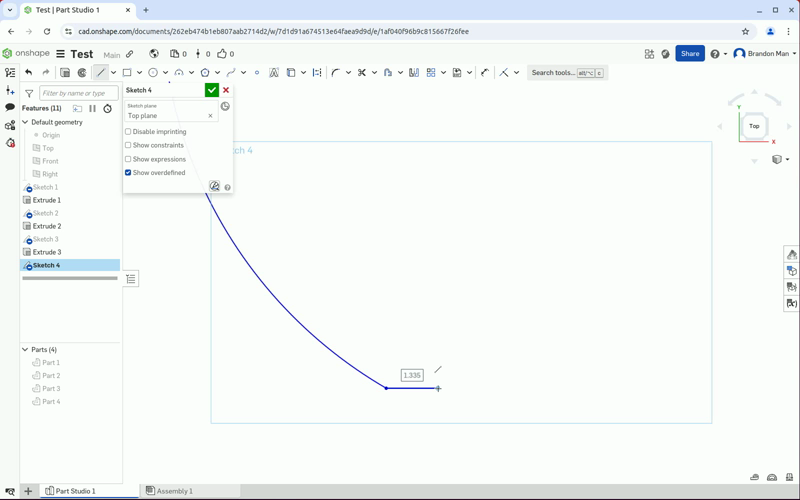
scroll(-6)
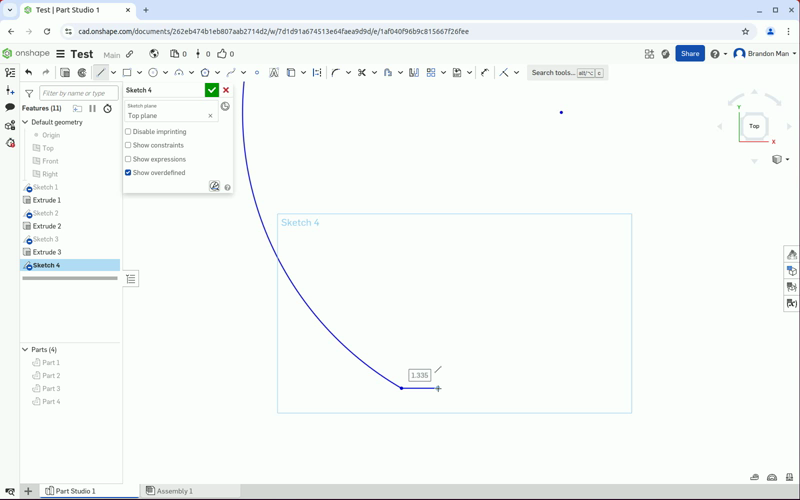
scroll(-6)
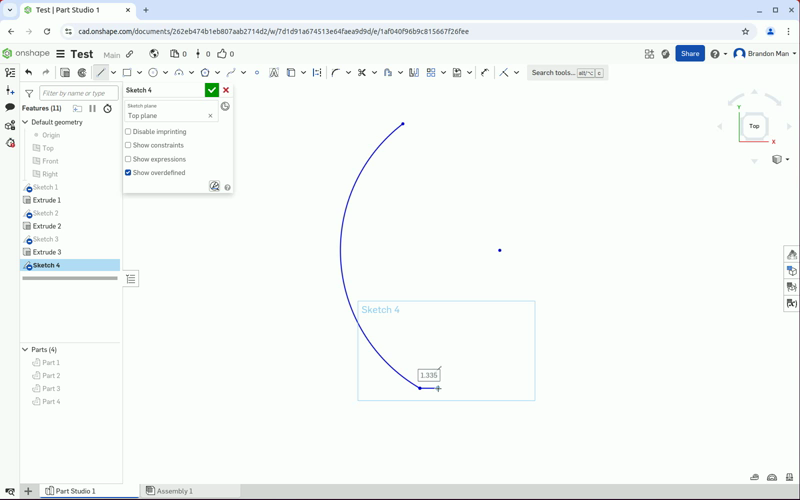
scroll(-6)
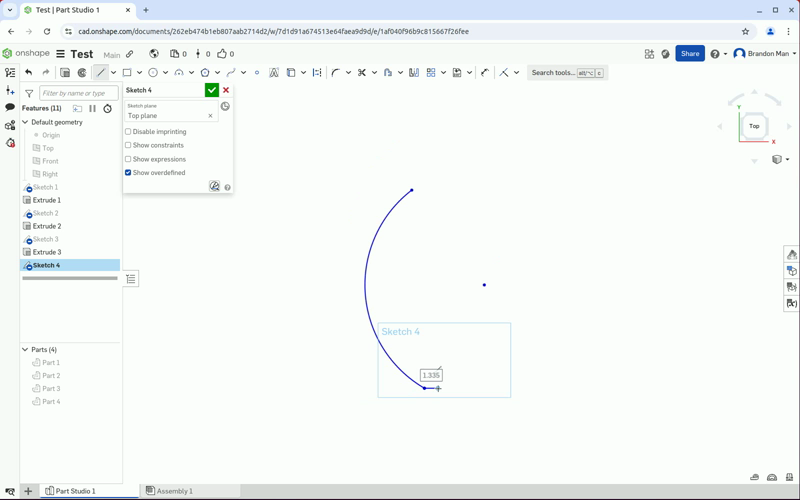
scroll(-6)
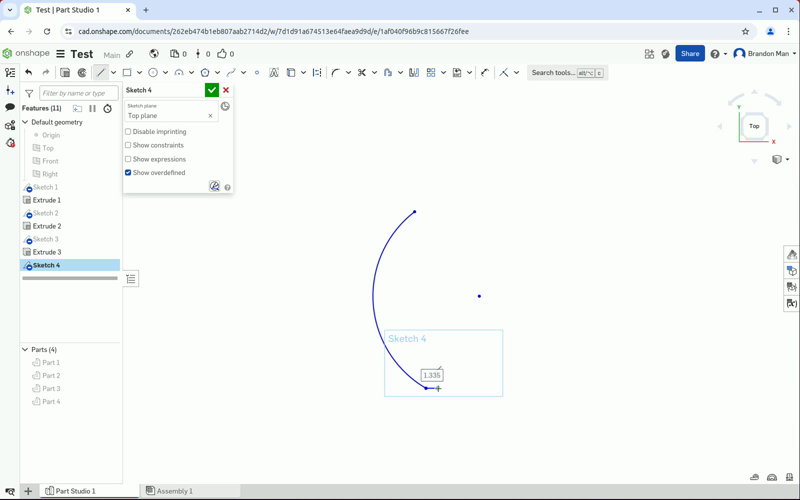
scroll(-6)
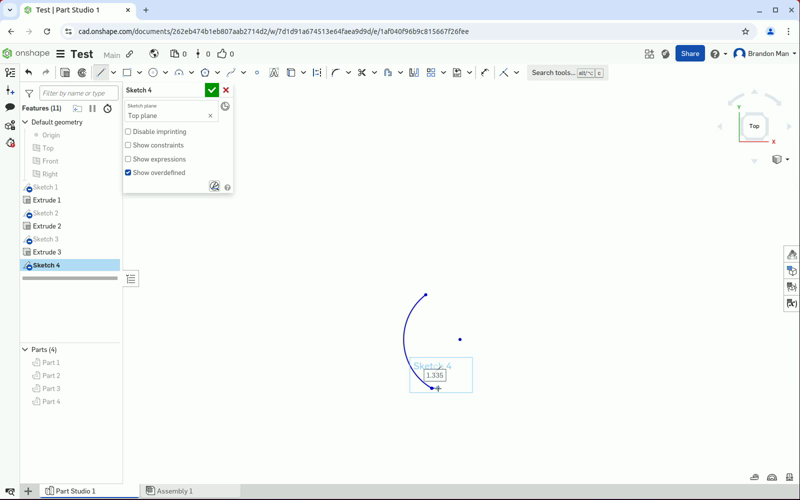
key_up(shift)
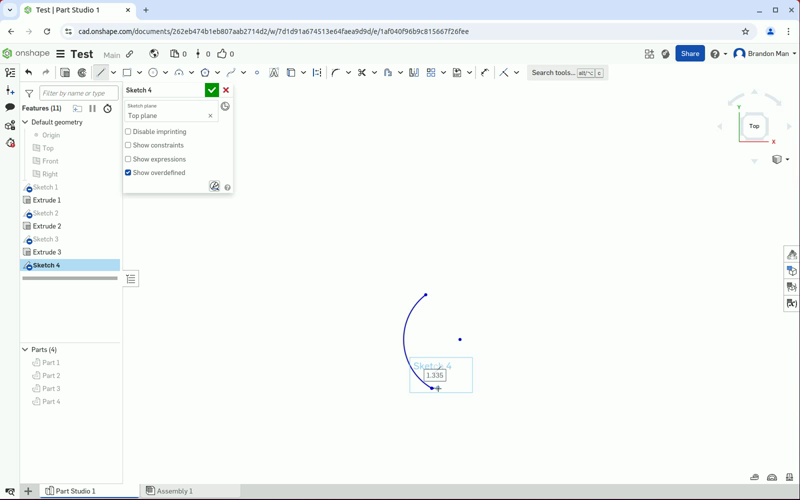
key_down(shift)
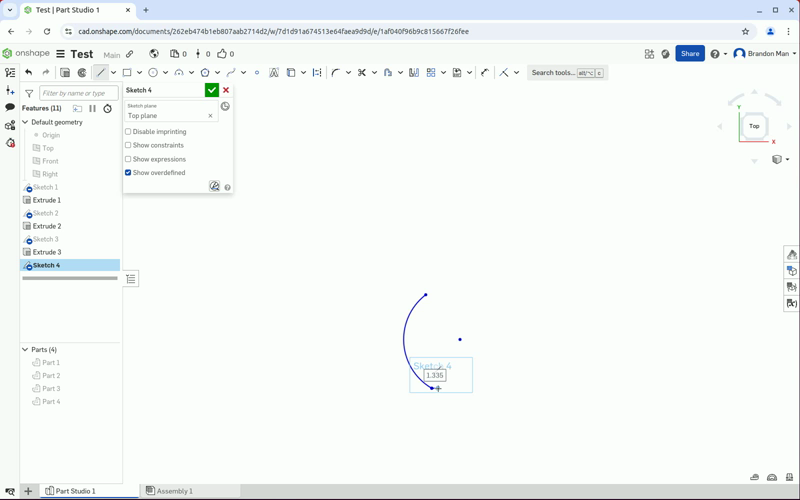
mouse_move(468, 388)
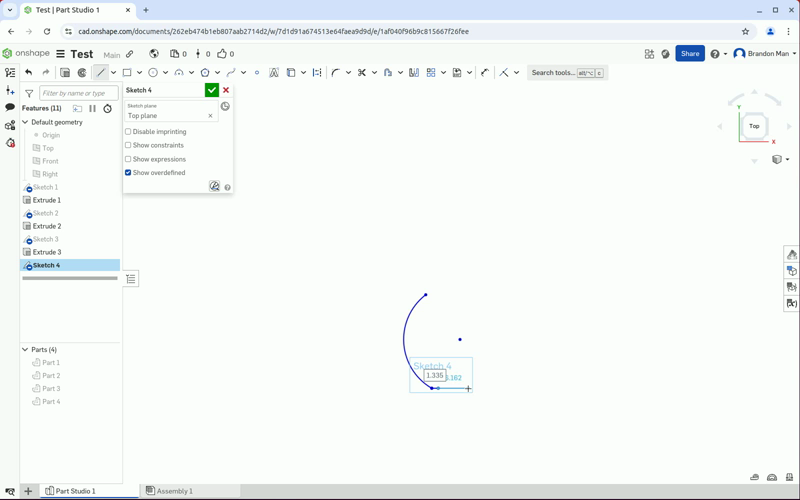
mouse_move(438, 390)
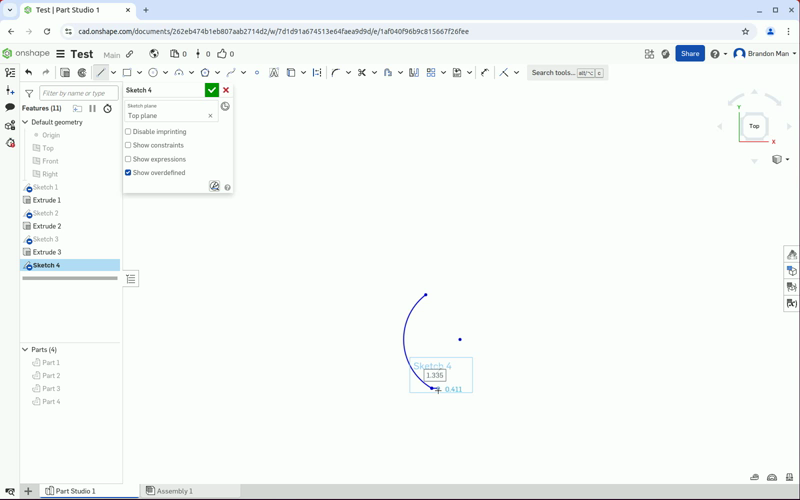
scroll(6)
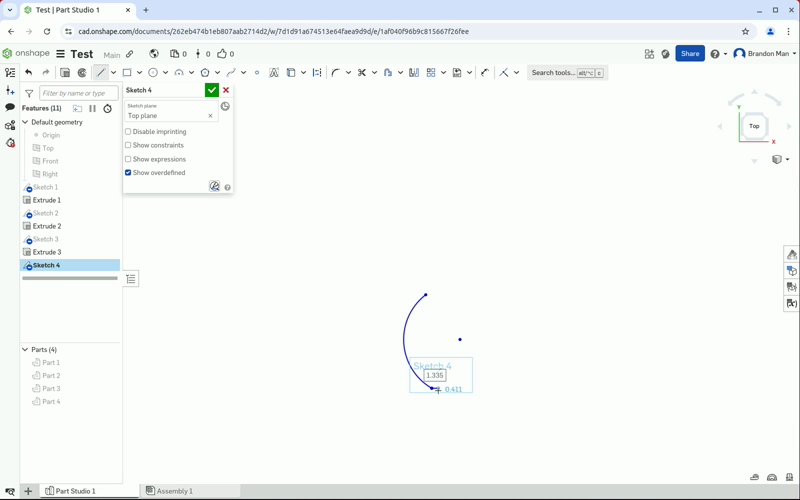
scroll(6)
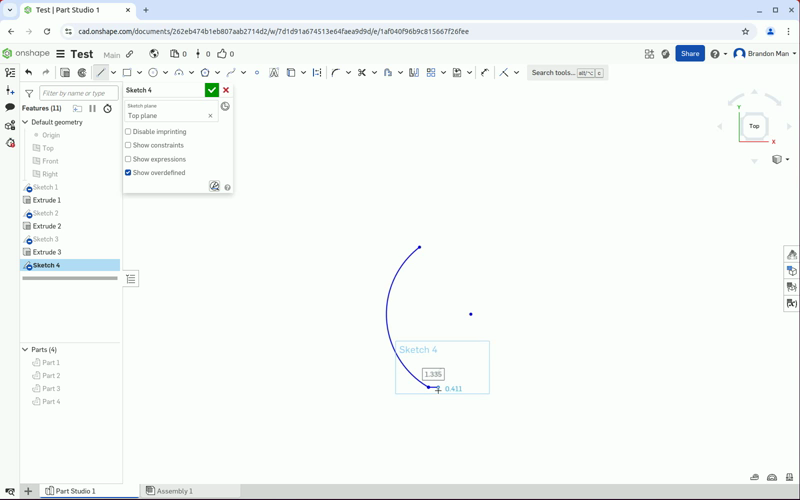
scroll(6)
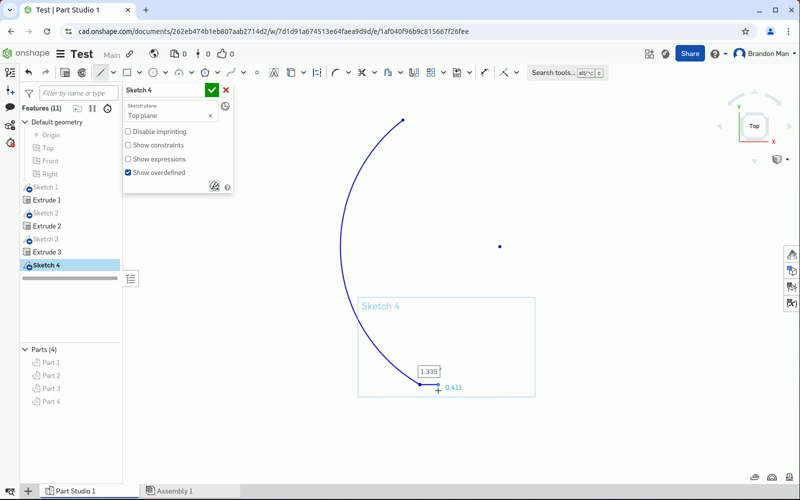
scroll(6)
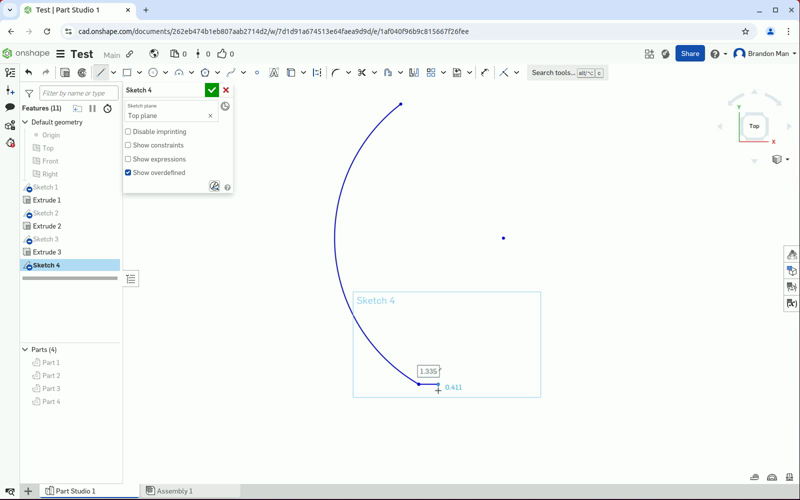
scroll(6)
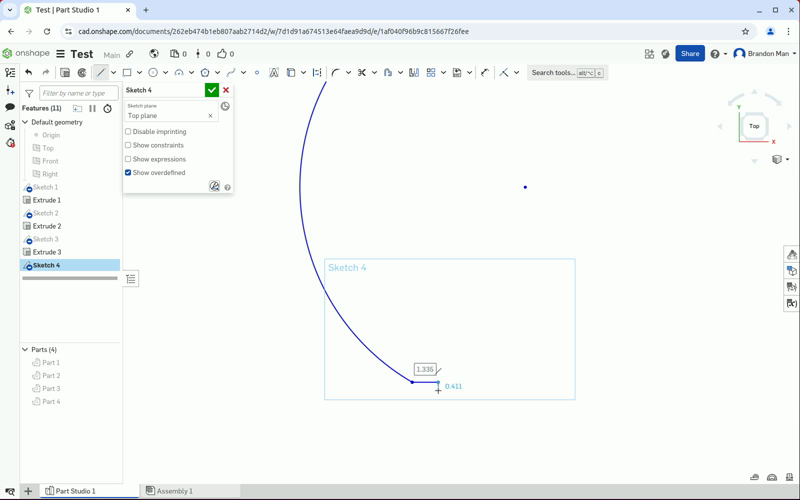
scroll(6)
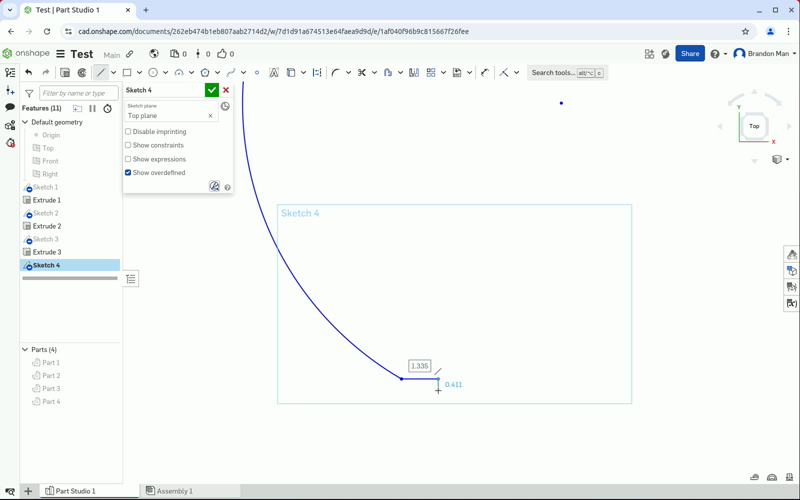
scroll(6)
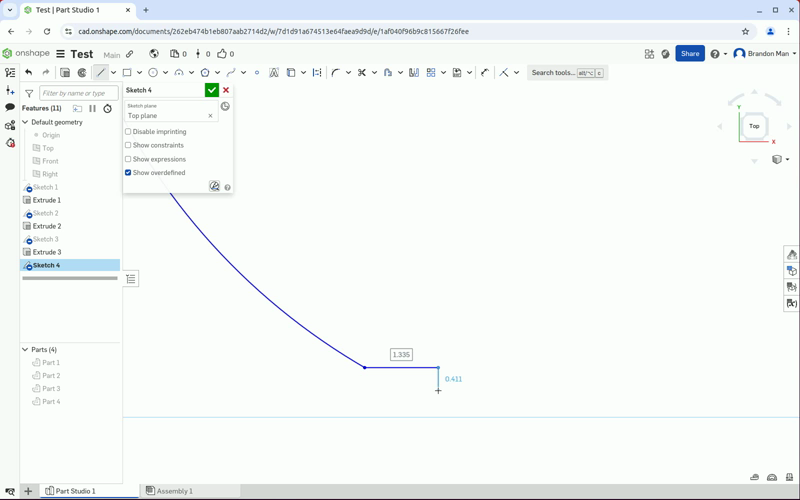
click(438, 390)
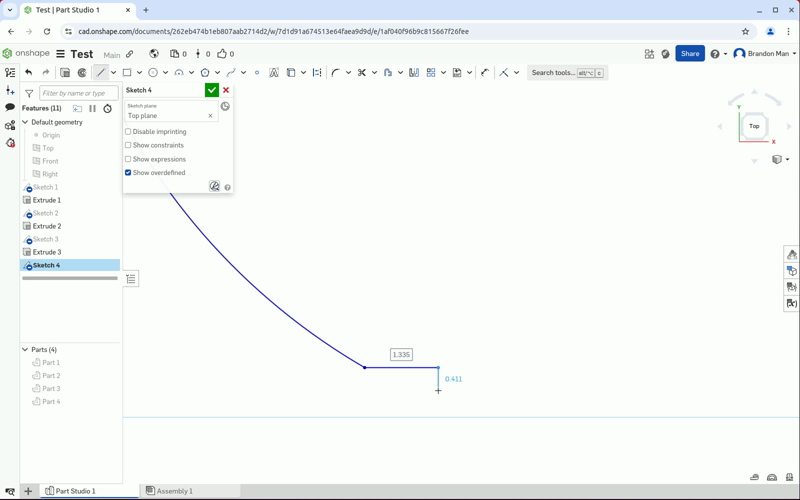
scroll(-6)
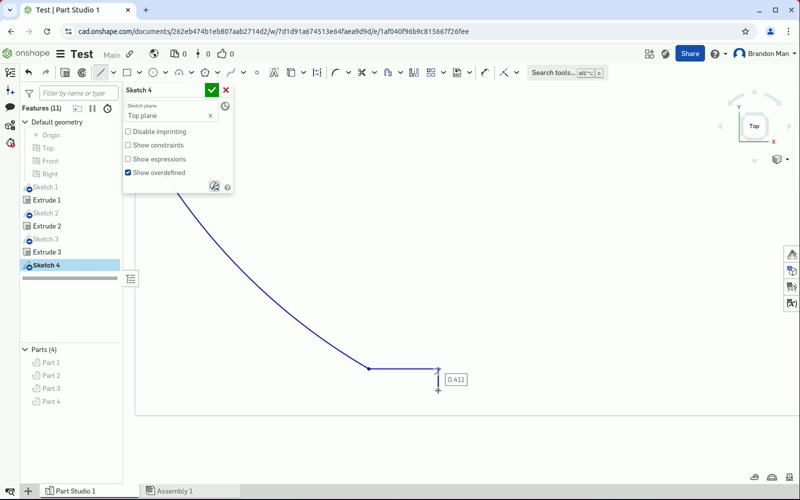
scroll(-6)
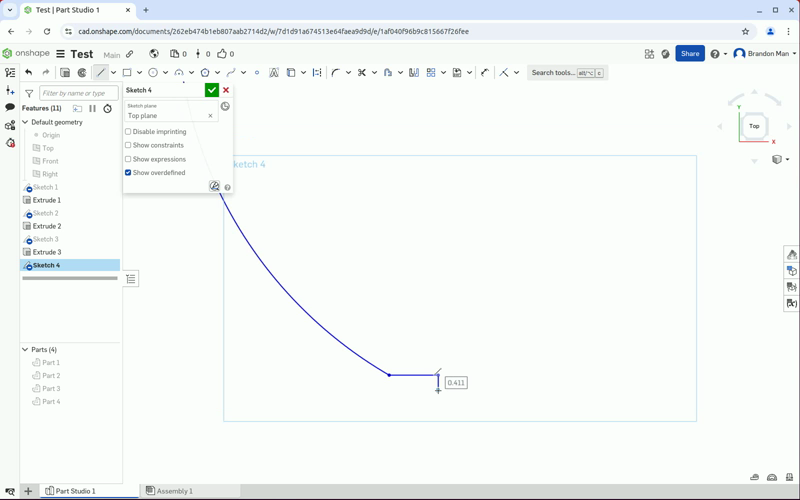
scroll(-6)
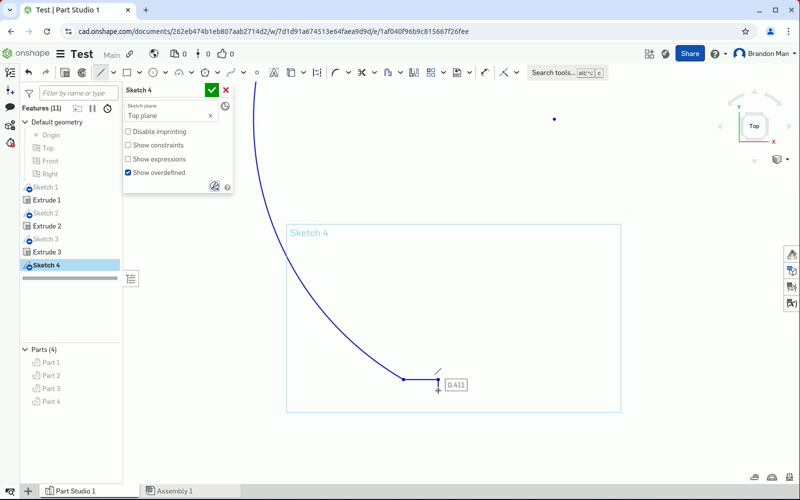
scroll(-6)
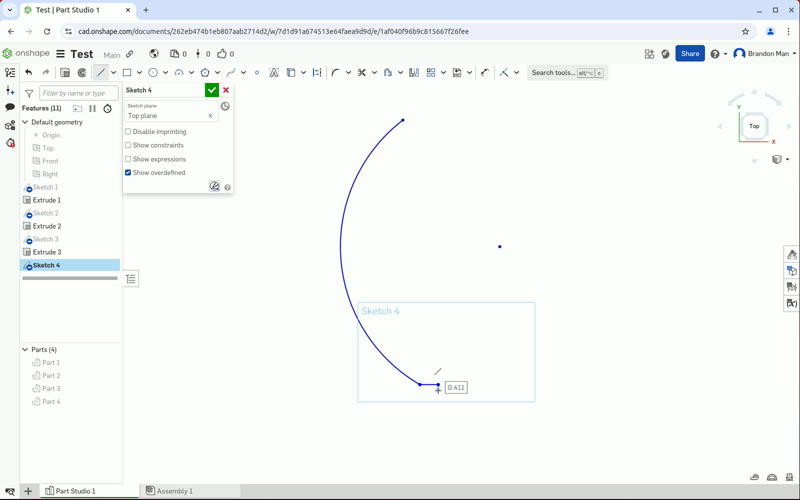
scroll(-6)
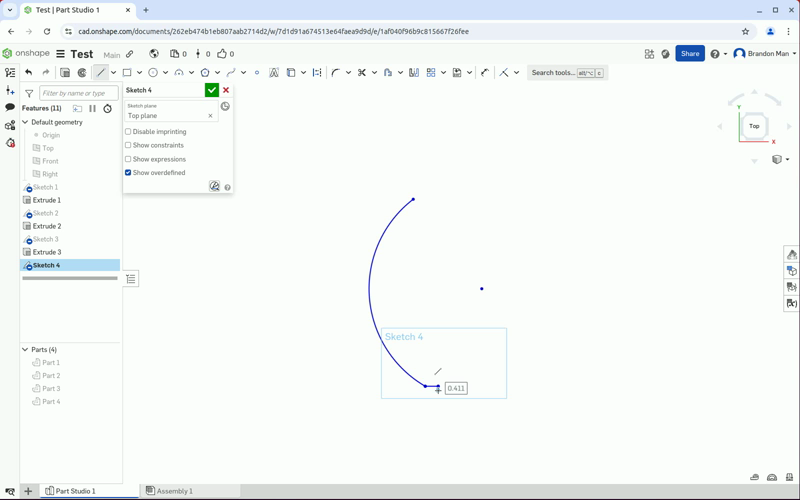
scroll(-6)
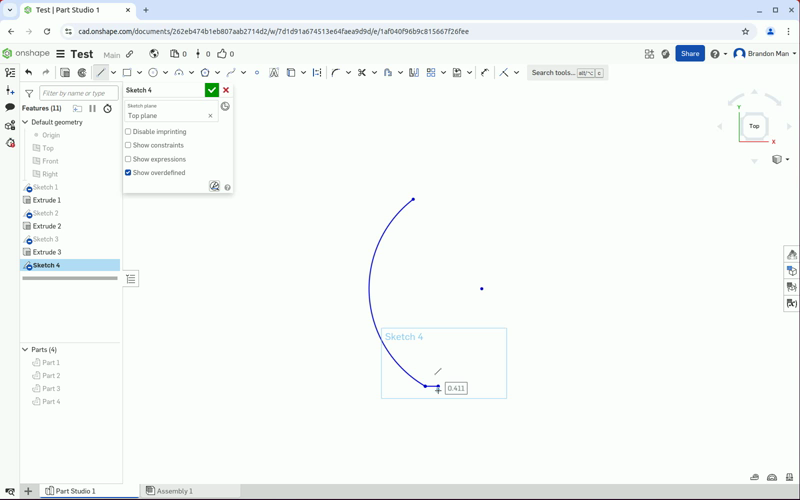
scroll(-6)
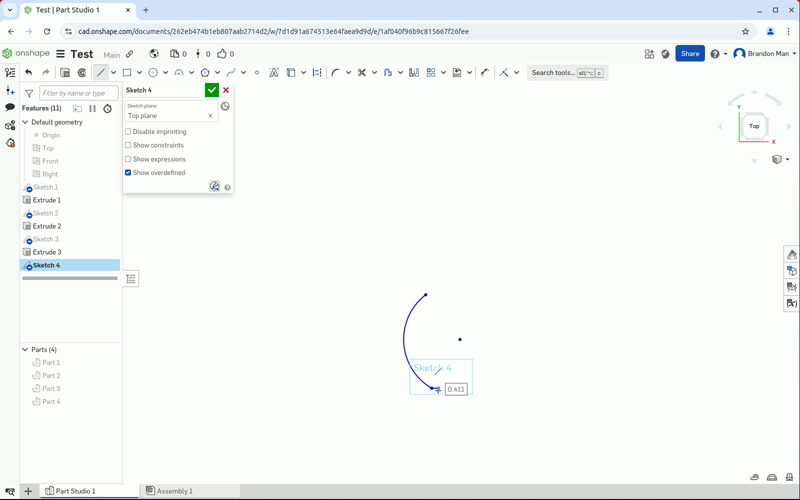
key_up(shift)
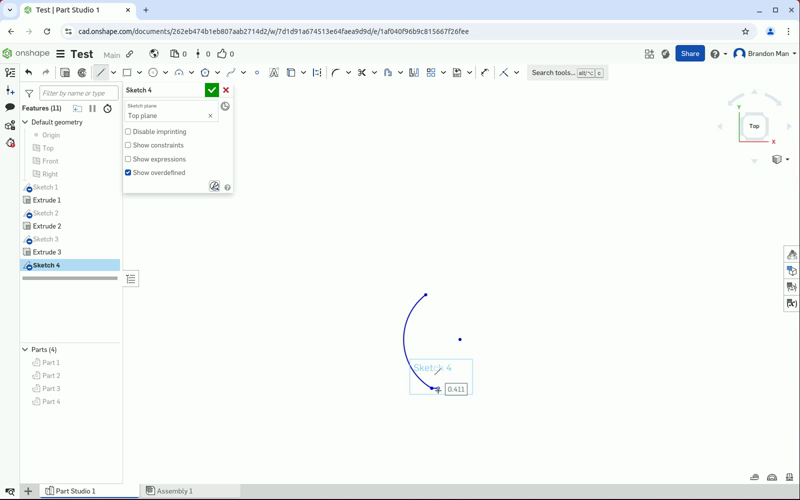
key(esc)
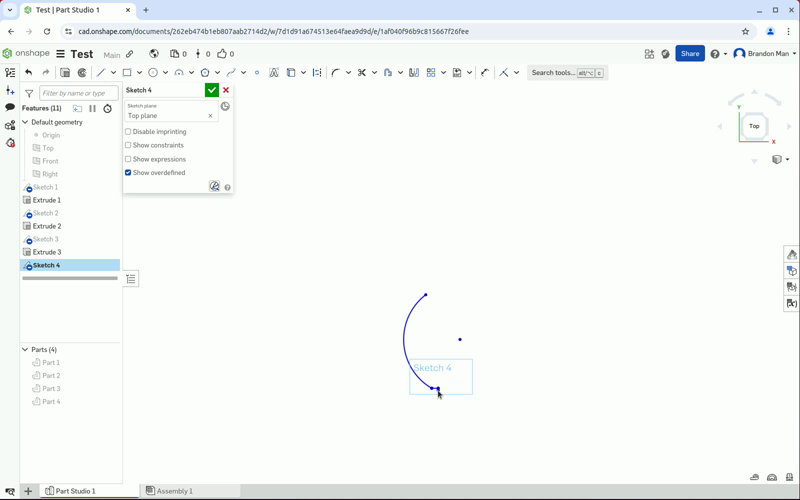
key(a)
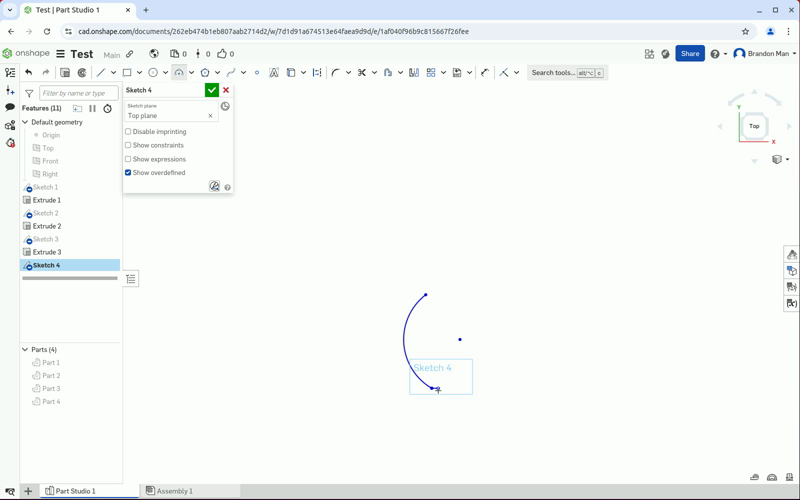
mouse_move(438, 390)
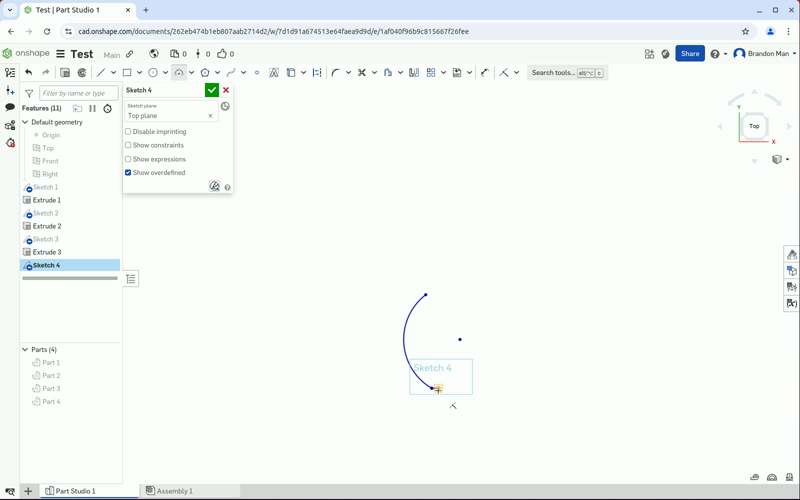
scroll(6)
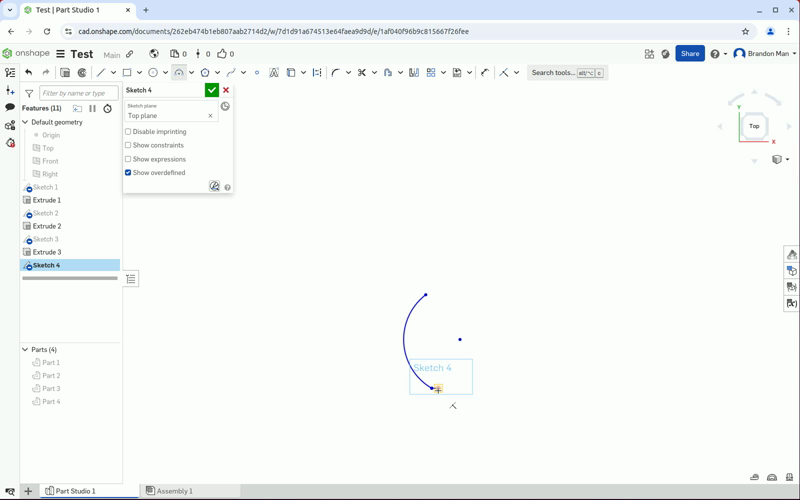
scroll(6)
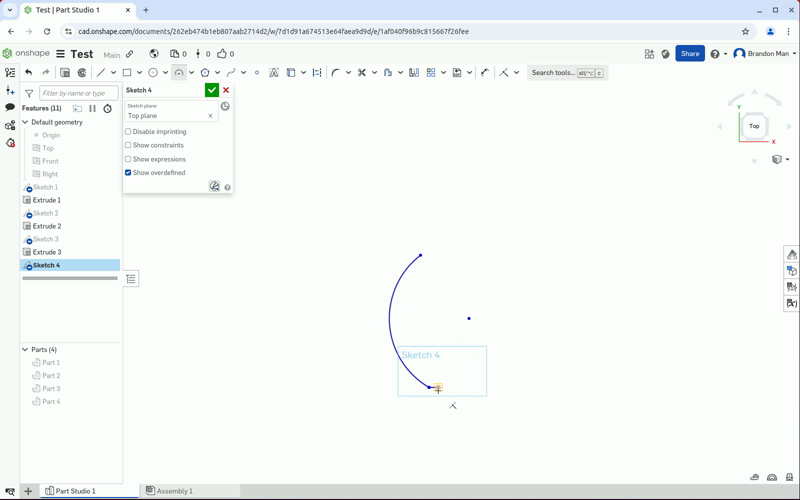
scroll(6)
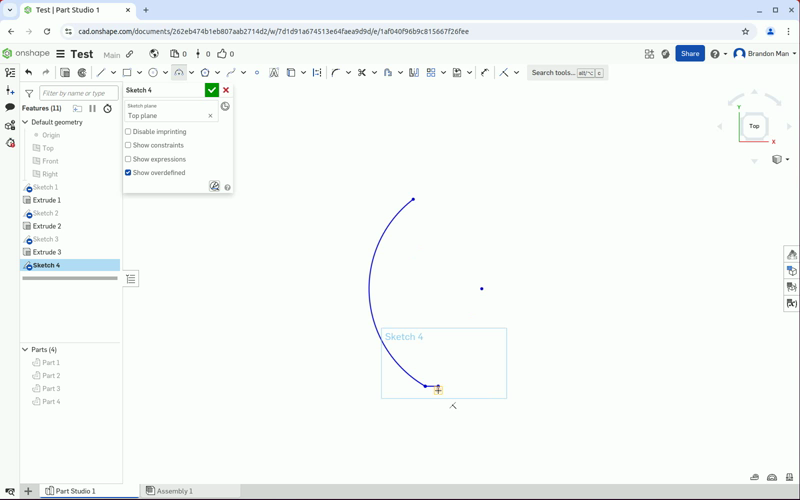
scroll(6)
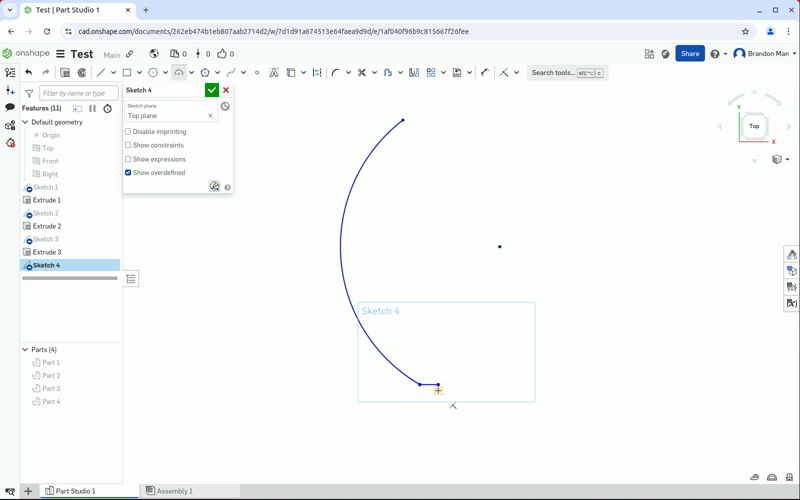
scroll(6)
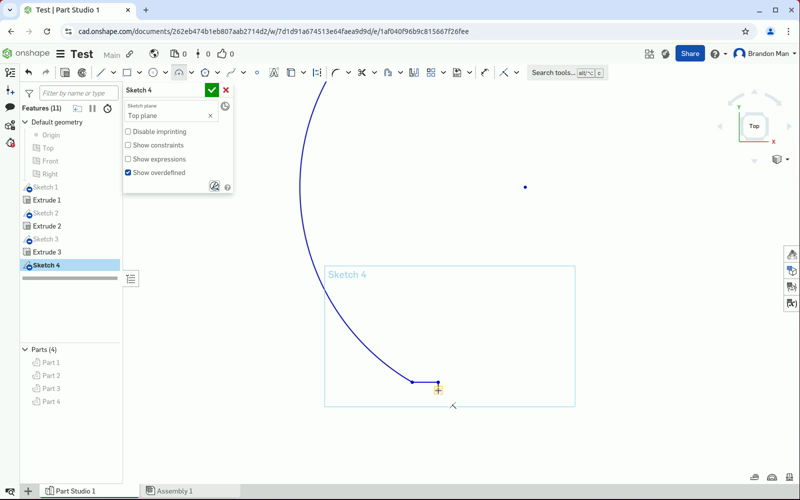
scroll(6)
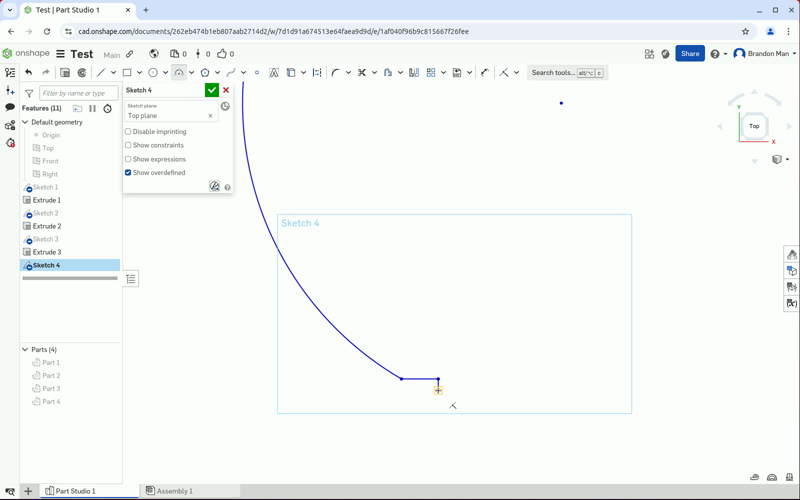
scroll(6)
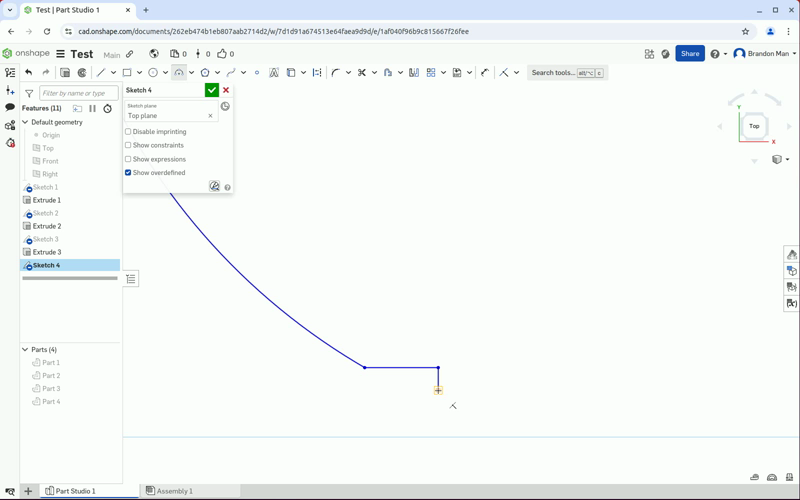
click(438, 390)
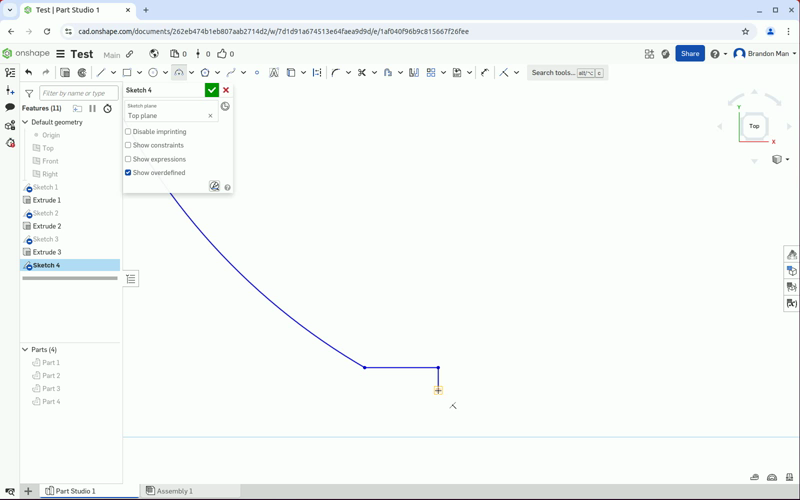
scroll(-6)
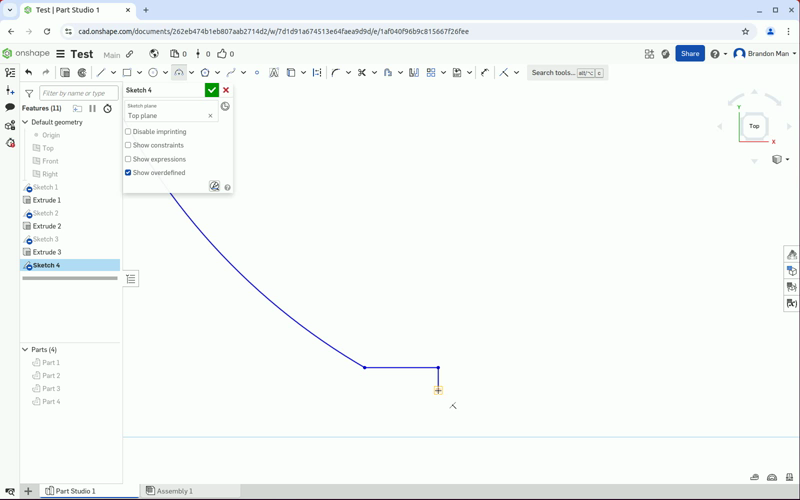
scroll(-6)
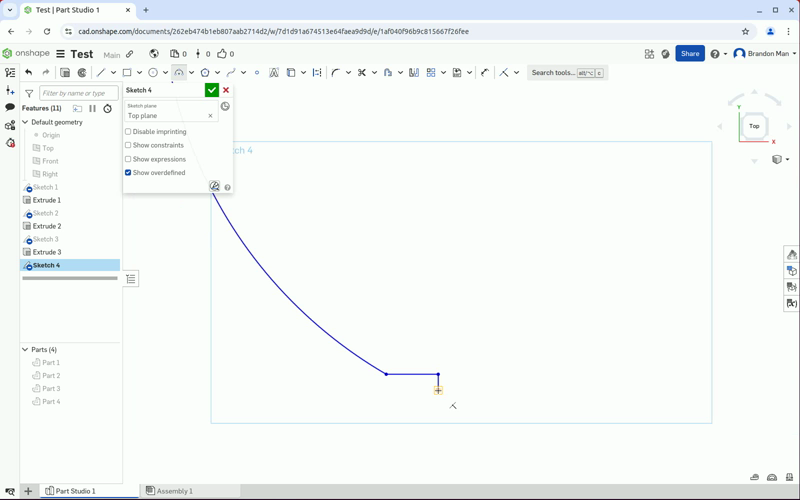
scroll(-6)
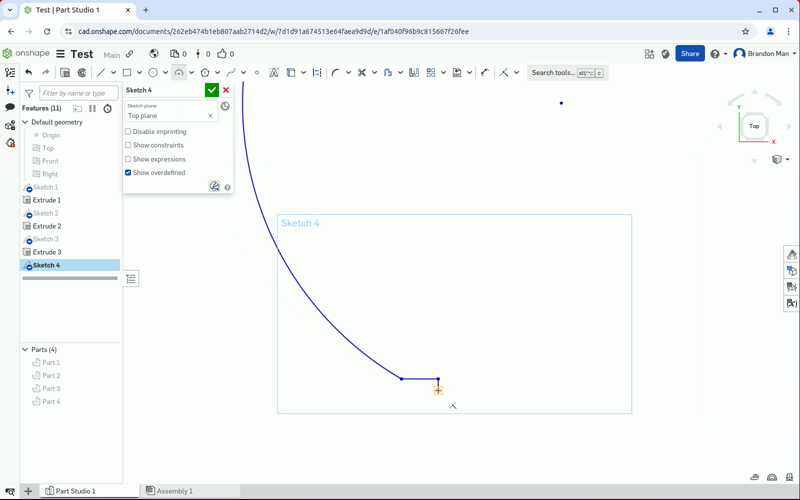
scroll(-6)
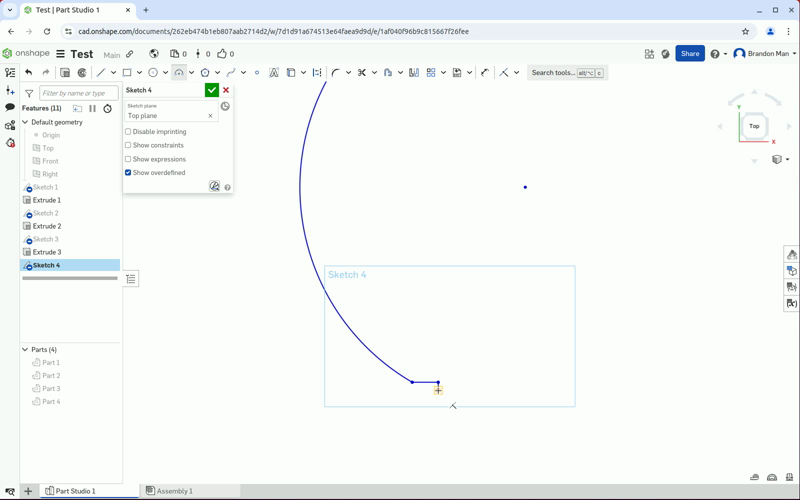
scroll(-6)
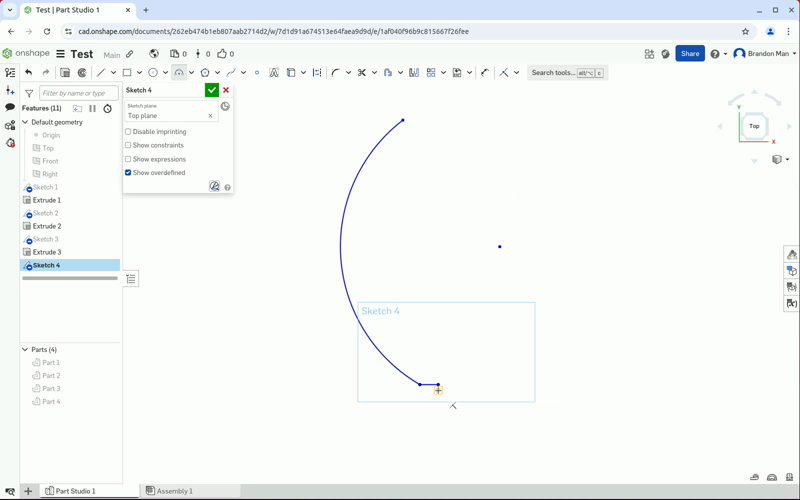
scroll(-6)
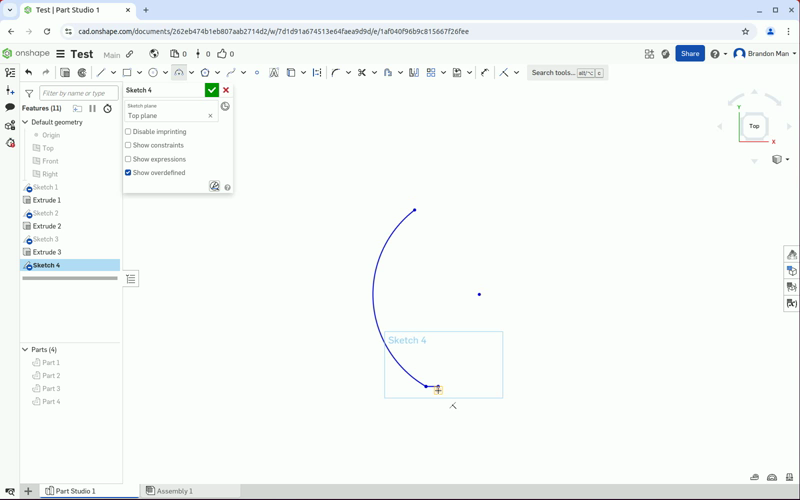
scroll(-6)
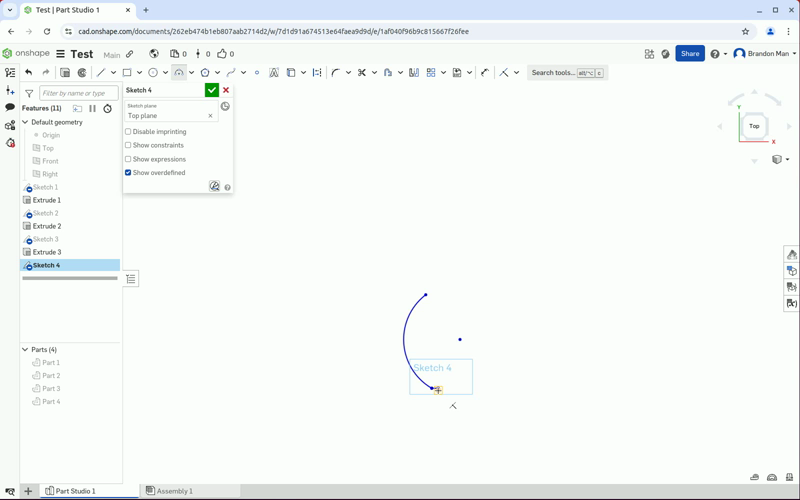
key_down(shift)
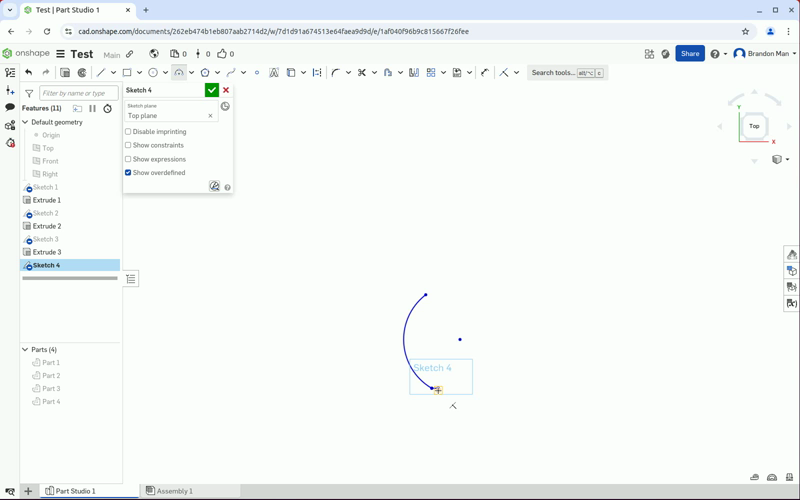
mouse_move(460, 395)
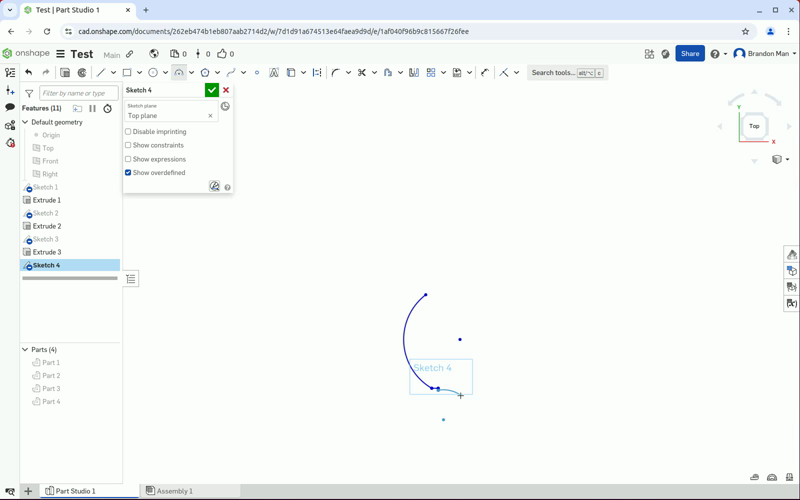
click(460, 395)
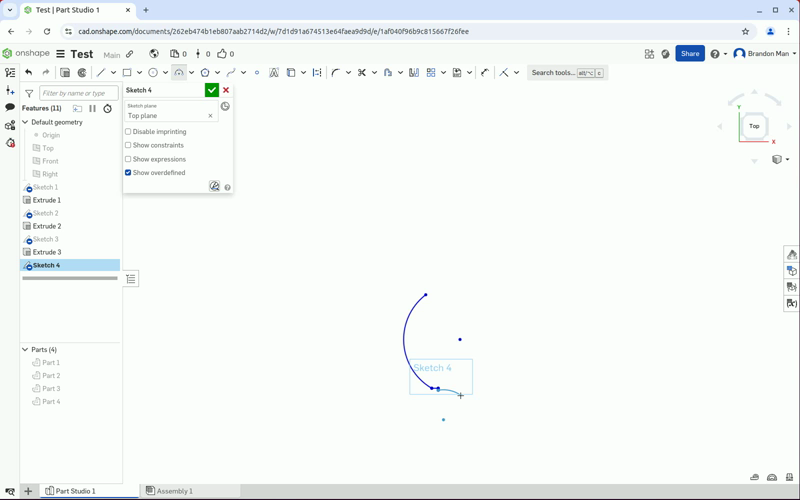
mouse_move(449, 393)
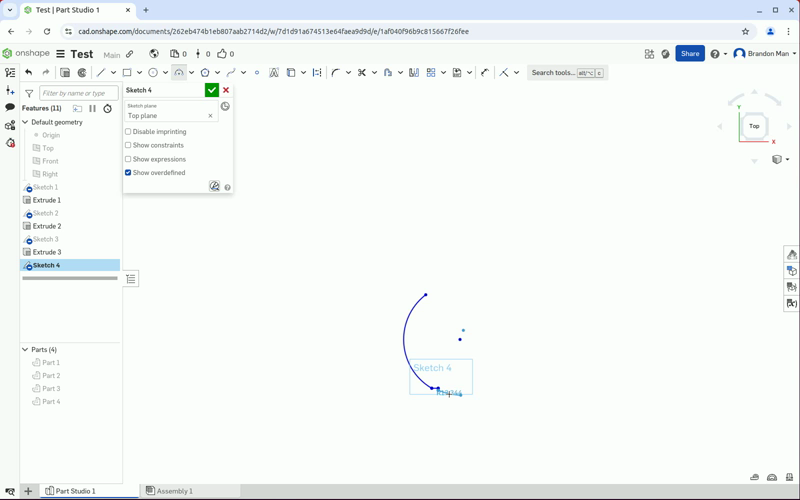
click(449, 393)
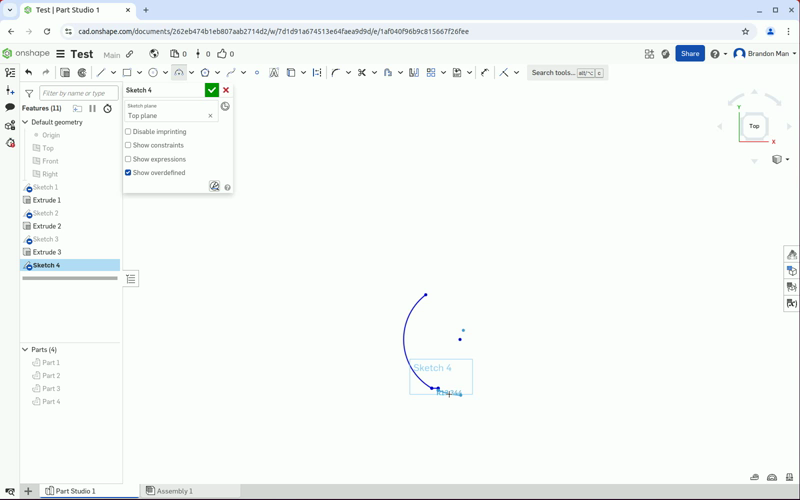
key_up(shift)
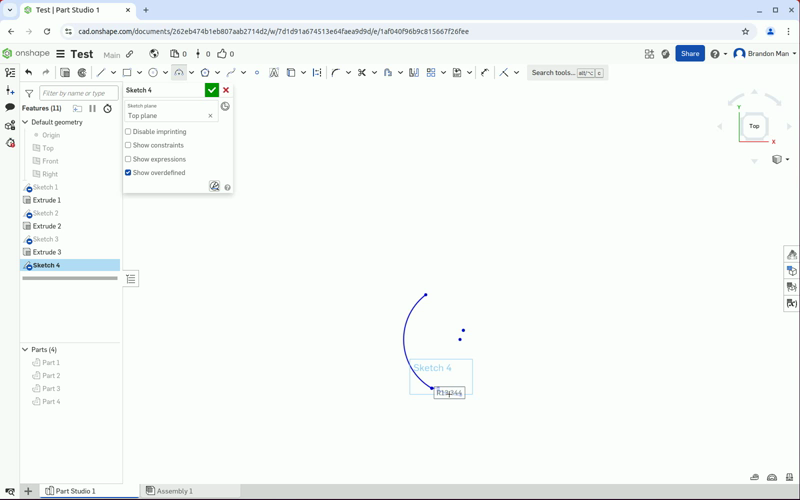
key(esc)
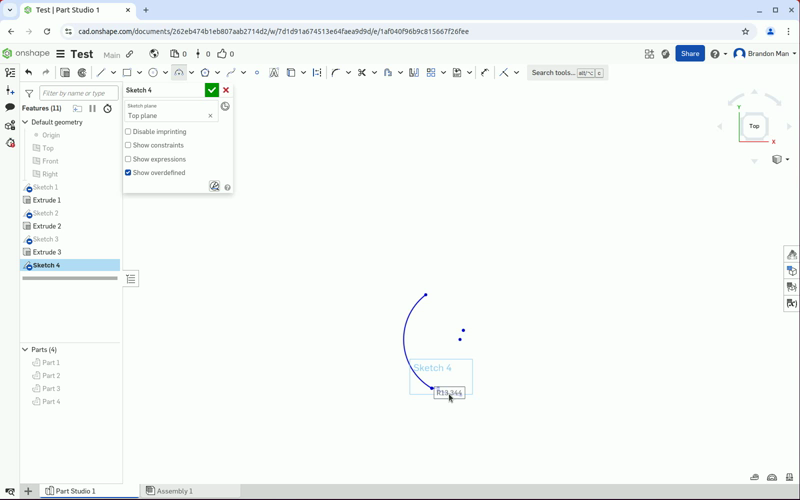
key(l)
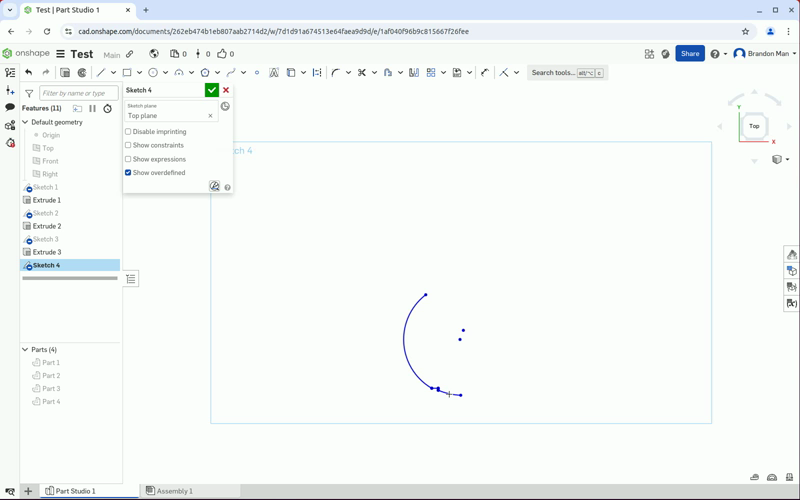
mouse_move(460, 395)
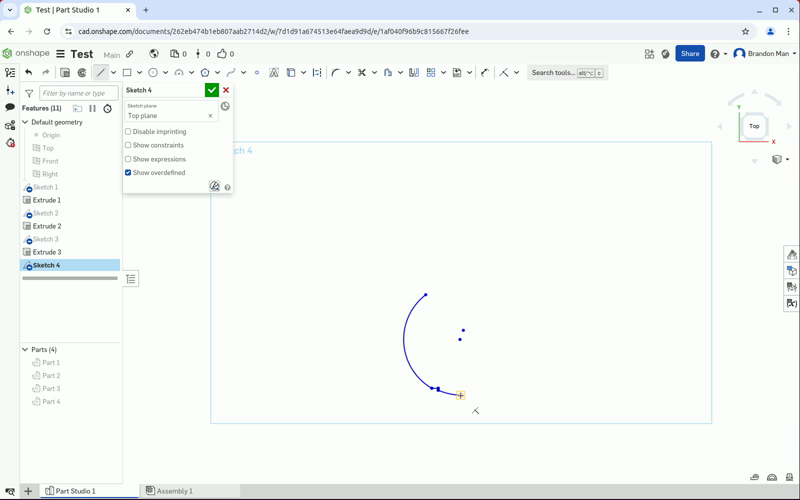
click(460, 395)
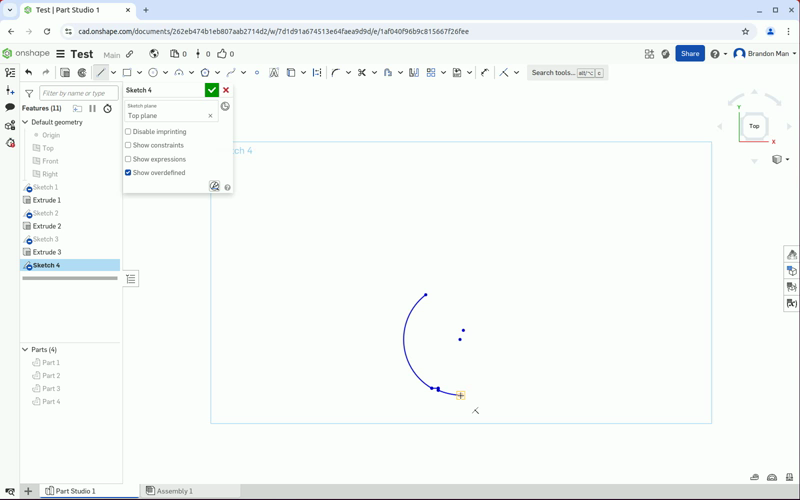
key_down(shift)
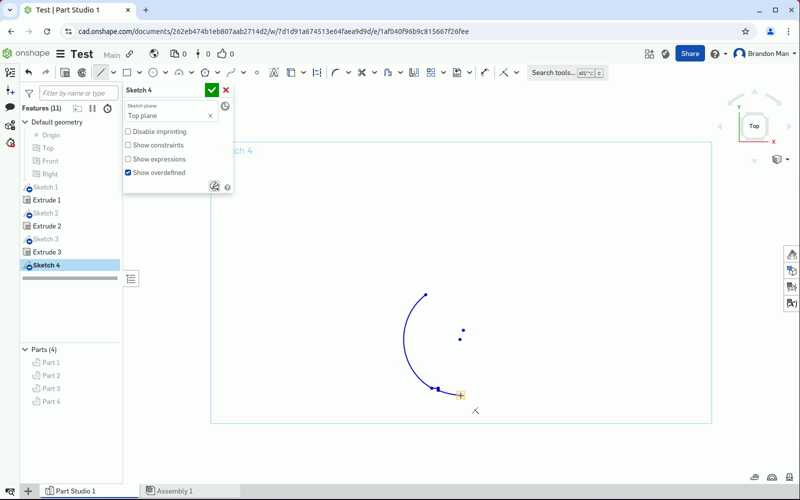
mouse_move(490, 395)
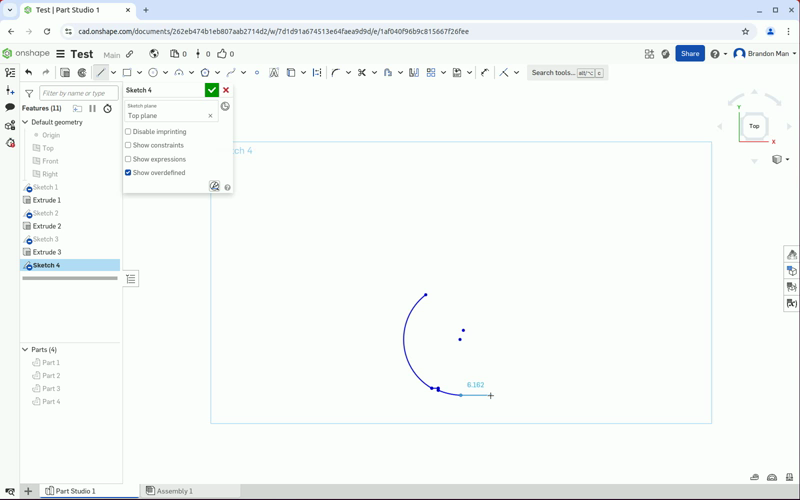
mouse_move(460, 385)
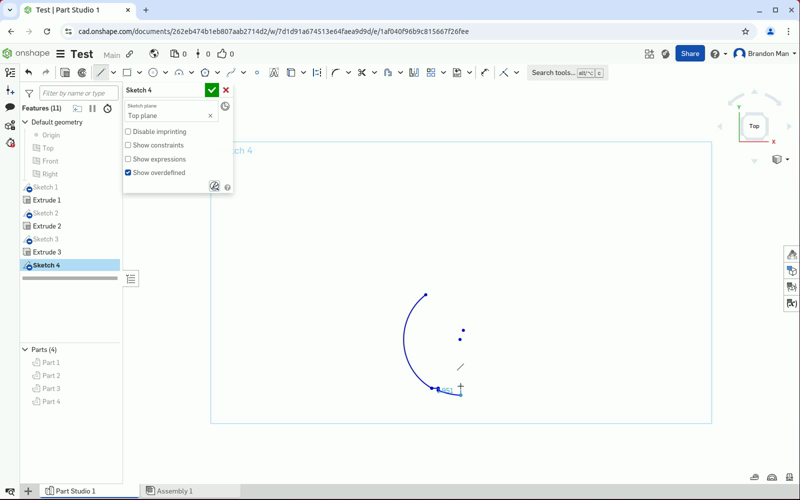
click(460, 385)
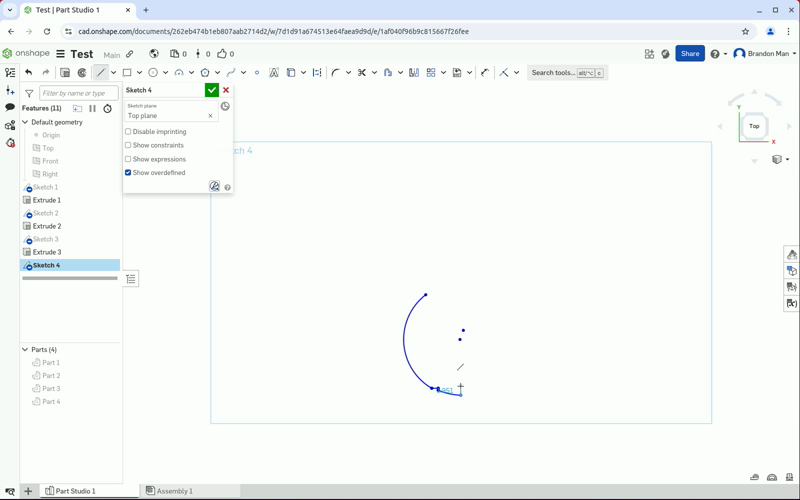
key_up(shift)
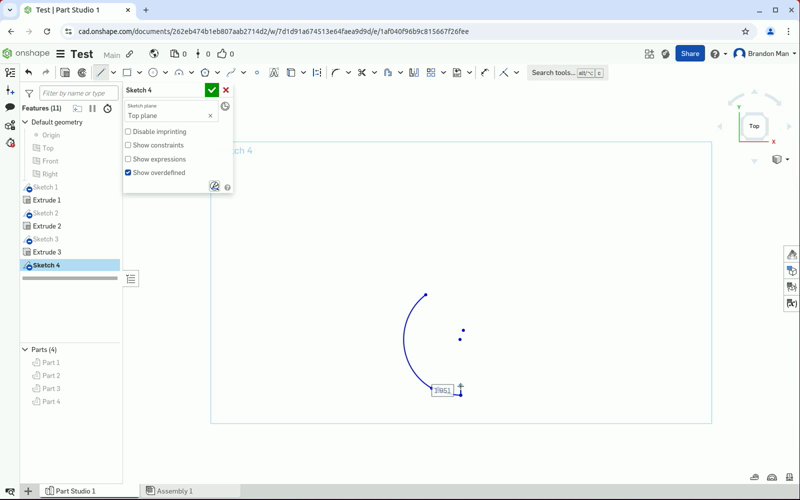
key(esc)
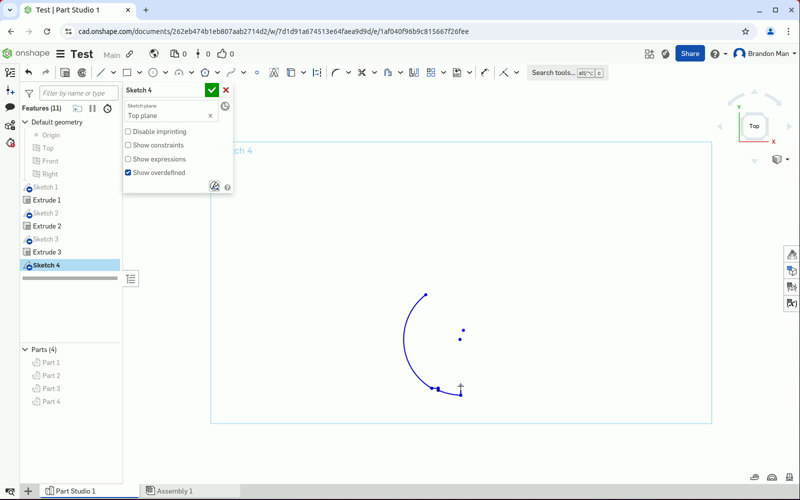
key(a)
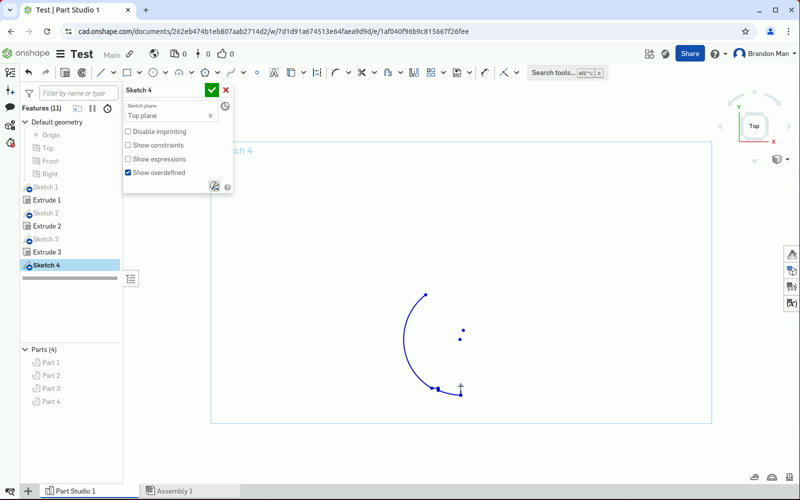
mouse_move(460, 385)
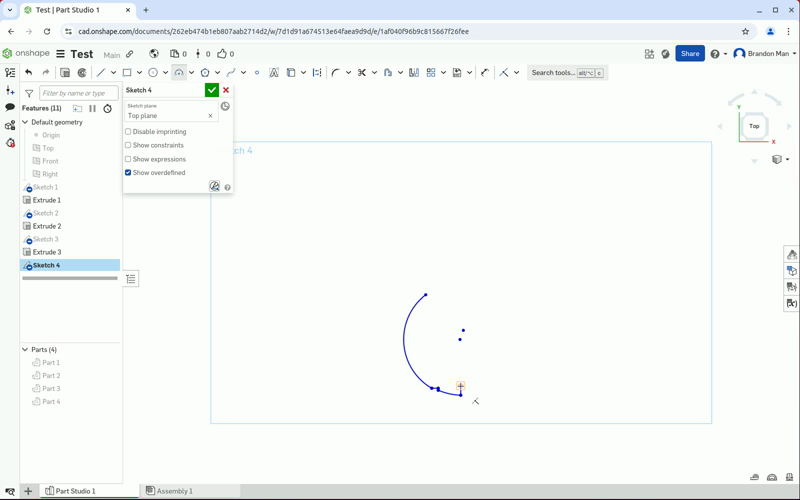
click(460, 385)
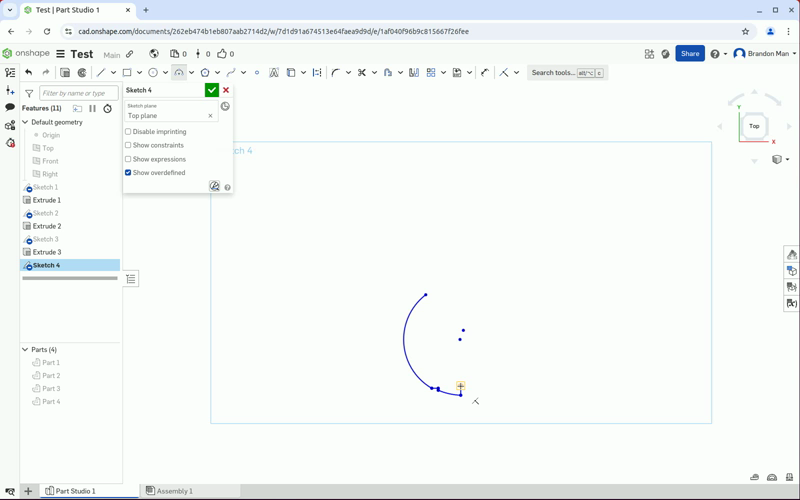
key_down(shift)
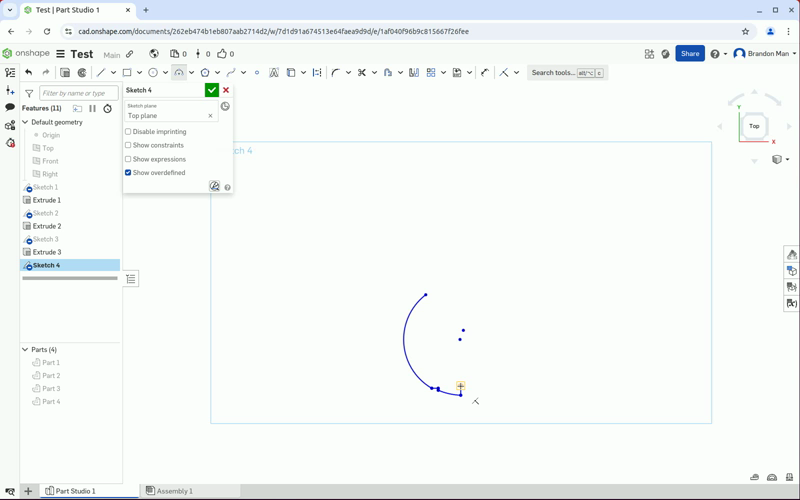
mouse_move(460, 291)
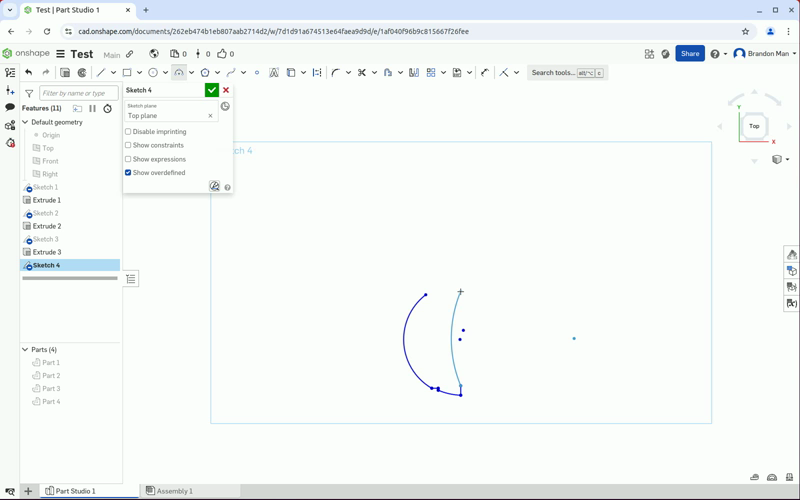
click(460, 291)
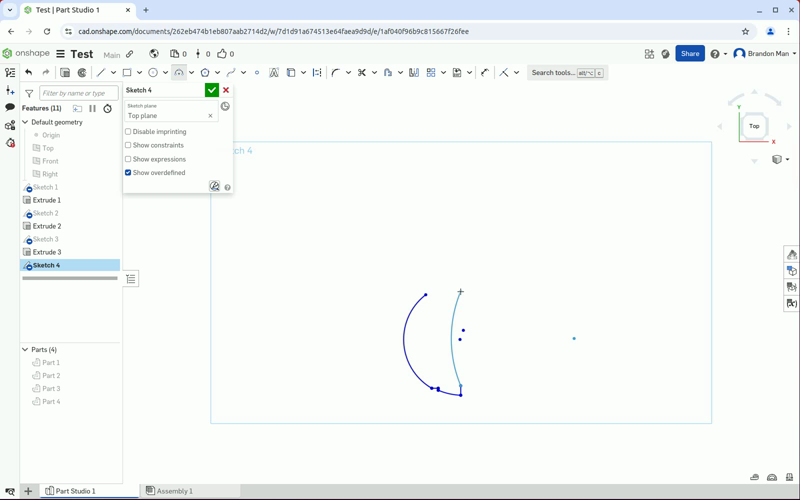
mouse_move(413, 338)
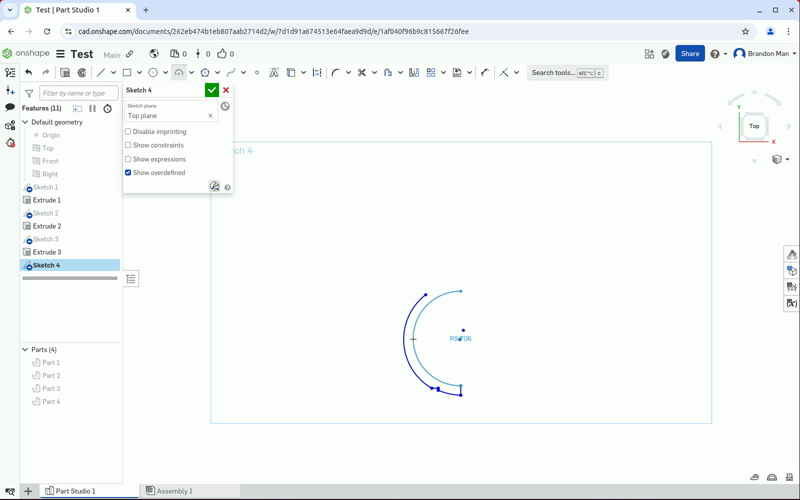
click(413, 338)
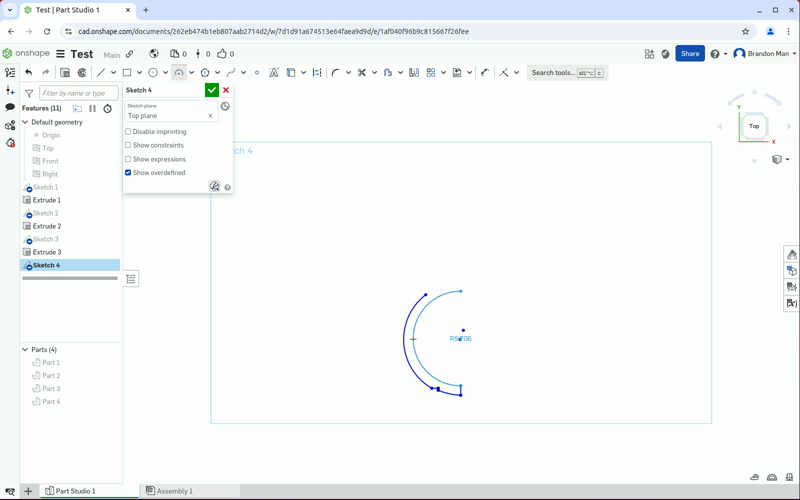
key_up(shift)
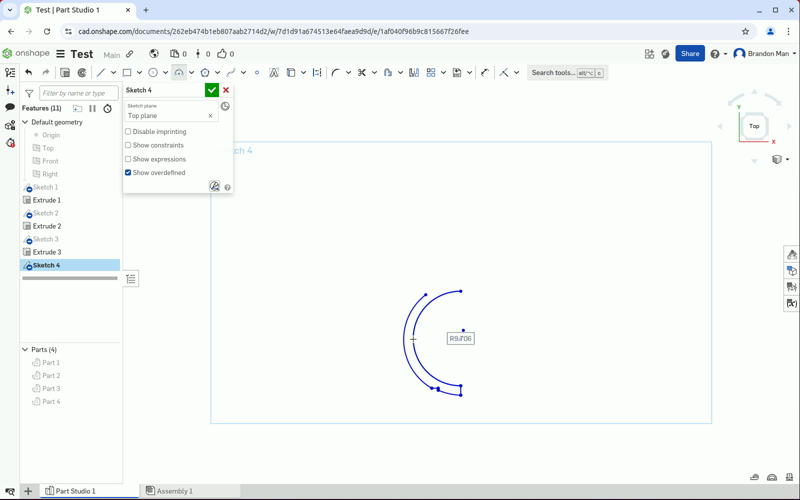
key(esc)
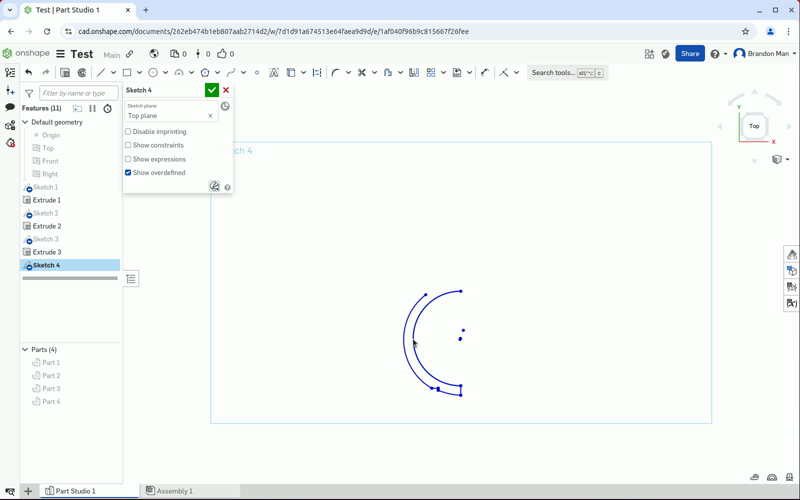
key(l)
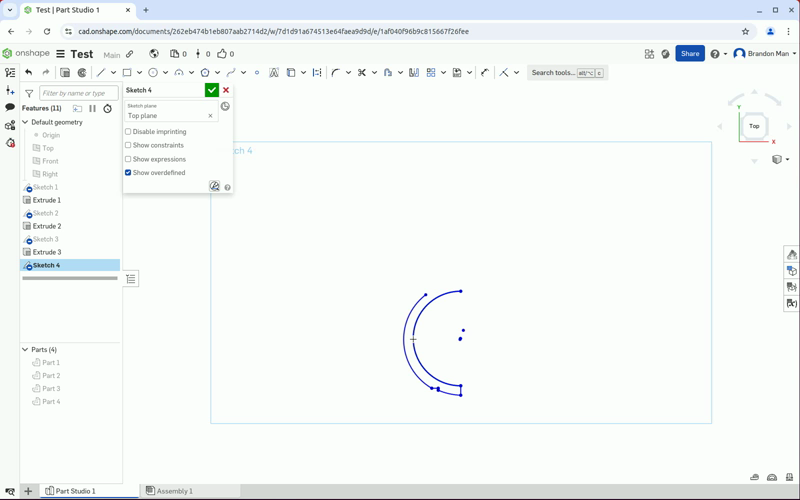
mouse_move(460, 291)
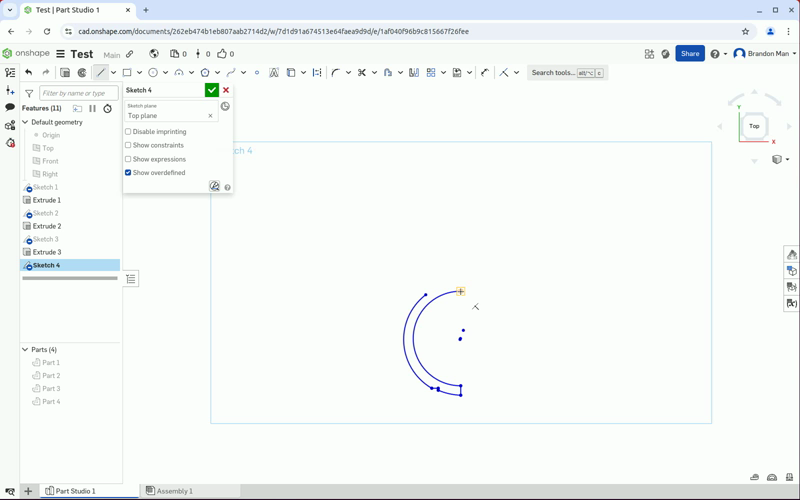
click(460, 291)
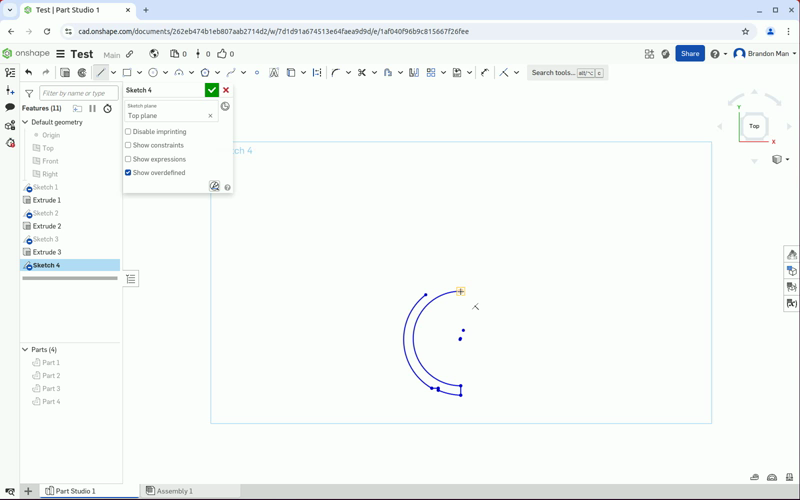
key_down(shift)
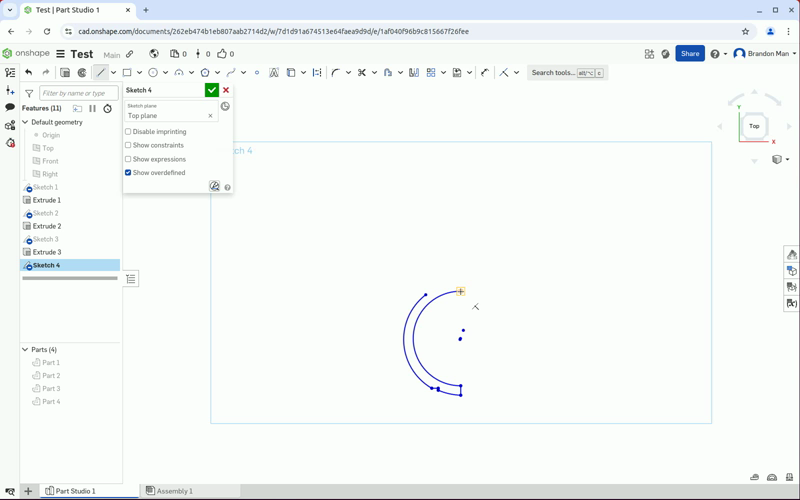
mouse_move(490, 291)
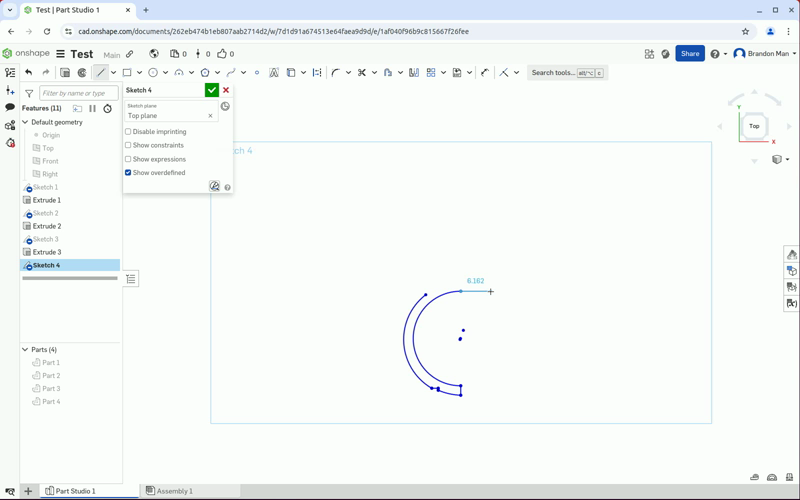
mouse_move(460, 282)
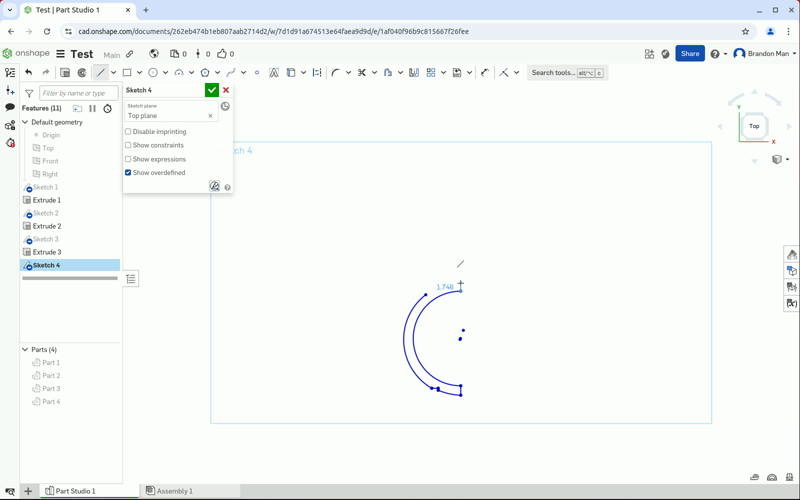
click(460, 282)
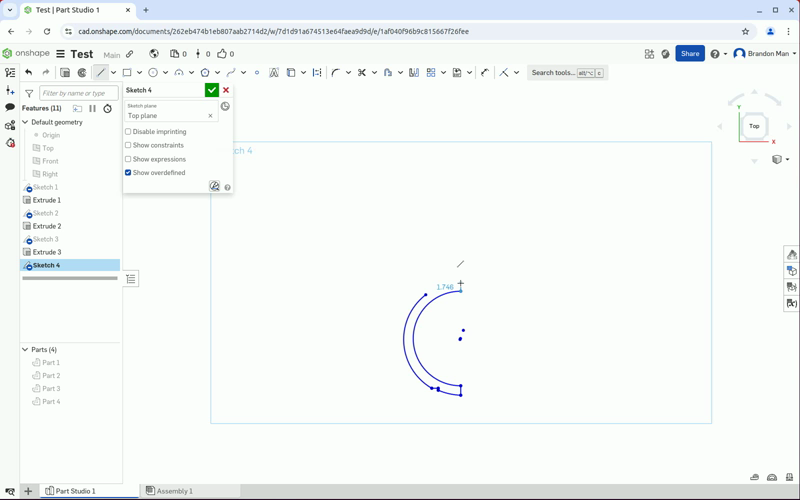
key_up(shift)
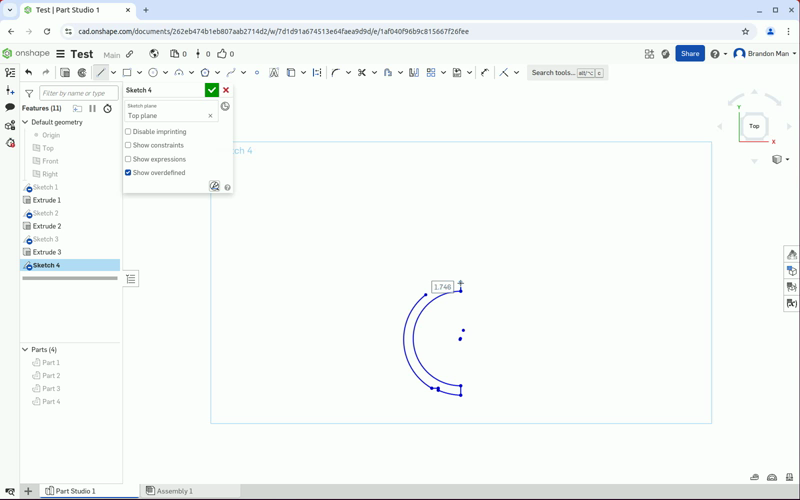
key(esc)
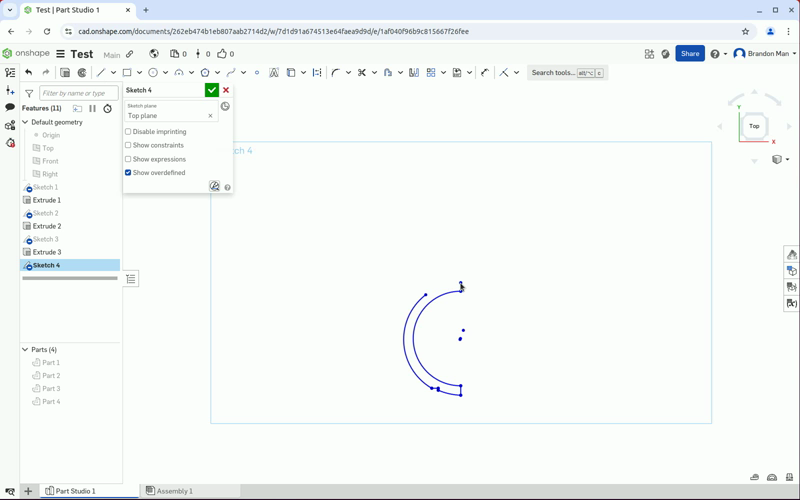
key(a)
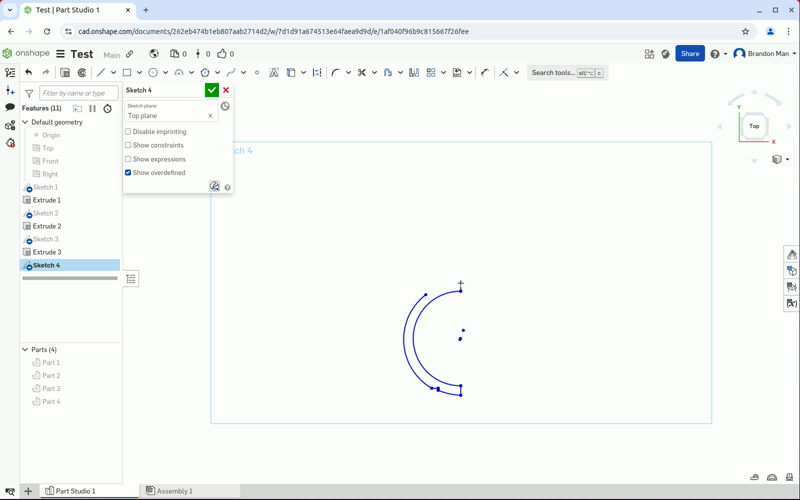
mouse_move(460, 282)
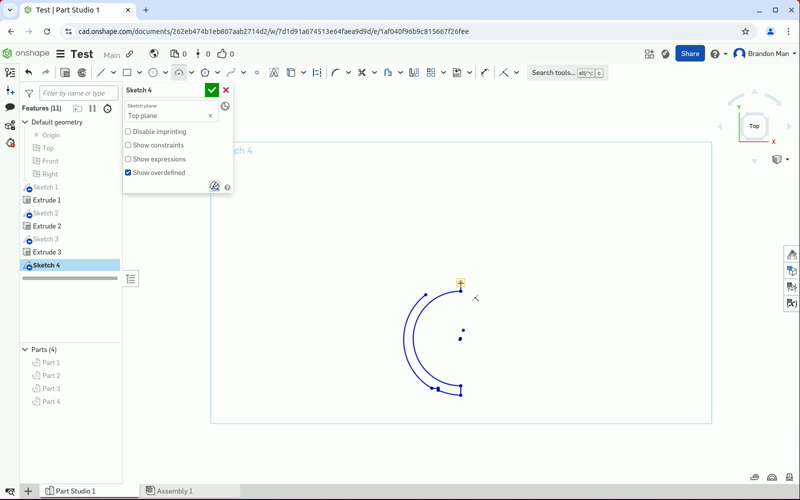
click(460, 282)
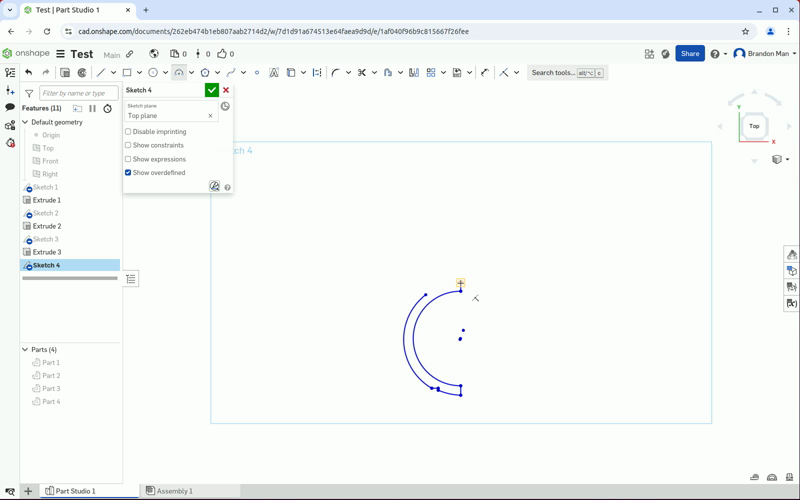
key_down(shift)
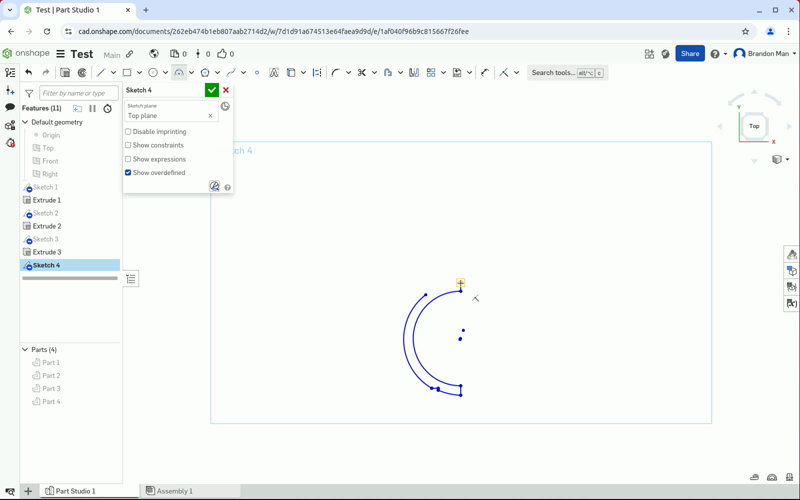
mouse_move(438, 287)
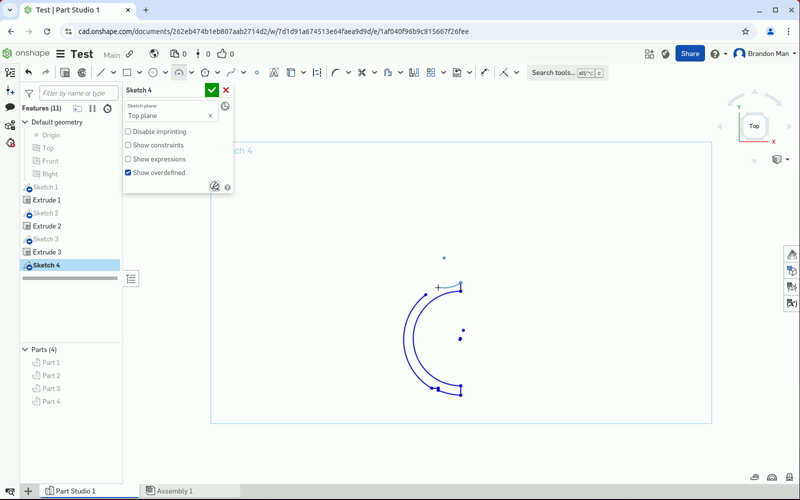
click(438, 287)
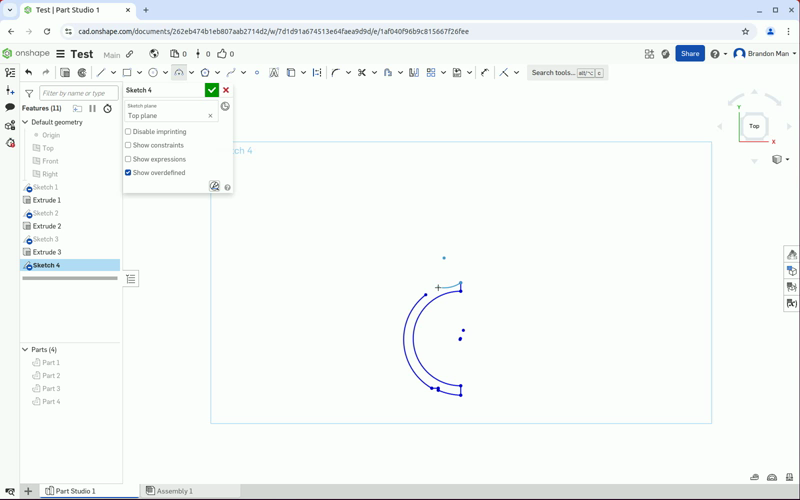
mouse_move(449, 283)
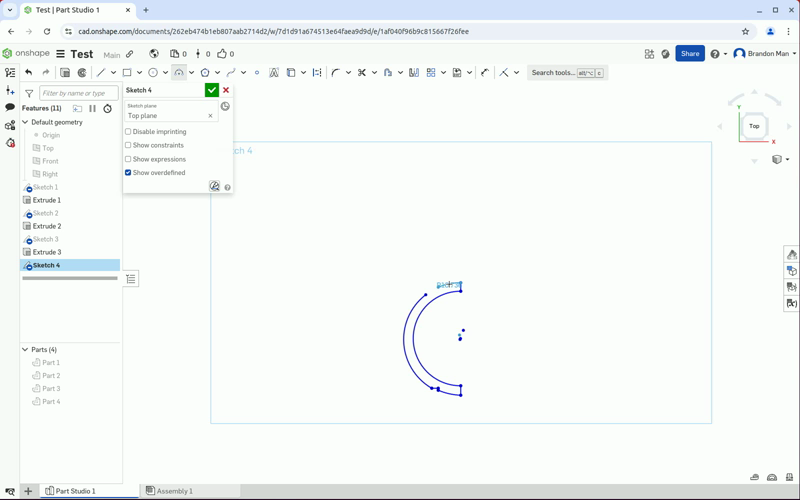
click(449, 283)
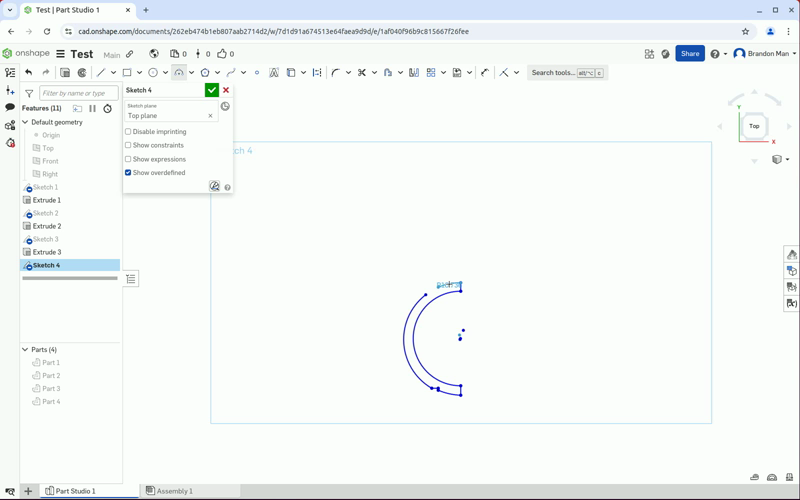
key_up(shift)
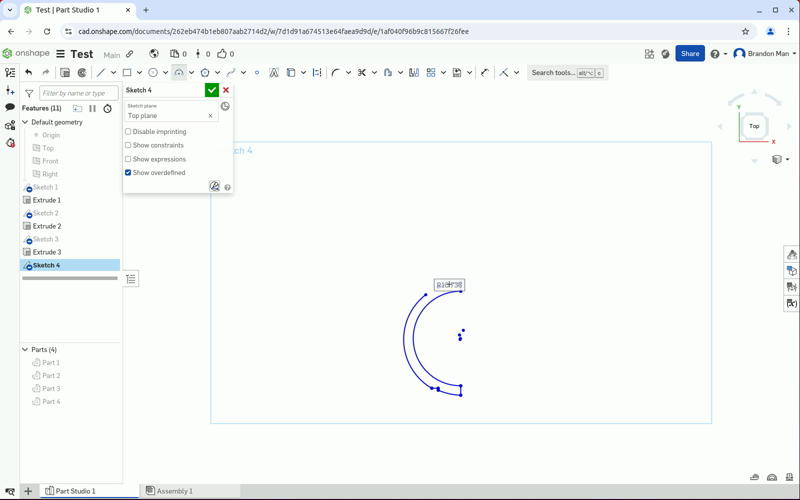
key(esc)
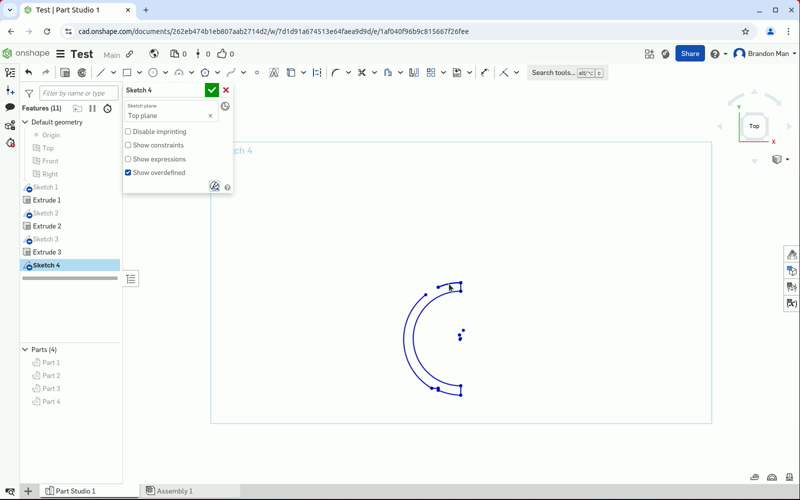
key(l)
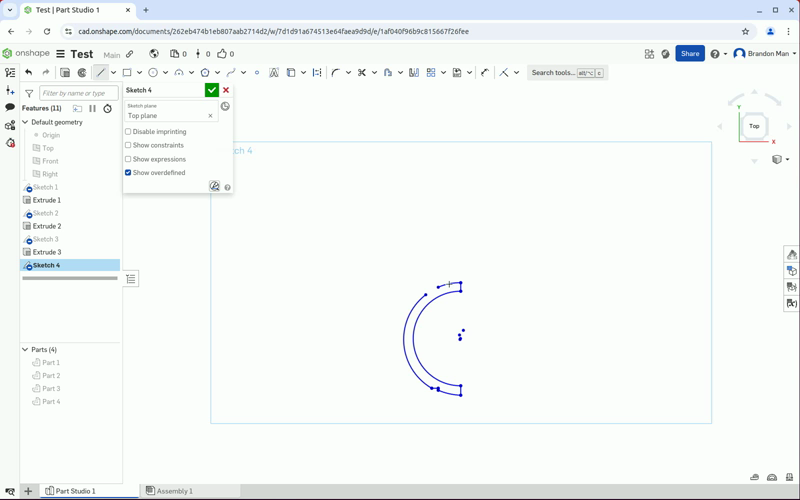
mouse_move(438, 287)
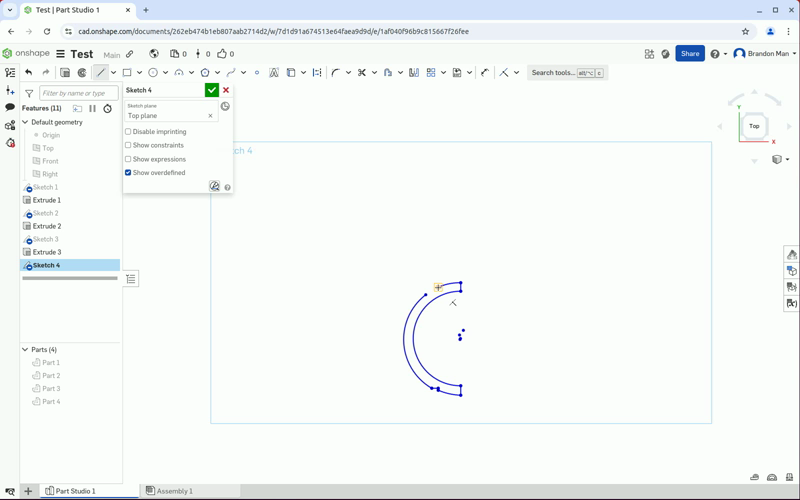
click(438, 287)
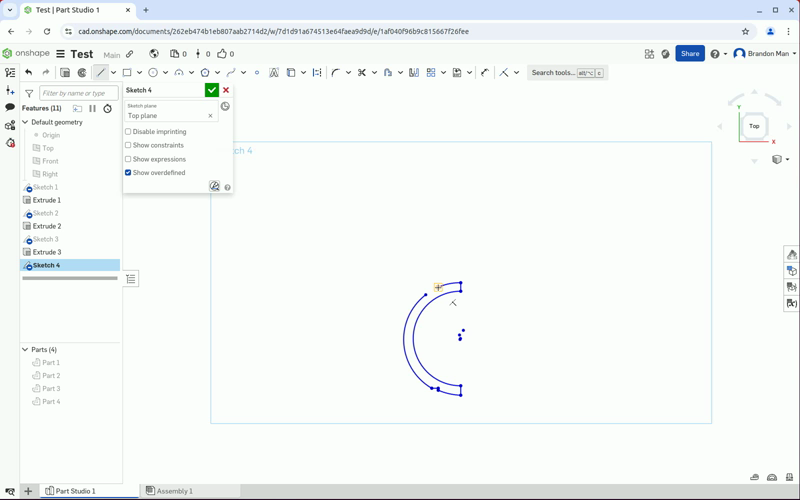
key_down(shift)
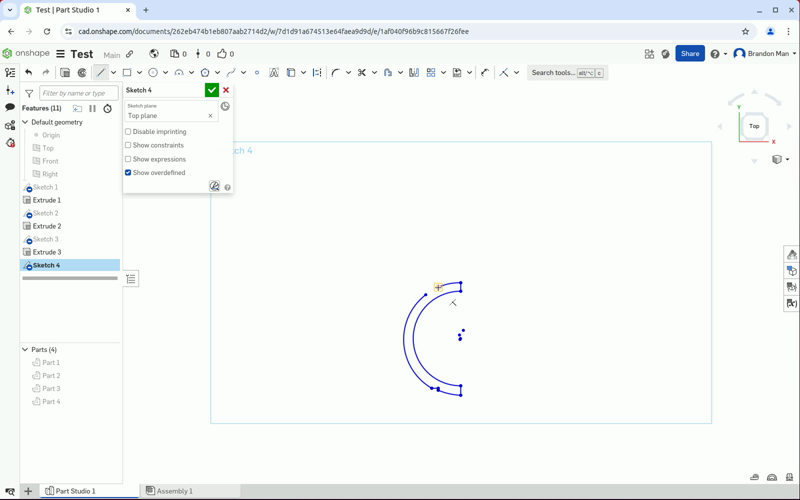
mouse_move(468, 287)
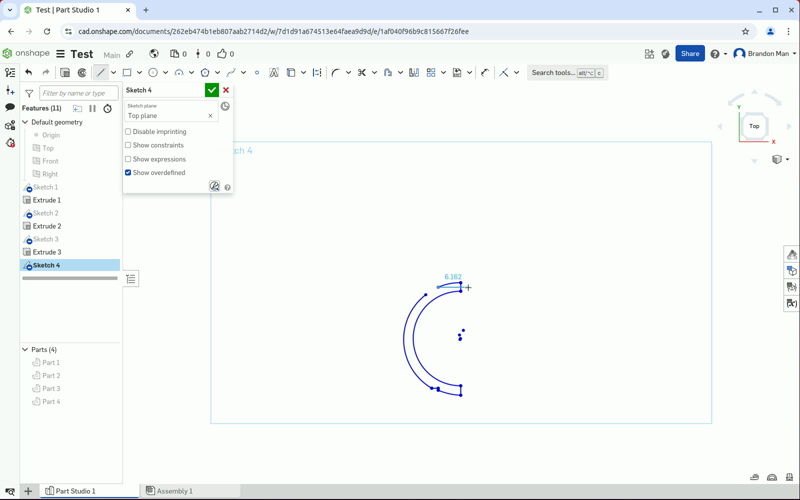
mouse_move(438, 294)
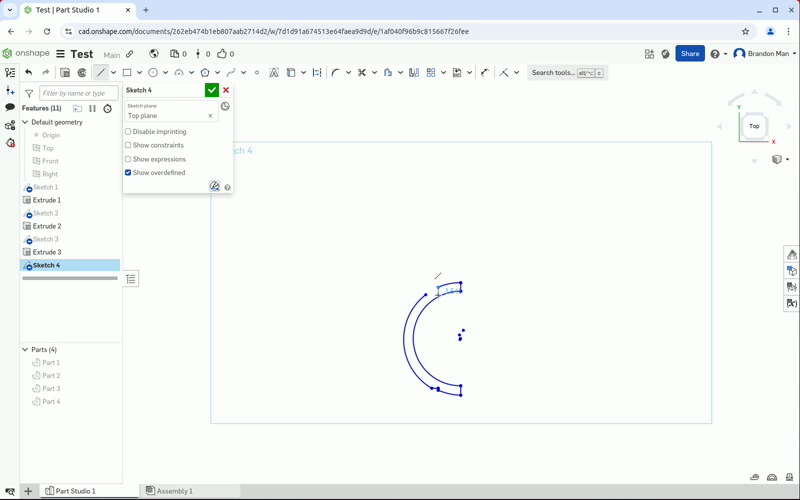
scroll(6)
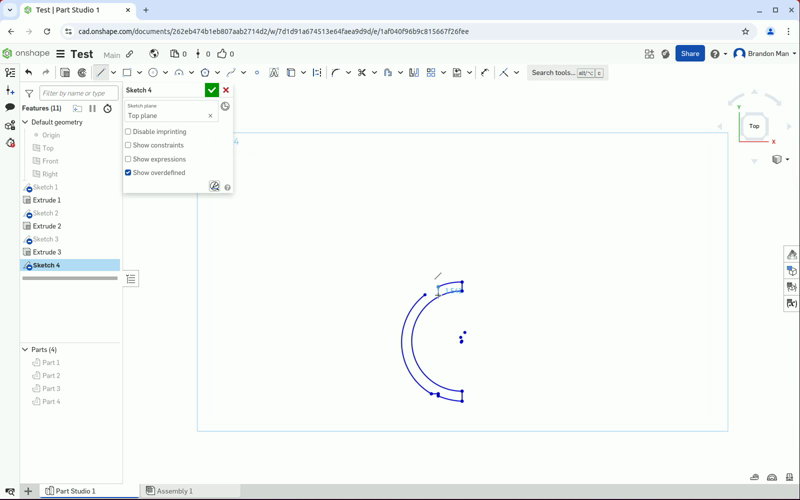
scroll(6)
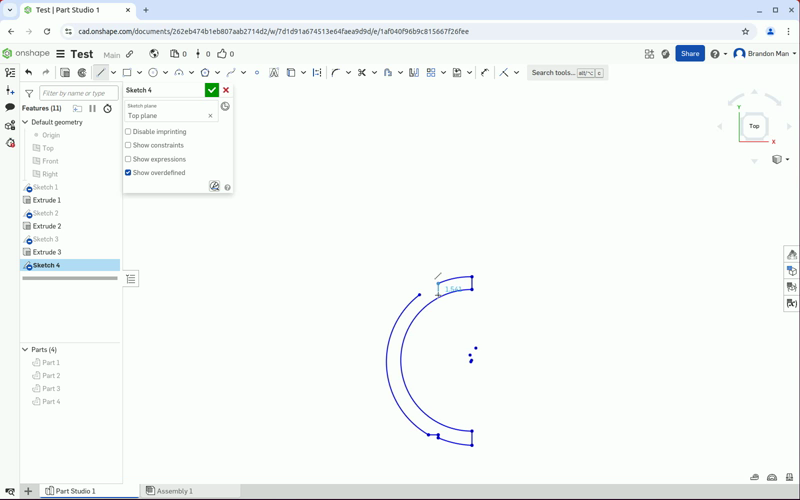
scroll(6)
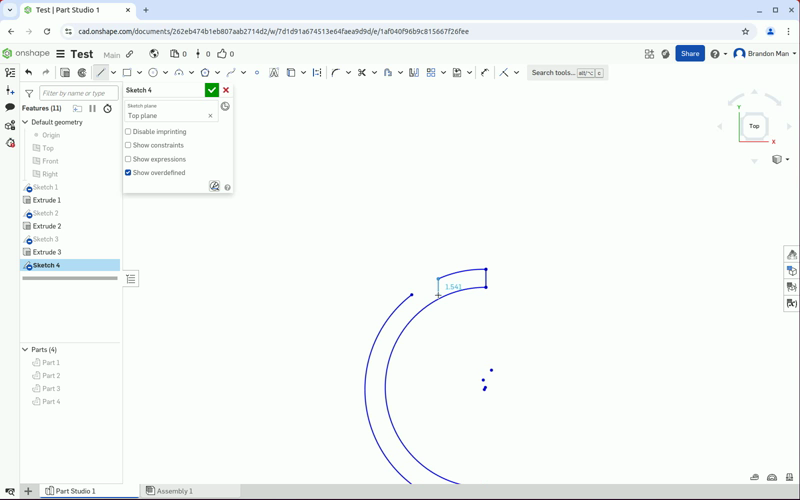
scroll(6)
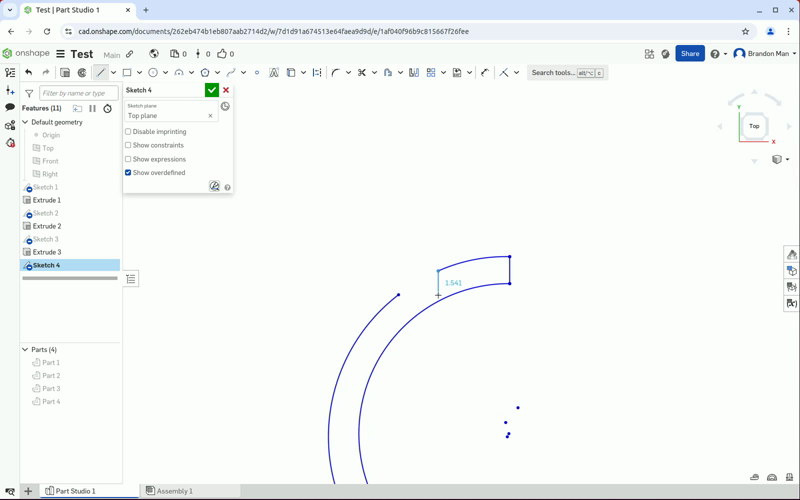
scroll(6)
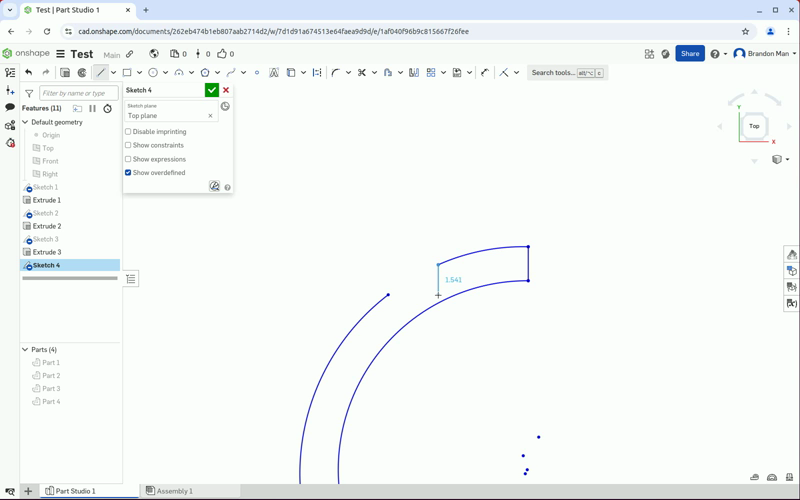
scroll(6)
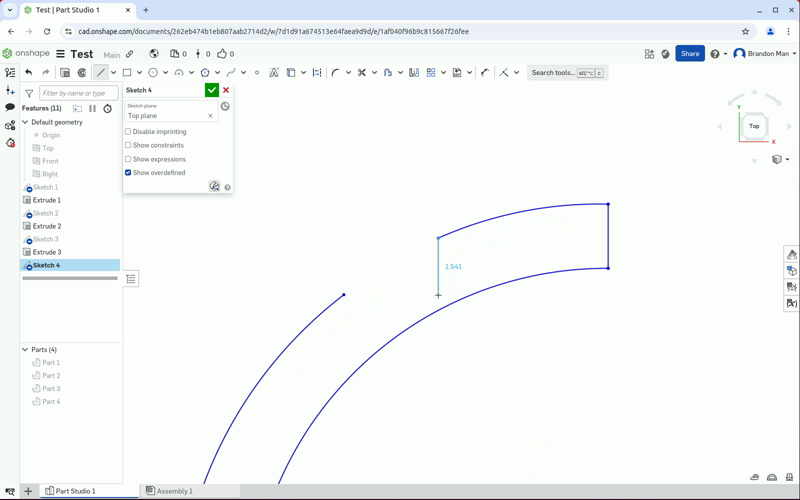
scroll(6)
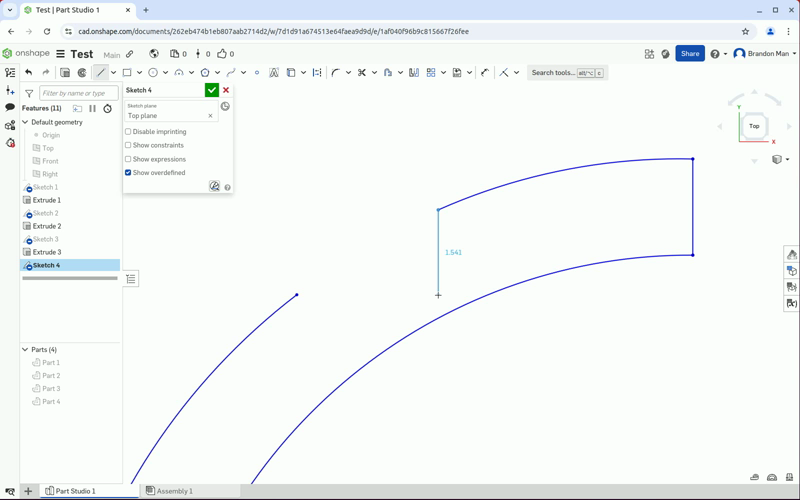
click(438, 294)
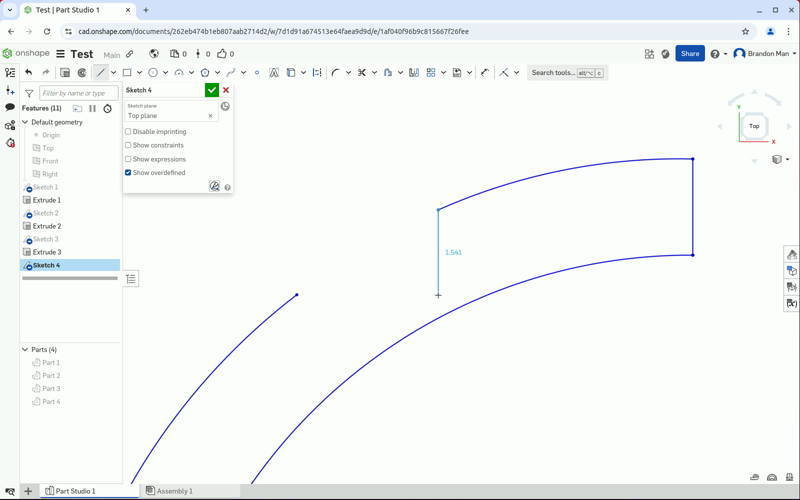
scroll(-6)
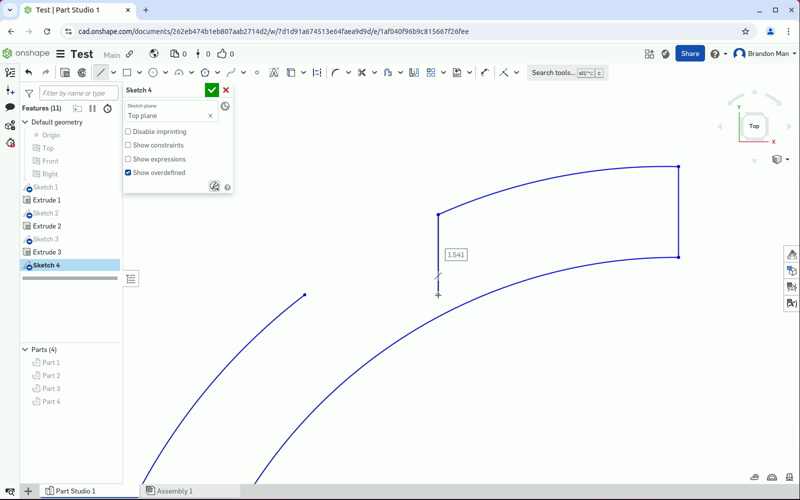
scroll(-6)
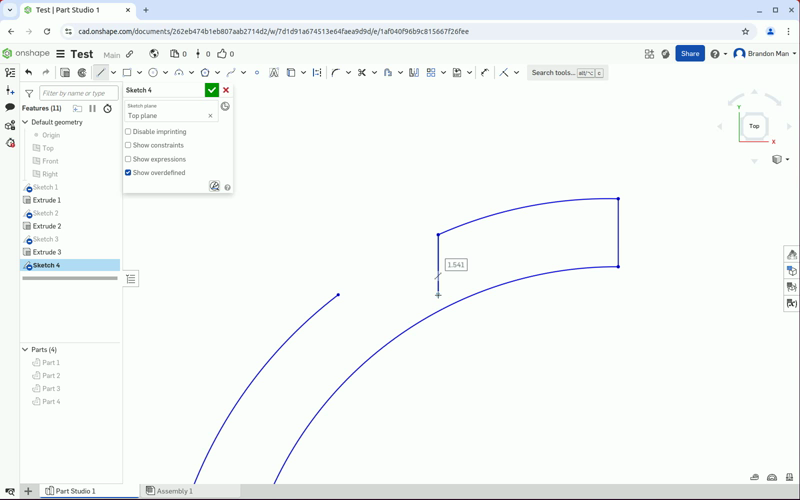
scroll(-6)
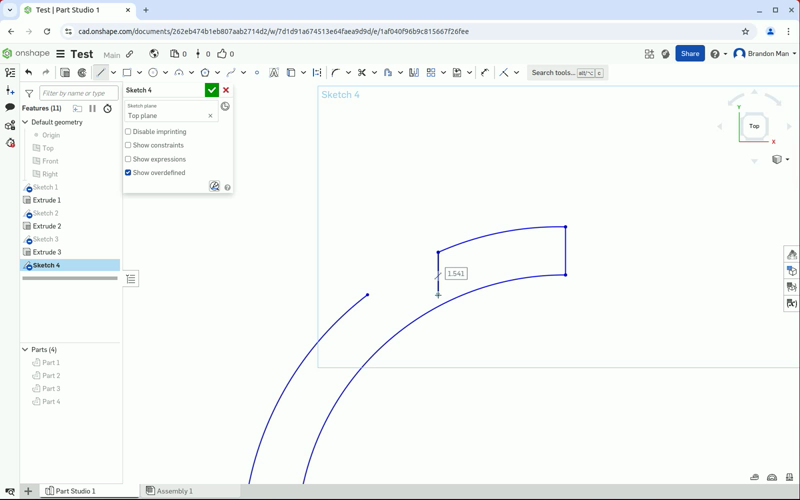
scroll(-6)
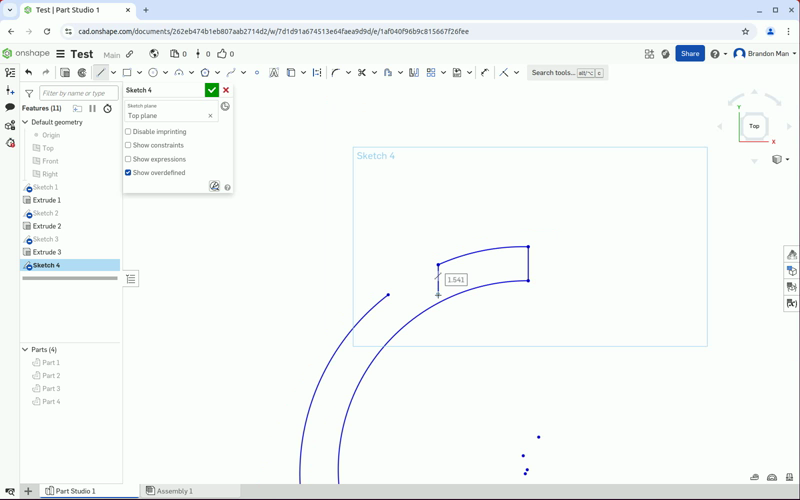
scroll(-6)
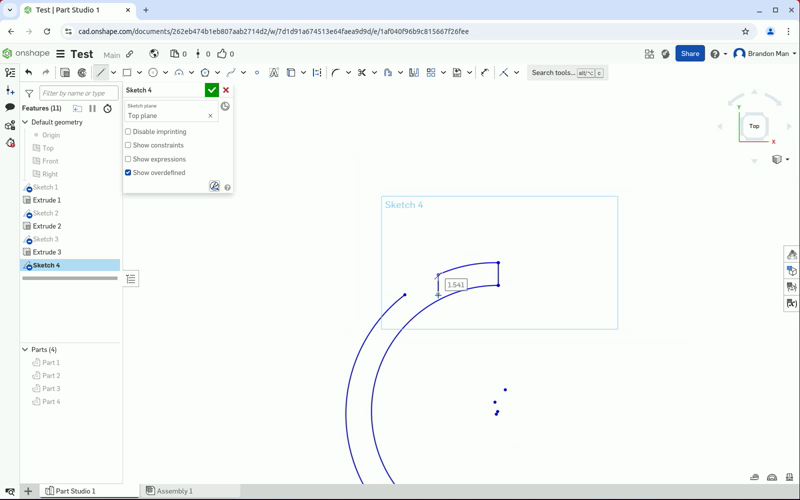
scroll(-6)
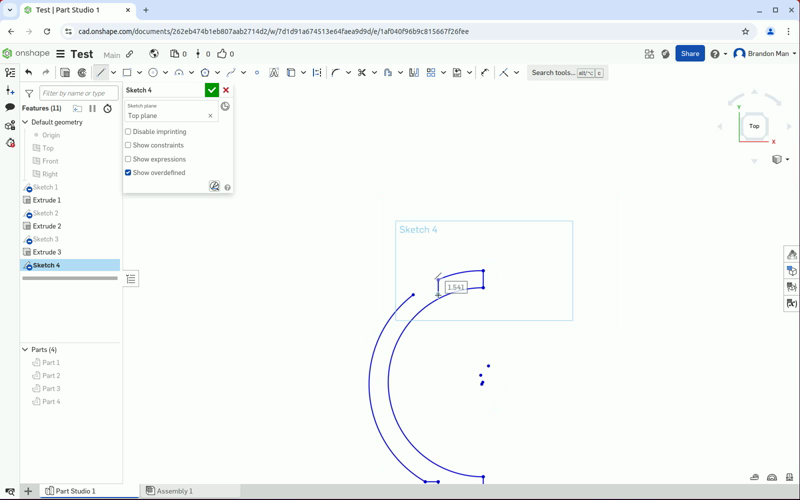
scroll(-6)
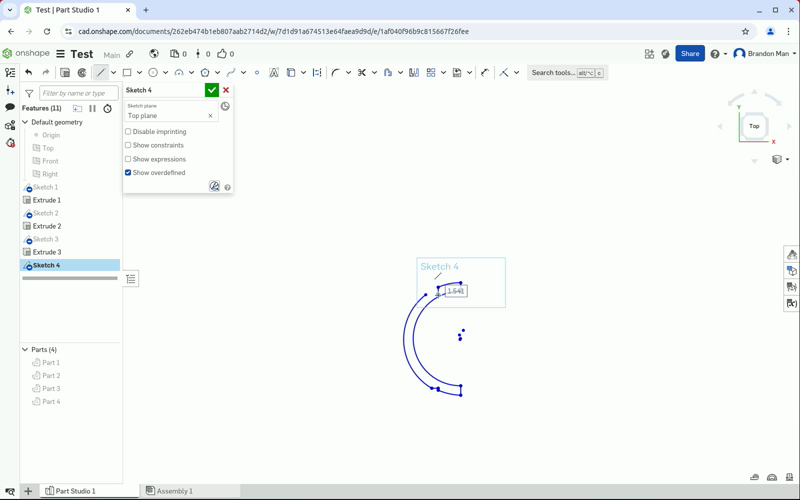
key_up(shift)
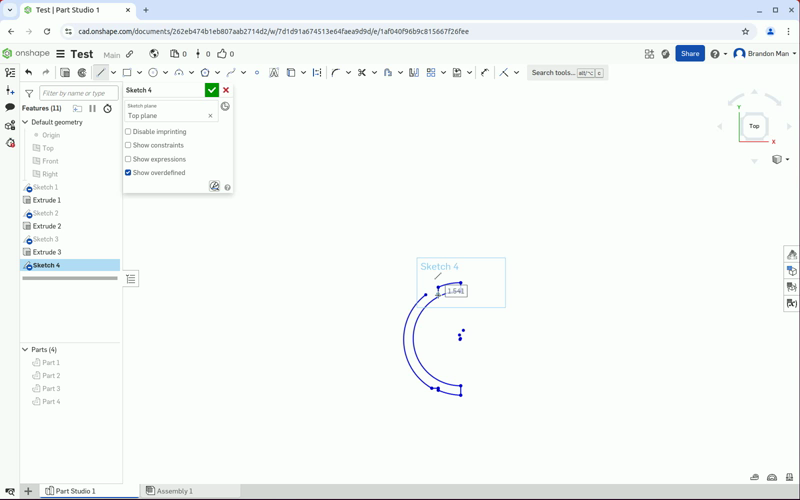
mouse_move(468, 294)
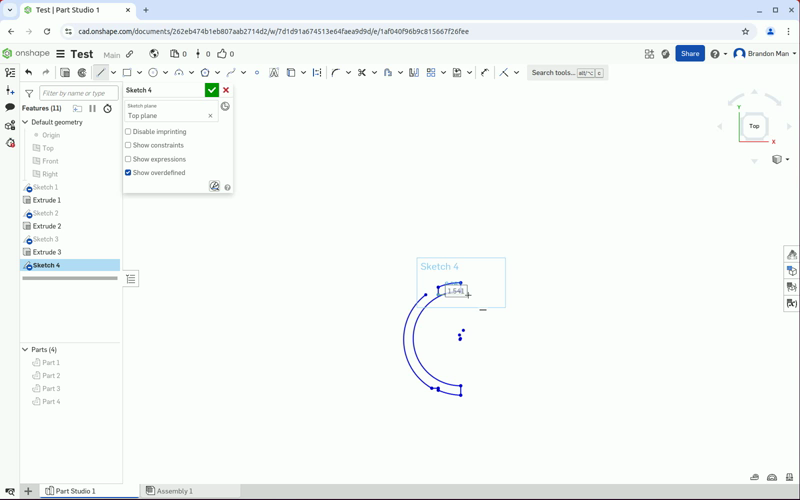
key_down(shift)
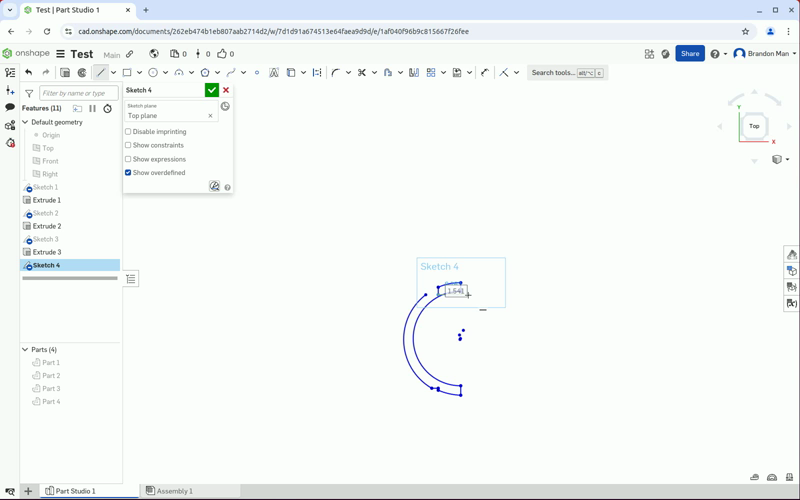
mouse_move(425, 294)
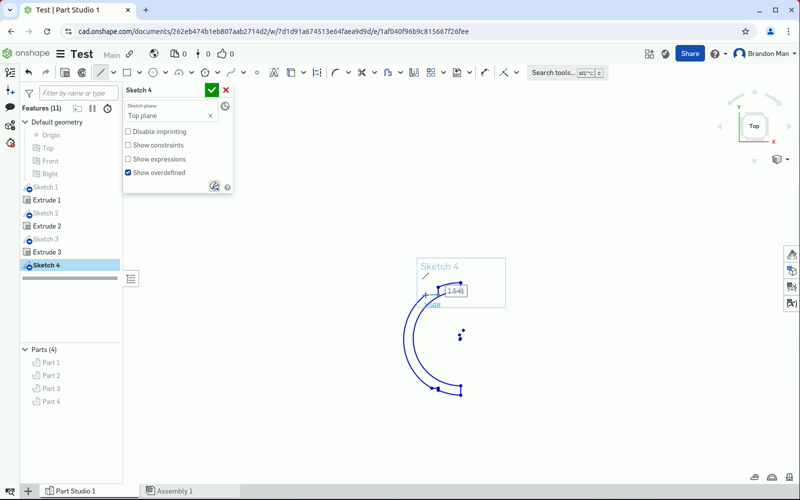
key_up(shift)
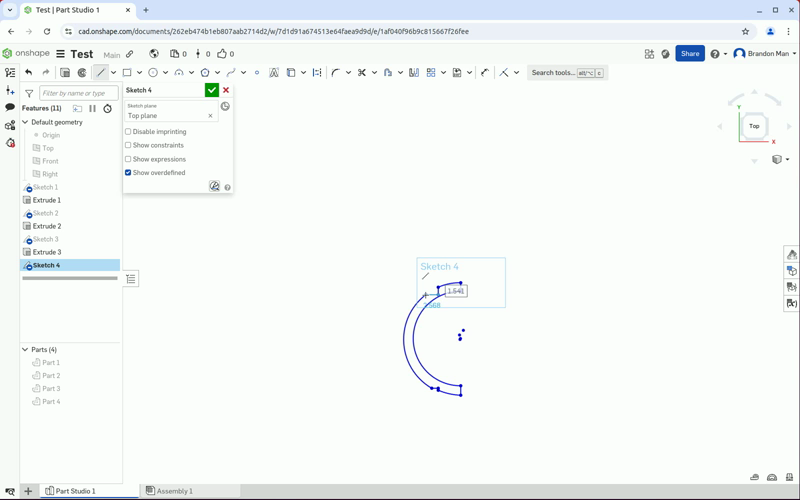
click(425, 294)
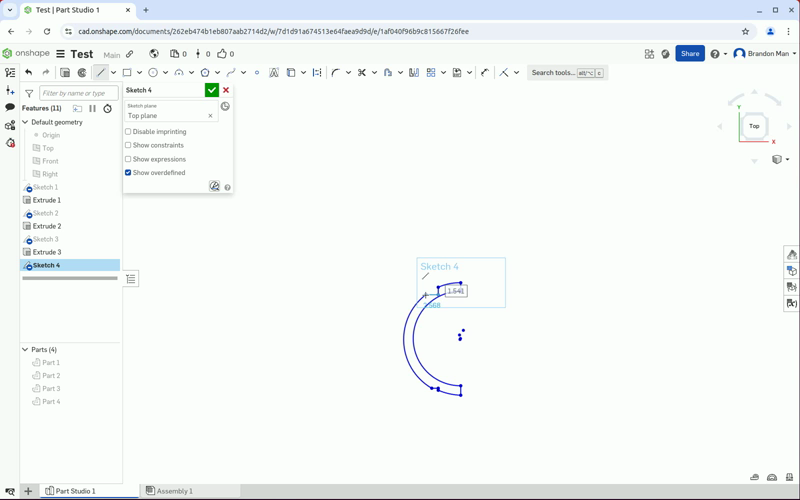
key(esc)
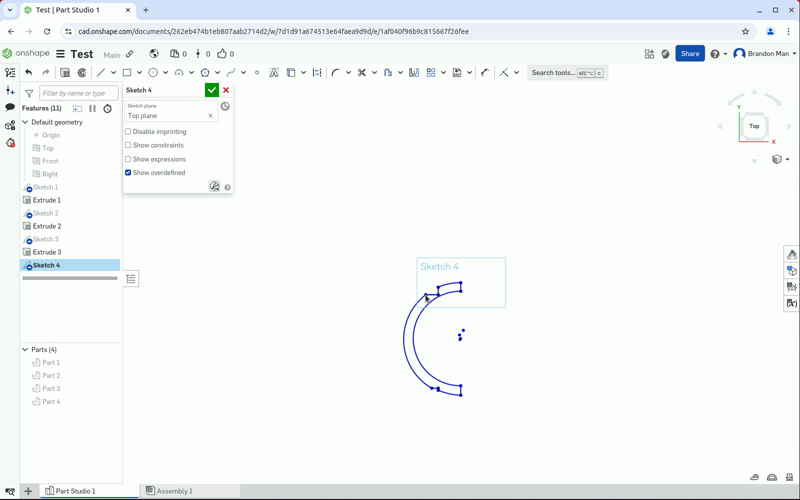
mouse_move(447, 388)
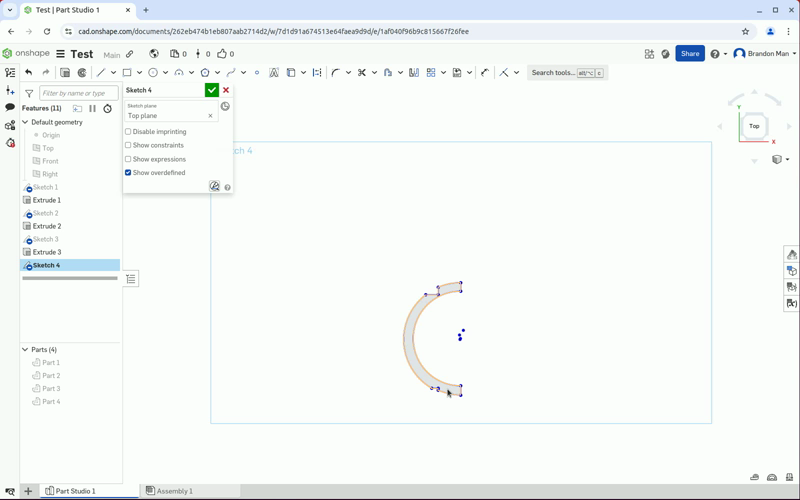
scroll(6)
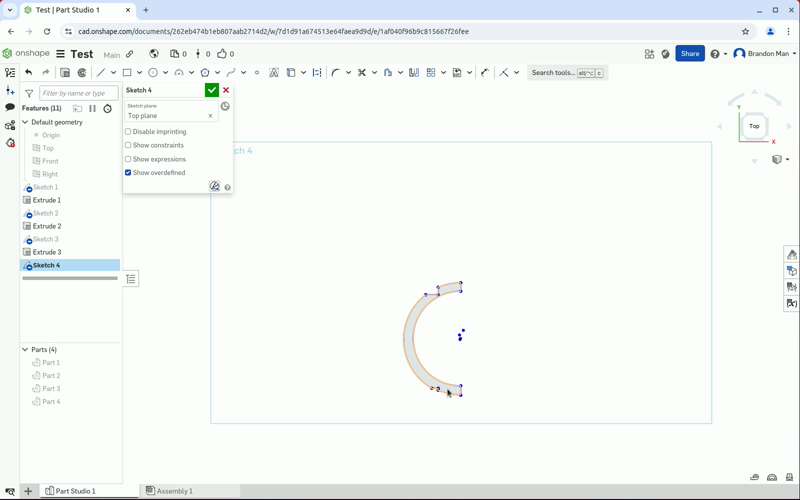
scroll(6)
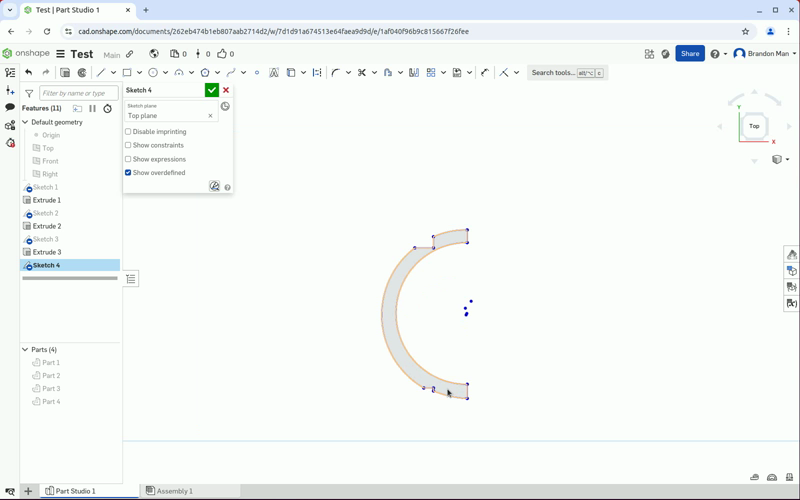
scroll(6)
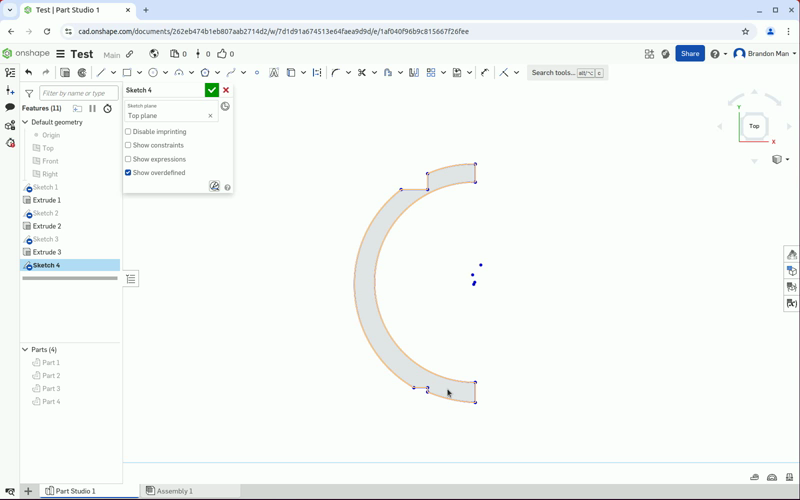
scroll(6)
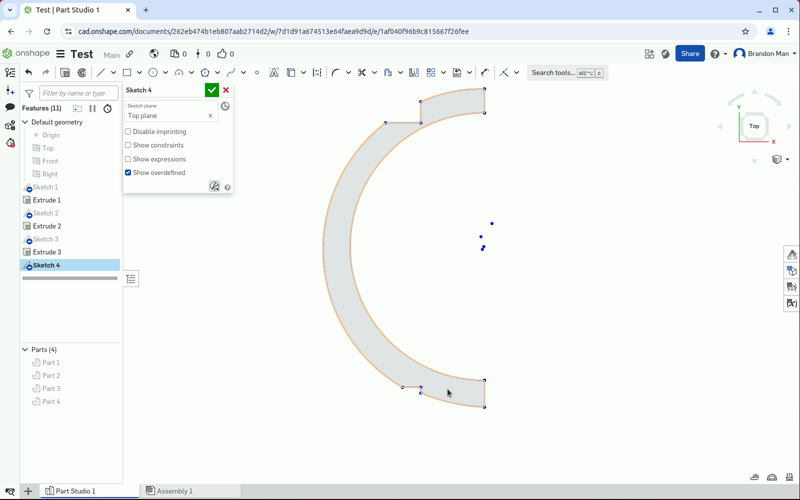
scroll(6)
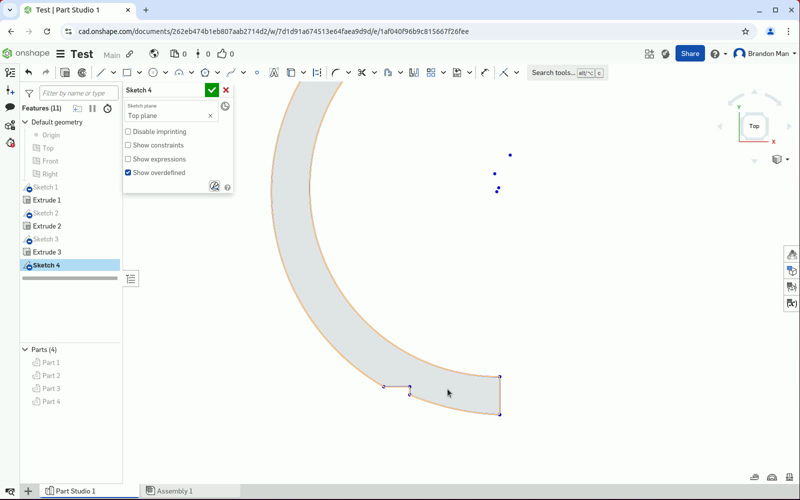
scroll(6)
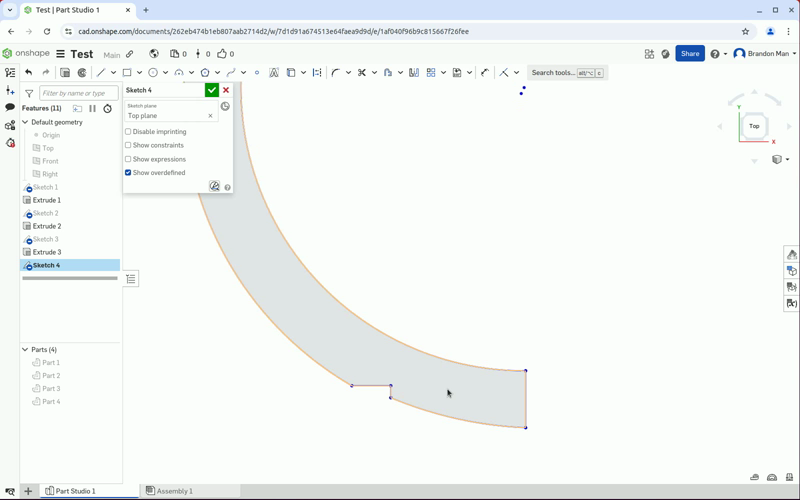
scroll(6)
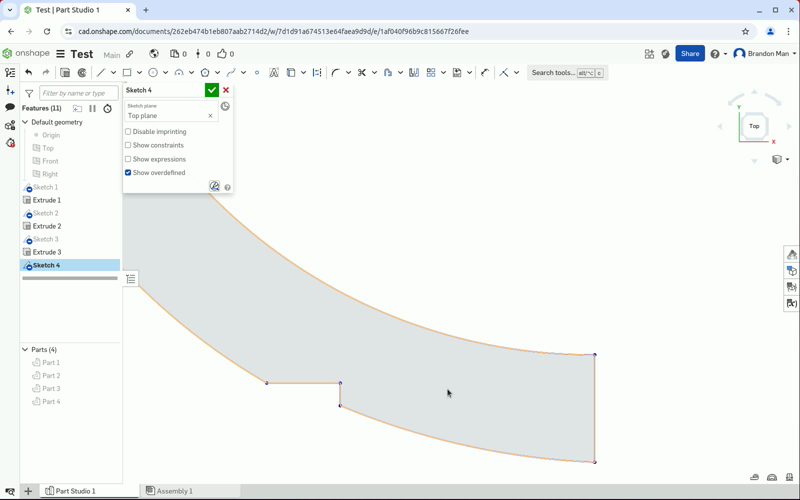
click(447, 388)
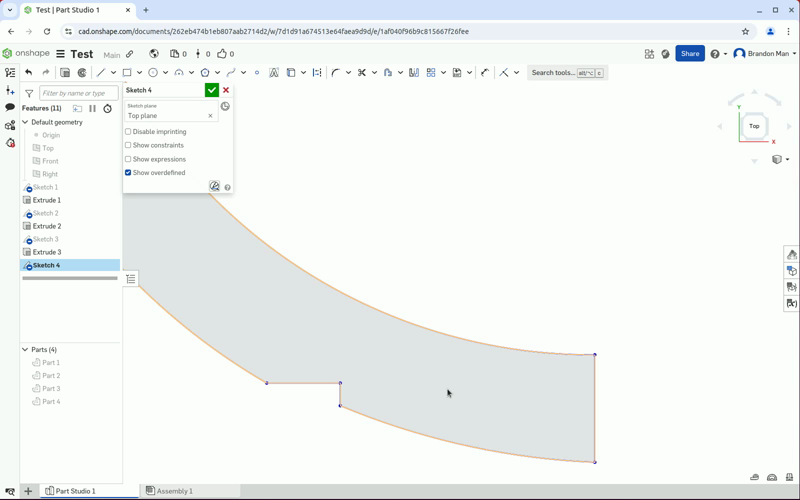
scroll(-6)
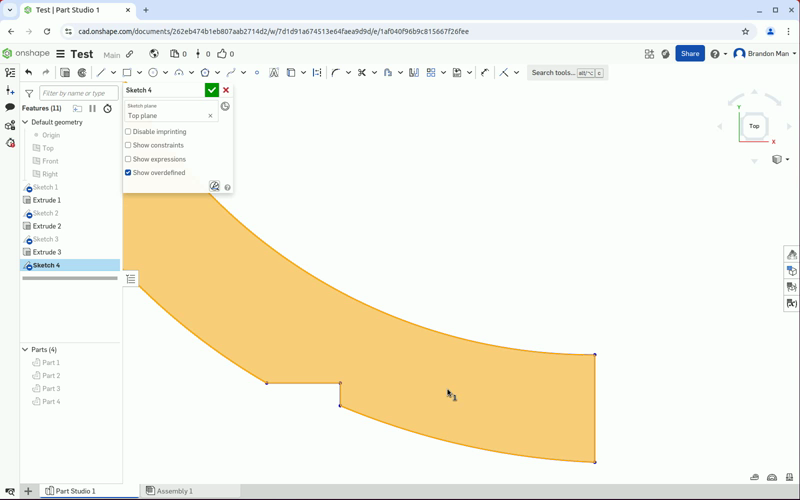
scroll(-6)
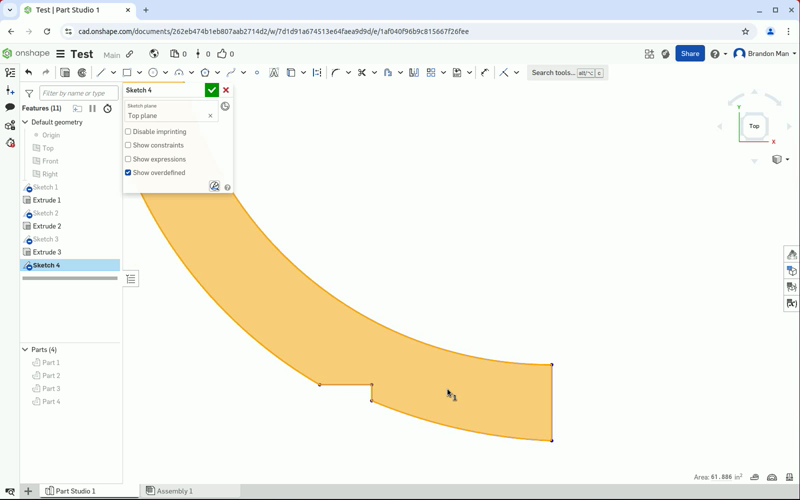
scroll(-6)
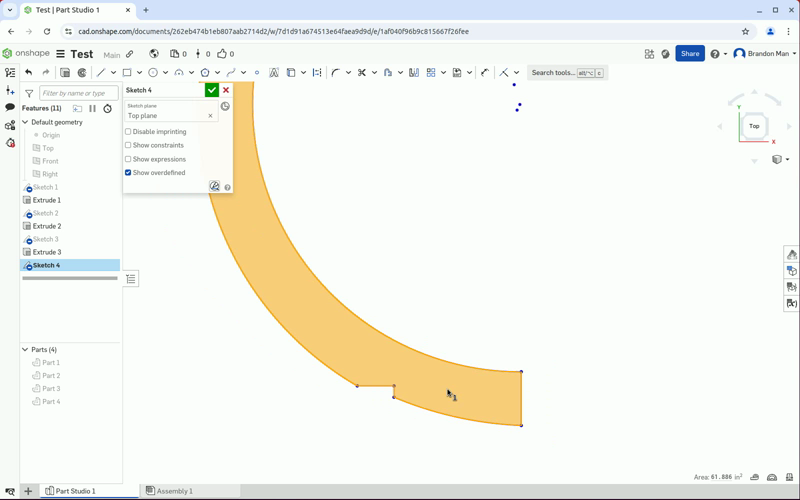
scroll(-6)
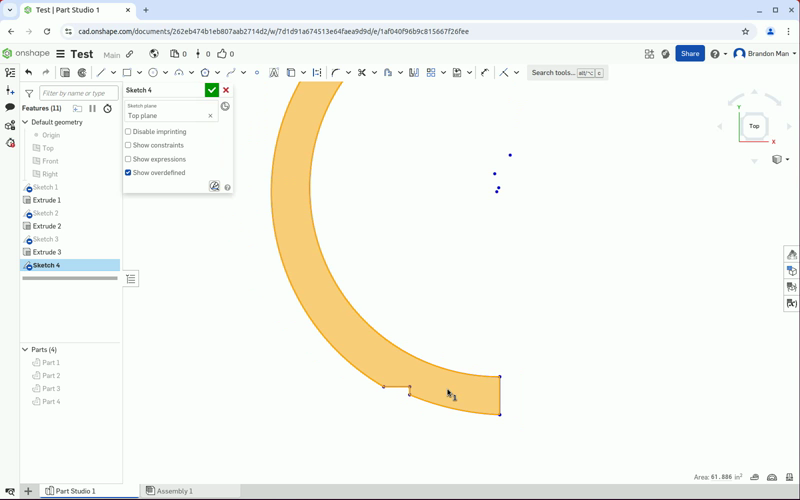
scroll(-6)
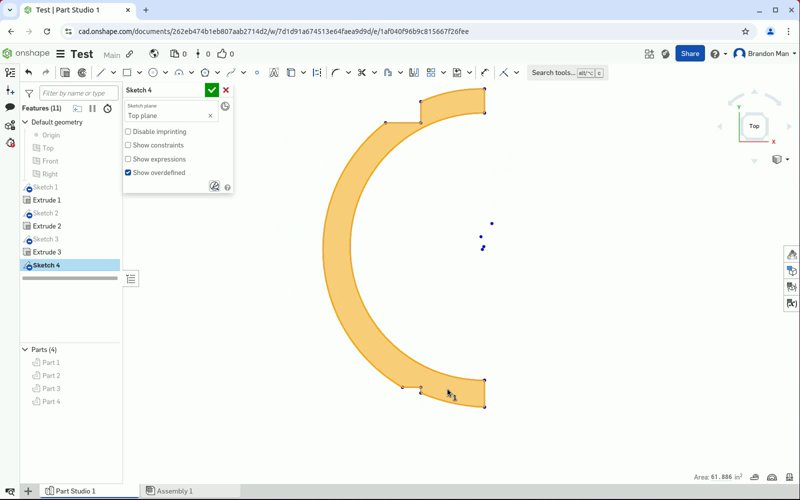
scroll(-6)
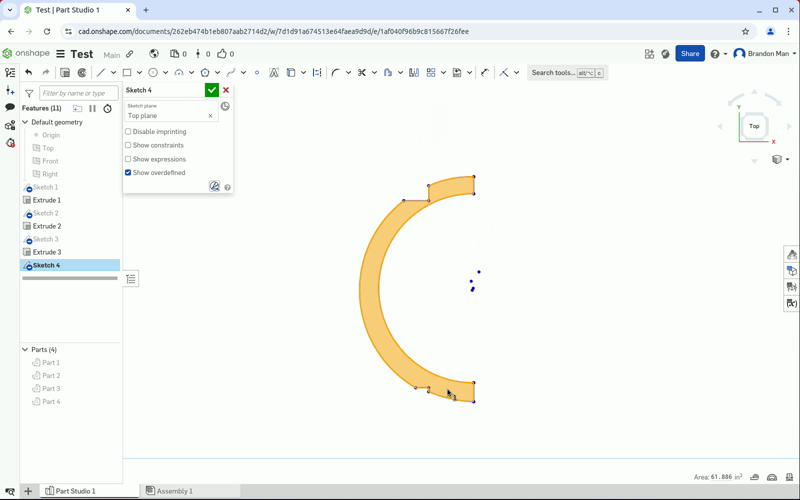
scroll(-6)
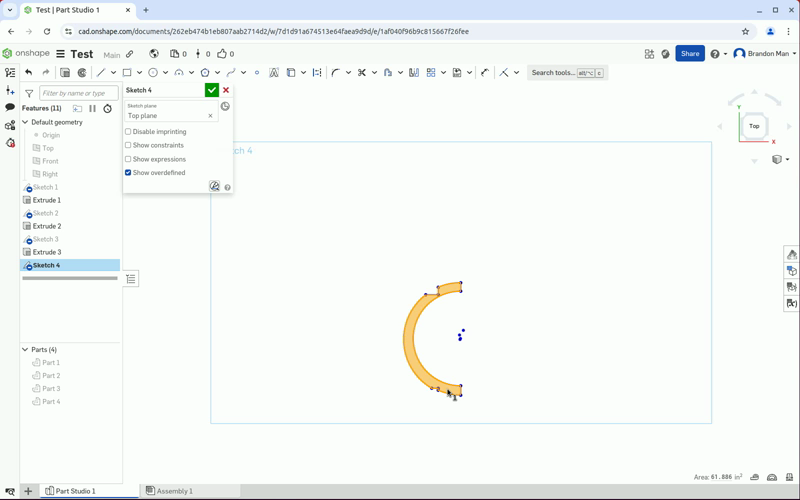
mouse_move(73, 352)
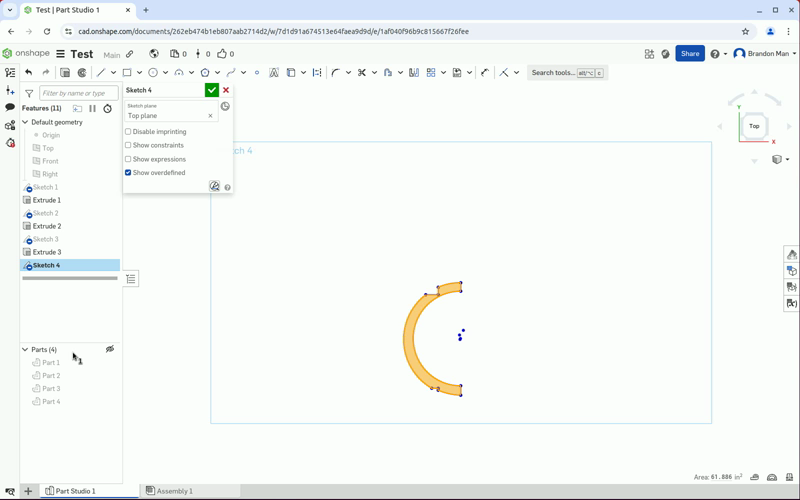
key(shift+y)
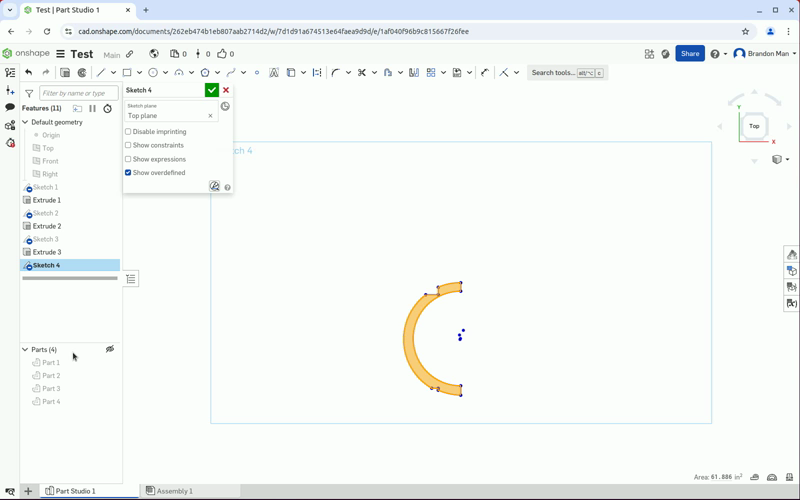
key(shift+e)
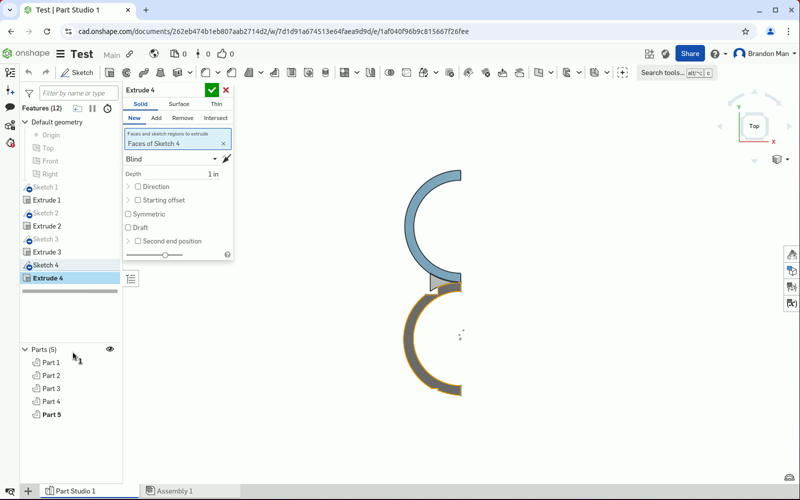
mouse_move(143, 106)
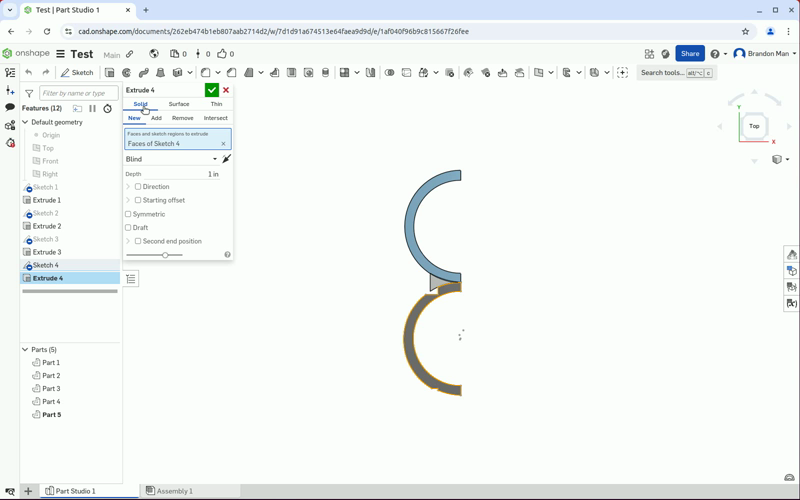
click(143, 106)
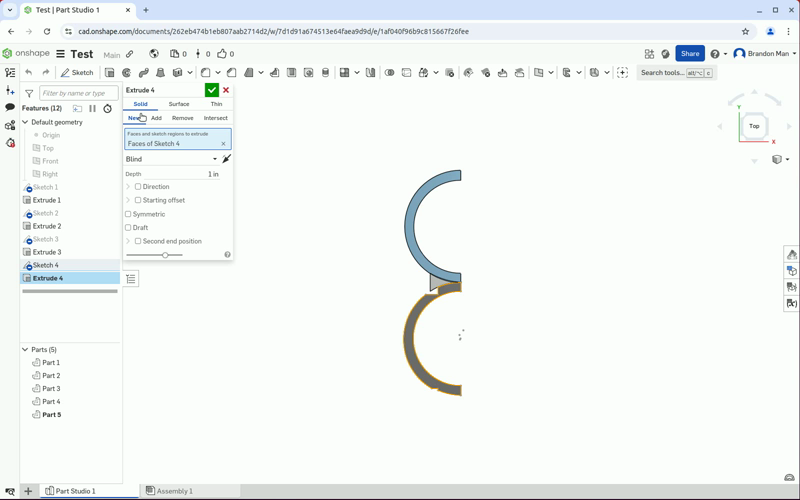
mouse_move(137, 120)
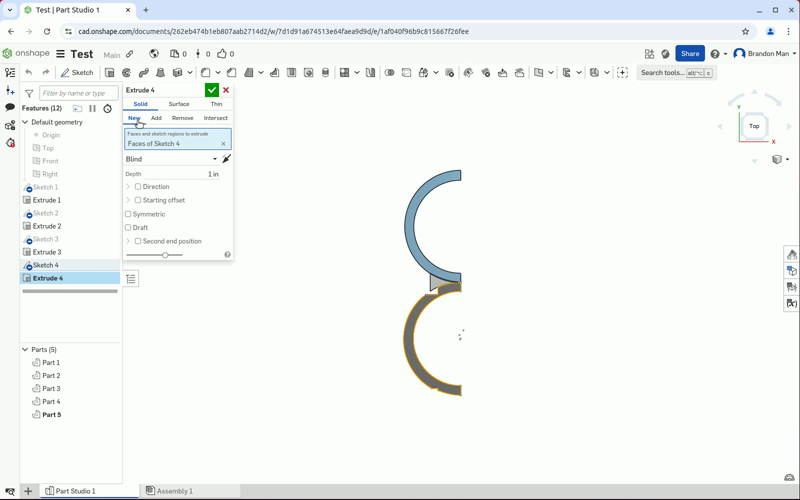
click(137, 120)
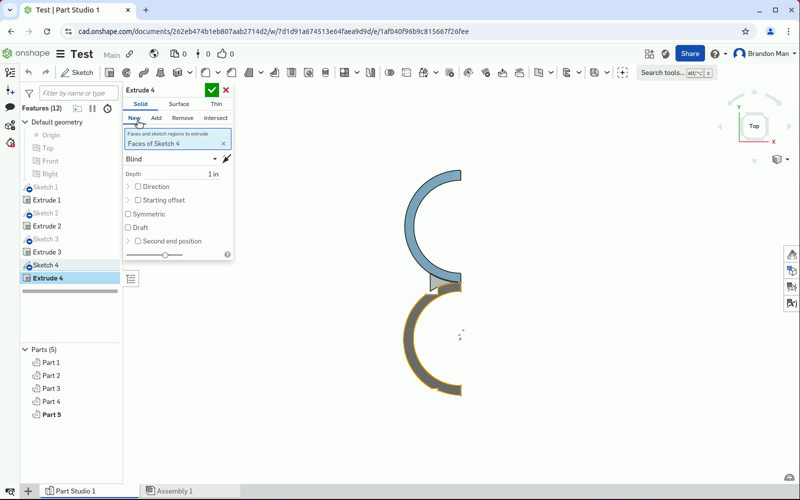
key(tab, 4)
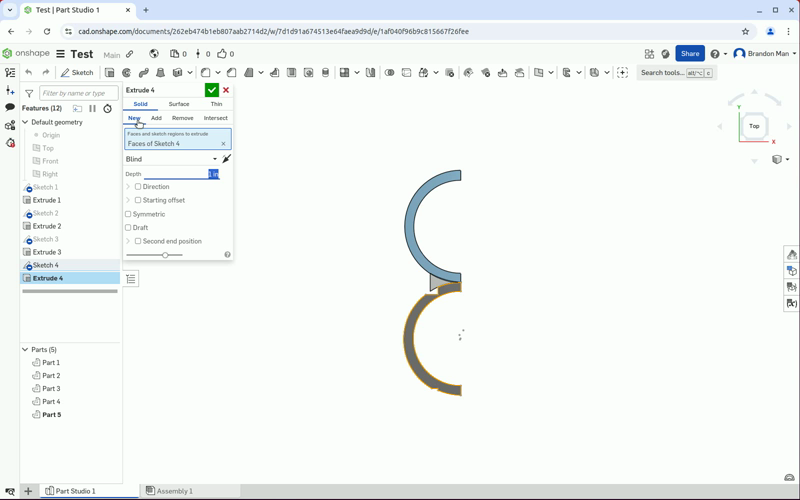
text(7.703)
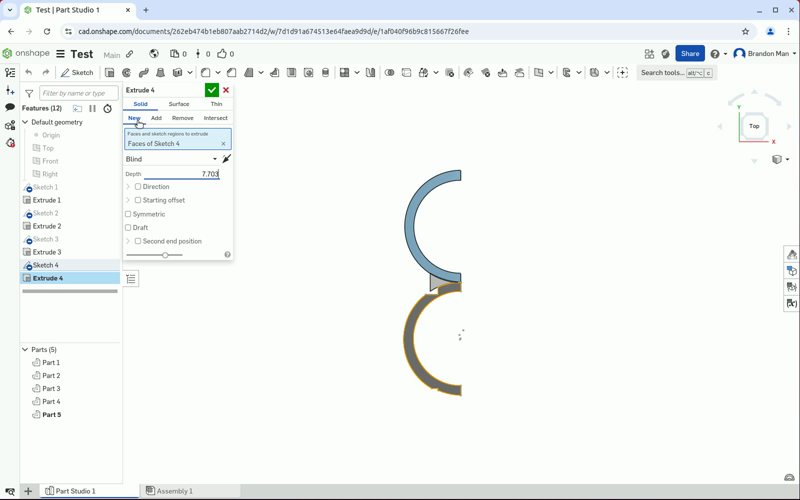
key(enter)
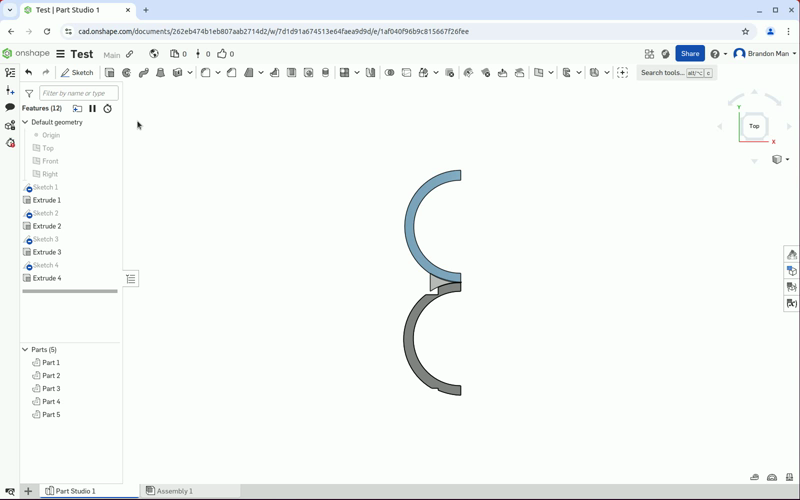
key(shift+h)
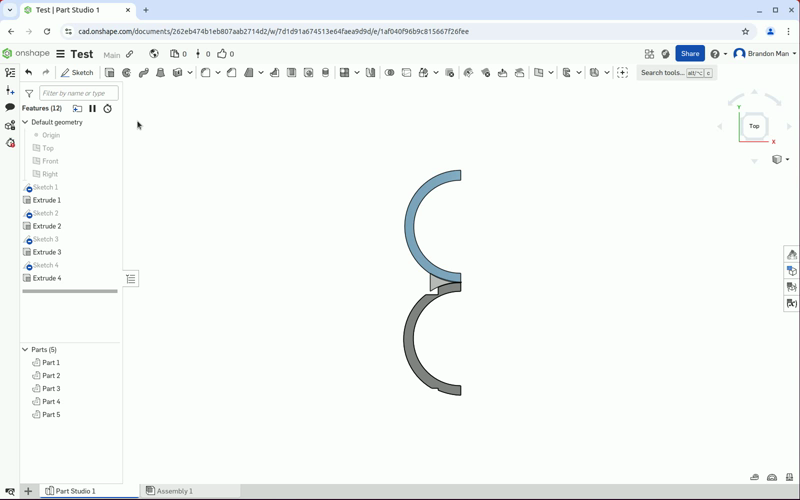
key(shift+h)
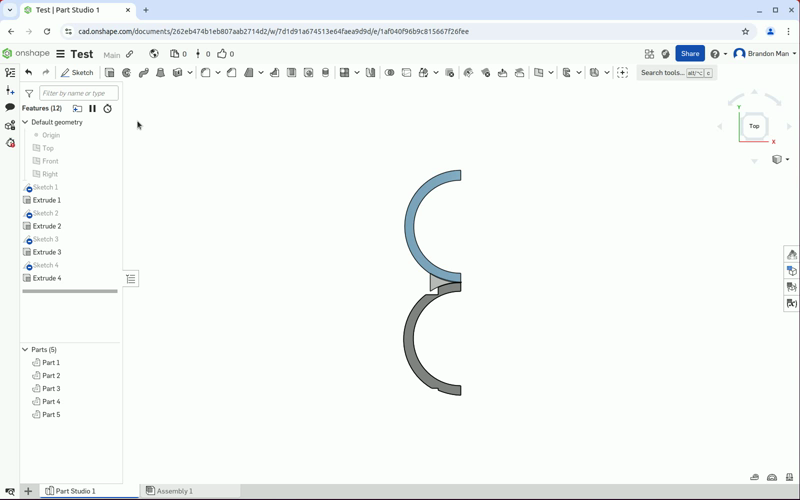
mouse_move(73, 189)
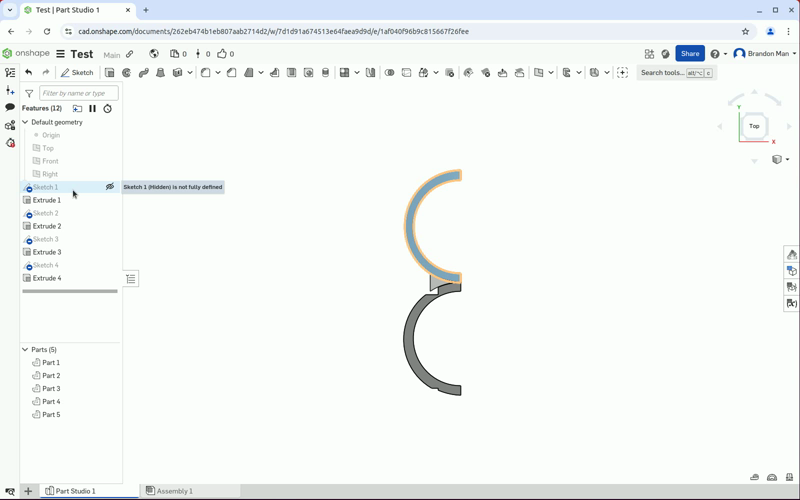
click(73, 189)
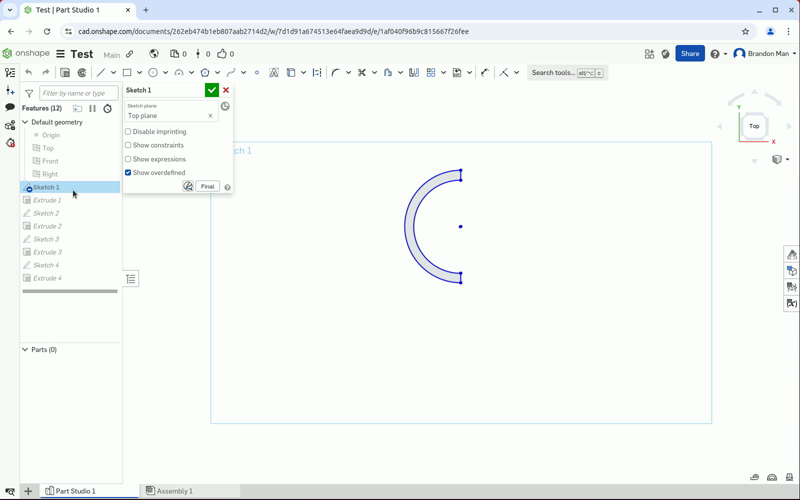
mouse_move(229, 92)
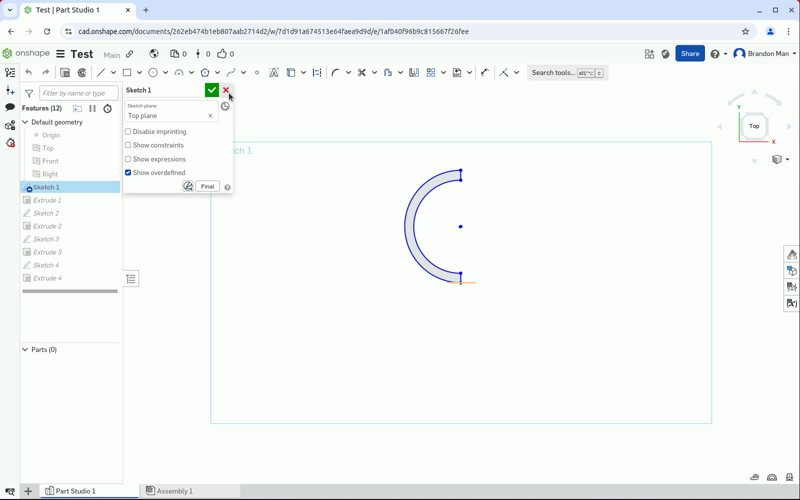
click(229, 92)
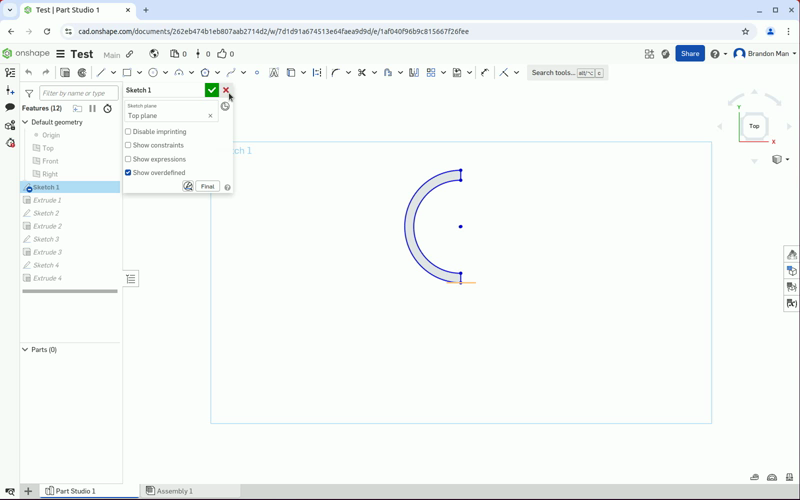
key(shift+s)
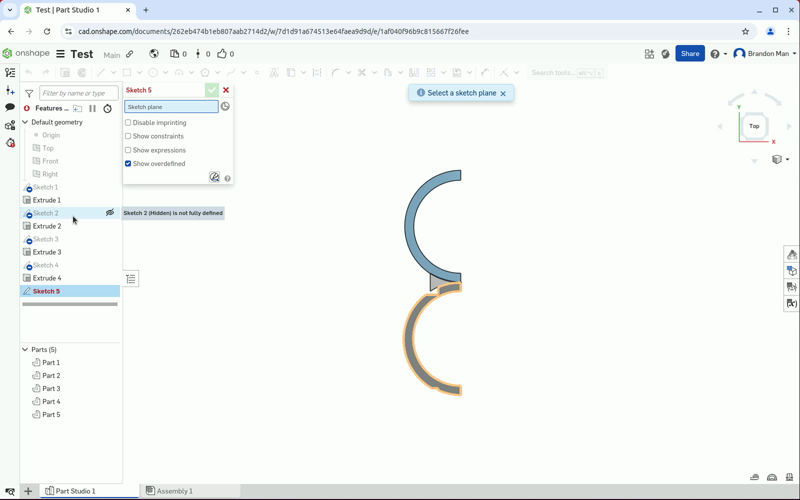
scroll(3)
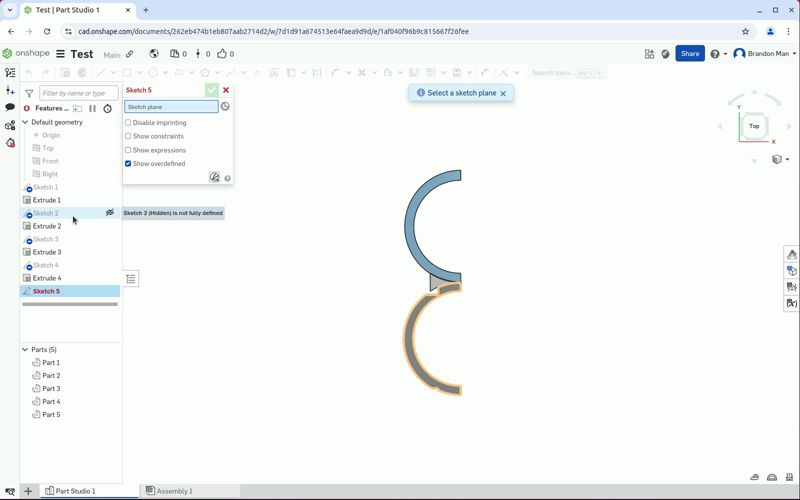
mouse_move(73, 150)
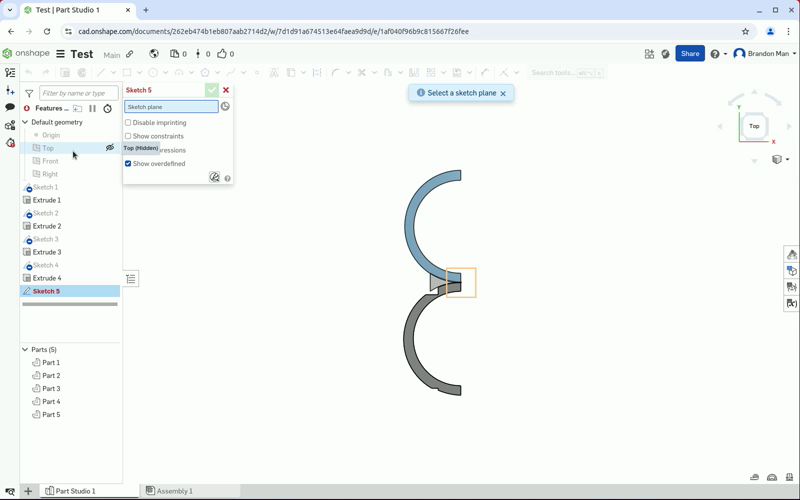
click(73, 150)
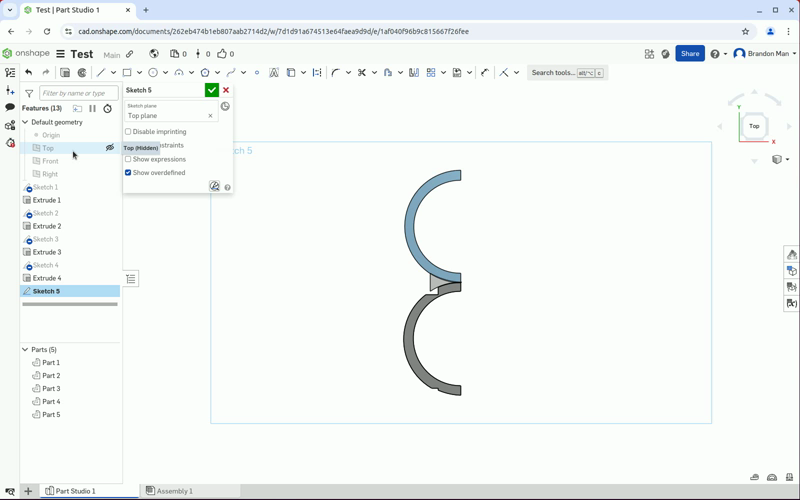
mouse_move(73, 352)
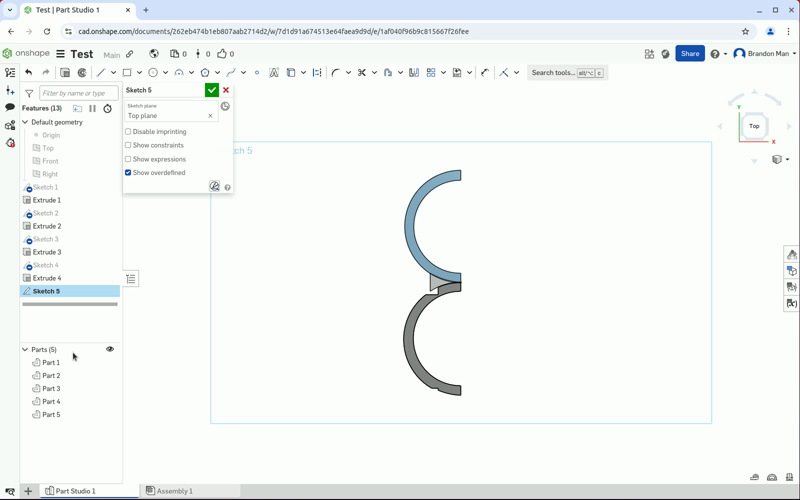
key(y)
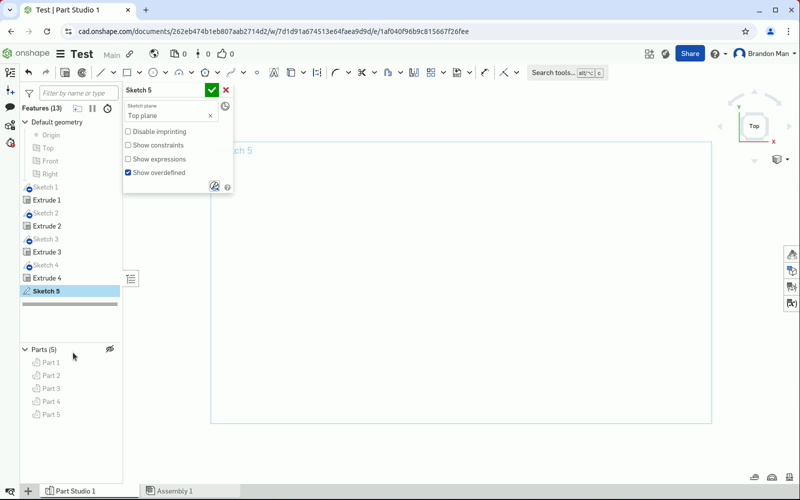
key(a)
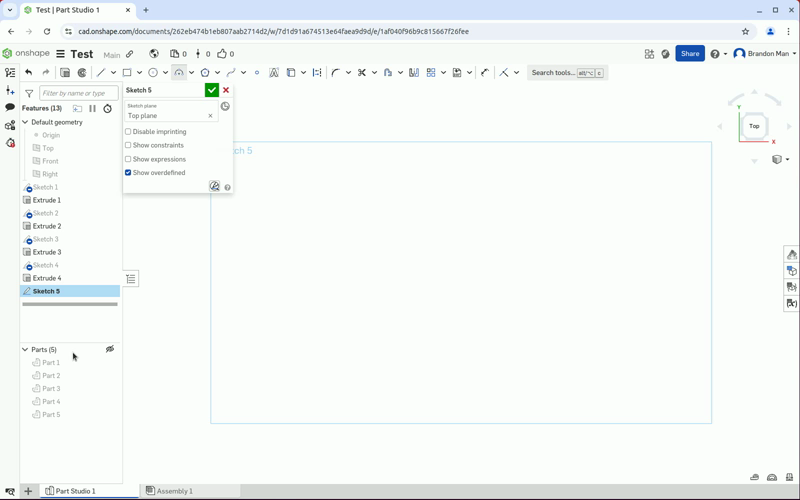
key_down(shift)
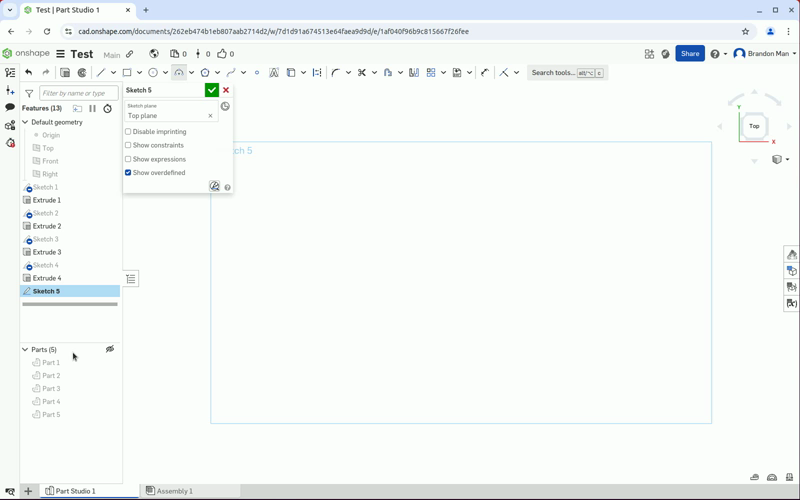
mouse_move(432, 388)
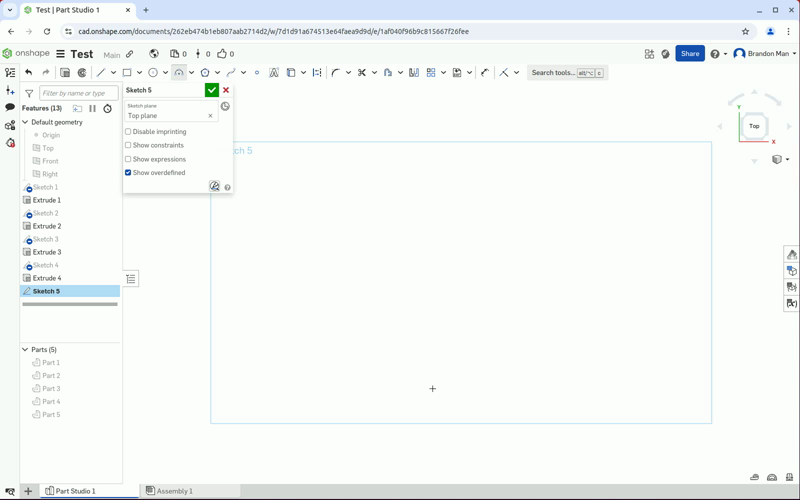
click(432, 388)
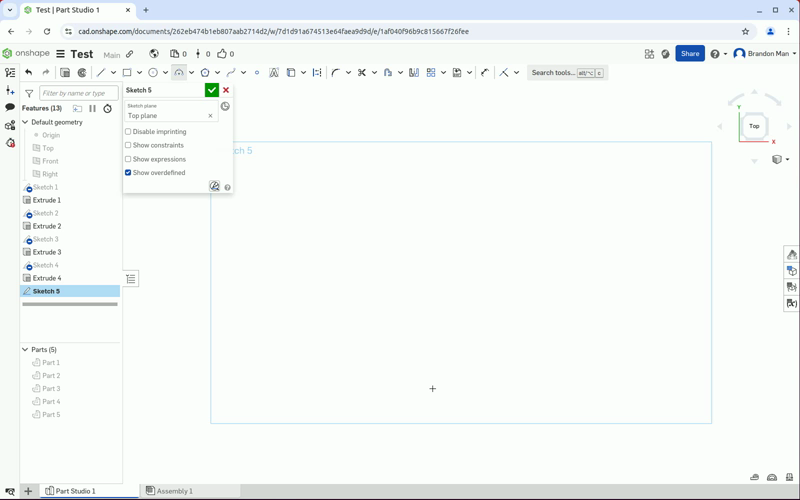
key_up(shift)
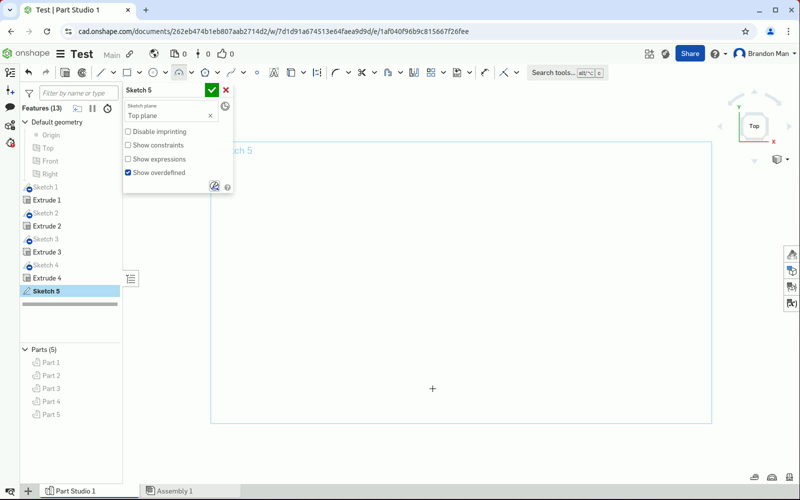
key_down(shift)
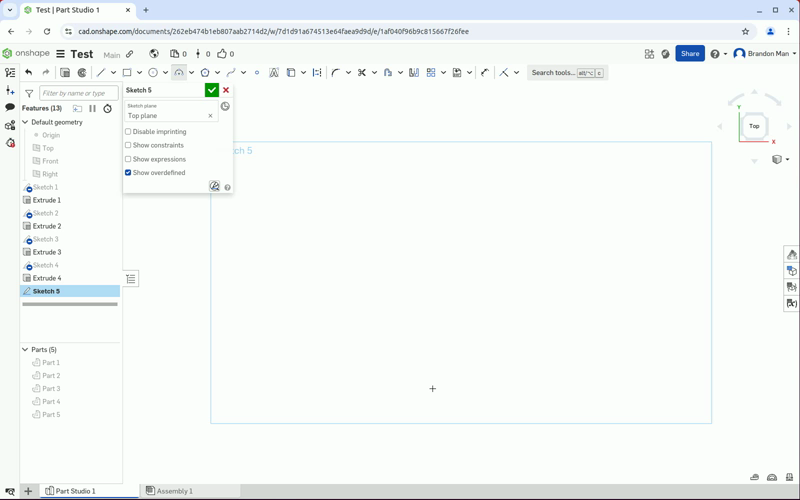
mouse_move(439, 391)
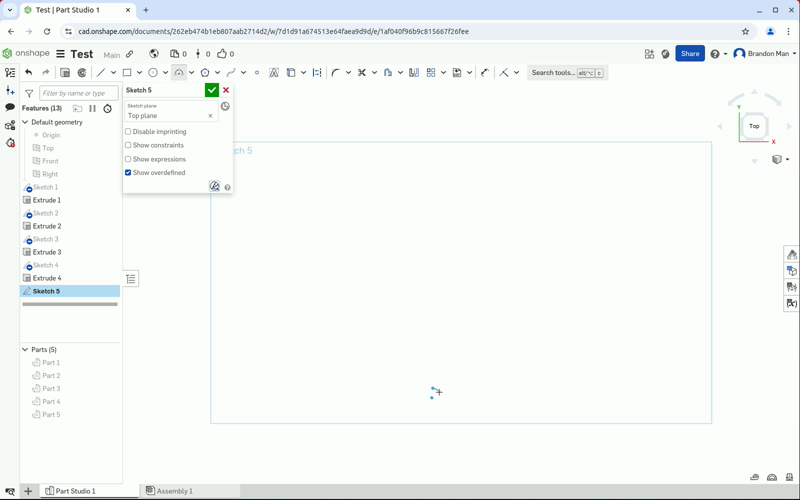
click(439, 391)
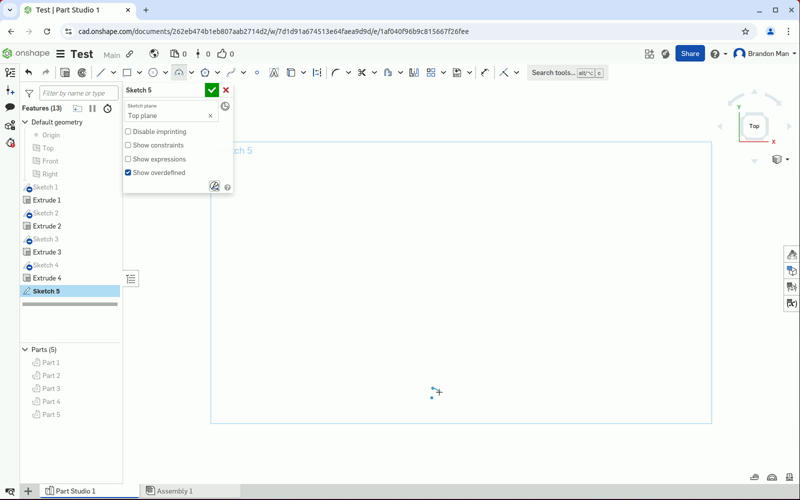
mouse_move(435, 390)
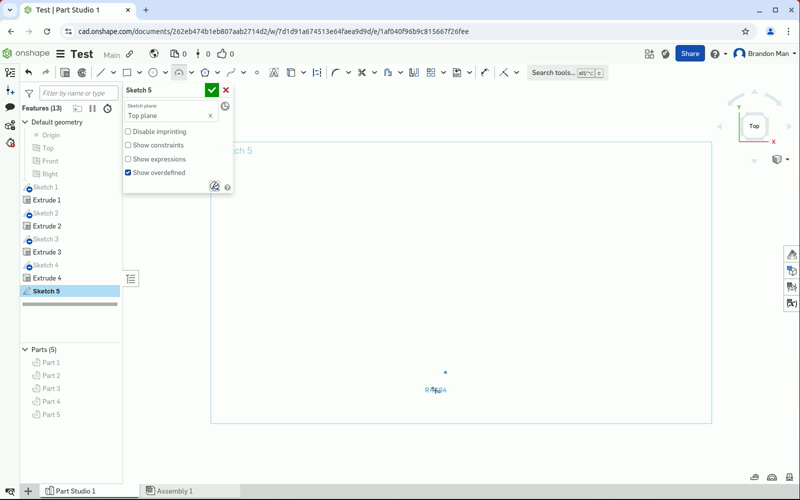
click(435, 390)
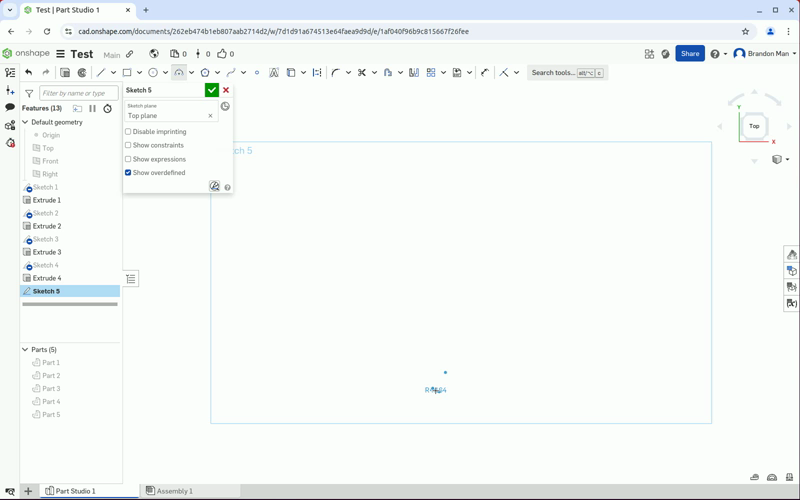
key_up(shift)
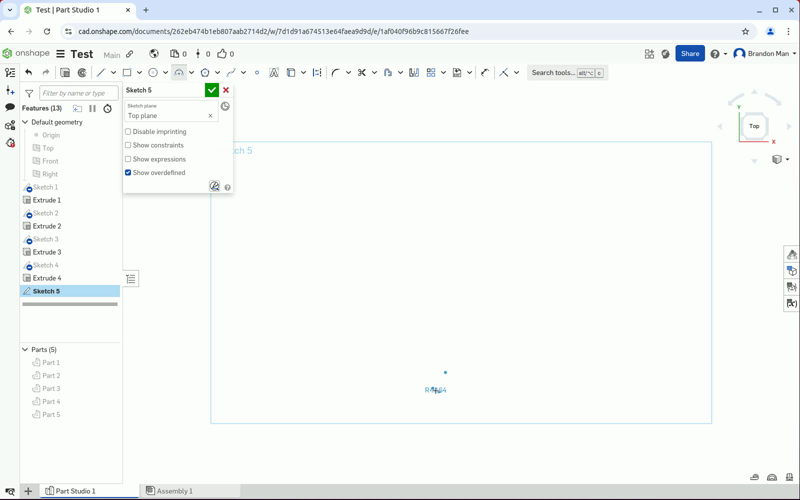
key(esc)
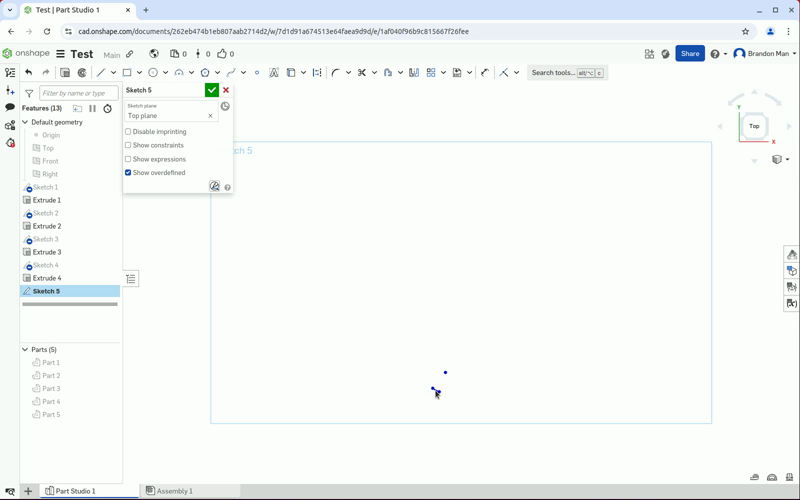
key(l)
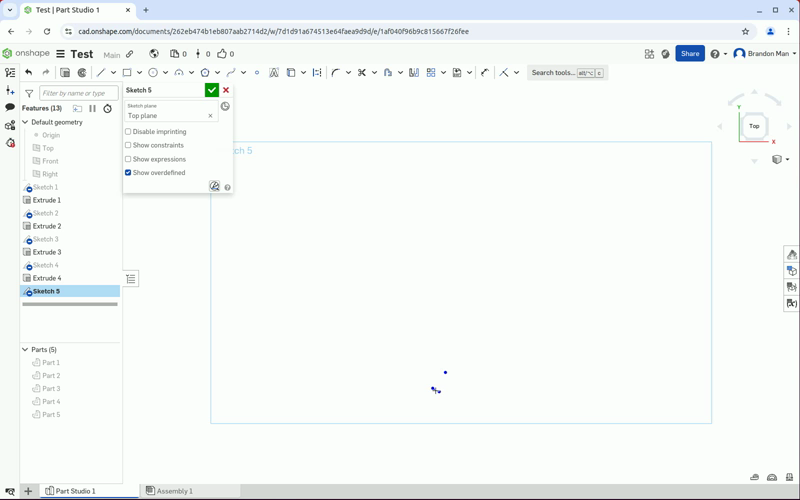
mouse_move(439, 391)
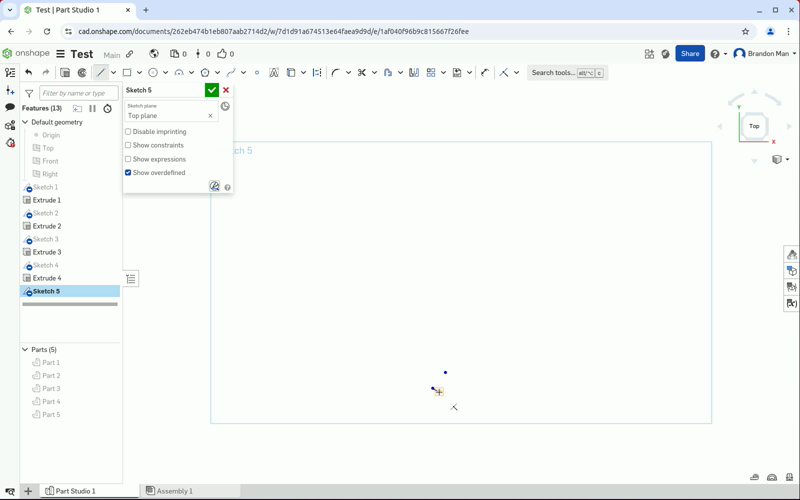
scroll(6)
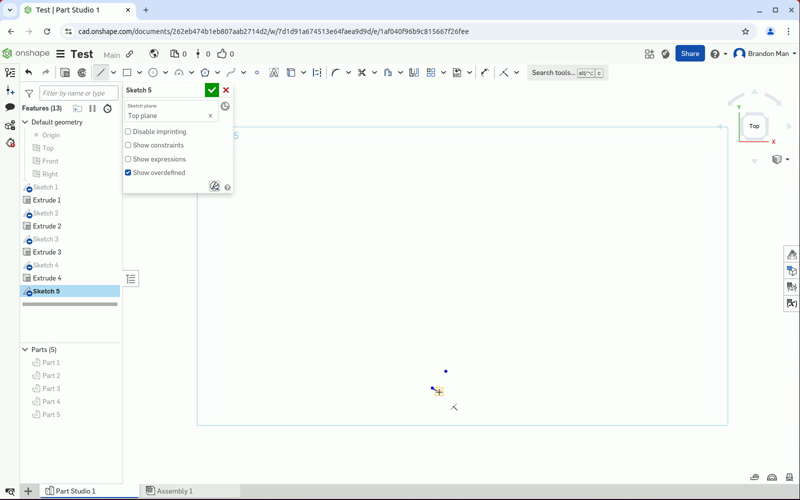
scroll(6)
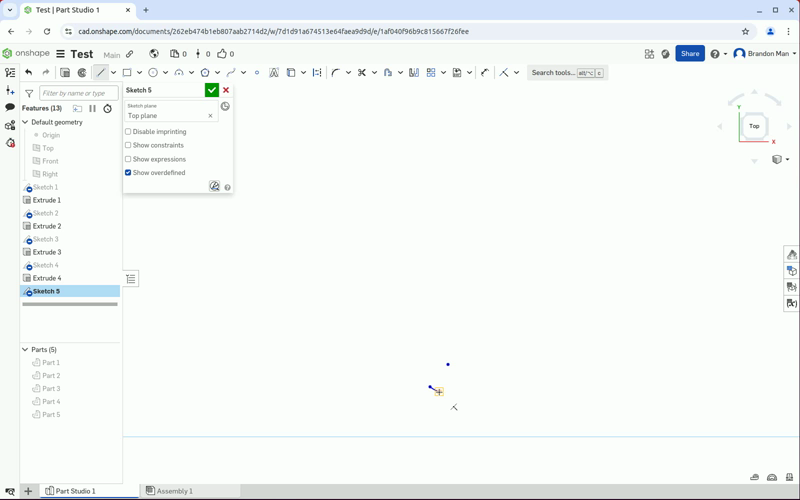
scroll(6)
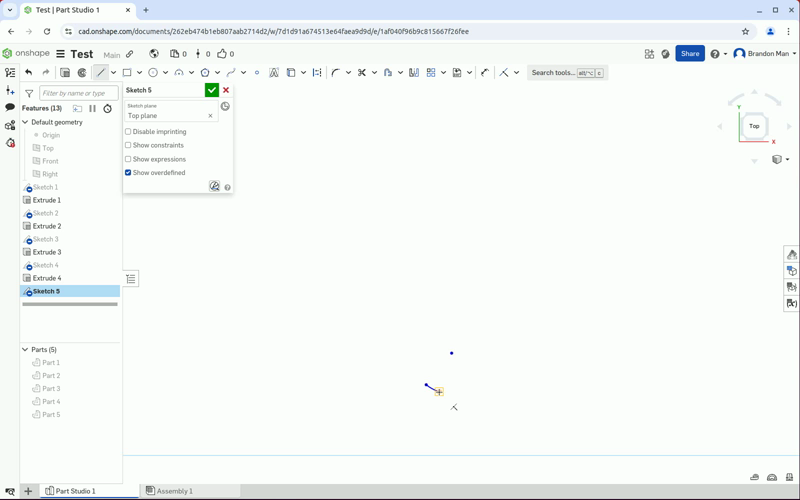
scroll(6)
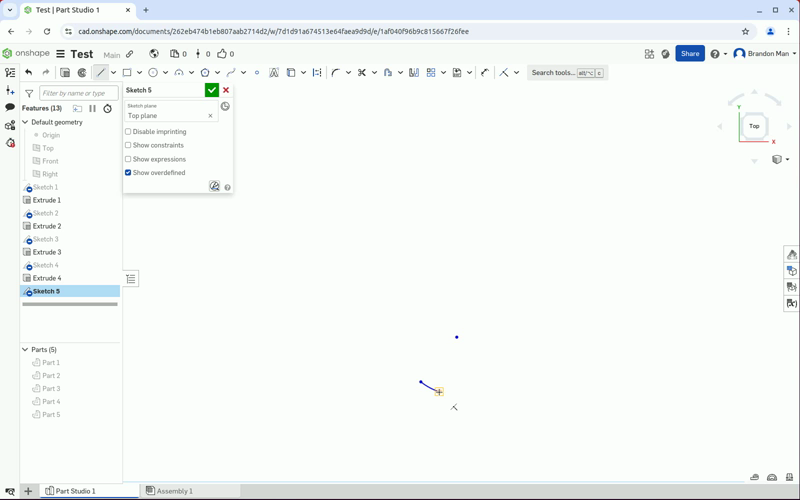
scroll(6)
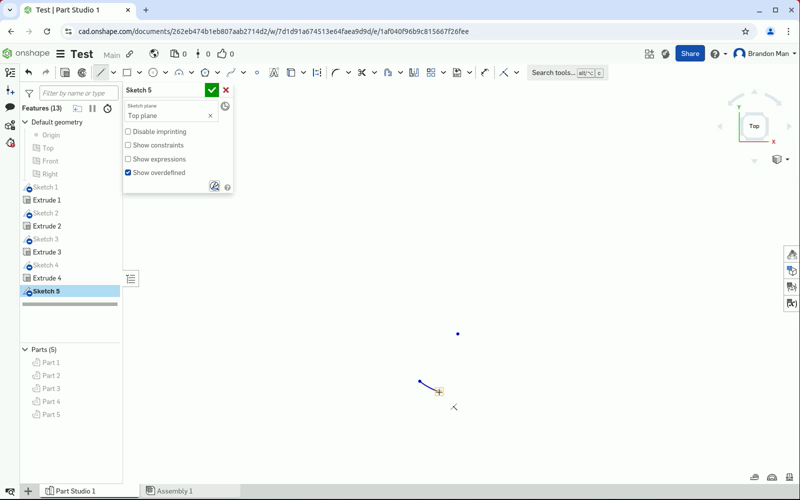
scroll(6)
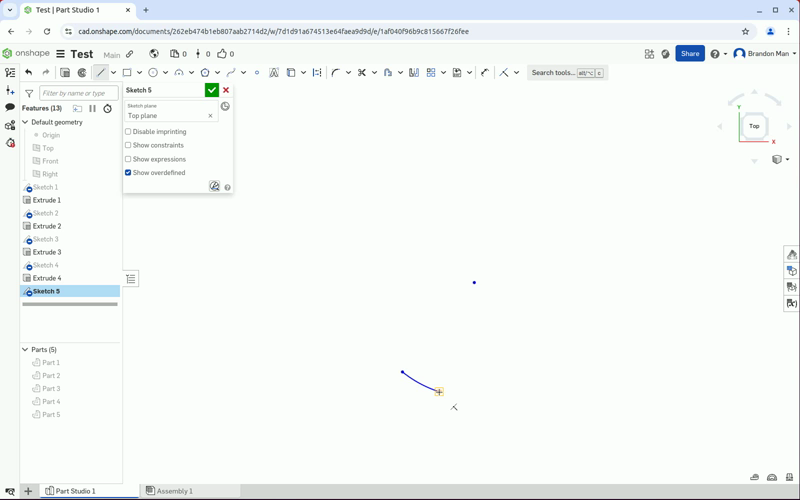
scroll(6)
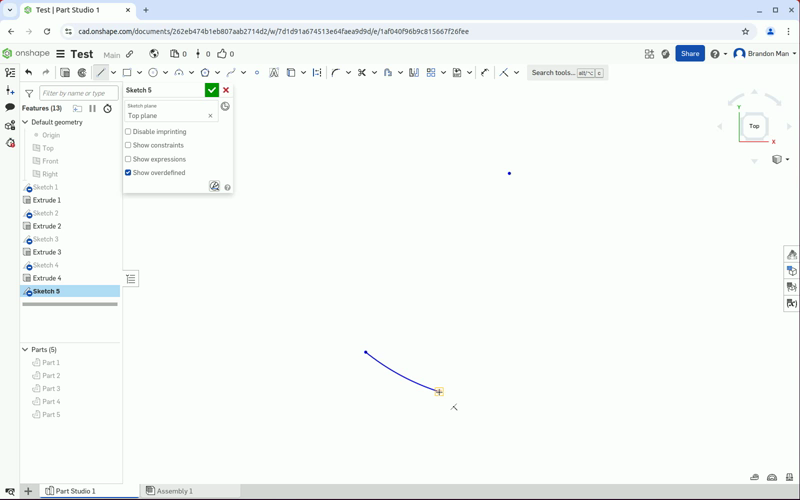
click(439, 391)
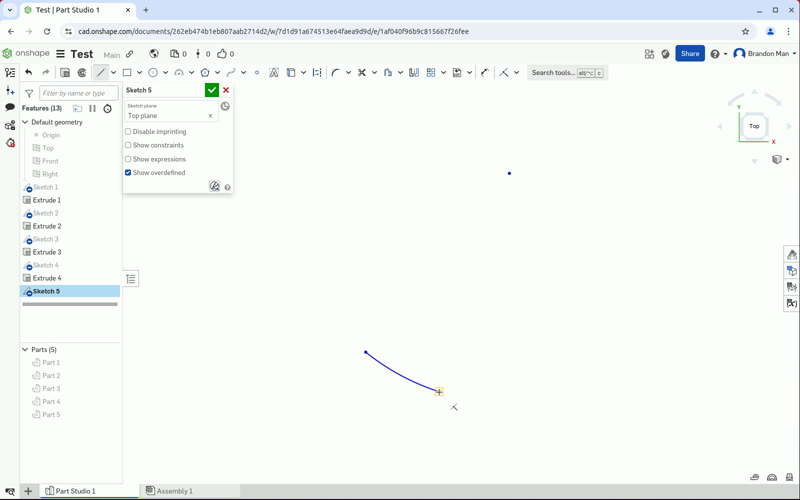
scroll(-6)
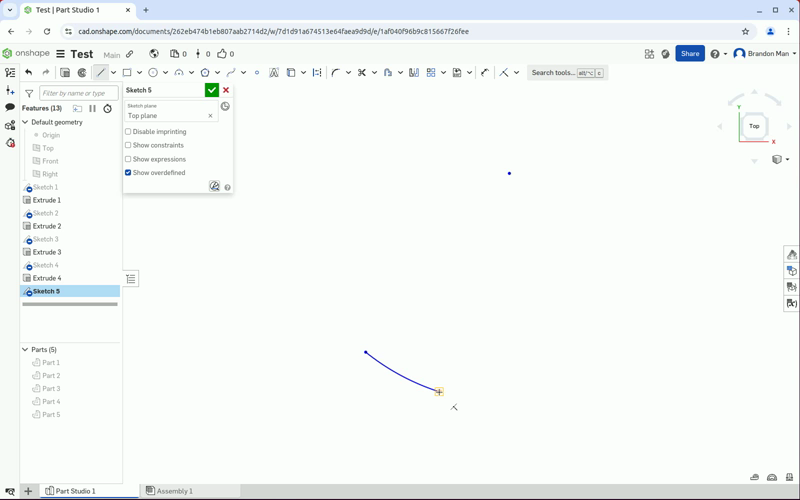
scroll(-6)
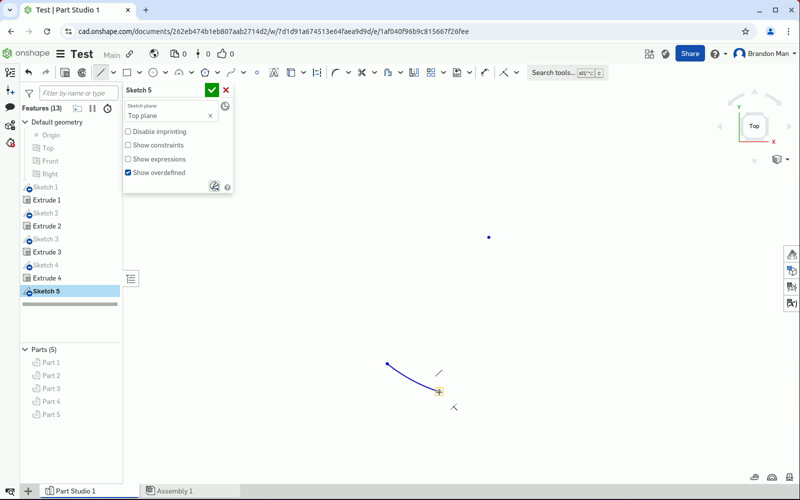
scroll(-6)
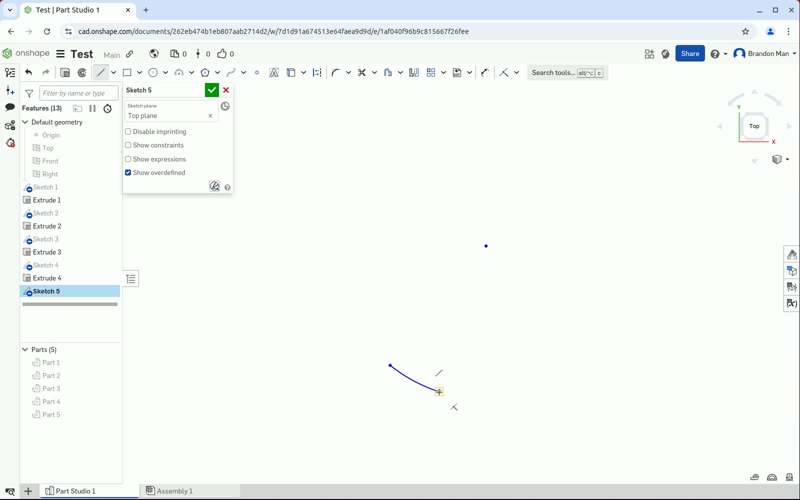
scroll(-6)
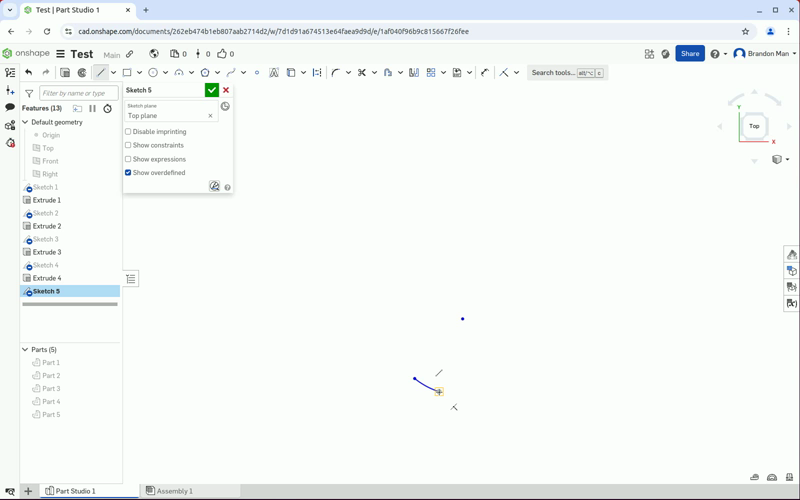
scroll(-6)
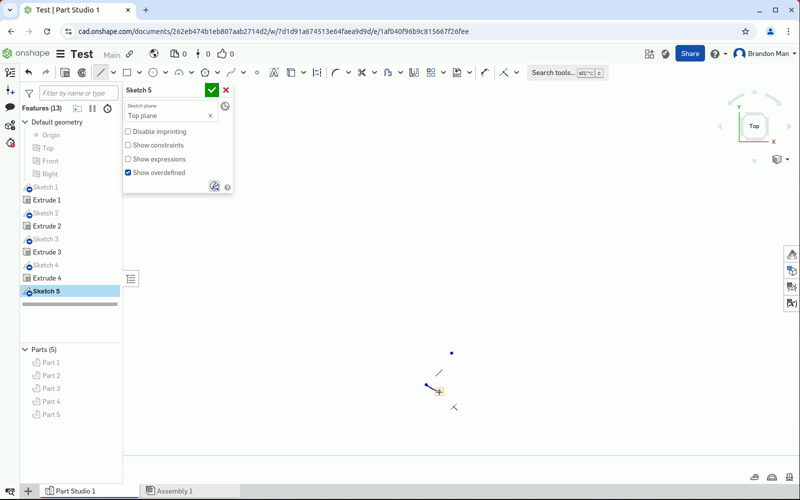
scroll(-6)
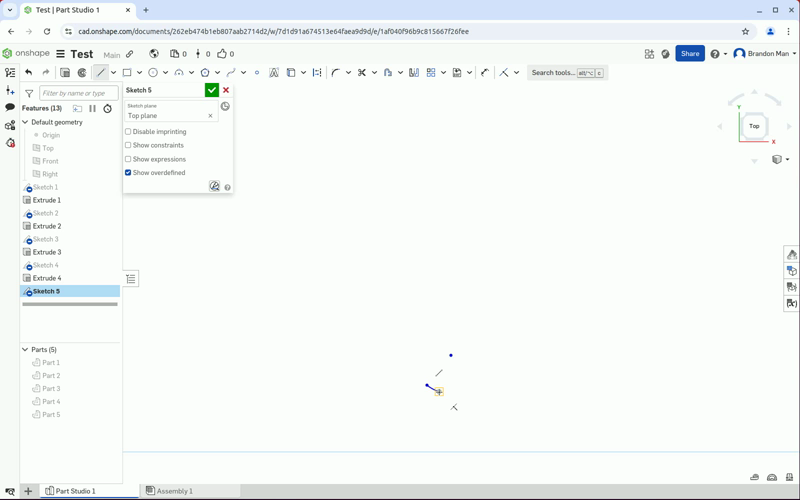
scroll(-6)
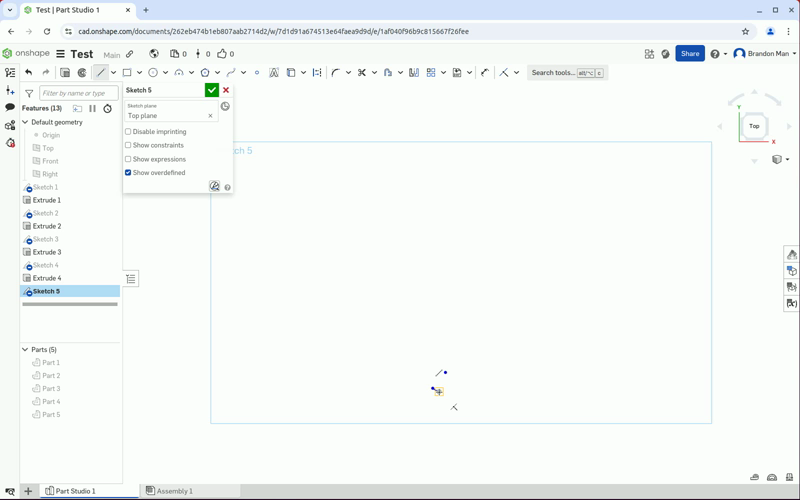
key_down(shift)
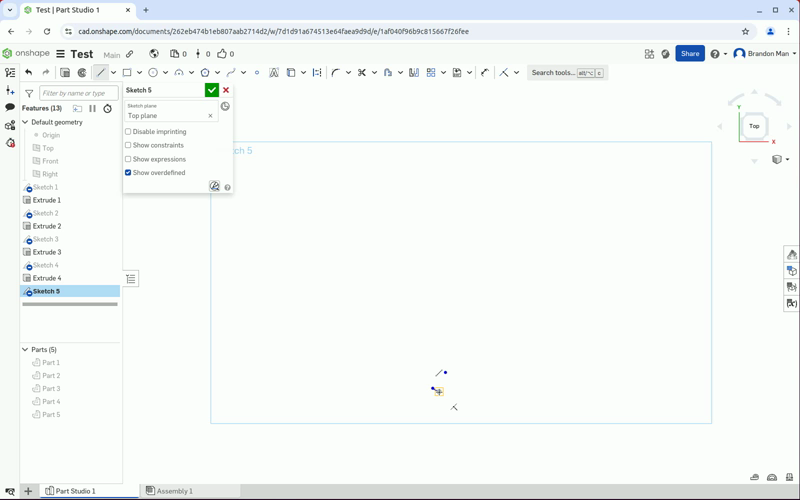
mouse_move(469, 391)
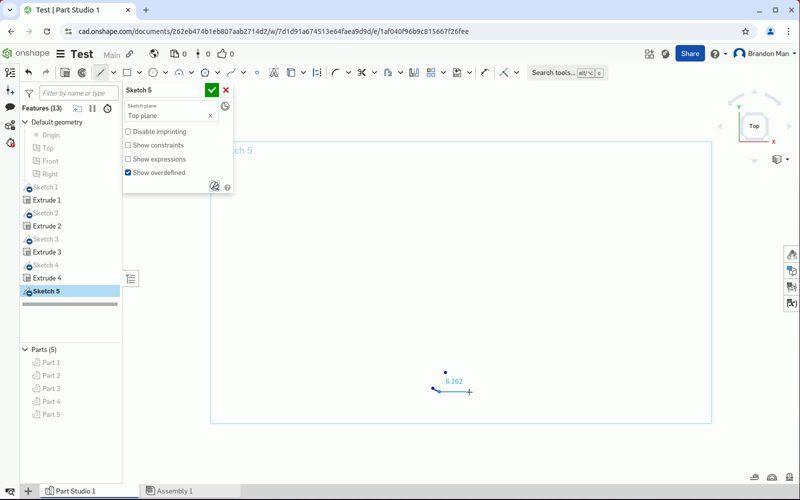
mouse_move(439, 388)
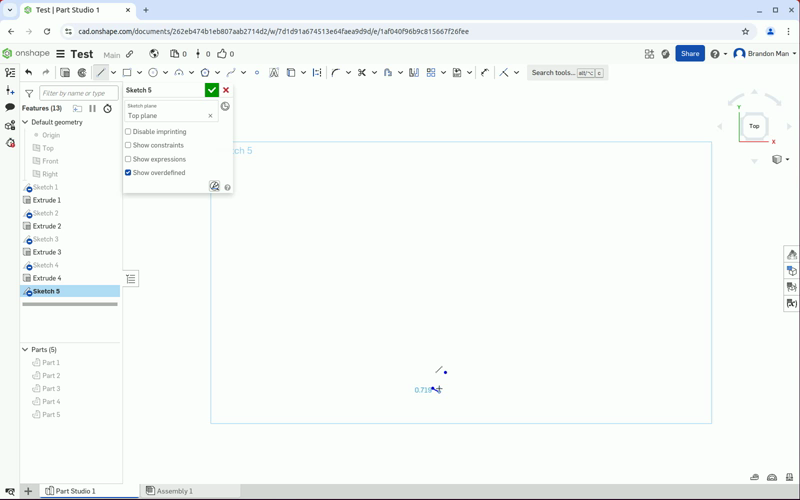
scroll(6)
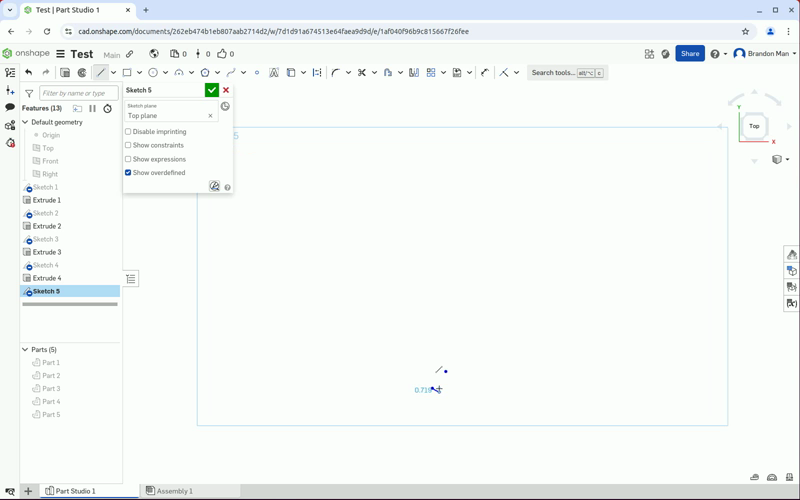
scroll(6)
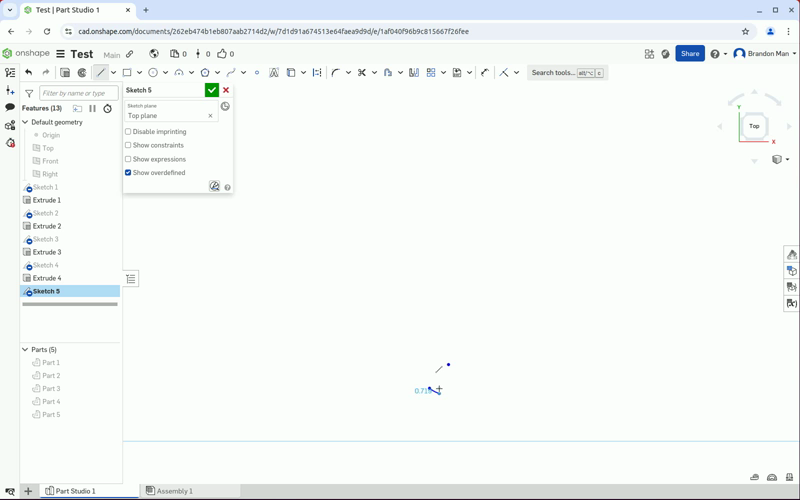
scroll(6)
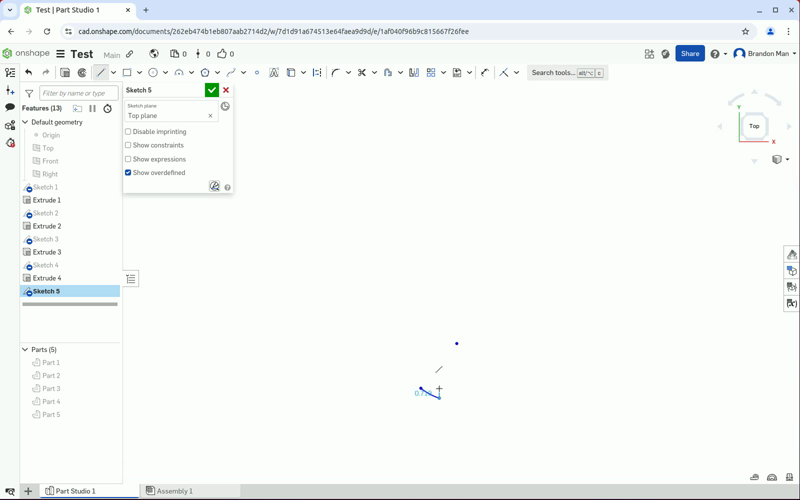
scroll(6)
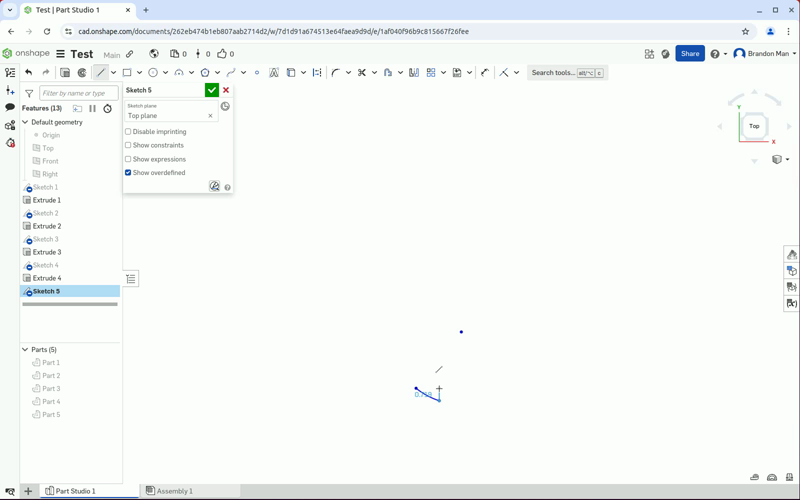
scroll(6)
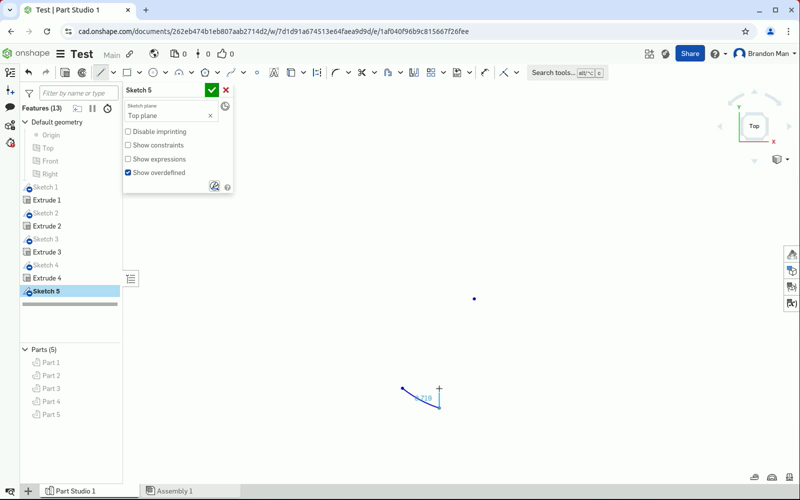
scroll(6)
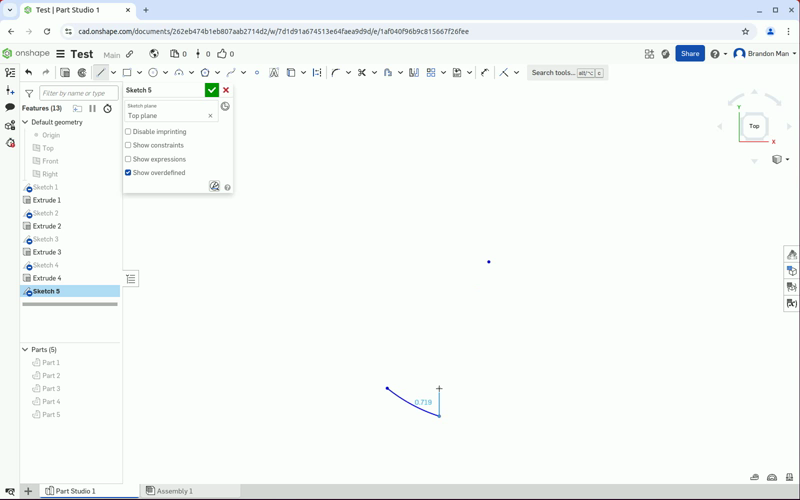
scroll(6)
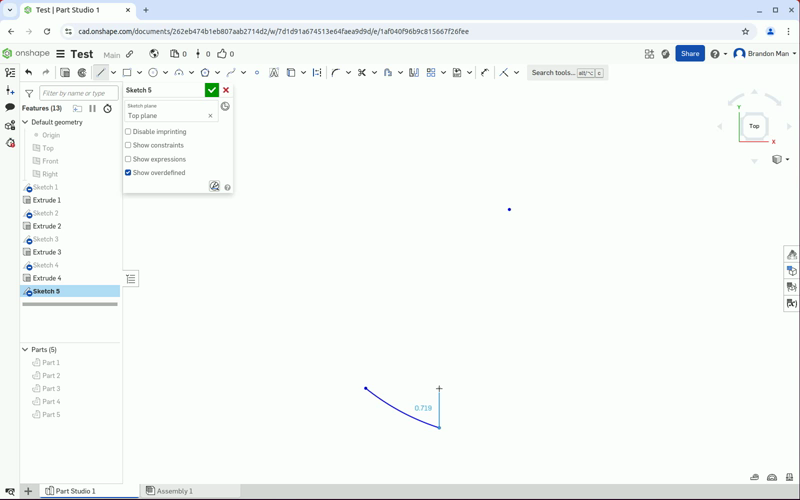
click(439, 388)
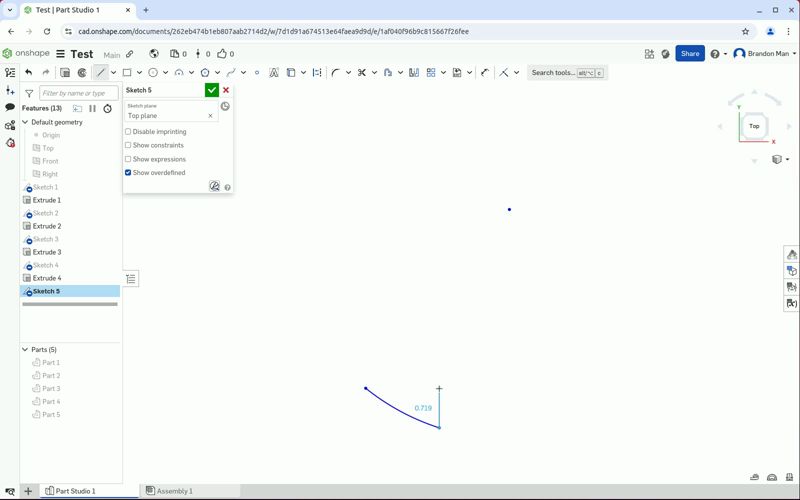
scroll(-6)
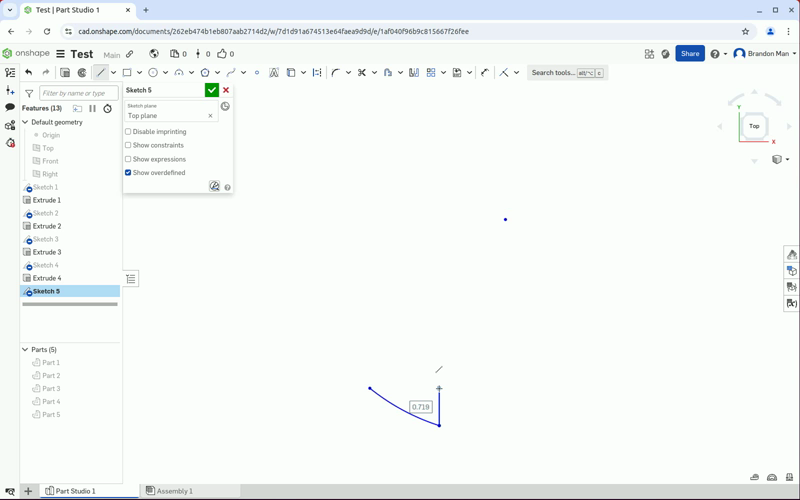
scroll(-6)
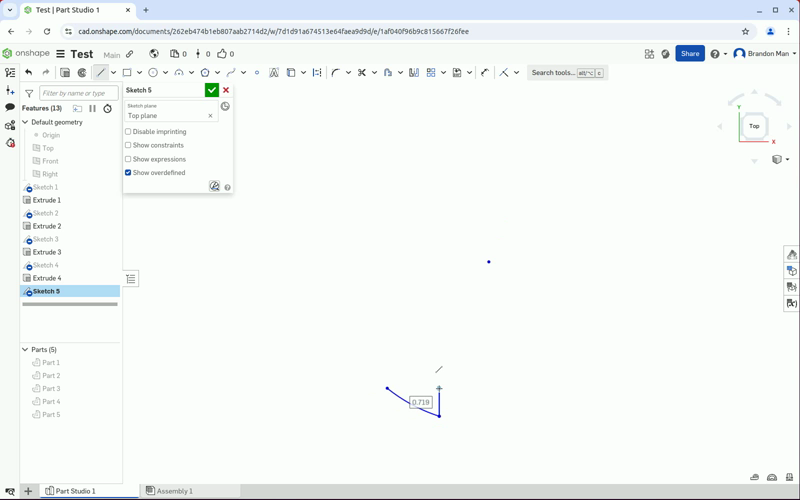
scroll(-6)
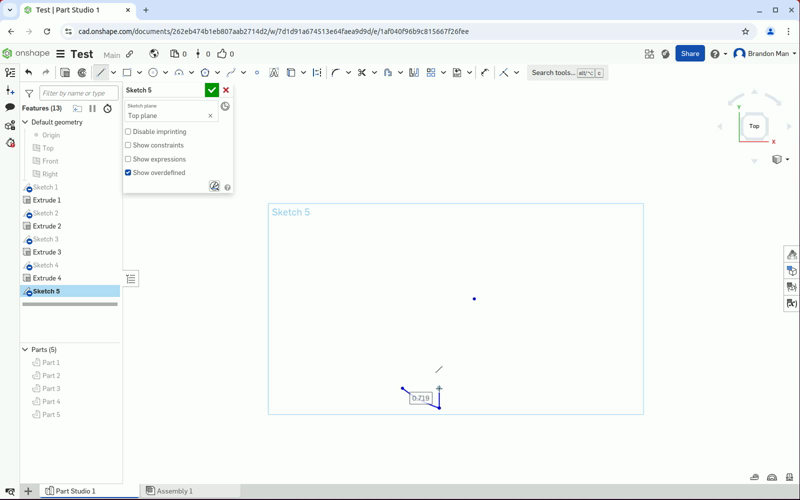
scroll(-6)
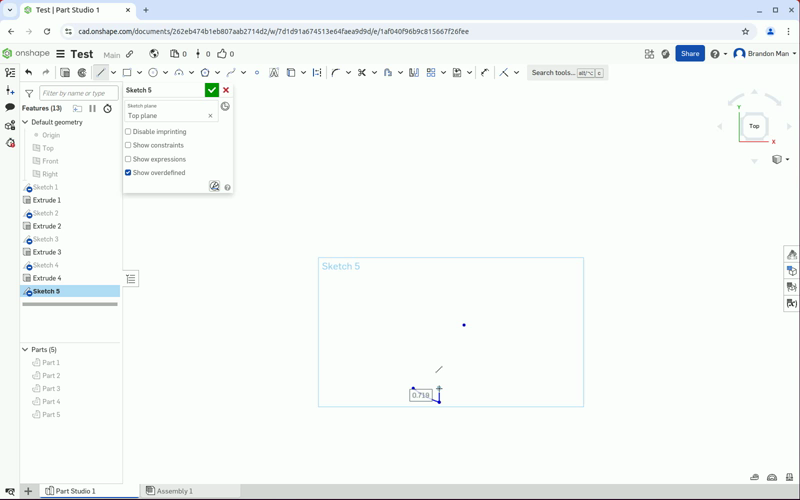
scroll(-6)
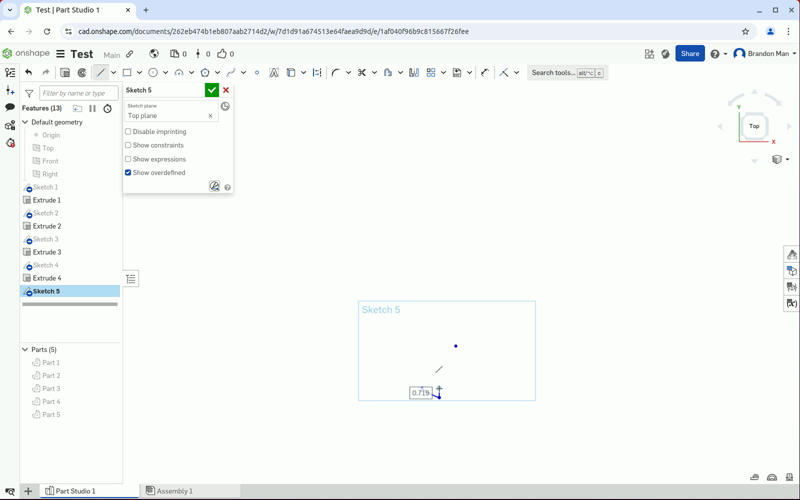
scroll(-6)
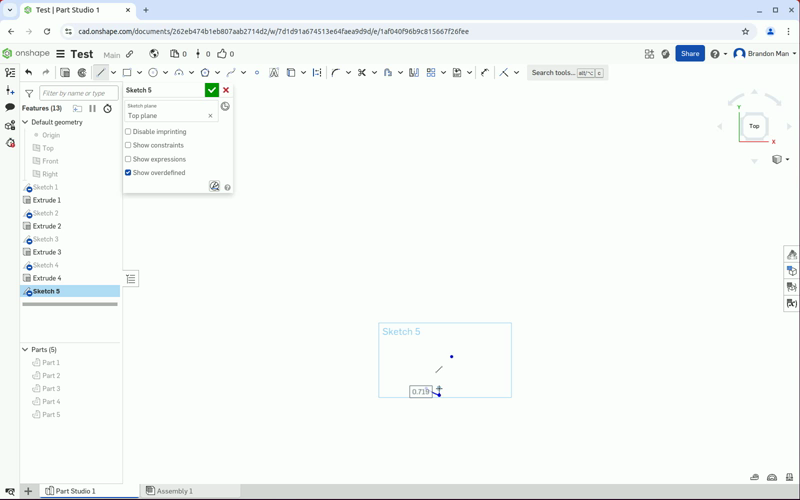
scroll(-6)
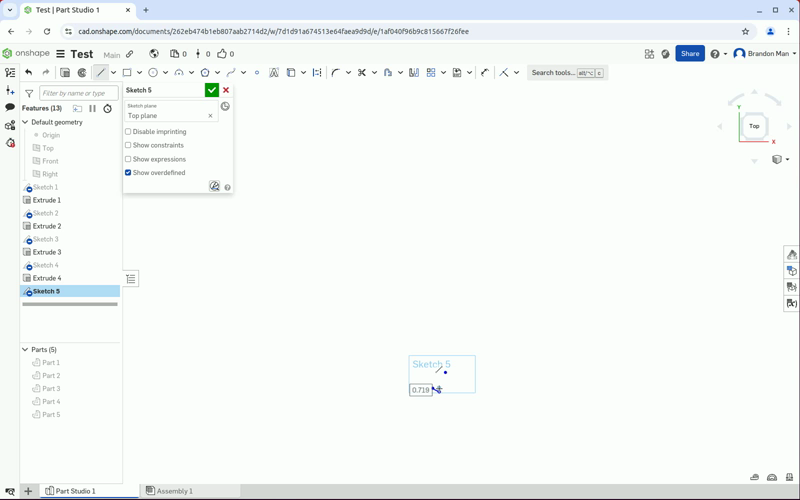
key_up(shift)
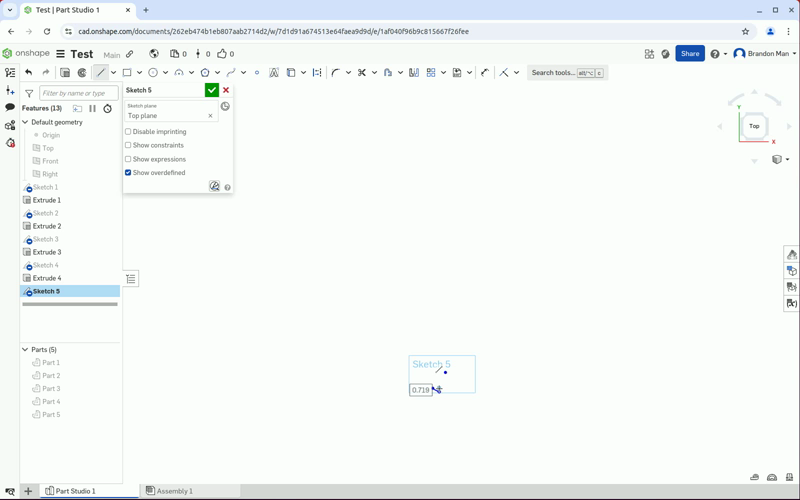
mouse_move(469, 388)
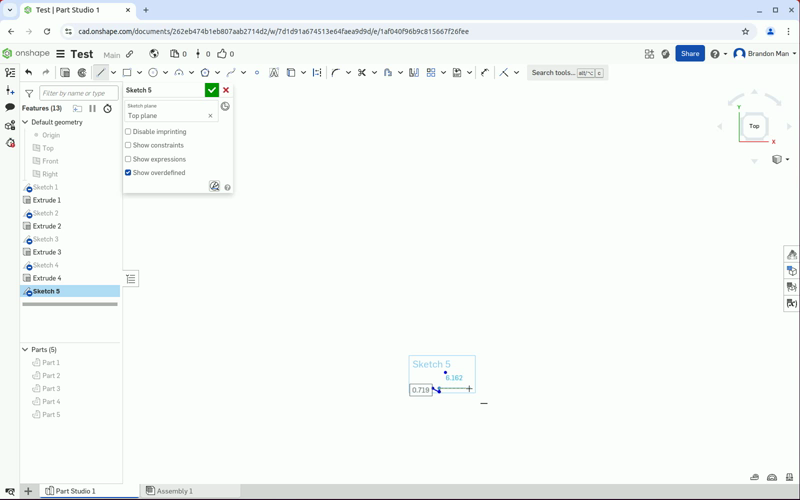
key_down(shift)
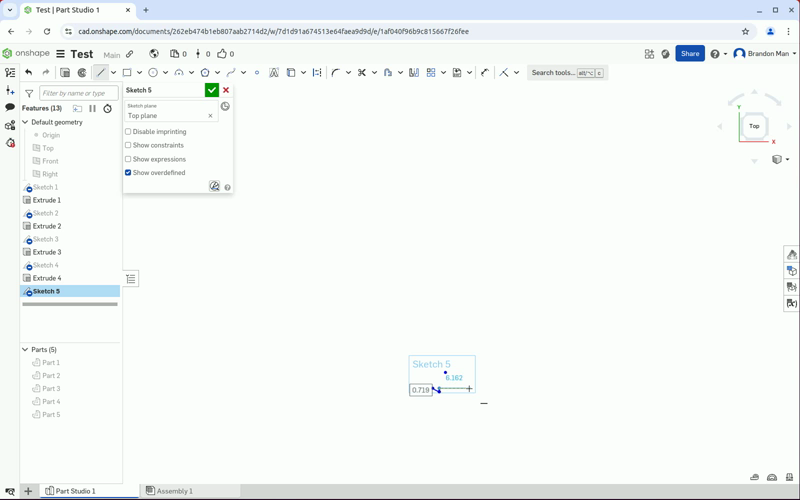
mouse_move(432, 388)
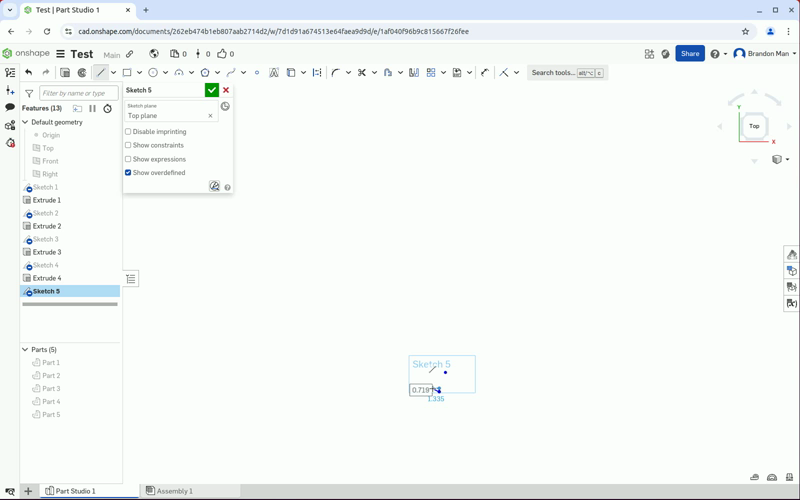
scroll(6)
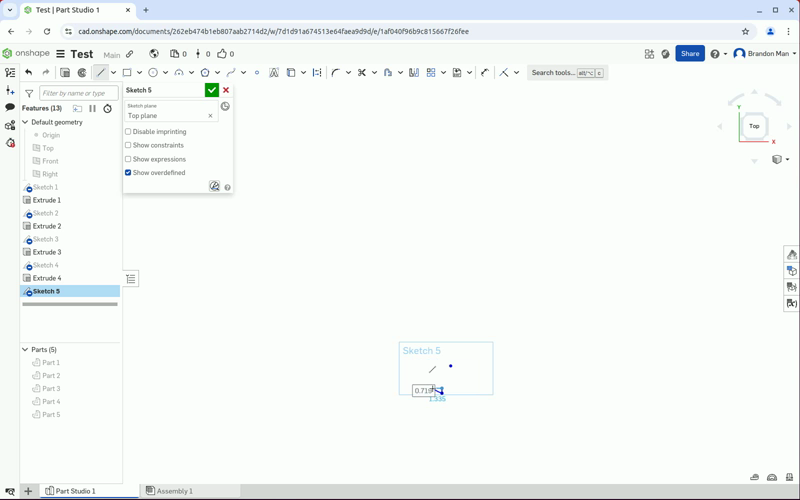
scroll(6)
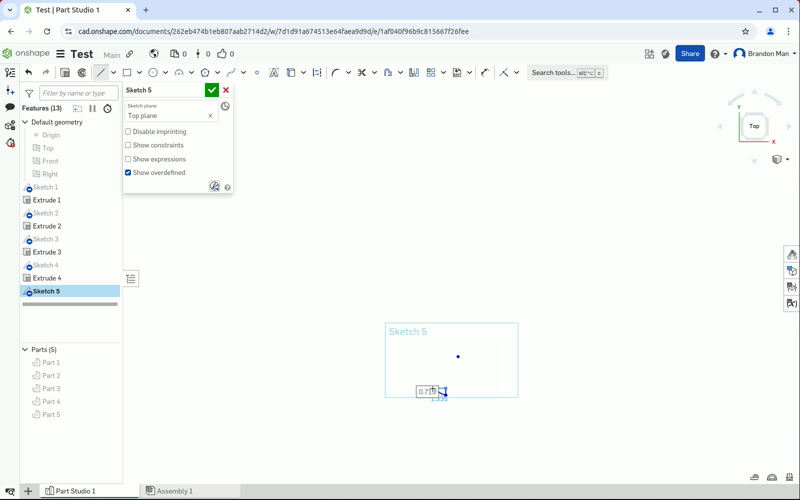
scroll(6)
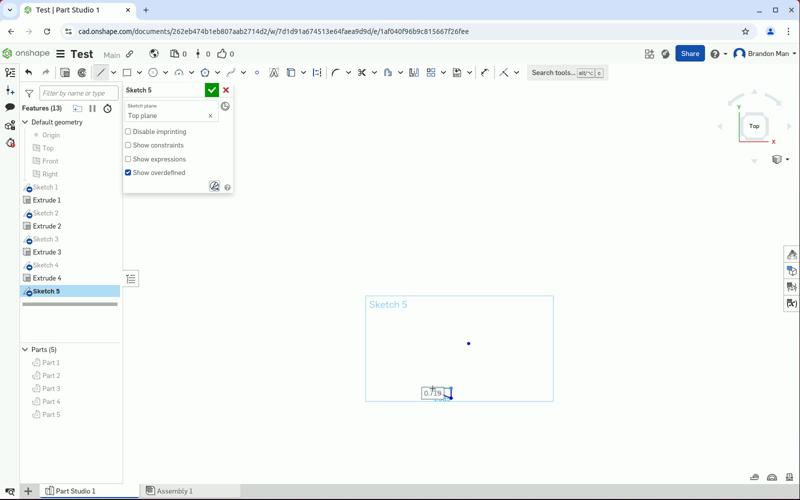
scroll(6)
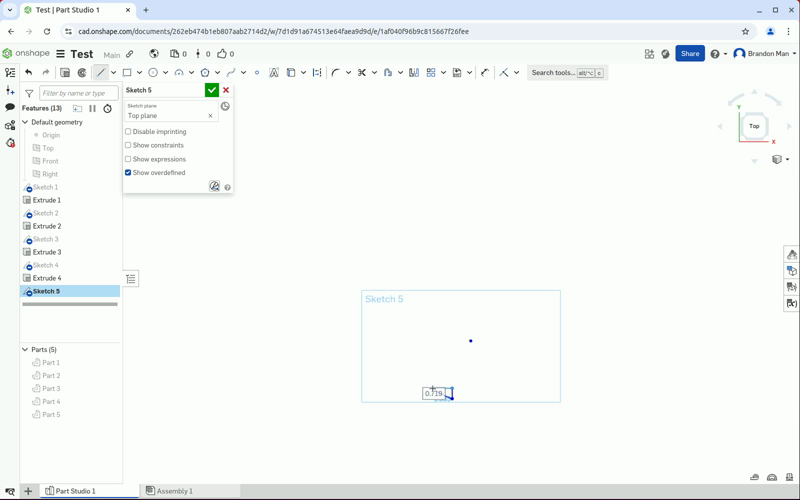
scroll(6)
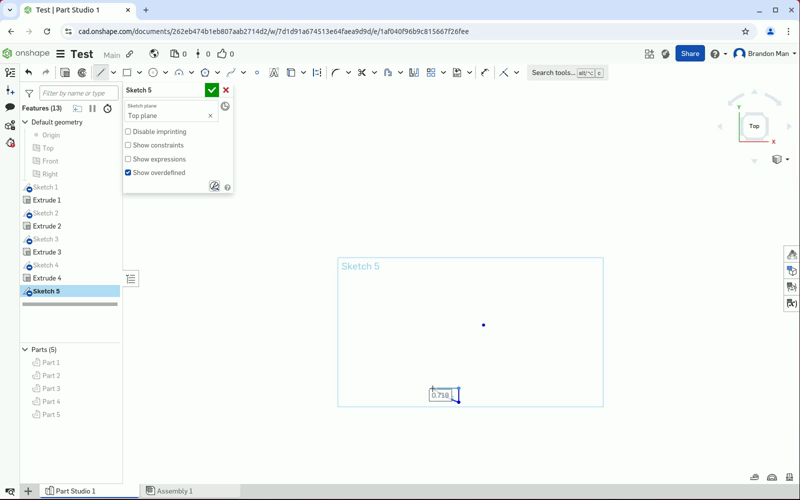
scroll(6)
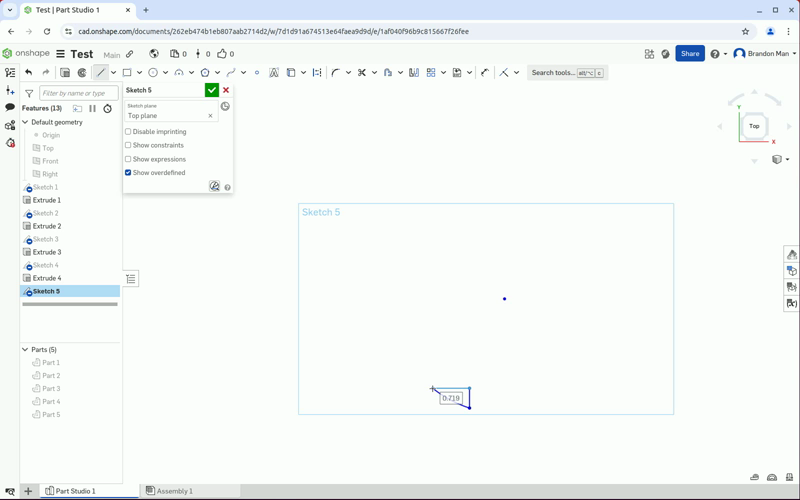
scroll(6)
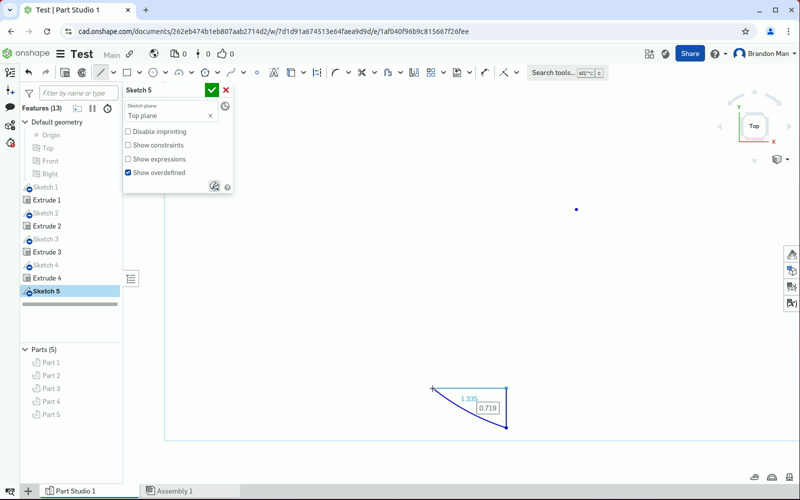
key_up(shift)
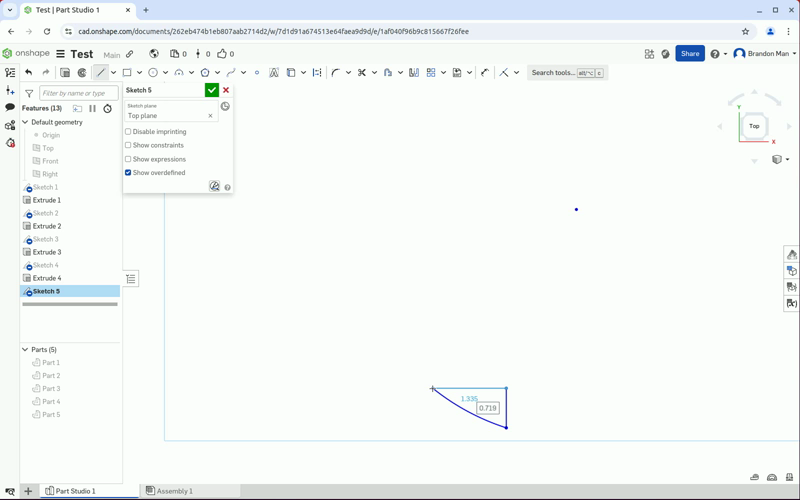
click(432, 388)
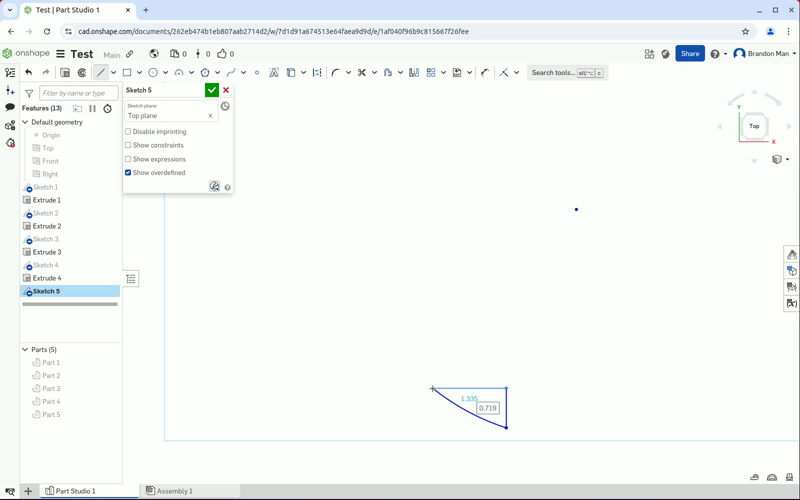
scroll(-6)
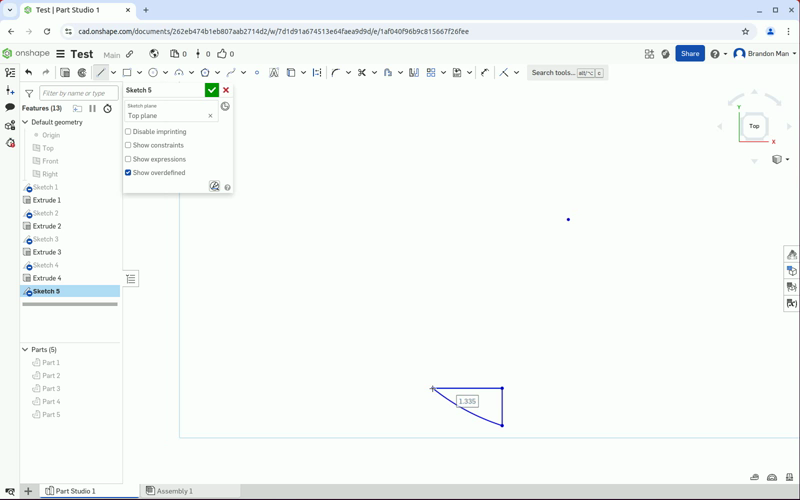
scroll(-6)
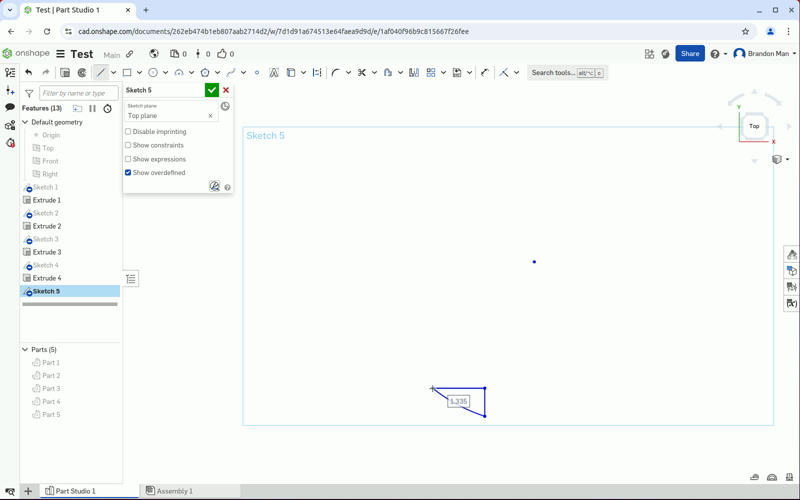
scroll(-6)
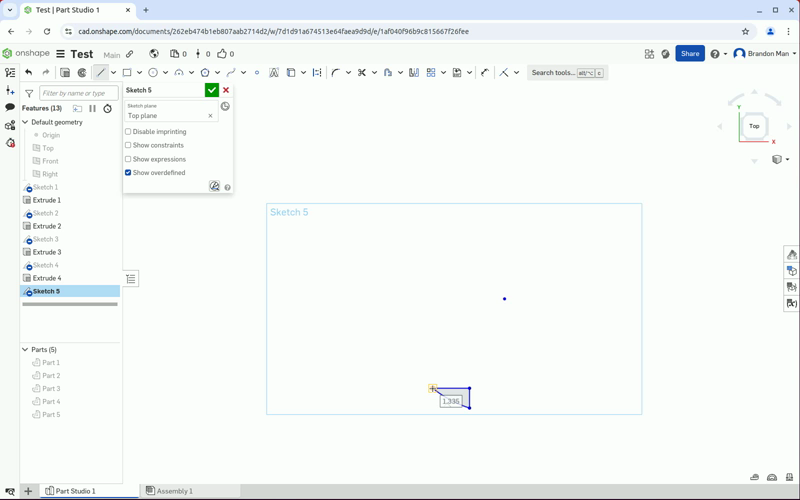
scroll(-6)
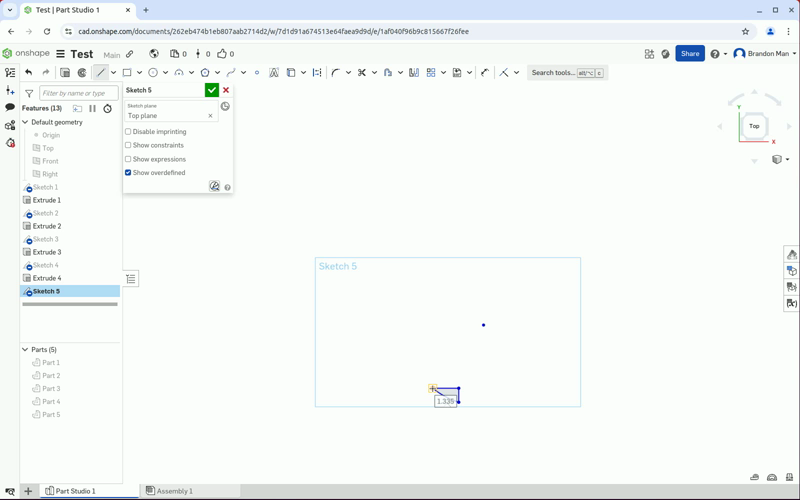
scroll(-6)
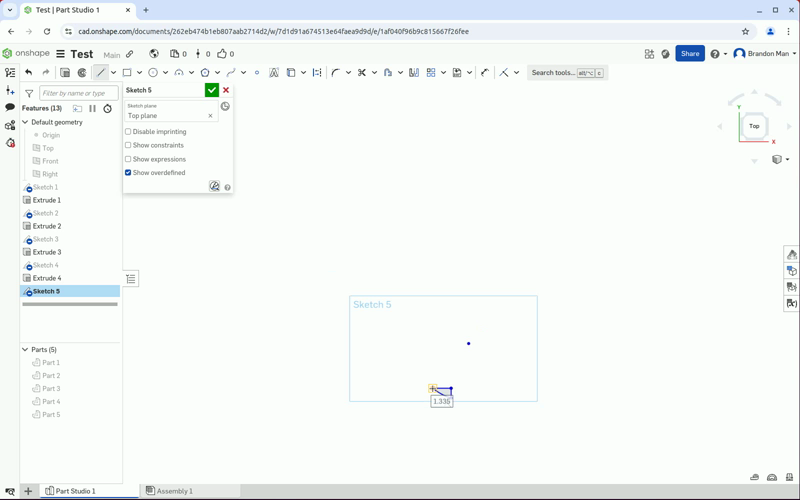
scroll(-6)
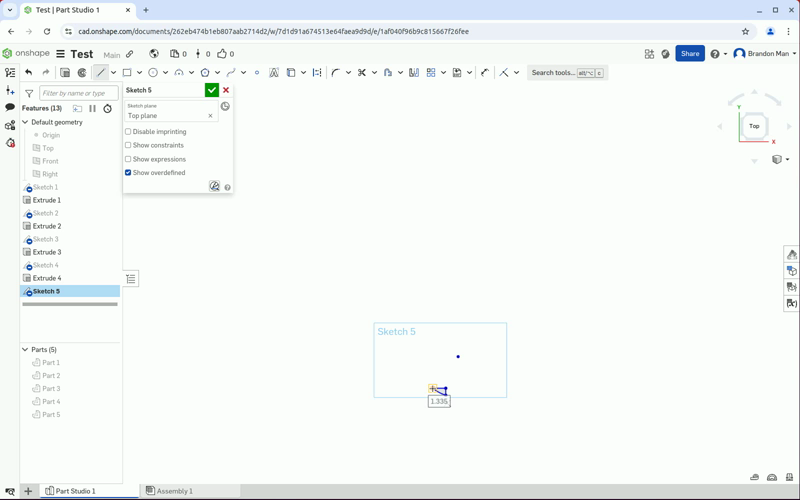
scroll(-6)
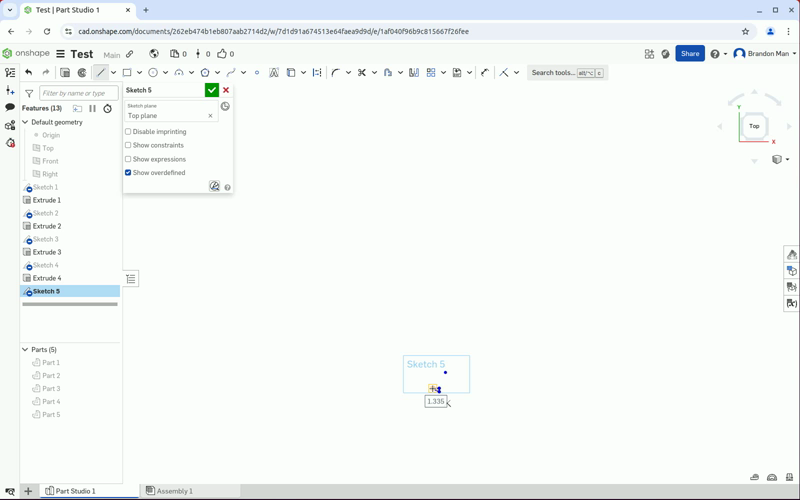
key(esc)
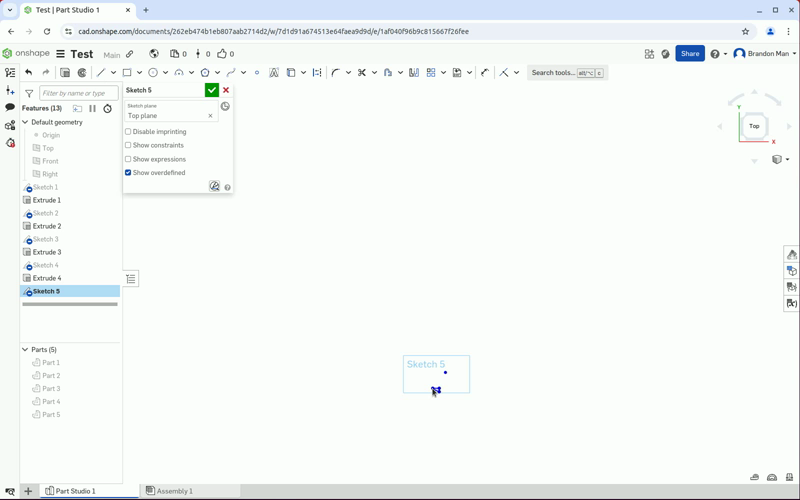
mouse_move(436, 390)
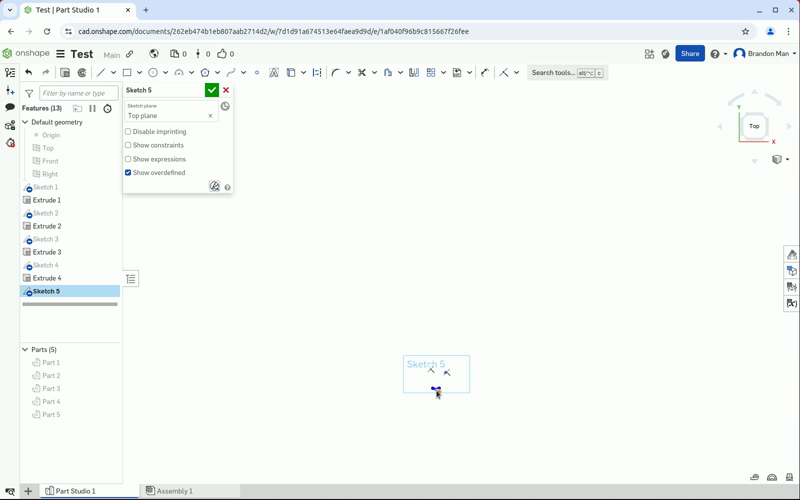
scroll(6)
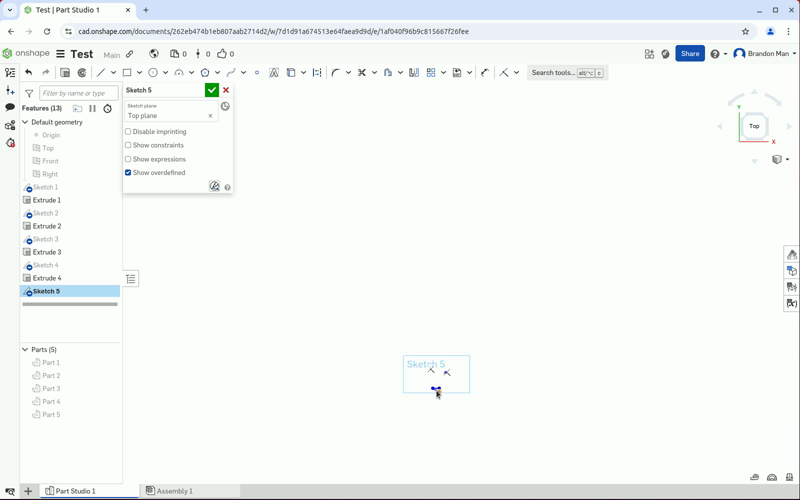
scroll(6)
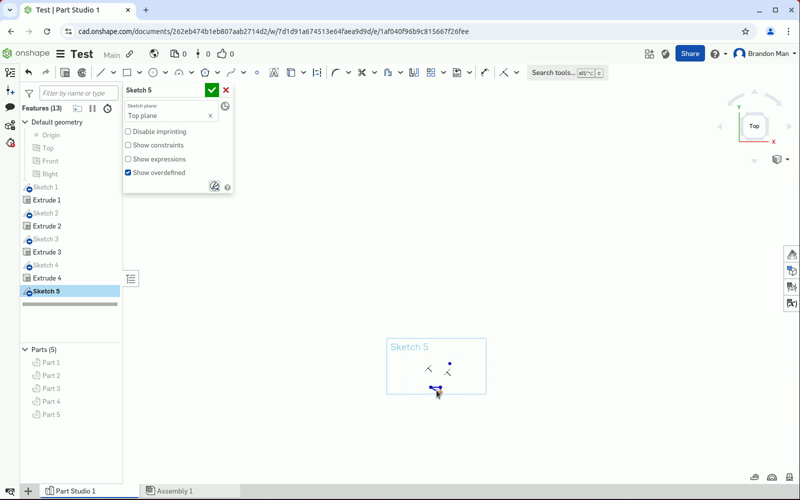
scroll(6)
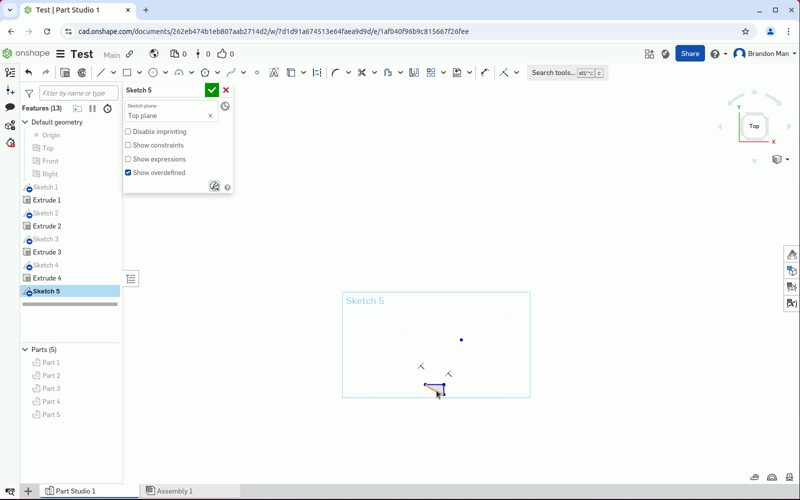
scroll(6)
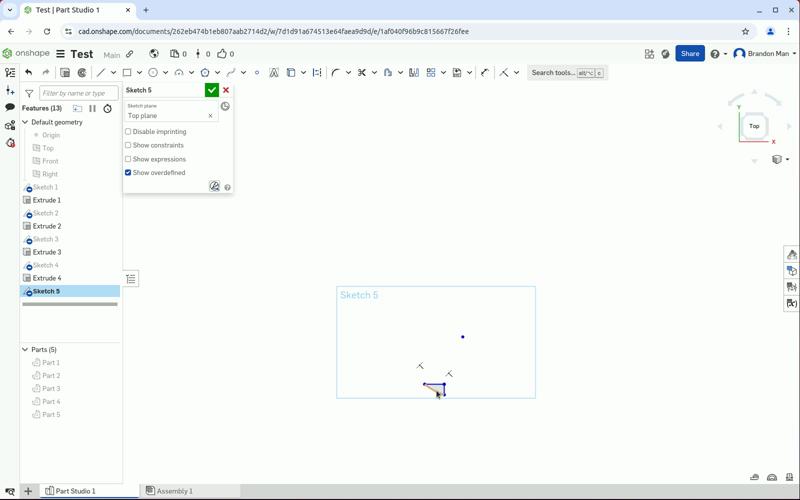
scroll(6)
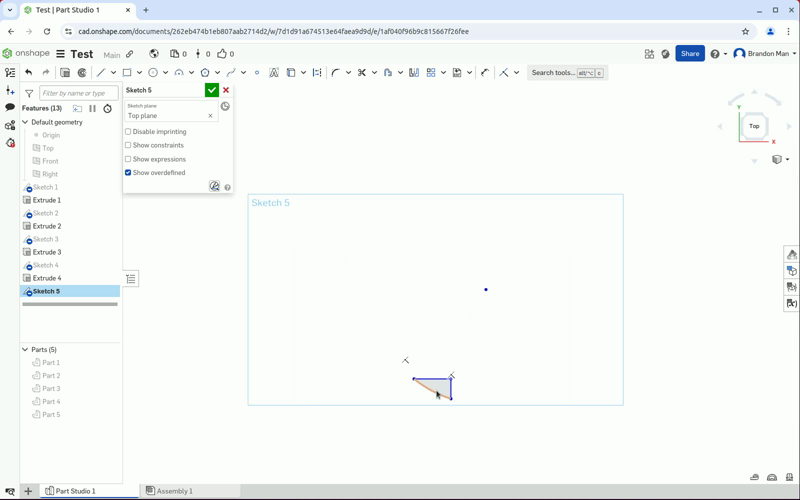
scroll(6)
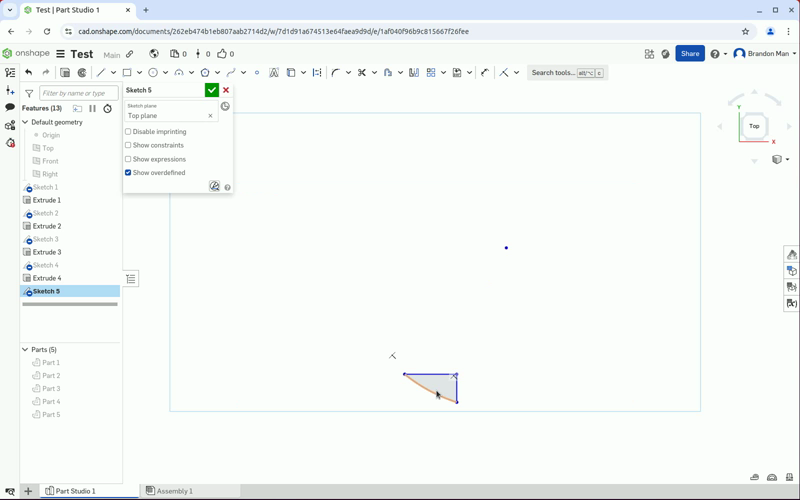
scroll(6)
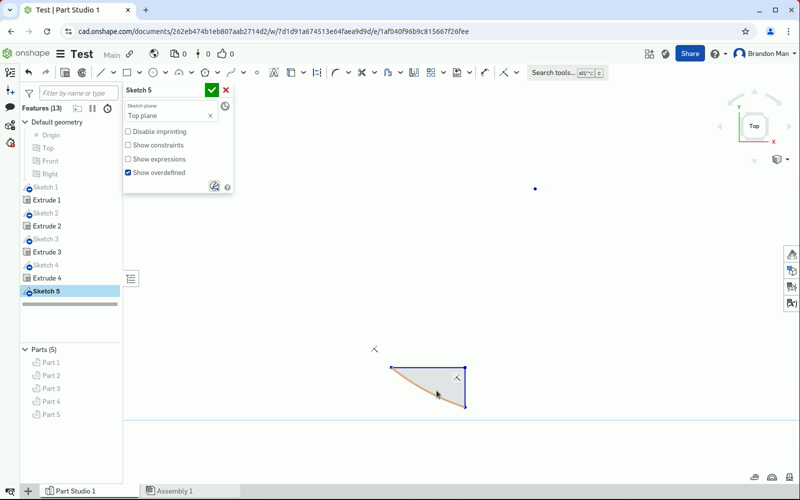
click(436, 390)
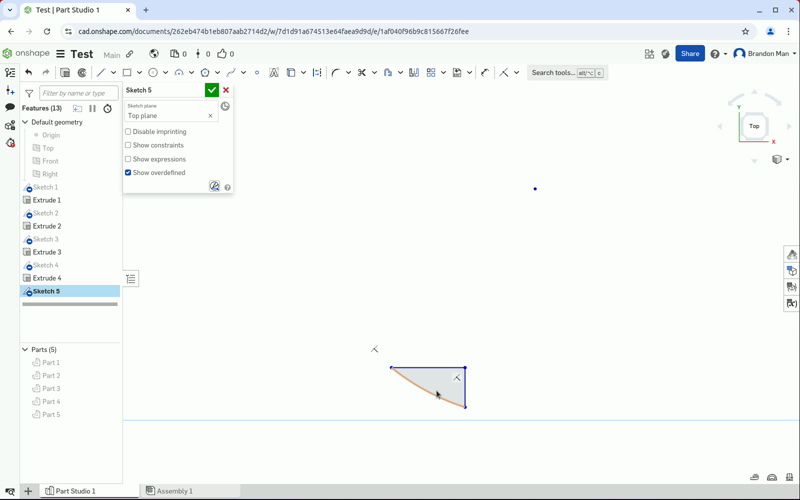
scroll(-6)
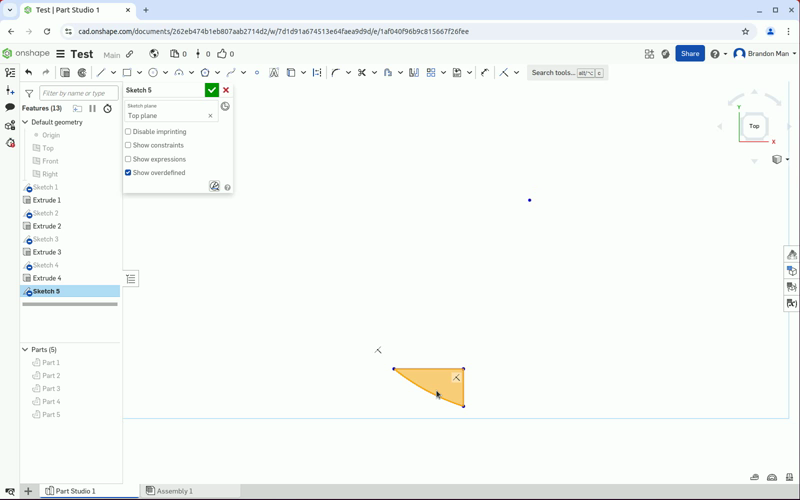
scroll(-6)
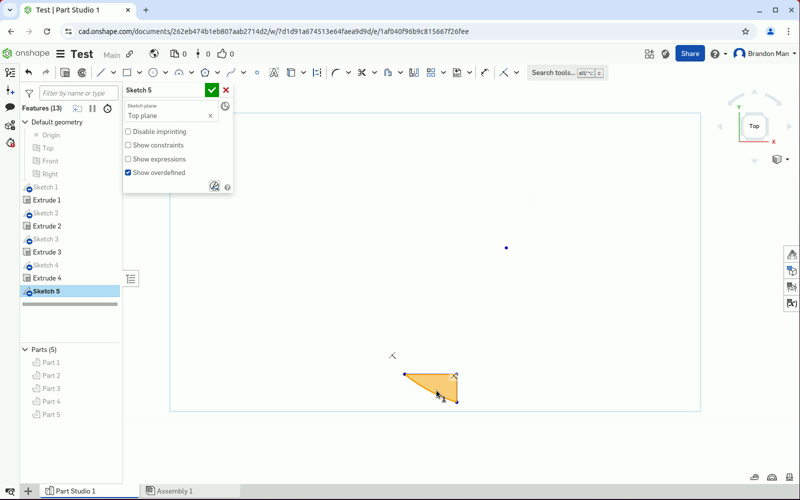
scroll(-6)
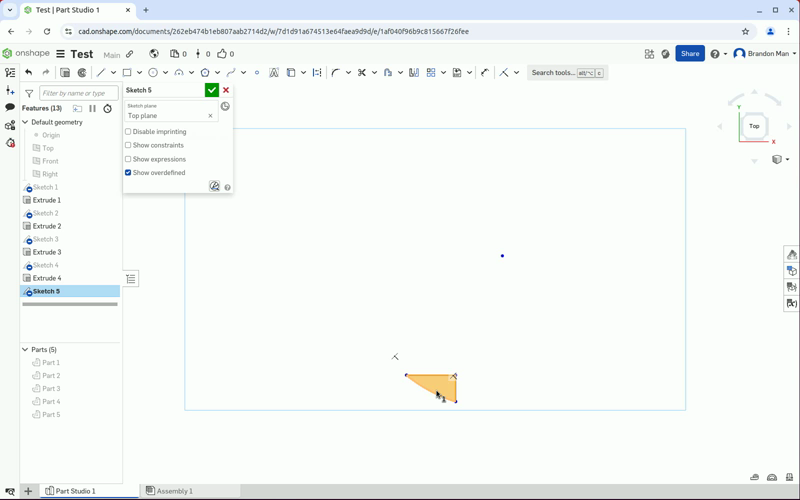
scroll(-6)
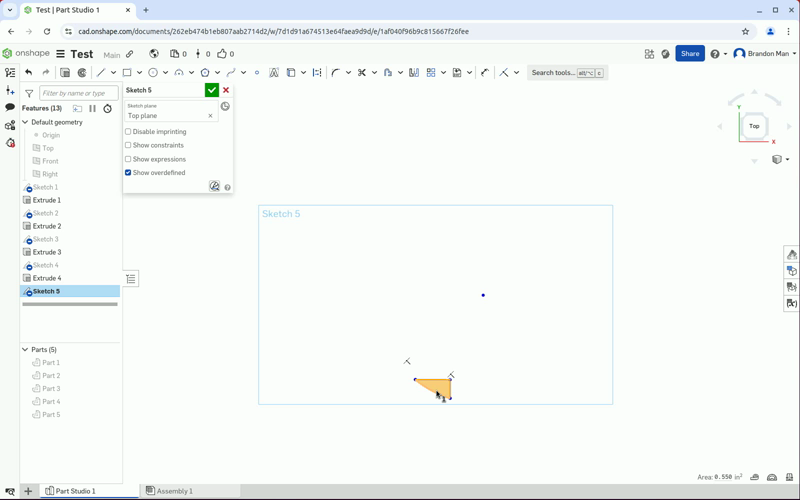
scroll(-6)
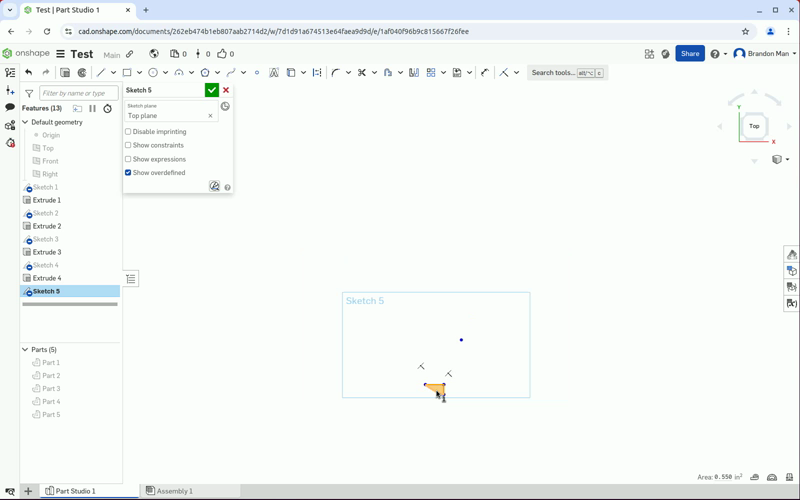
scroll(-6)
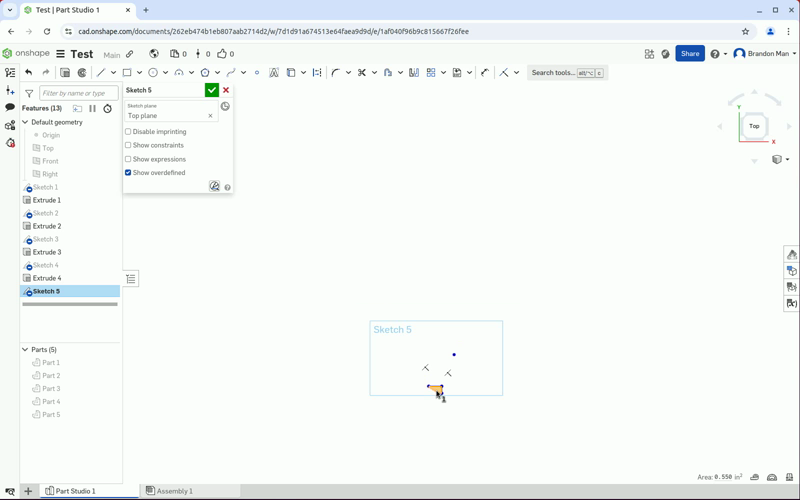
scroll(-6)
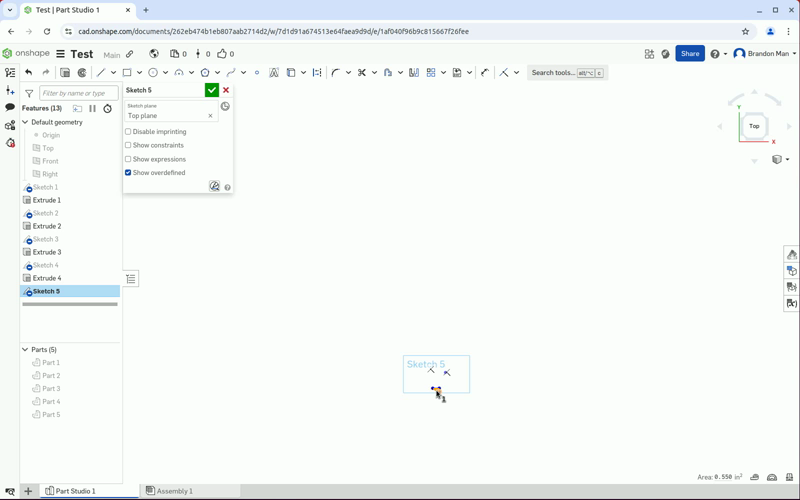
mouse_move(73, 352)
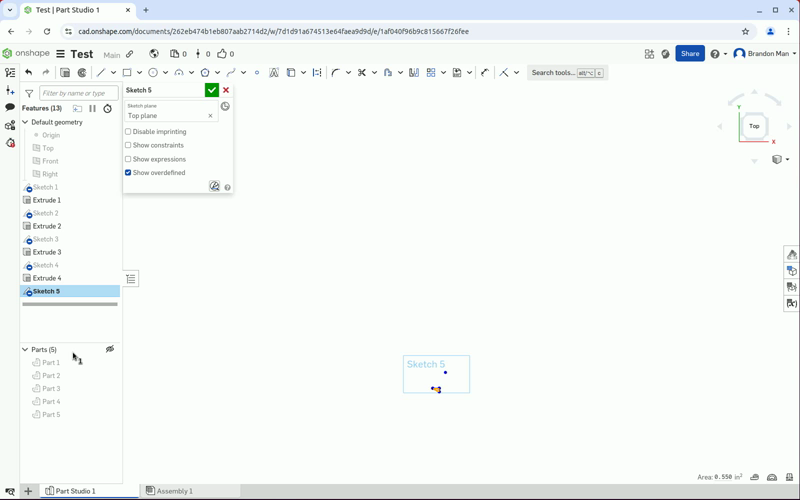
key(shift+y)
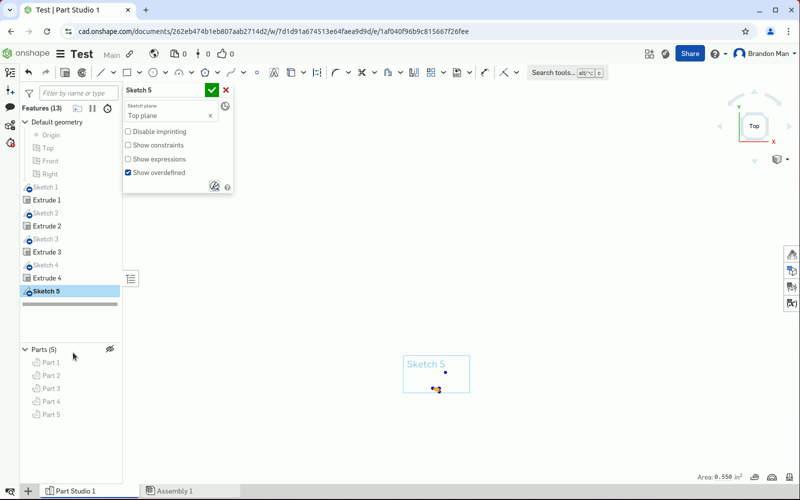
key(shift+e)
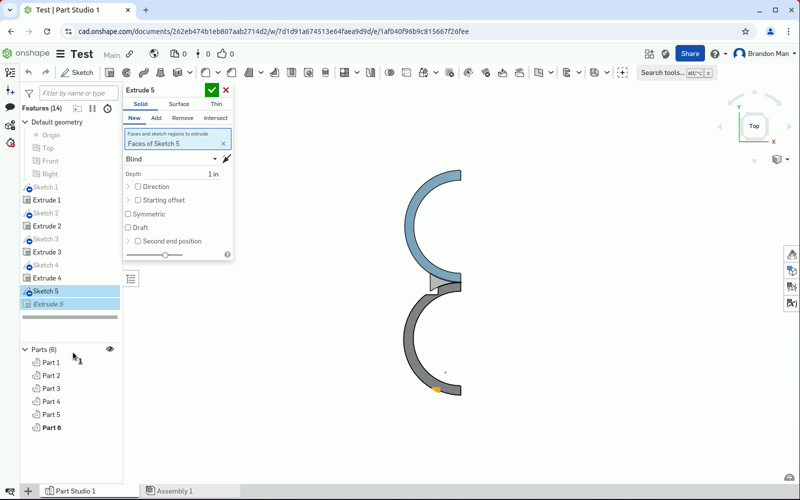
mouse_move(143, 106)
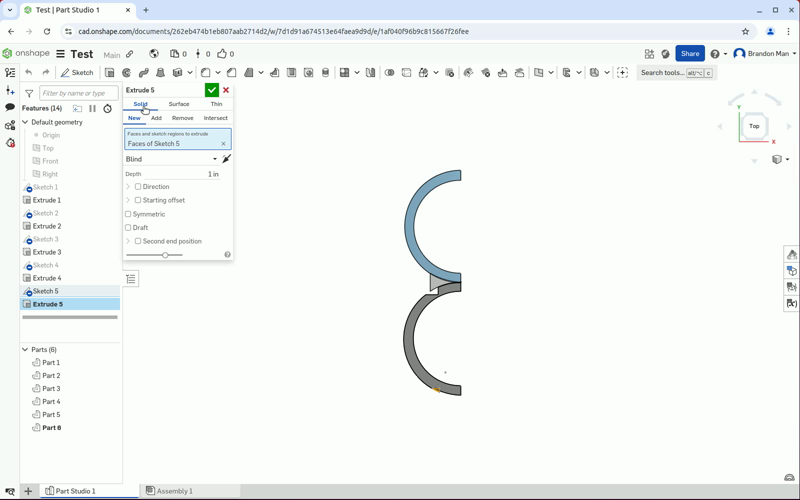
click(143, 106)
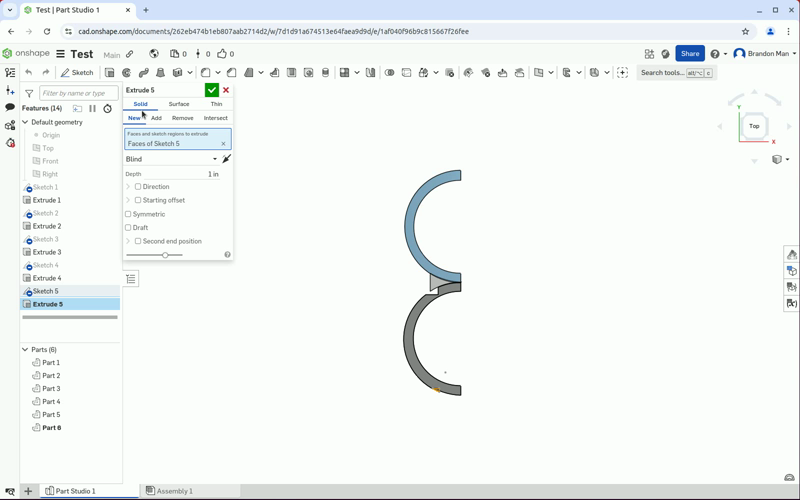
mouse_move(137, 120)
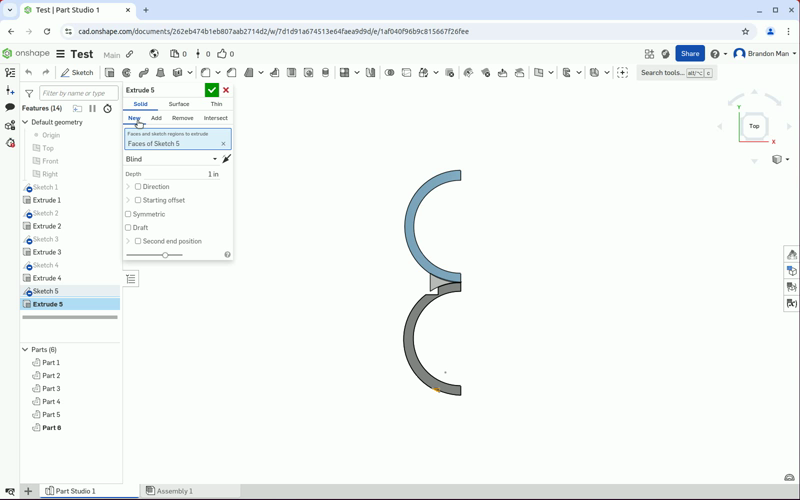
click(137, 120)
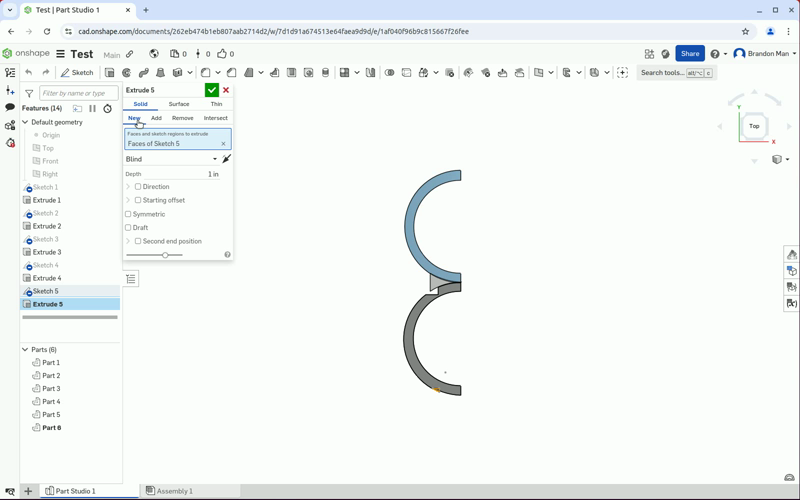
key(tab, 4)
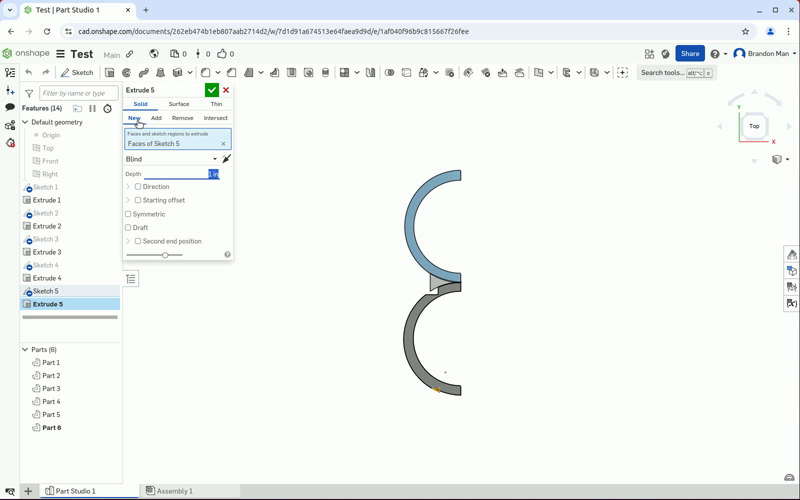
text(7.703)
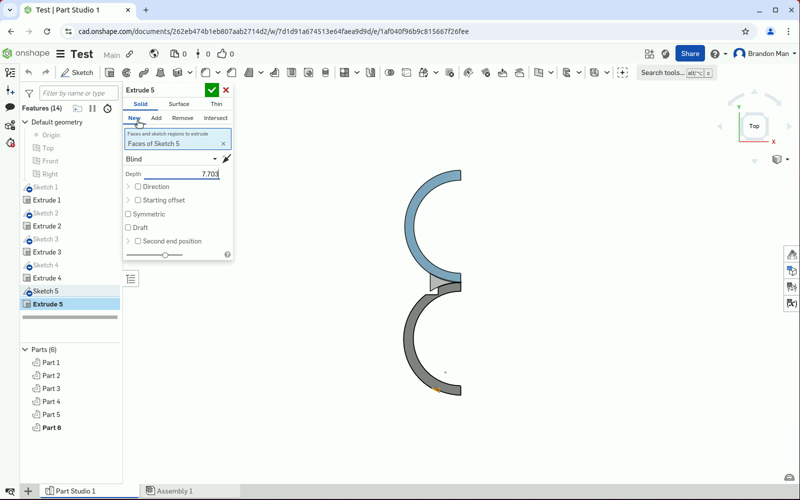
key(enter)
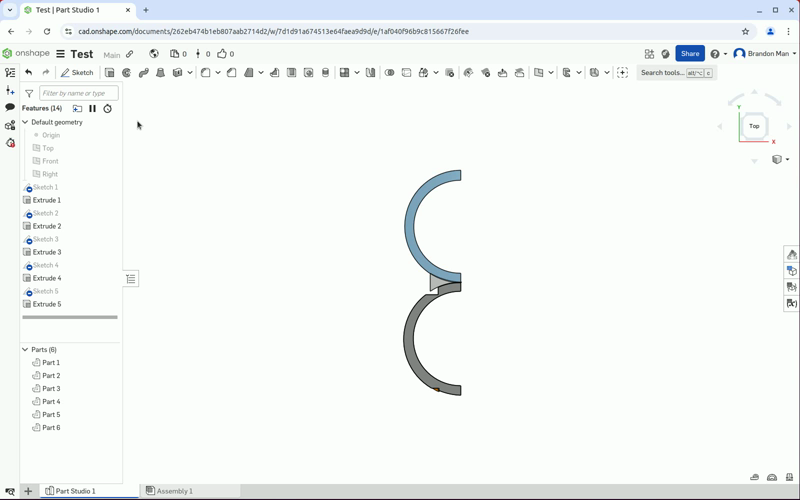
key(shift+h)
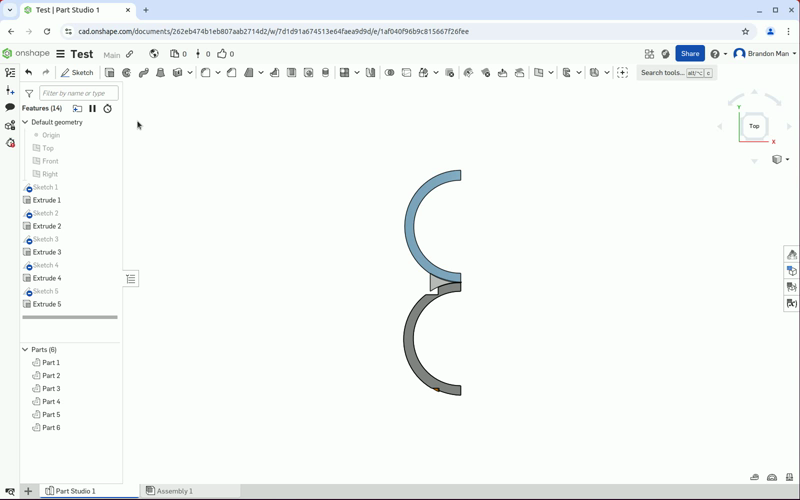
key(shift+h)
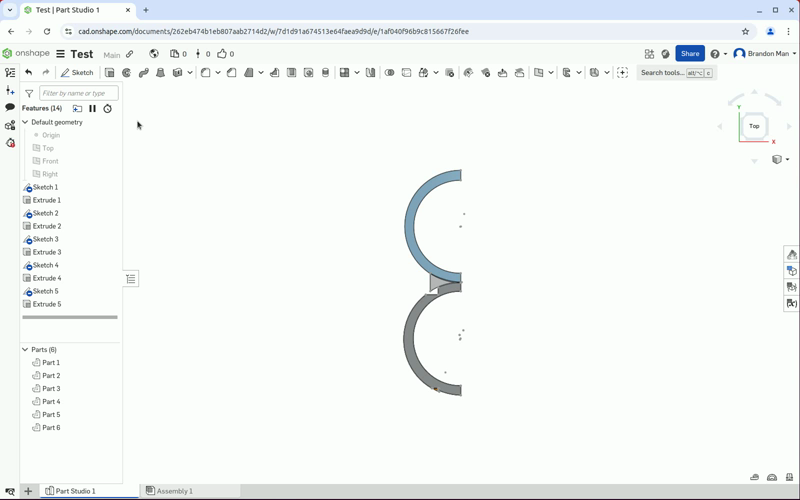
key(shift+7)
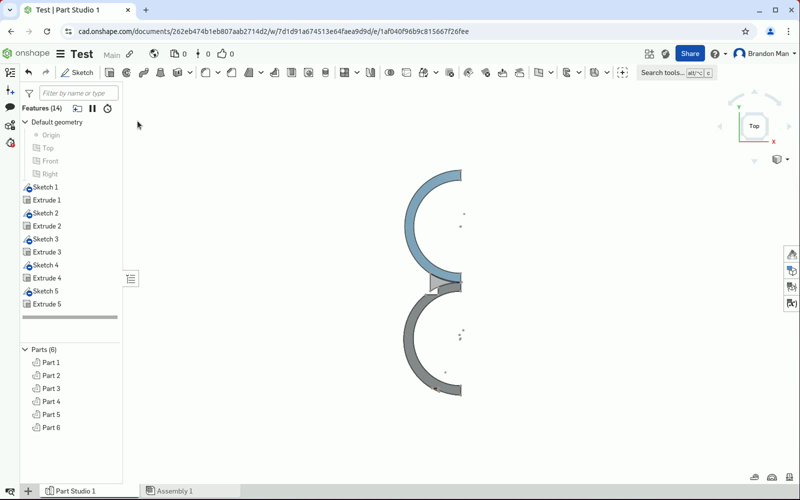
key(up, 3)
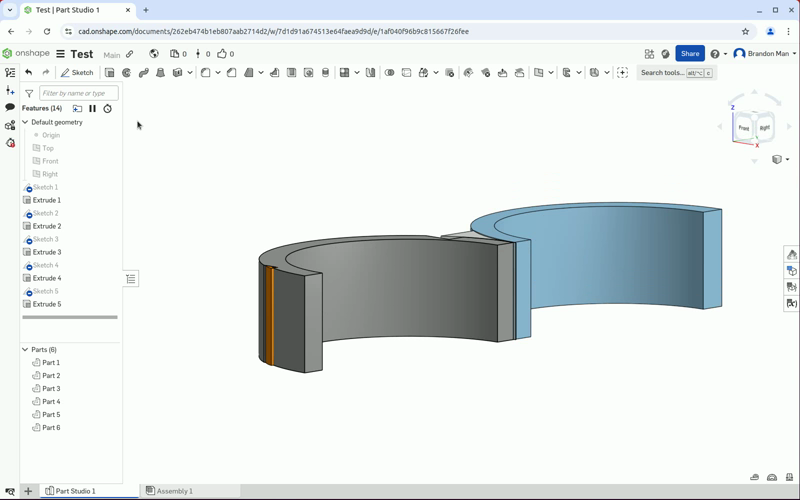
key(left, 3)
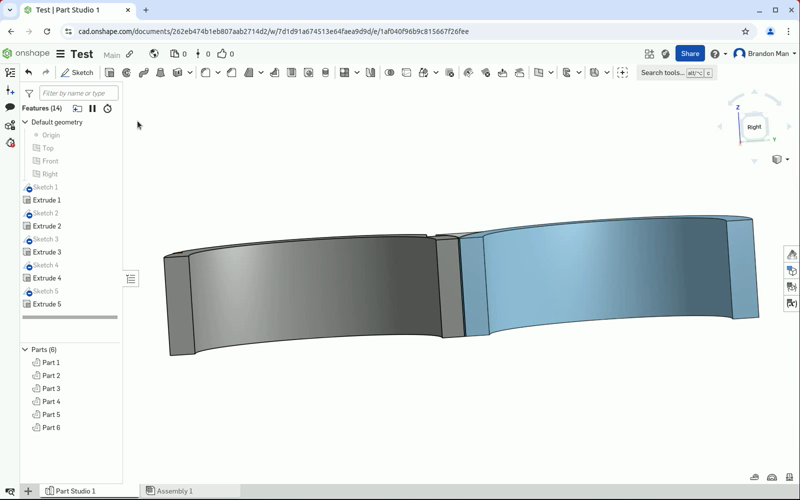
key(right, 3)
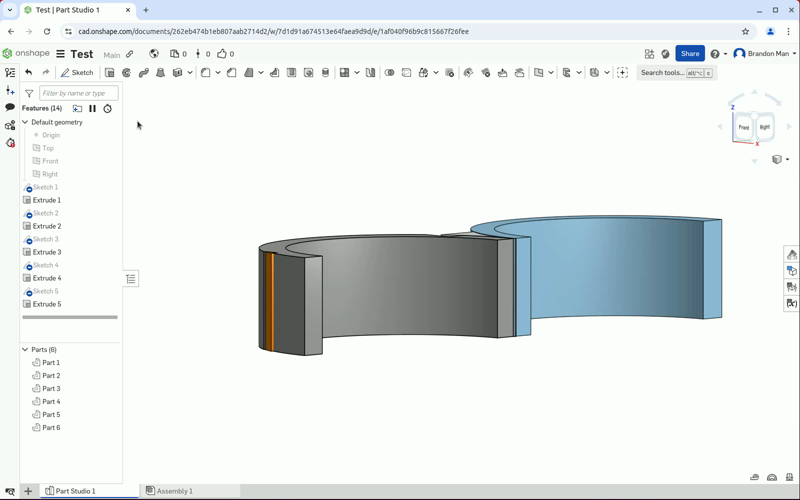
key(down, 3)
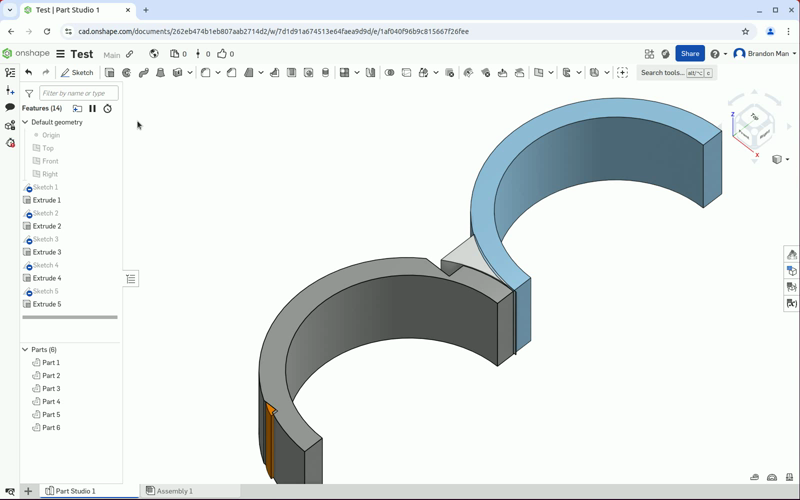
mouse_move(73, 189)
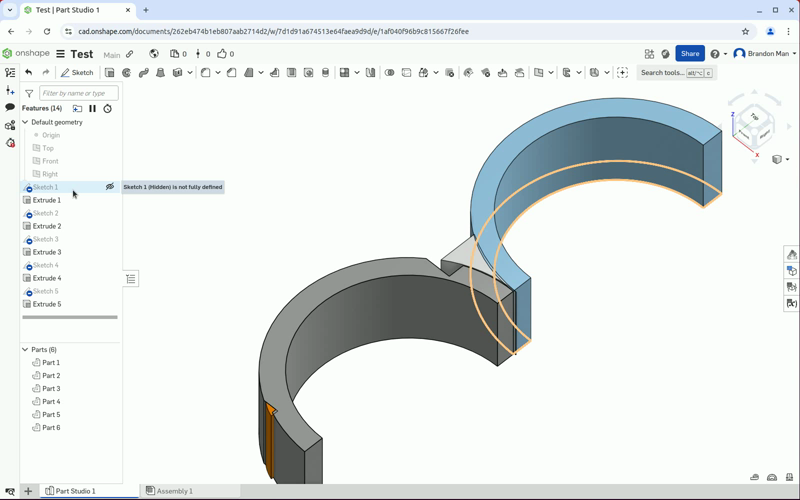
click(73, 189)